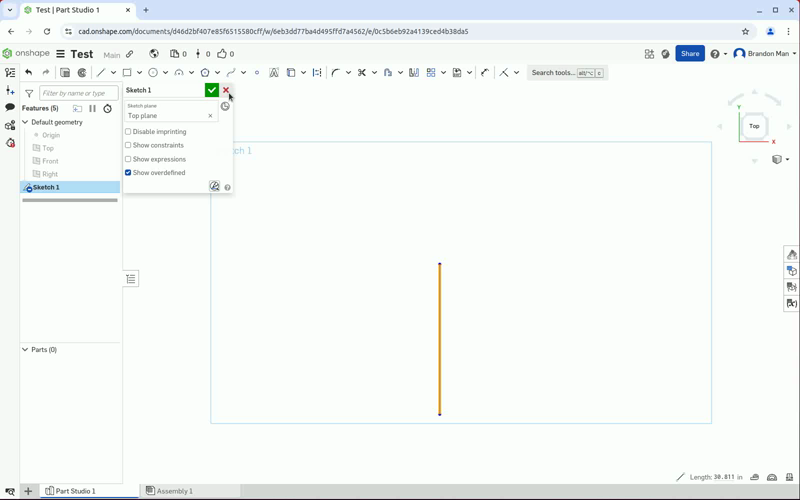
key(shift+h)
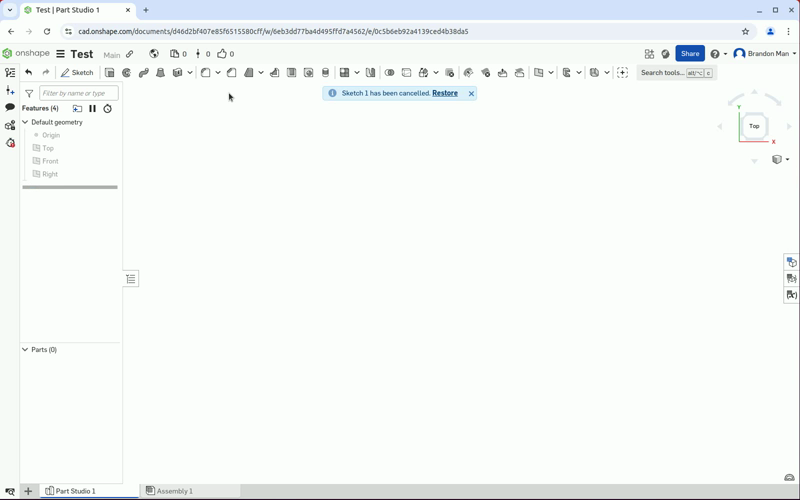
mouse_move(73, 352)
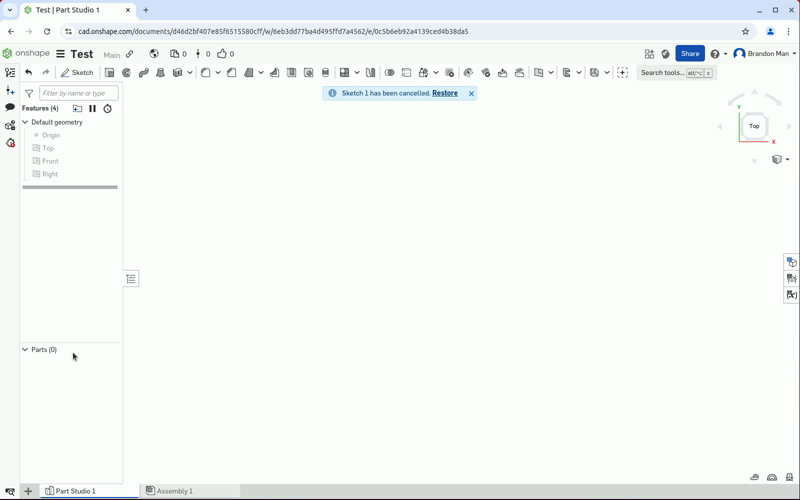
key(y)
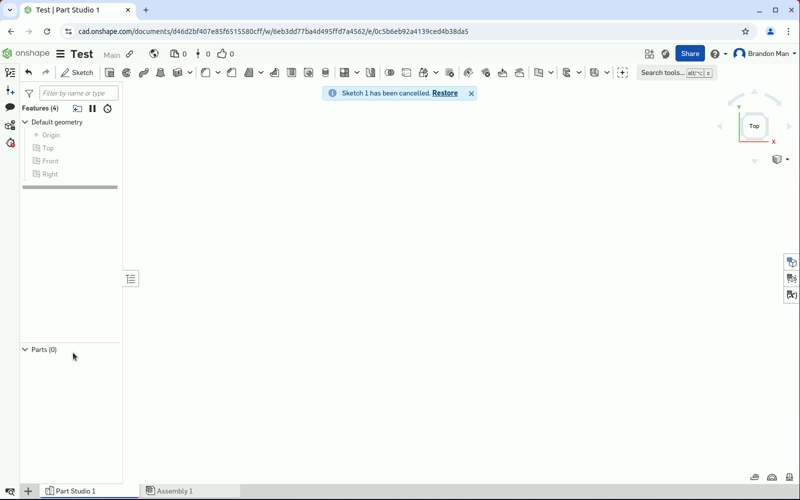
key(shift+p)
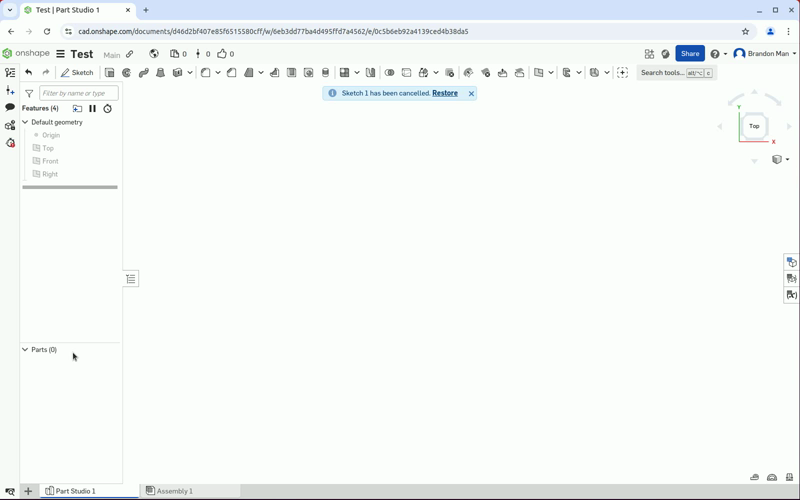
key(space)
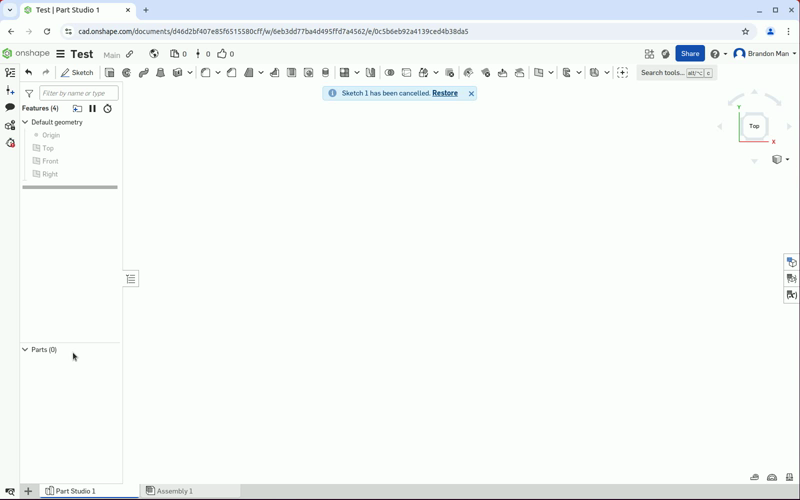
key_down(shift)
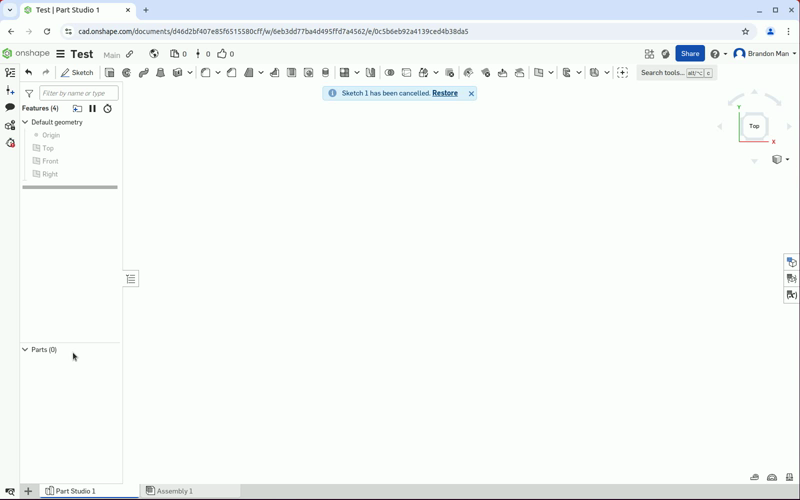
key(up)
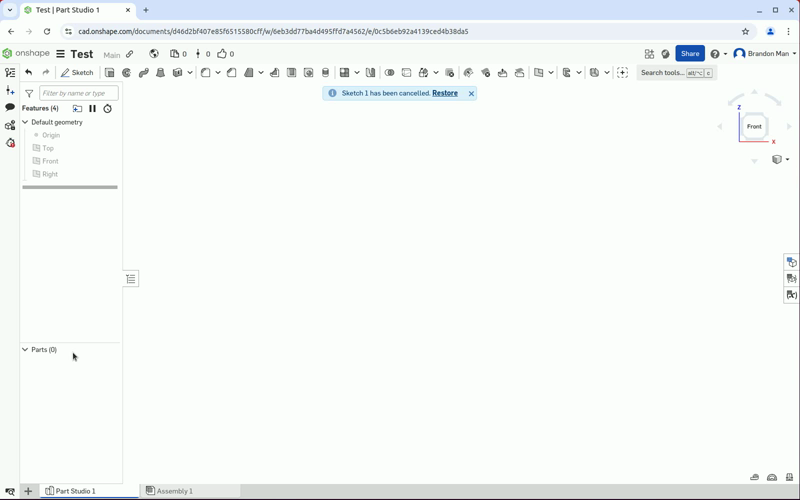
key_up(shift)
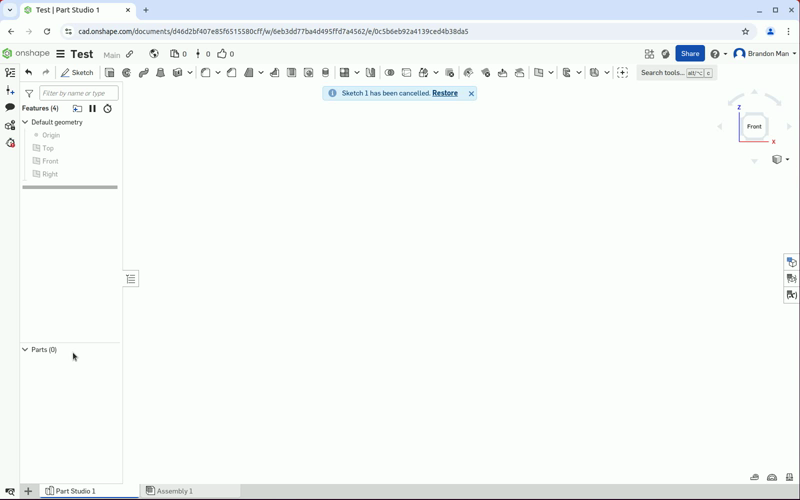
mouse_move(73, 352)
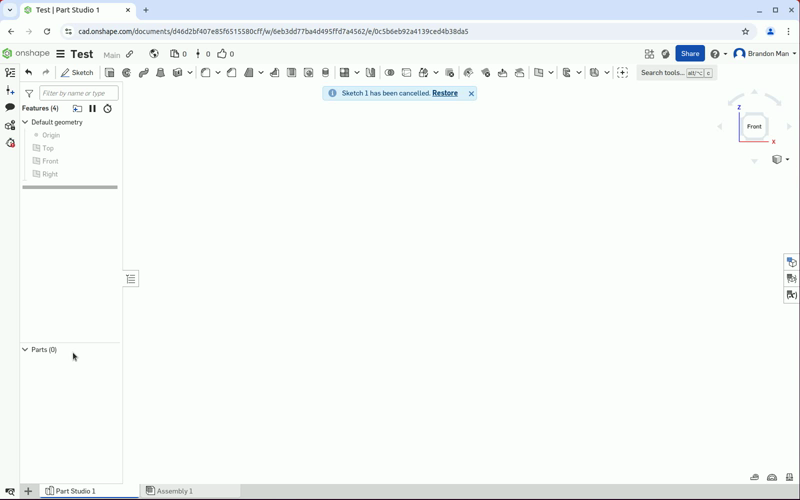
key(shift+y)
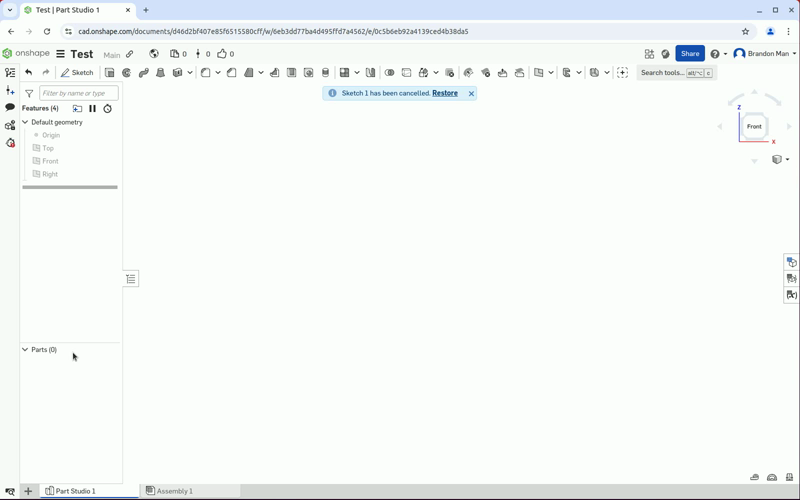
key(shift+s)
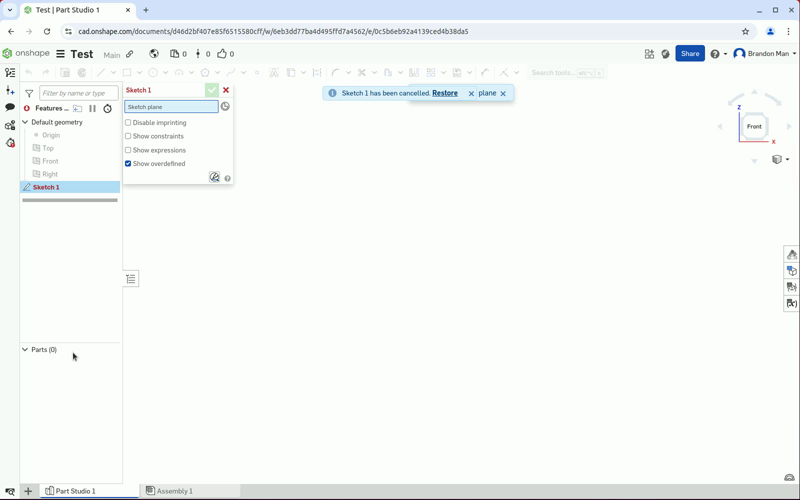
mouse_move(73, 163)
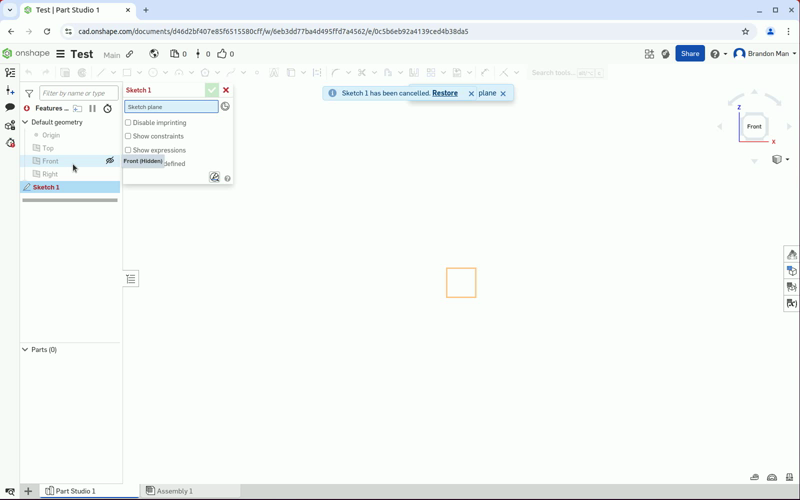
click(73, 163)
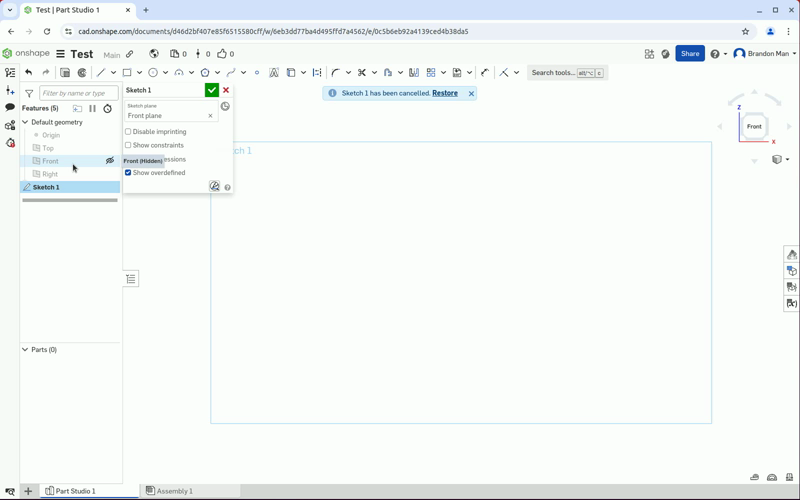
mouse_move(73, 352)
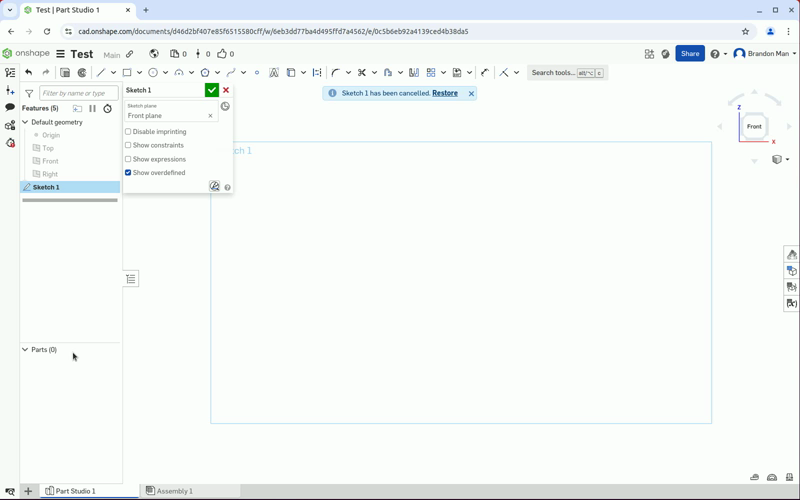
key(y)
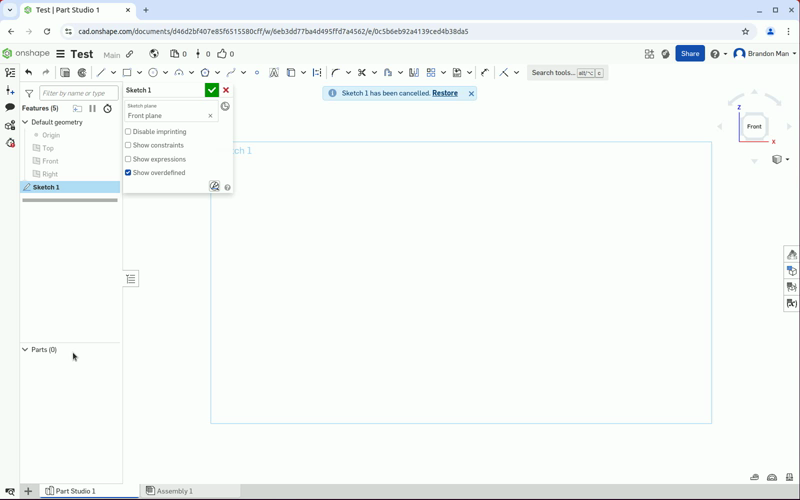
key(l)
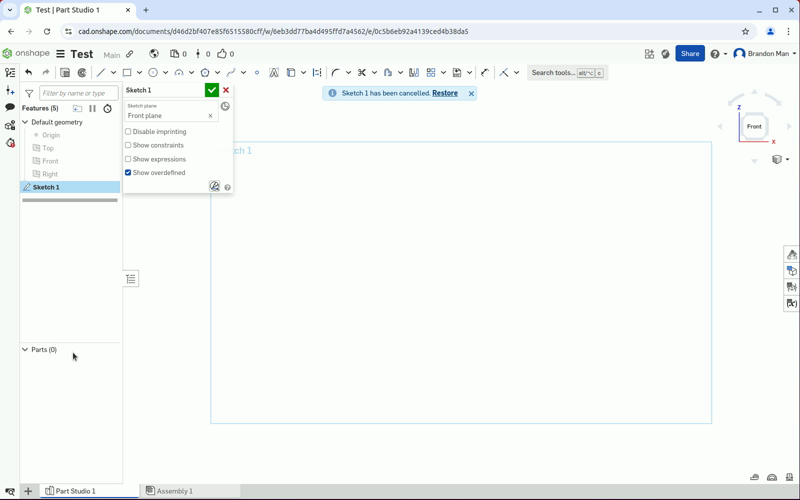
key_down(shift)
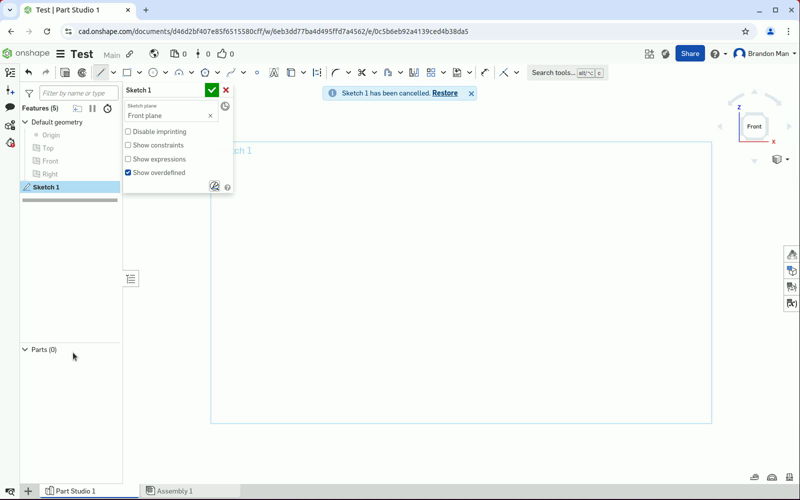
mouse_move(431, 290)
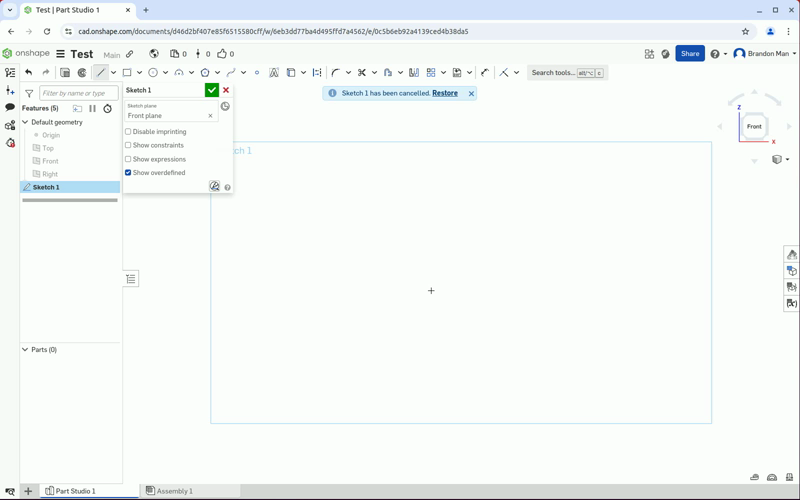
click(431, 290)
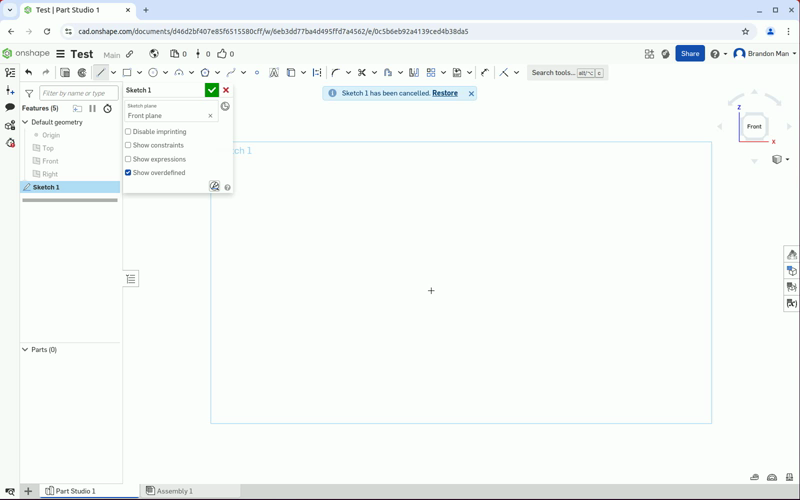
key_up(shift)
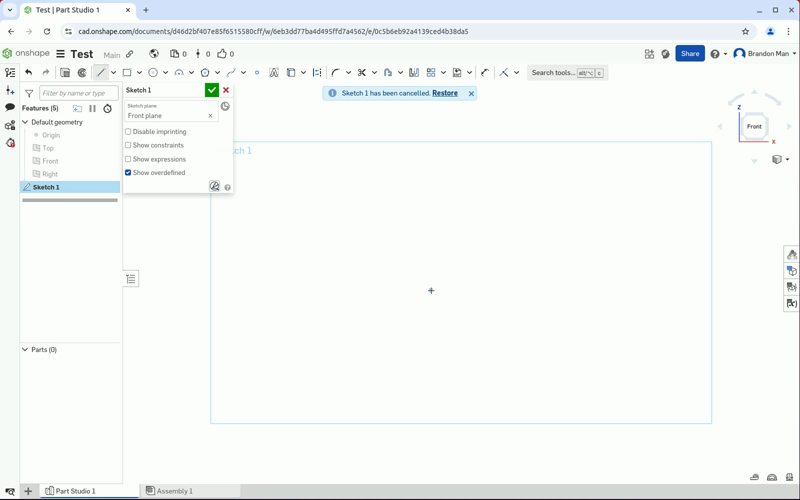
key_down(shift)
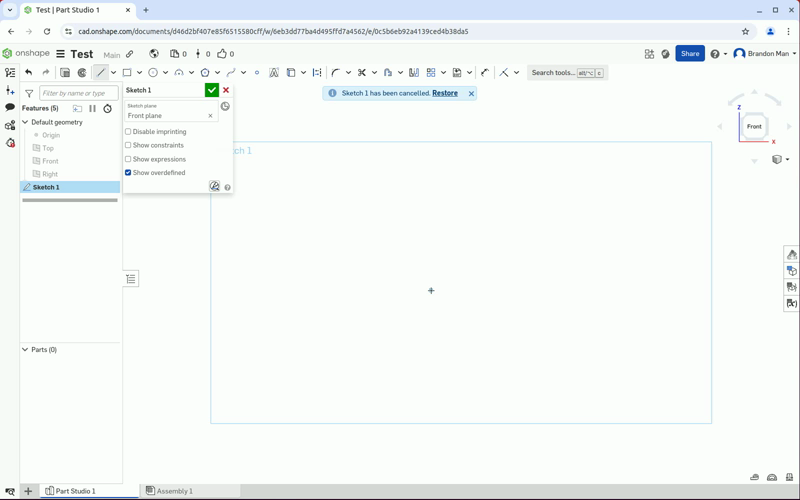
mouse_move(461, 290)
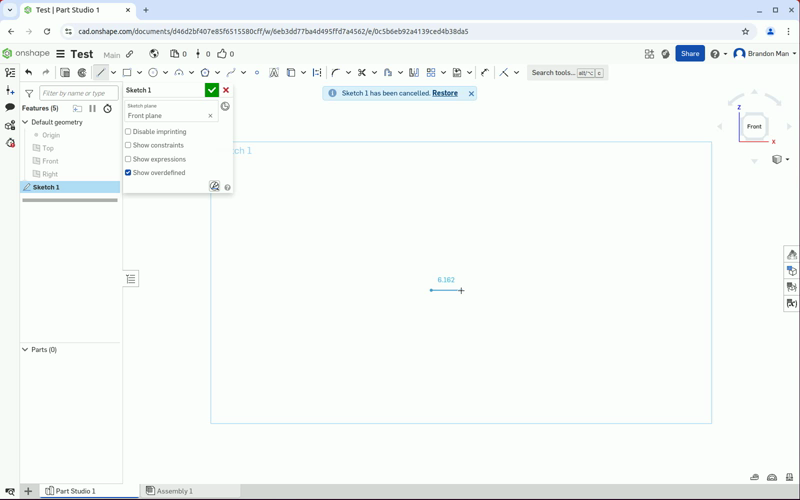
mouse_move(440, 290)
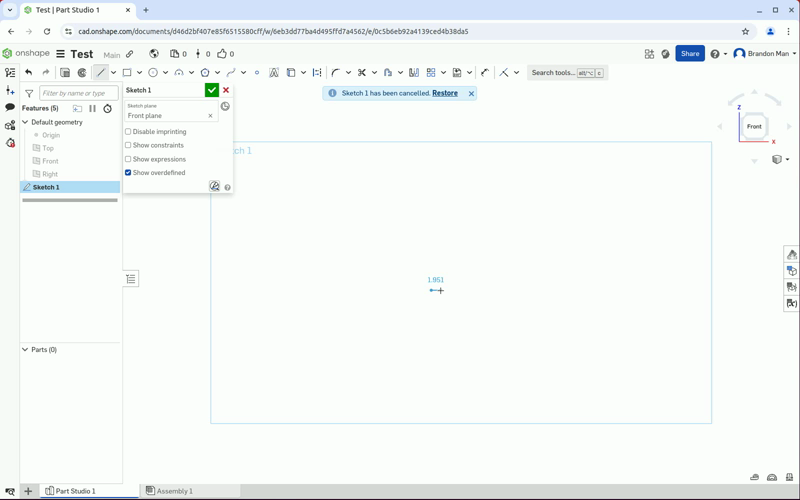
click(440, 290)
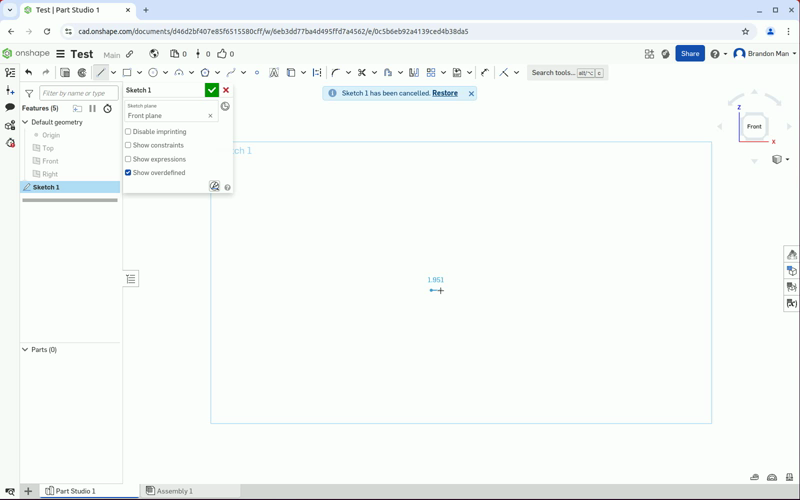
key_up(shift)
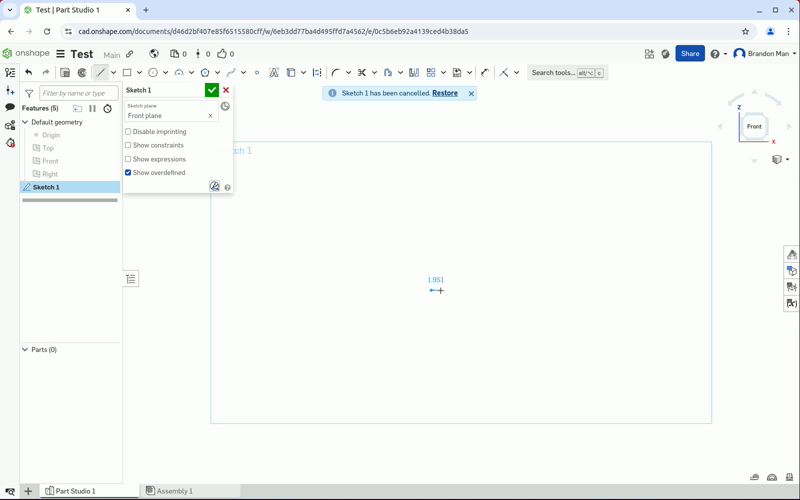
key(esc)
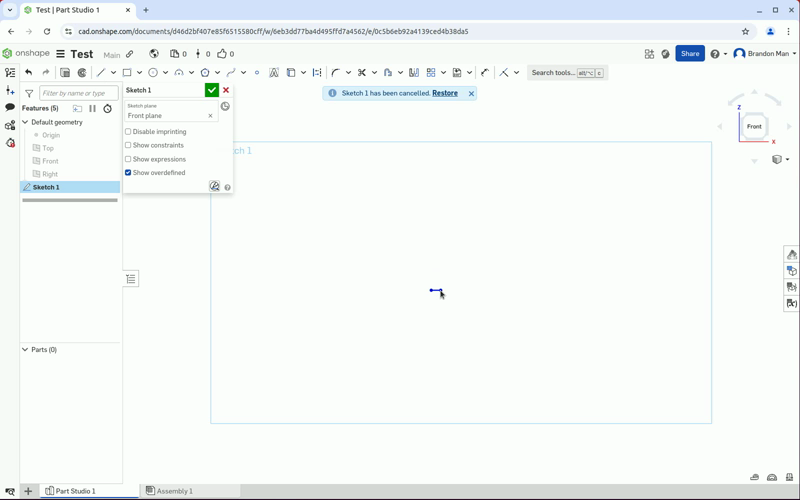
key(a)
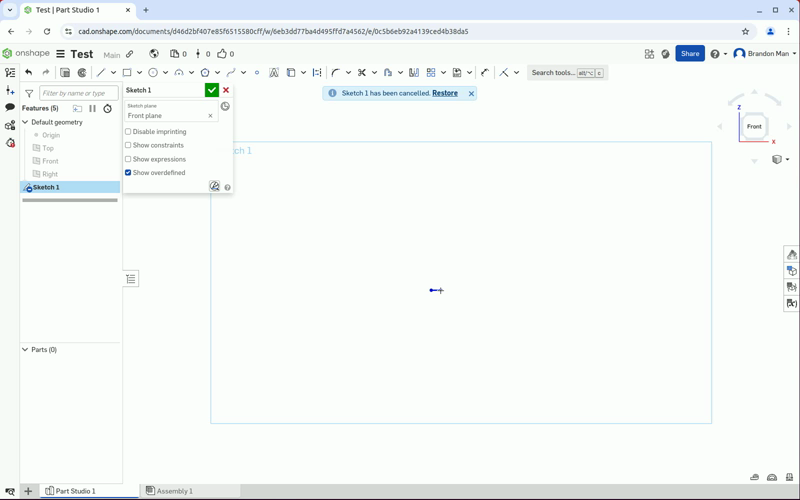
mouse_move(440, 290)
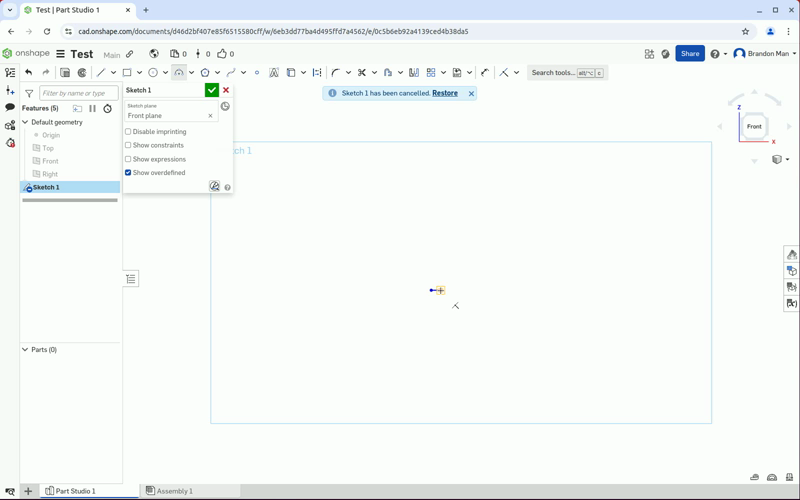
click(440, 290)
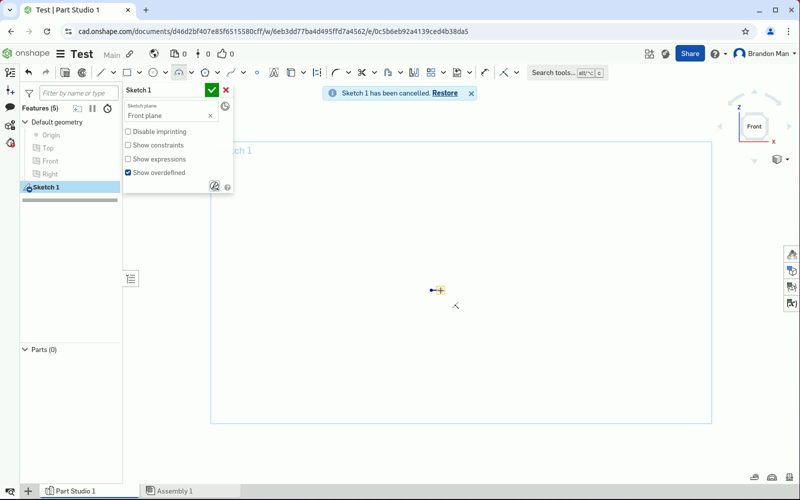
key_down(shift)
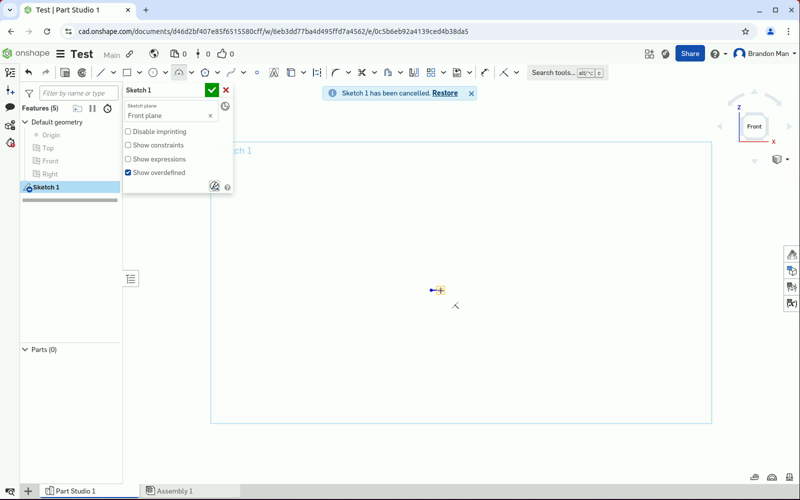
mouse_move(440, 273)
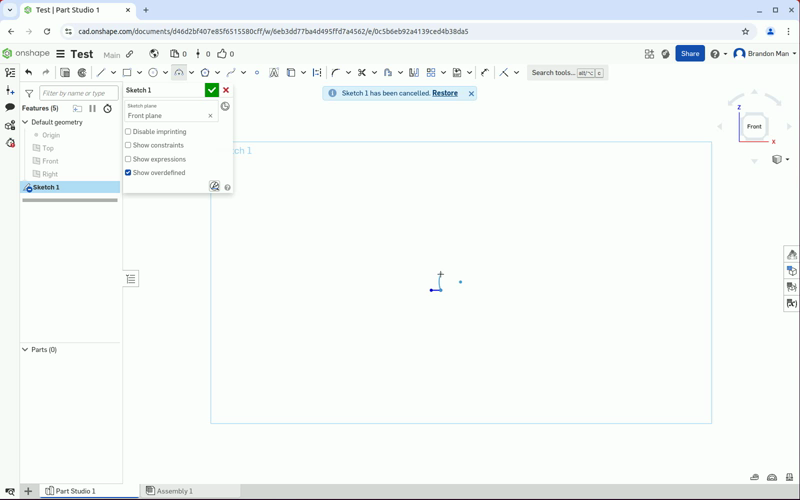
click(440, 273)
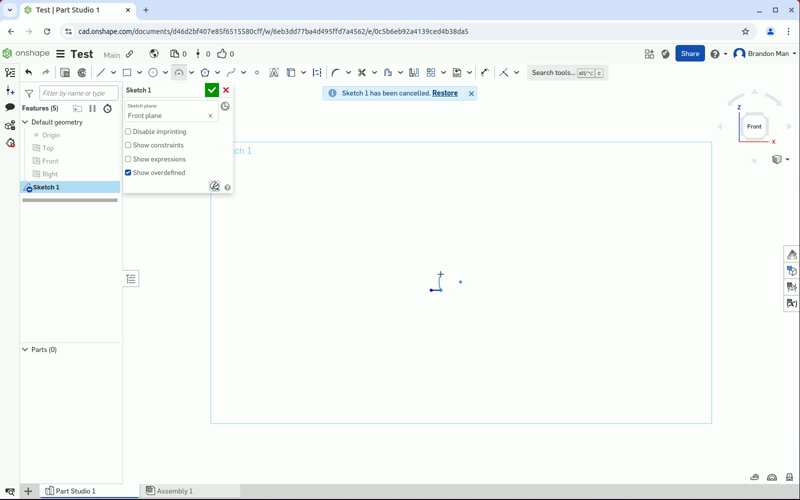
mouse_move(439, 281)
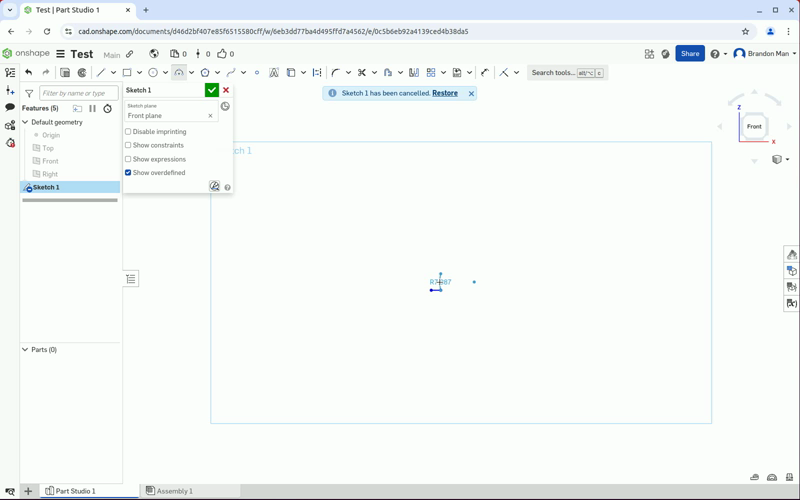
click(439, 281)
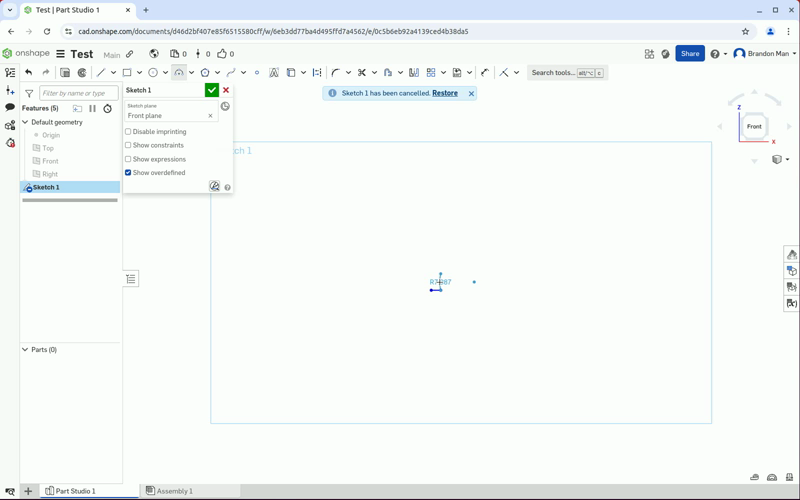
key_up(shift)
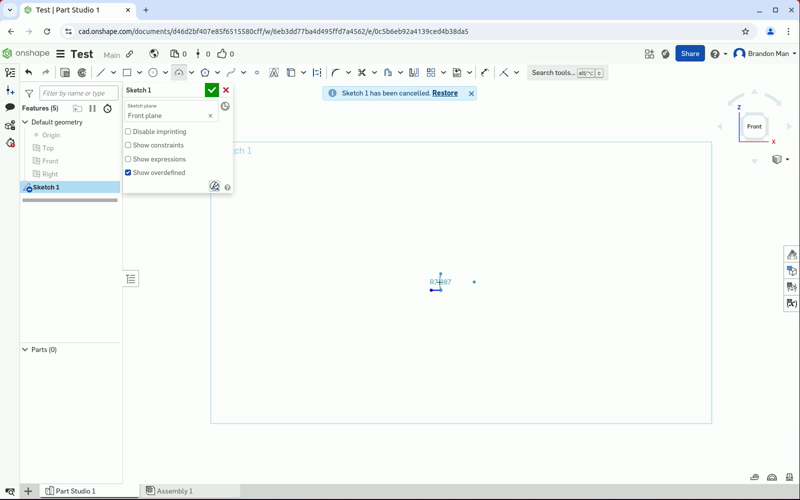
key(esc)
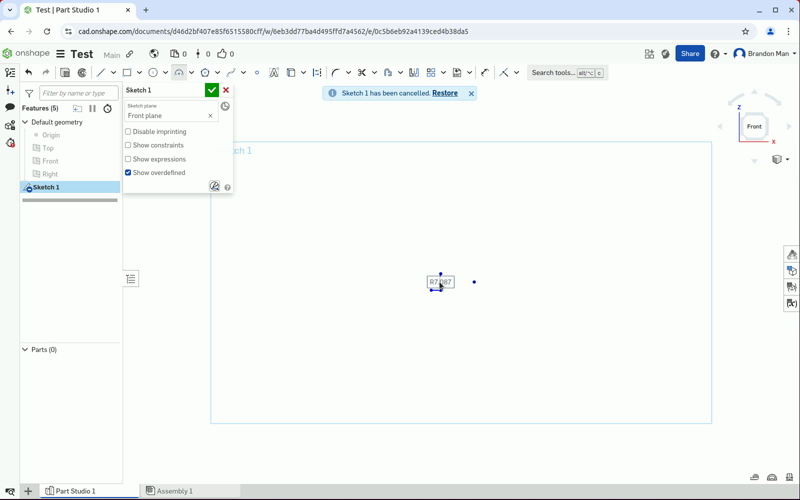
key(l)
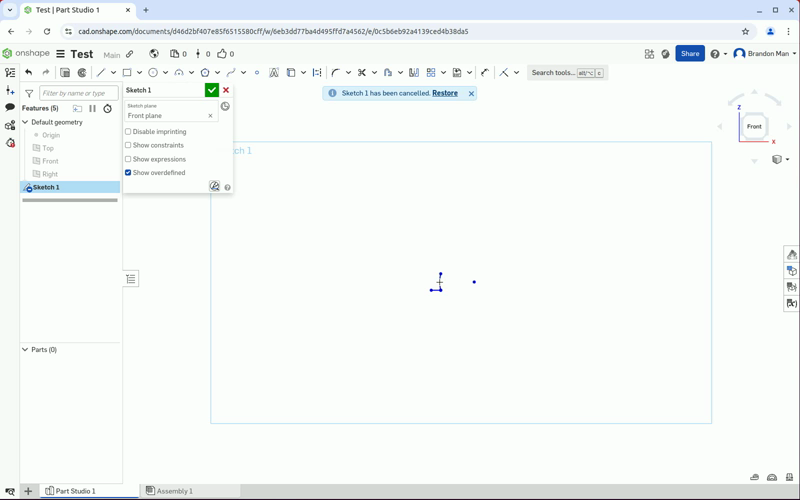
mouse_move(440, 273)
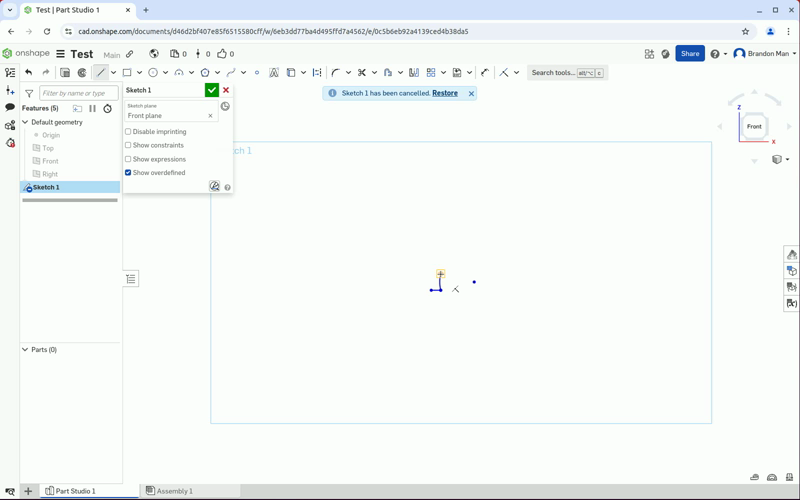
click(440, 273)
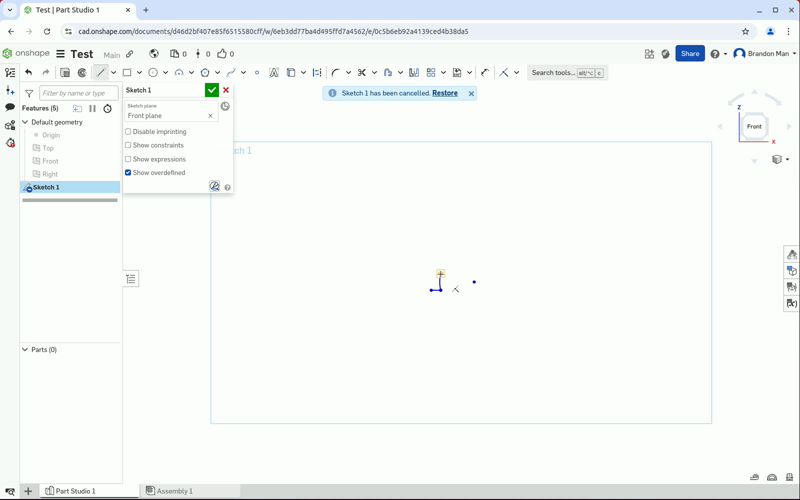
key_down(shift)
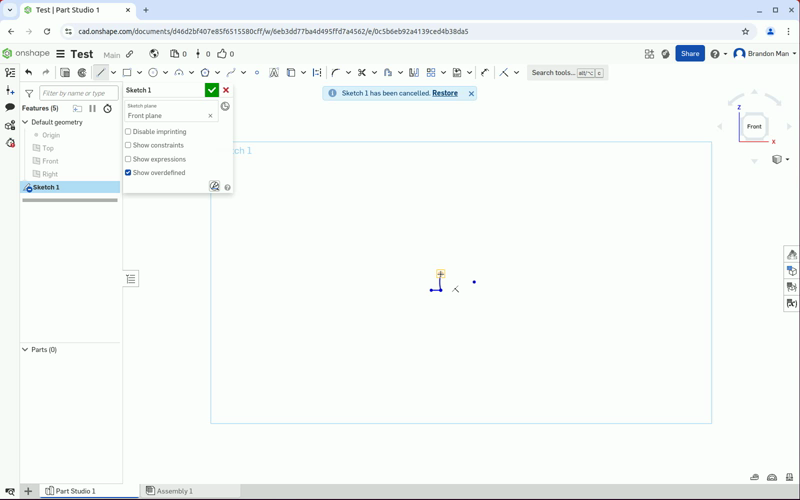
mouse_move(470, 273)
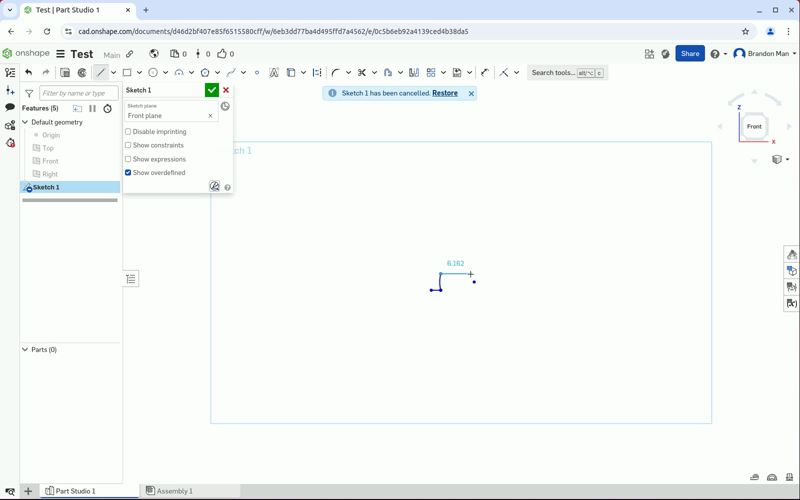
mouse_move(431, 273)
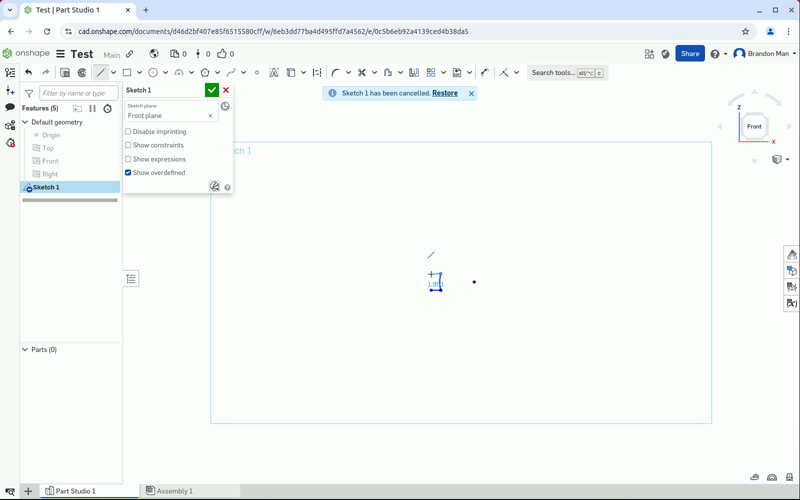
click(431, 273)
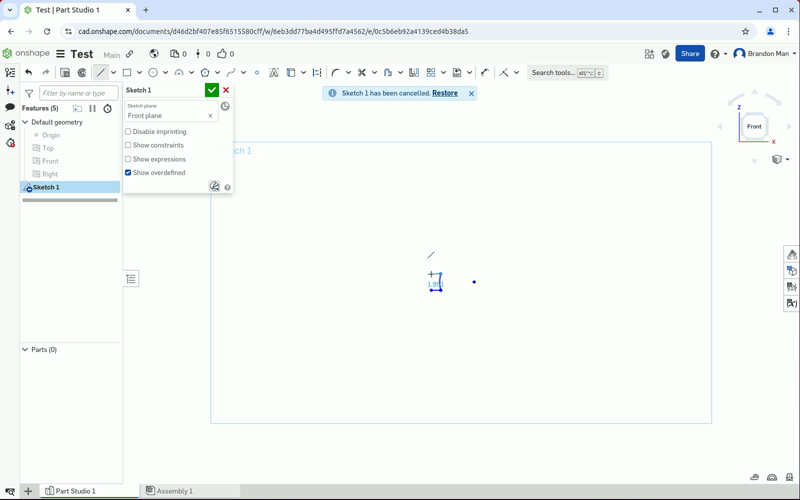
key_up(shift)
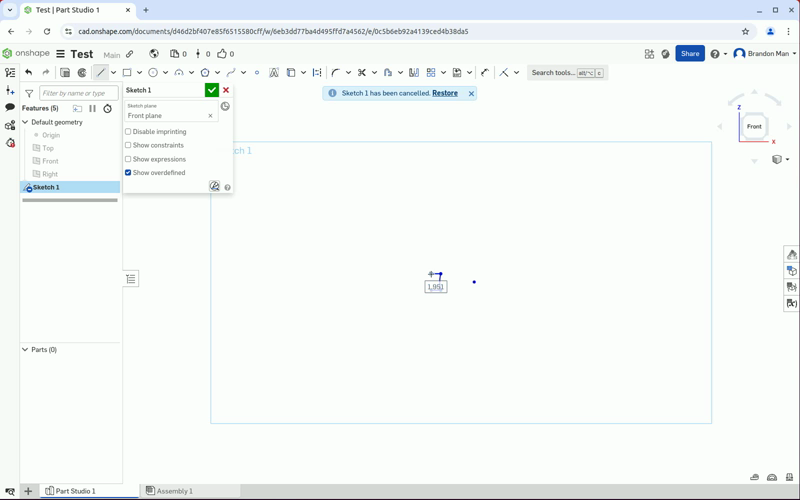
mouse_move(461, 273)
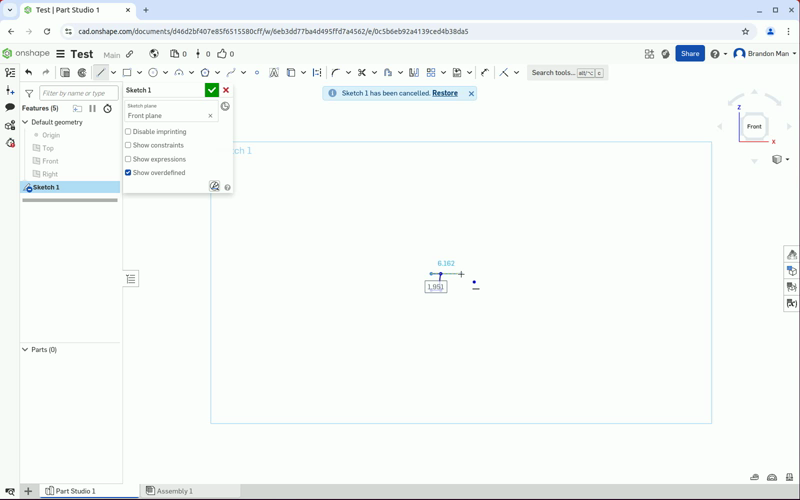
key_down(shift)
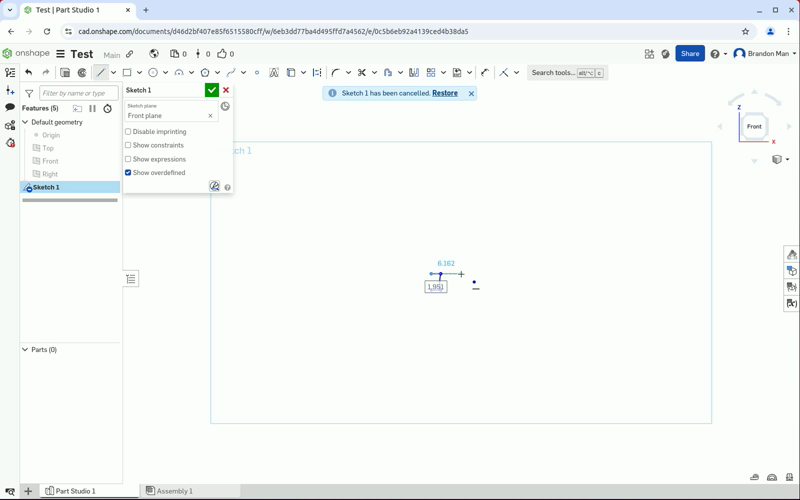
mouse_move(431, 290)
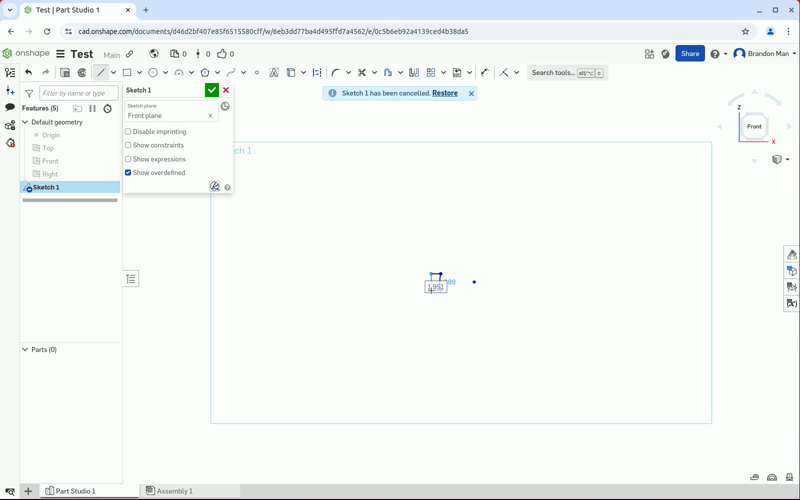
key_up(shift)
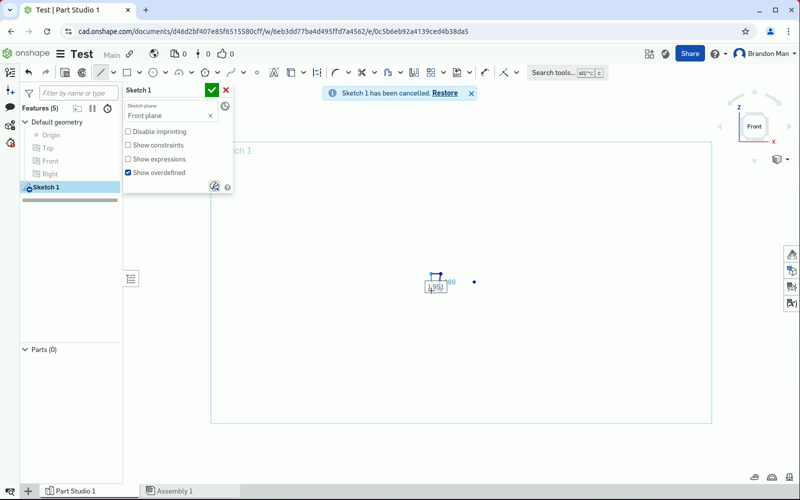
click(431, 290)
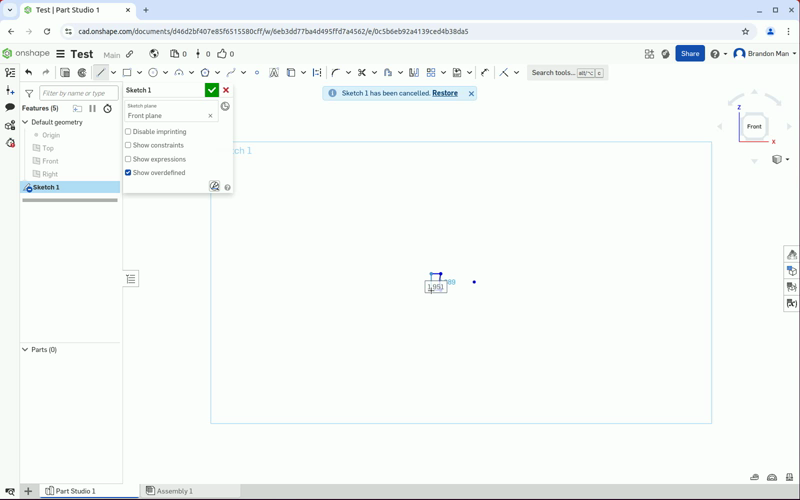
key(esc)
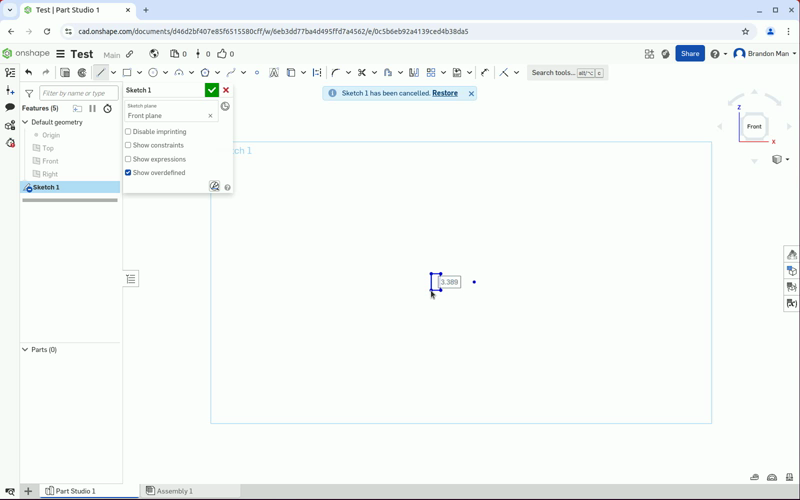
mouse_move(439, 276)
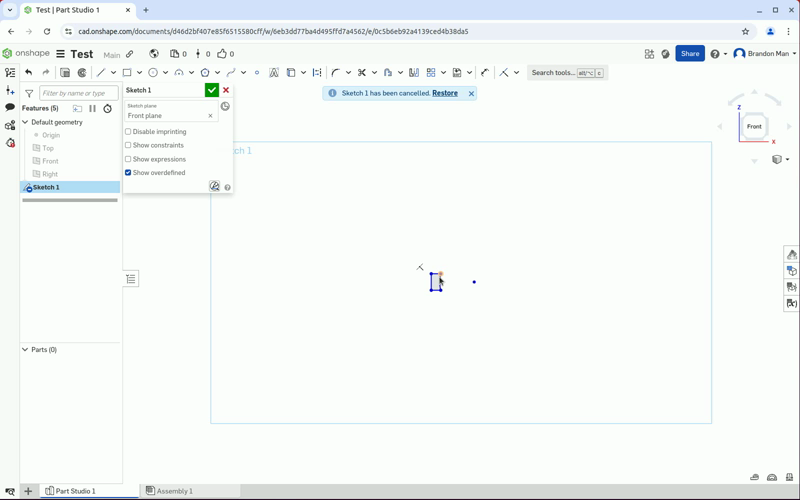
scroll(6)
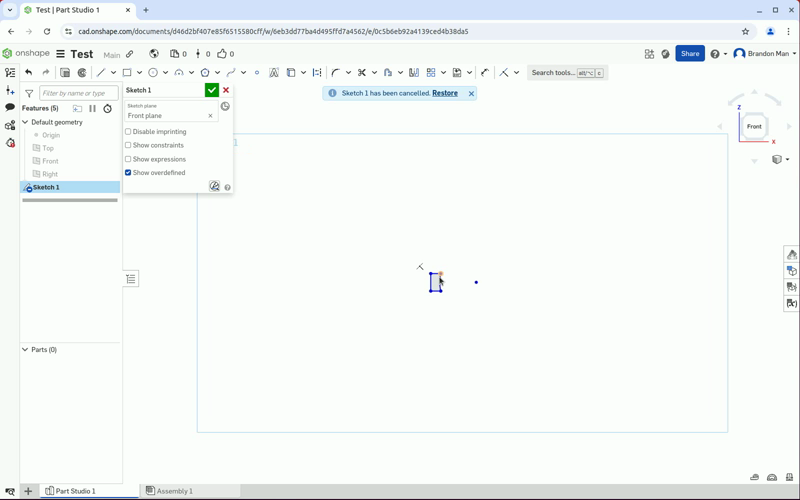
scroll(6)
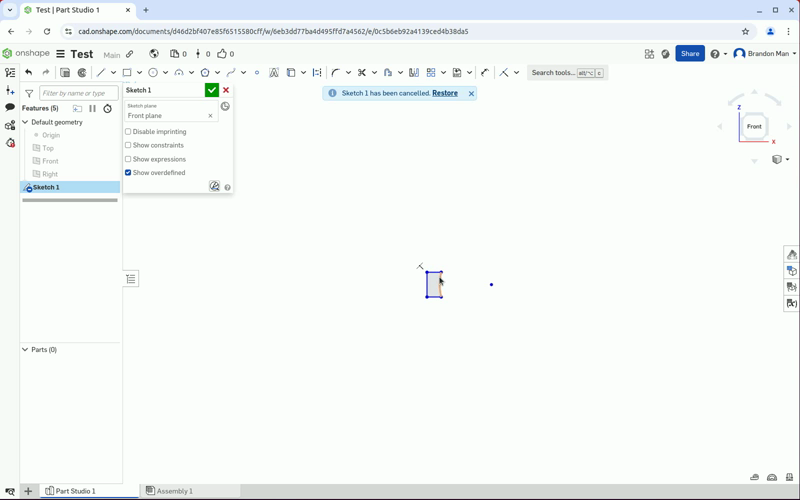
scroll(6)
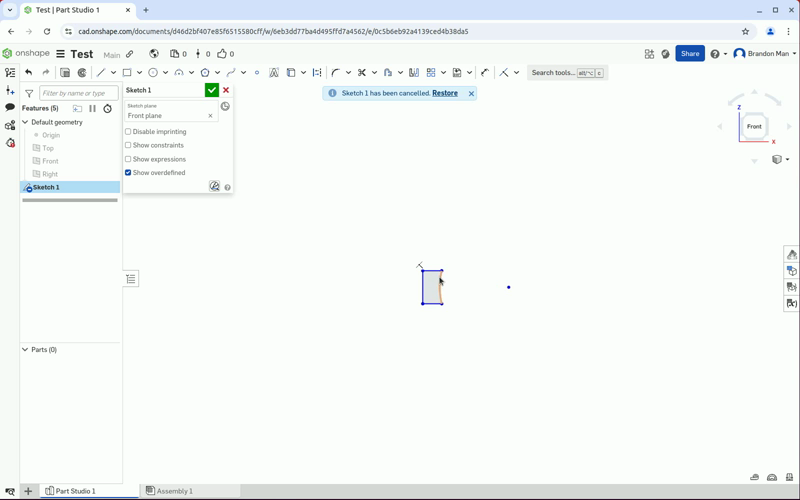
scroll(6)
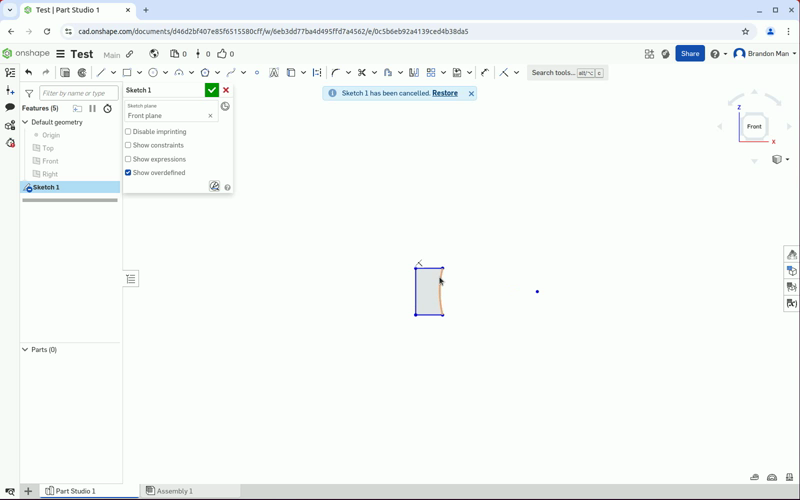
scroll(6)
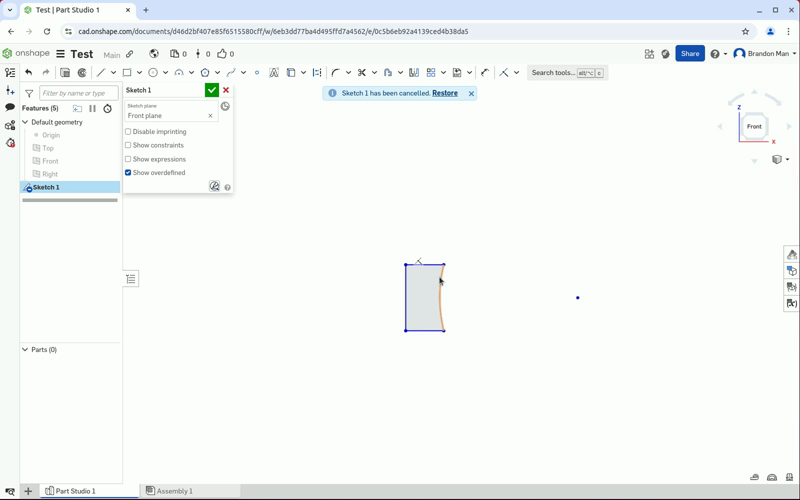
scroll(6)
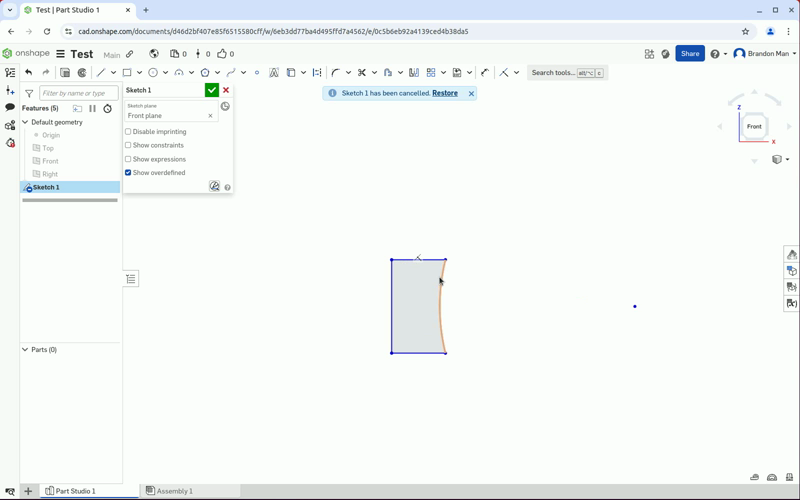
scroll(6)
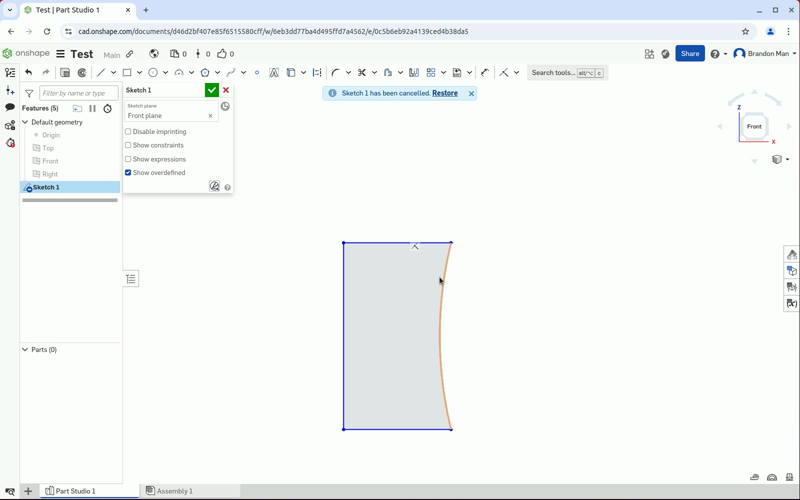
click(439, 276)
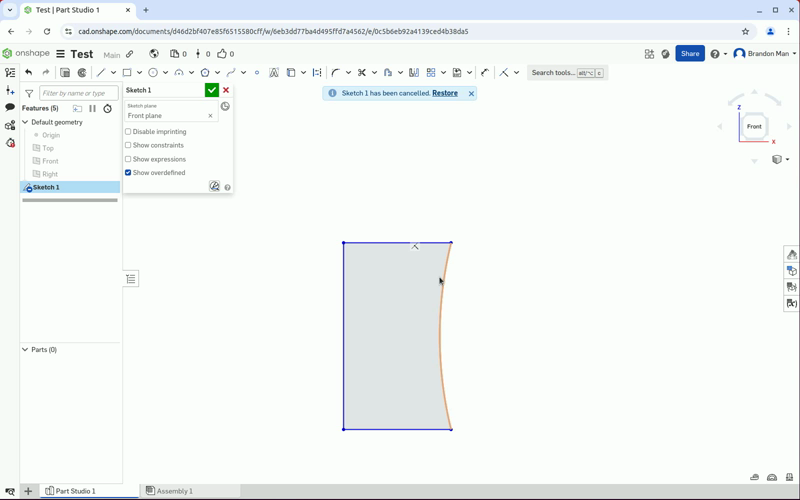
scroll(-6)
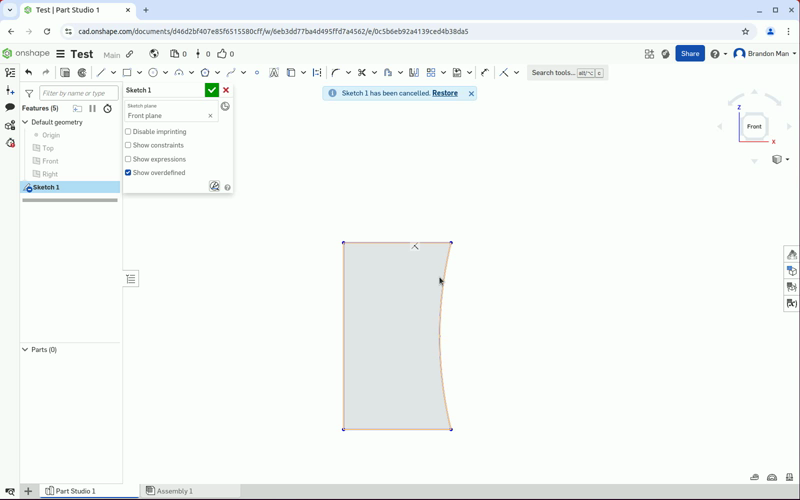
scroll(-6)
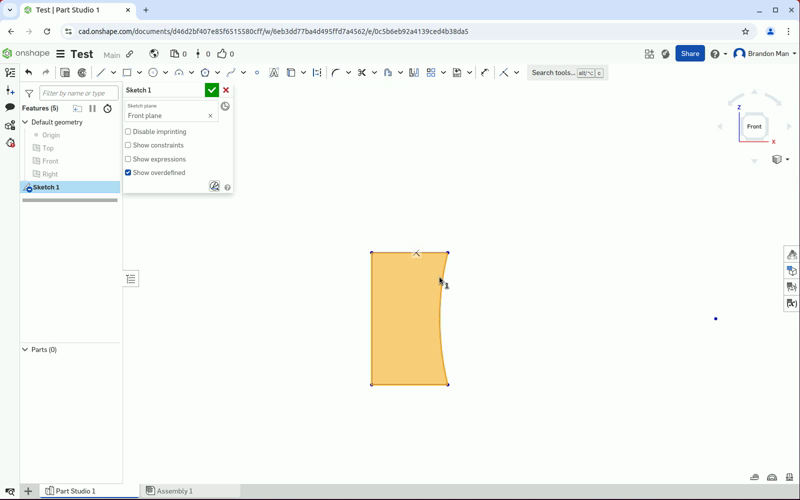
scroll(-6)
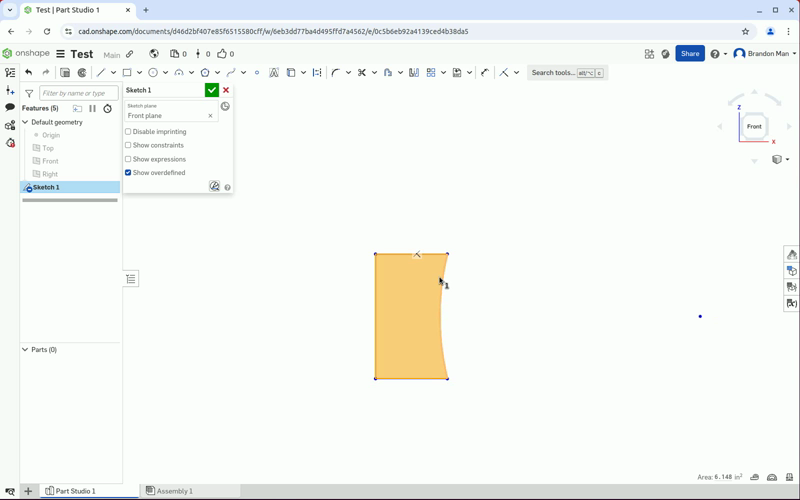
scroll(-6)
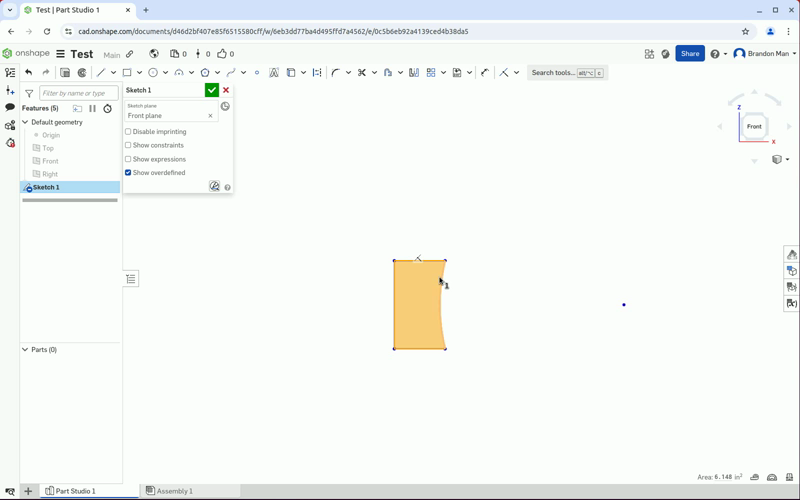
scroll(-6)
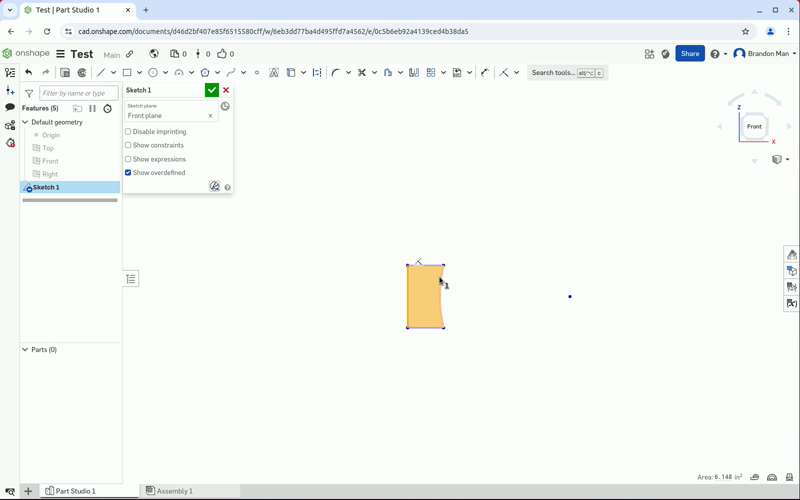
scroll(-6)
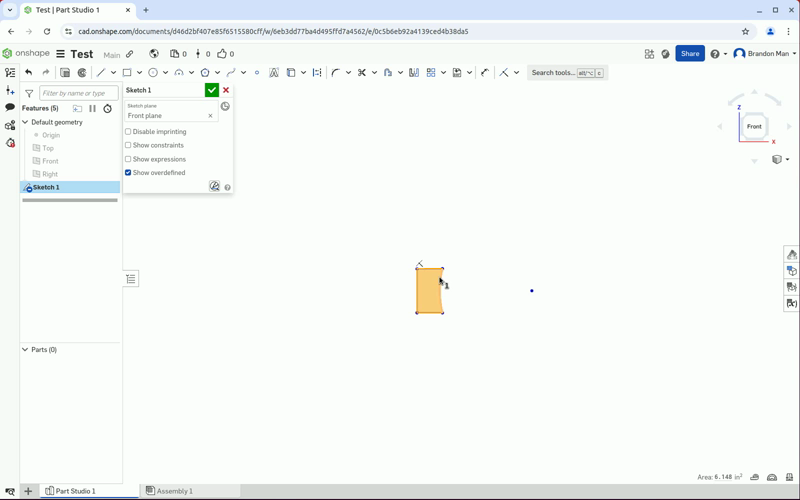
scroll(-6)
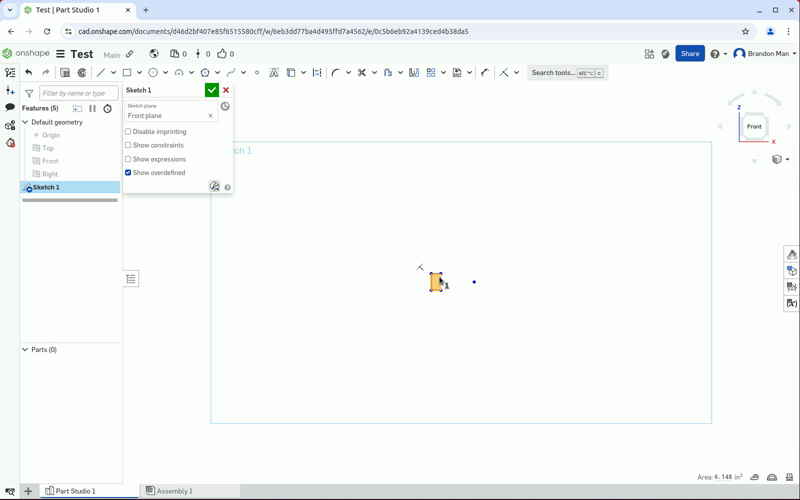
mouse_move(73, 352)
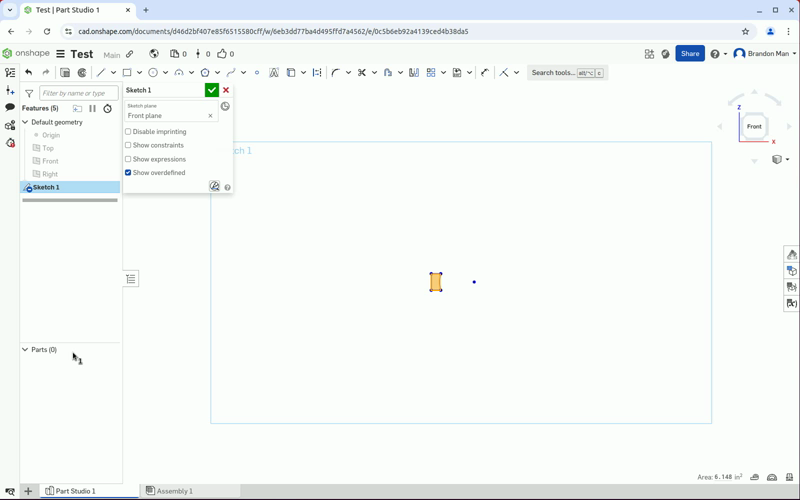
key(shift+y)
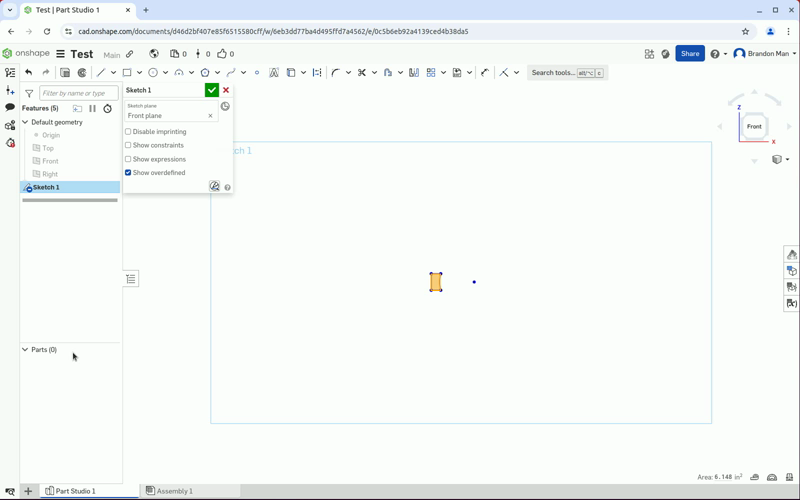
key(shift+e)
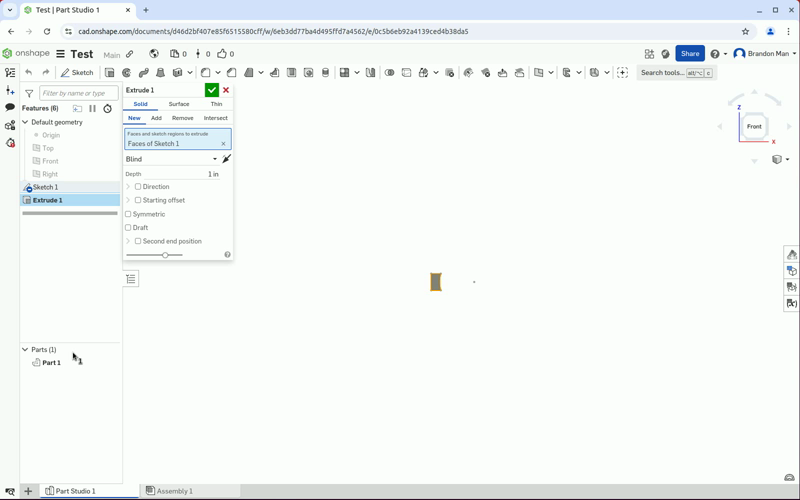
mouse_move(143, 106)
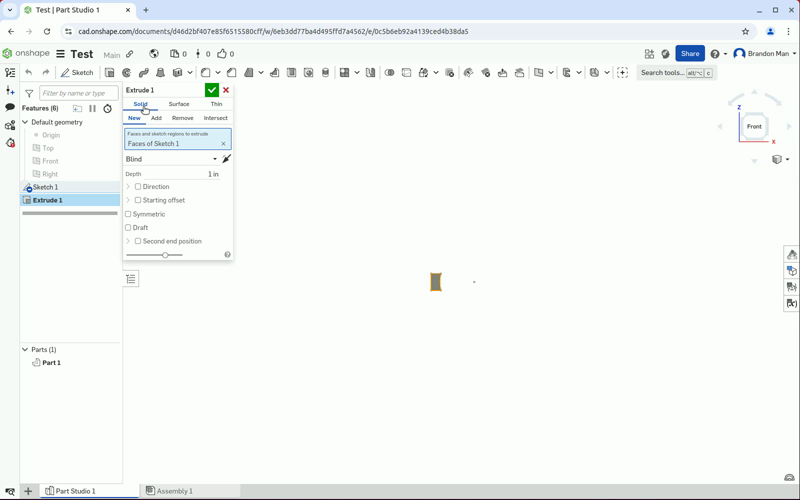
click(143, 106)
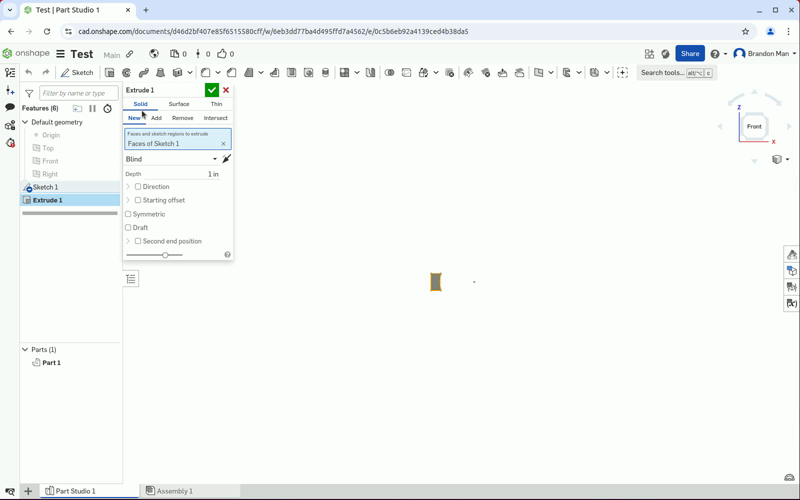
mouse_move(137, 120)
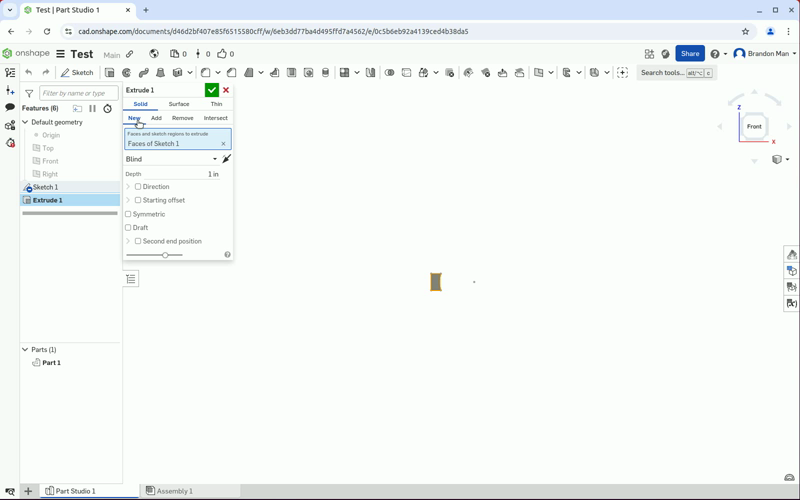
click(137, 120)
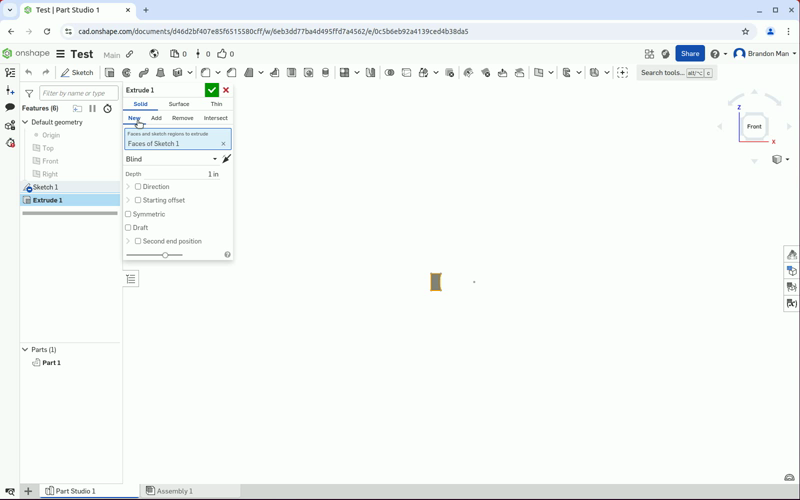
key(tab, 4)
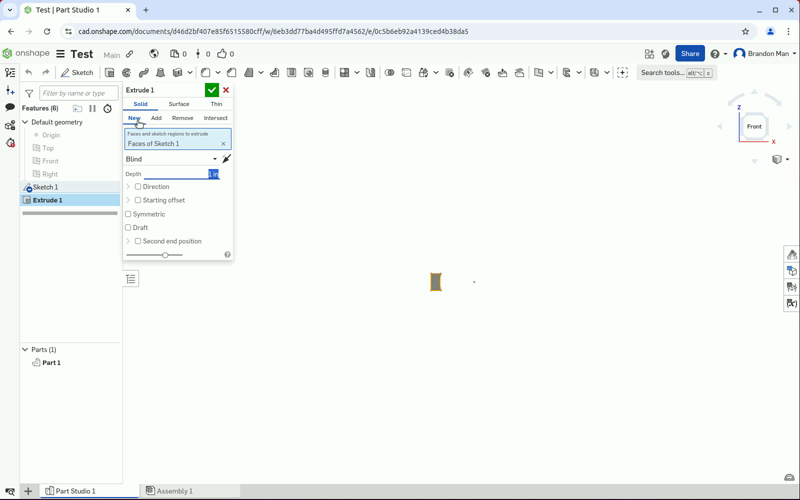
text(10.351)
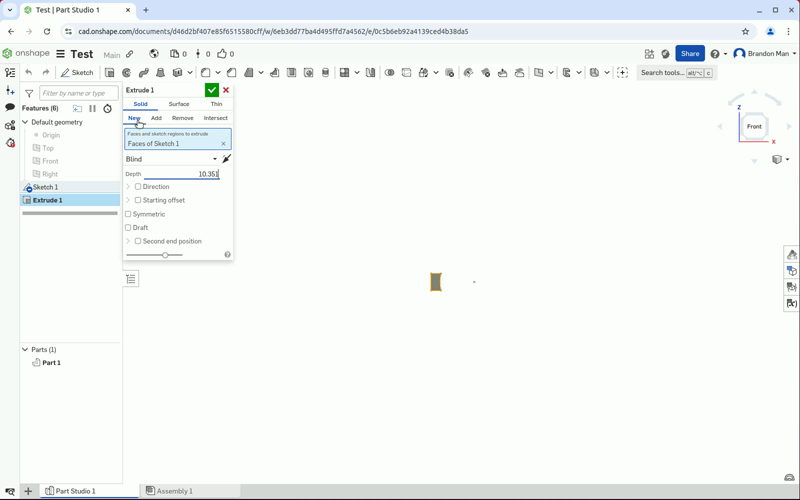
key(enter)
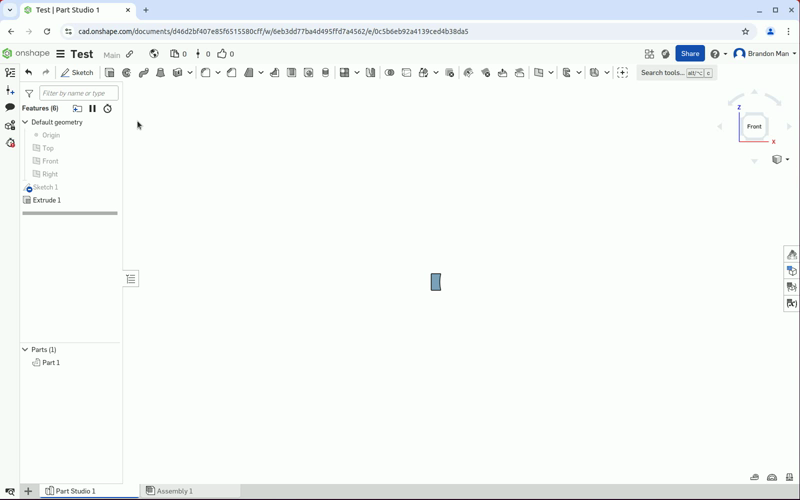
key(shift+h)
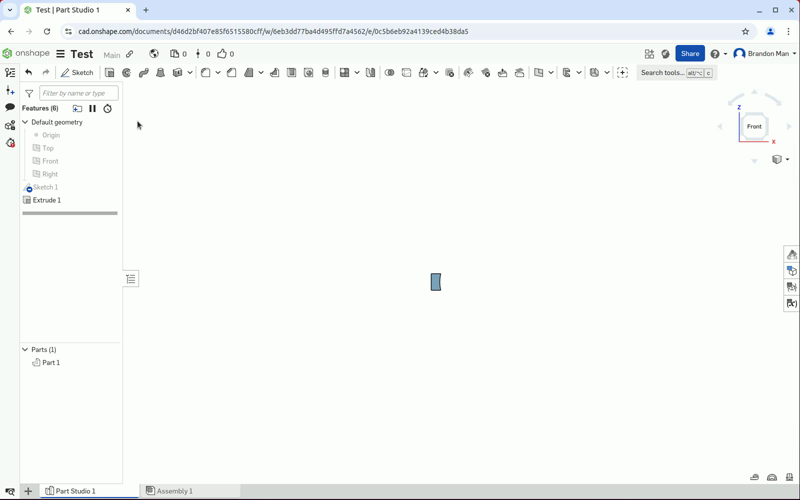
key(shift+h)
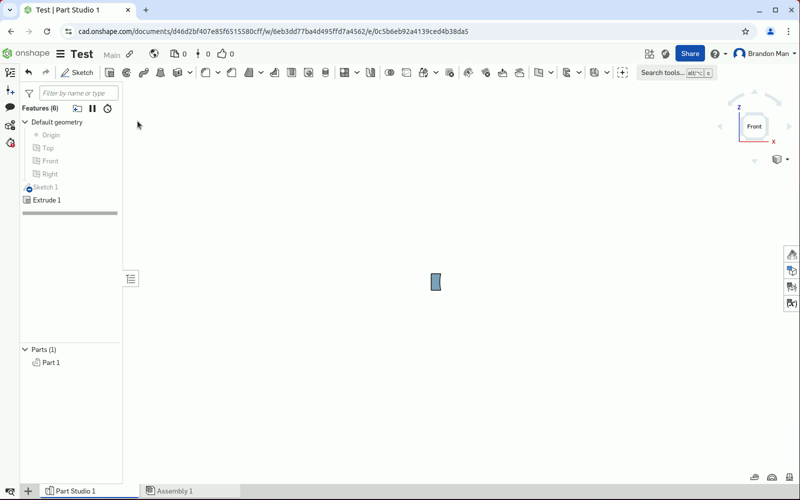
mouse_move(73, 189)
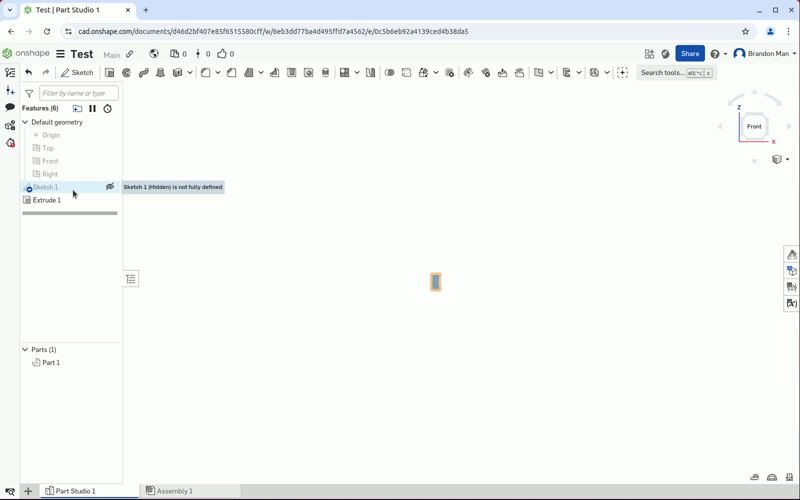
click(73, 189)
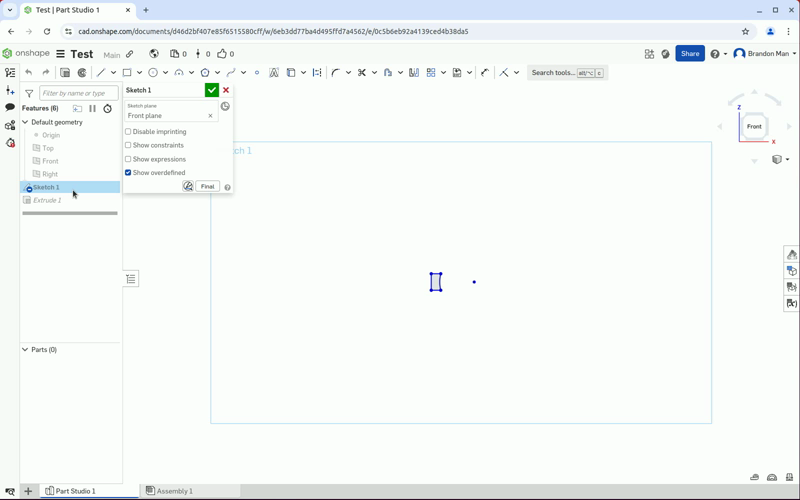
mouse_move(229, 92)
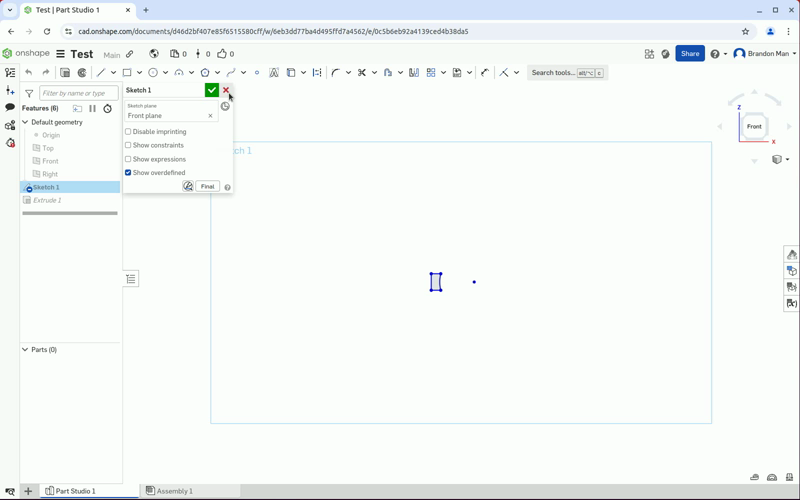
click(229, 92)
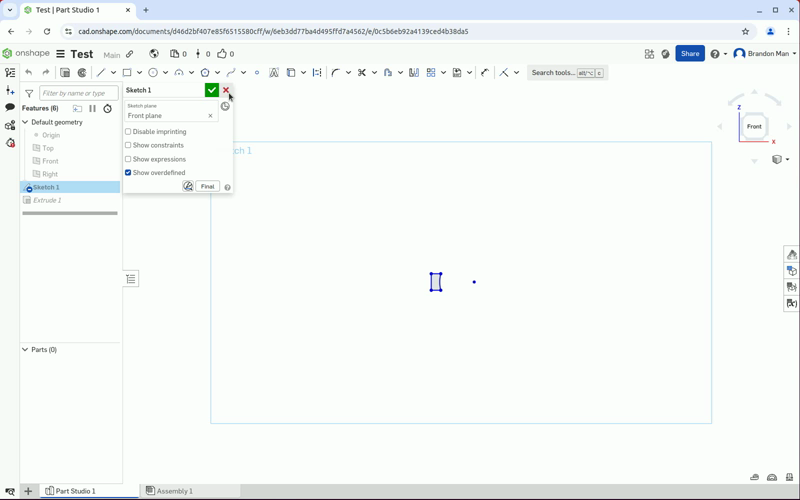
key(shift+s)
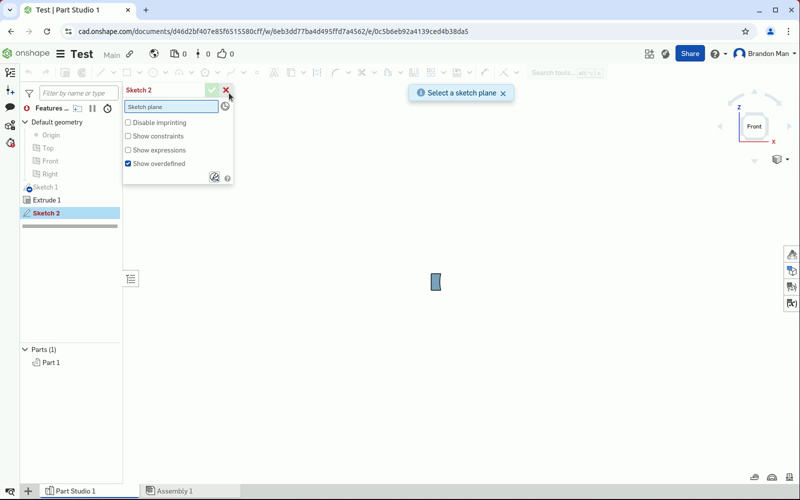
mouse_move(73, 163)
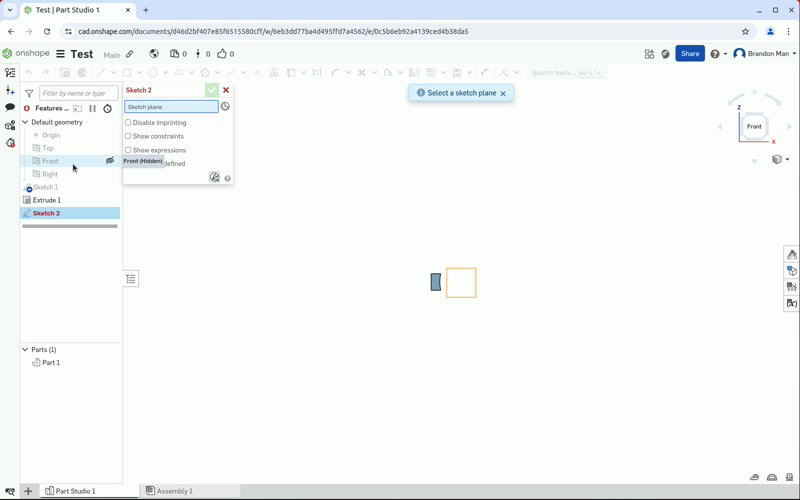
click(73, 163)
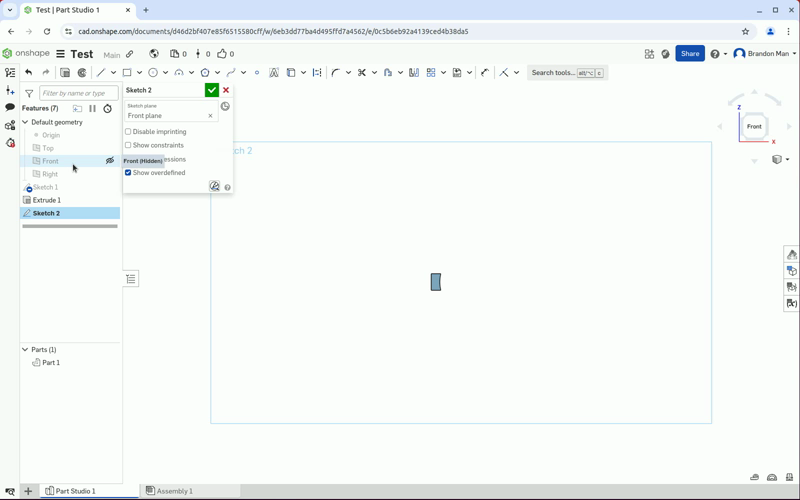
mouse_move(73, 352)
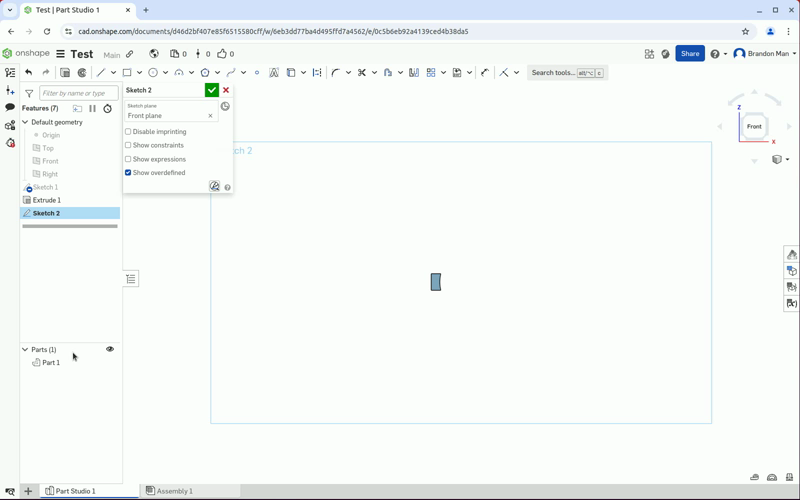
key(y)
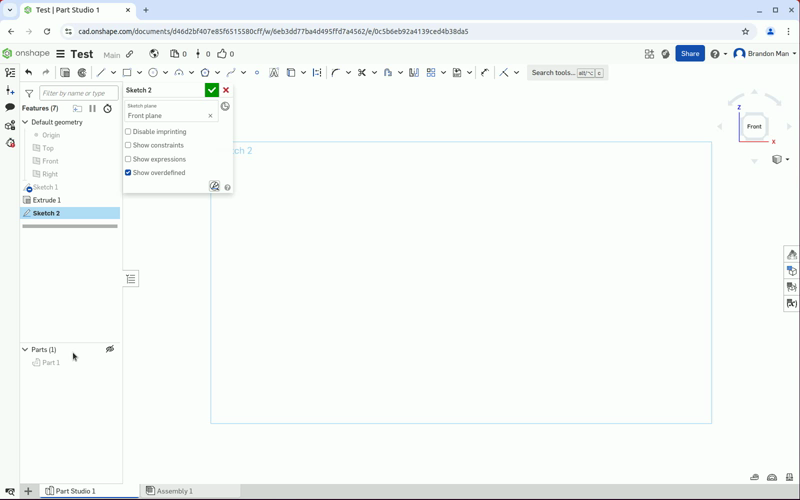
key(l)
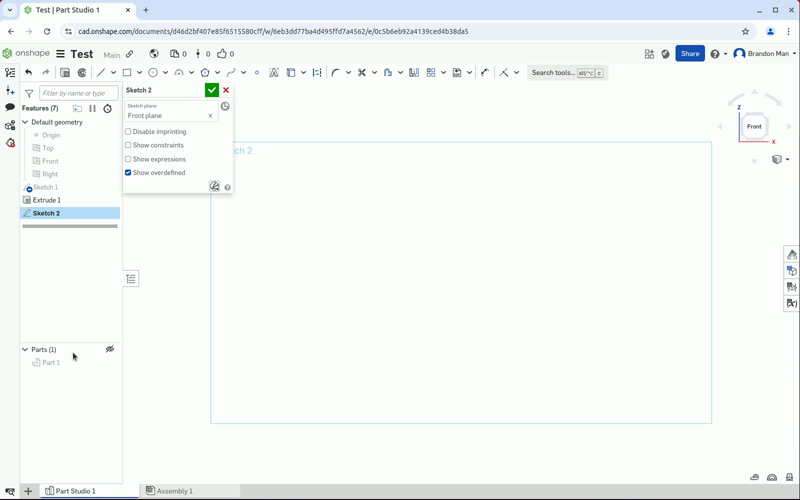
key_down(shift)
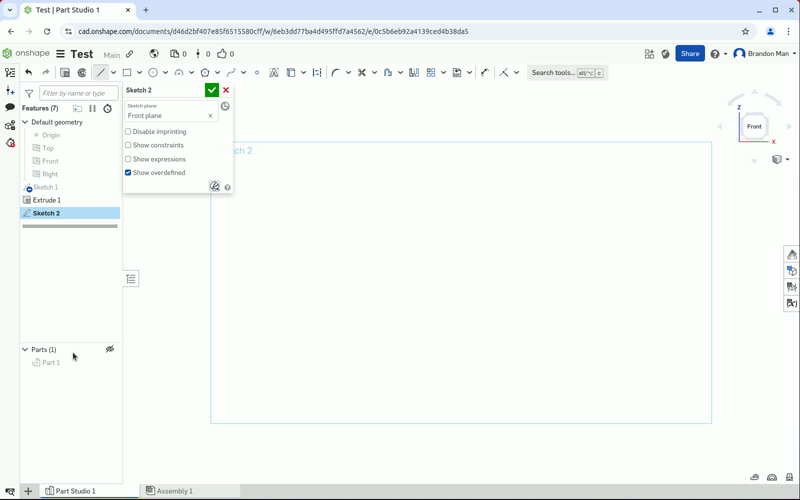
mouse_move(460, 327)
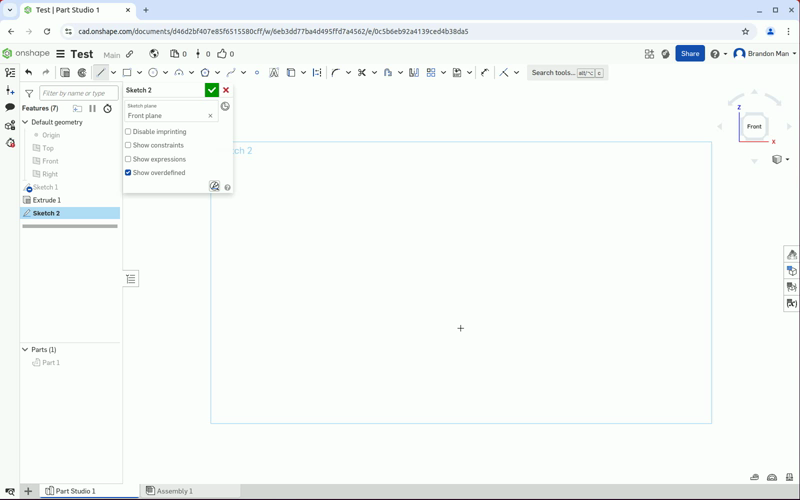
click(460, 327)
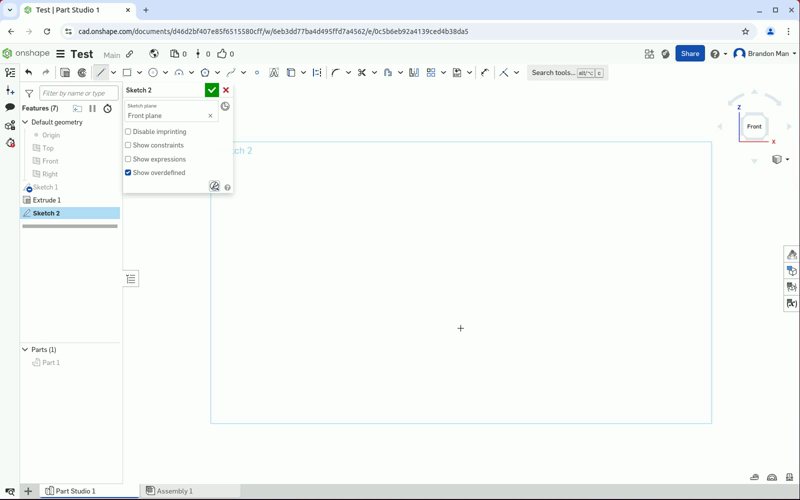
key_up(shift)
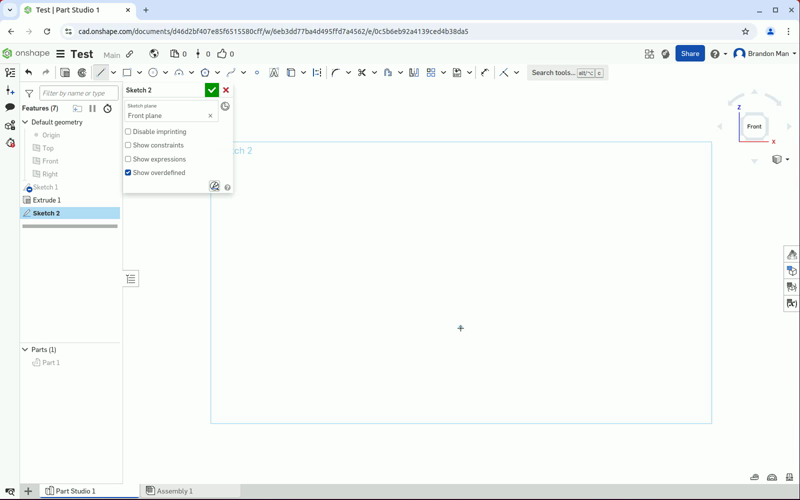
key_down(shift)
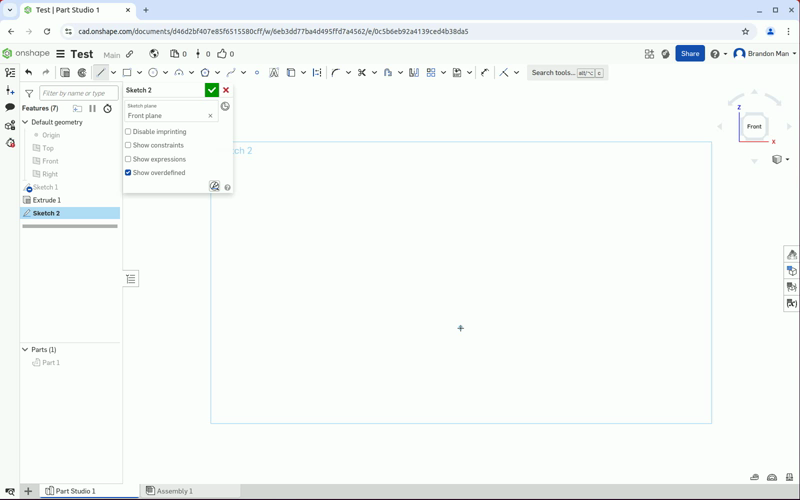
mouse_move(490, 327)
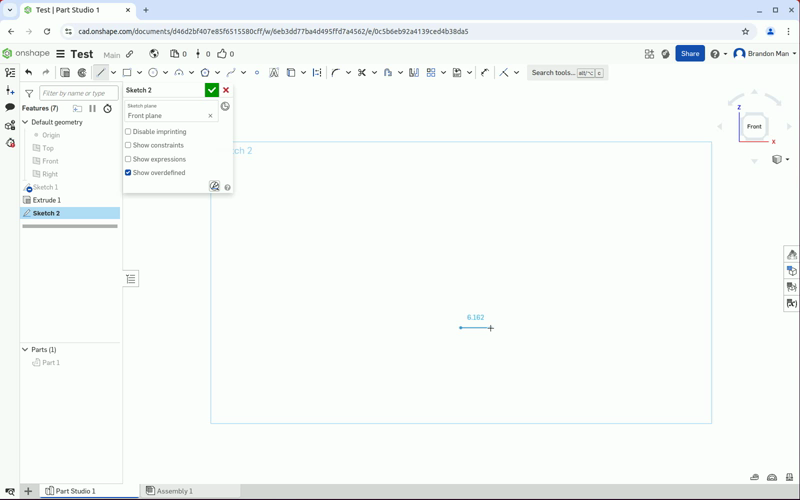
mouse_move(475, 324)
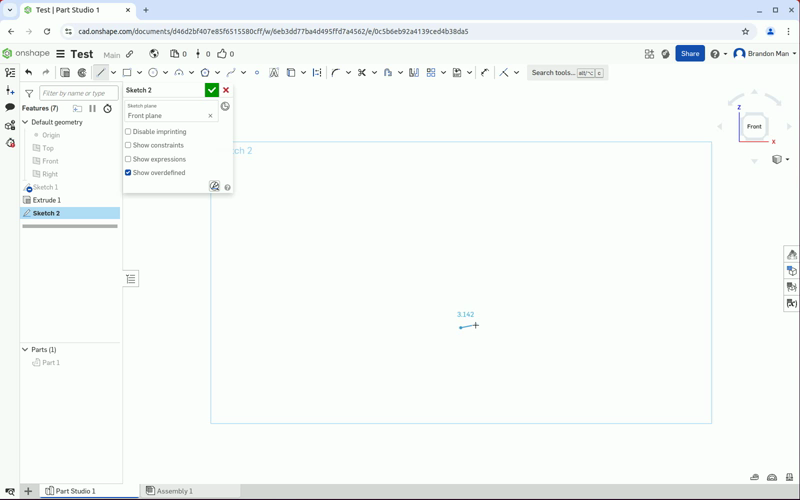
click(475, 324)
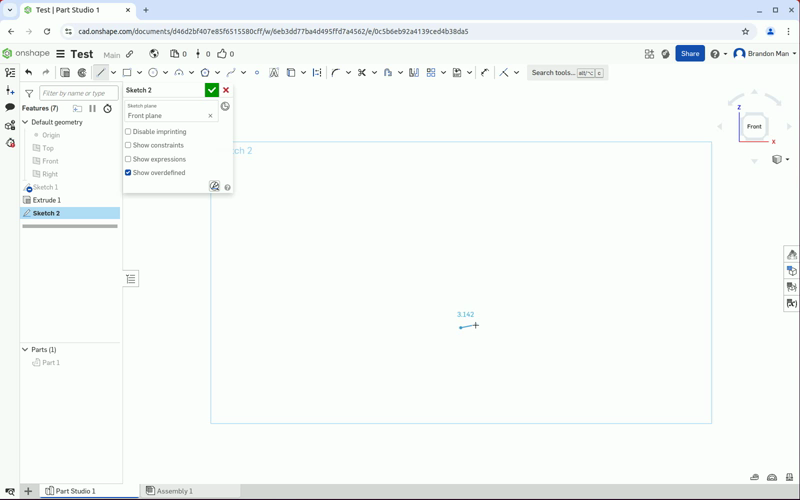
key_up(shift)
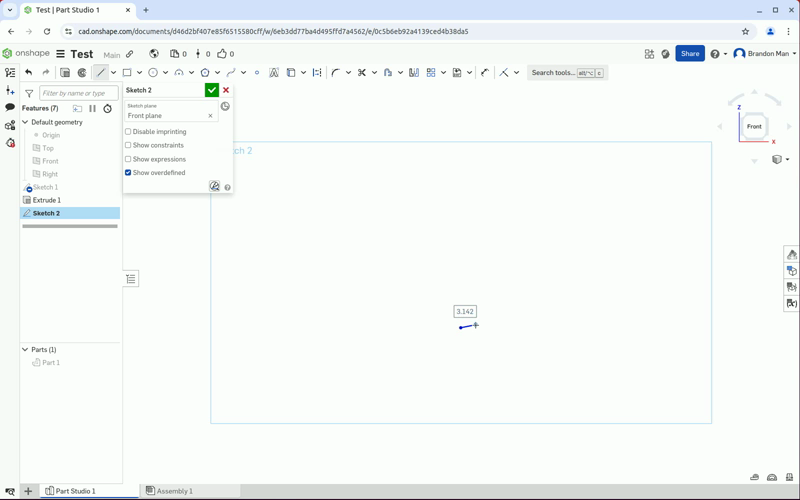
key(esc)
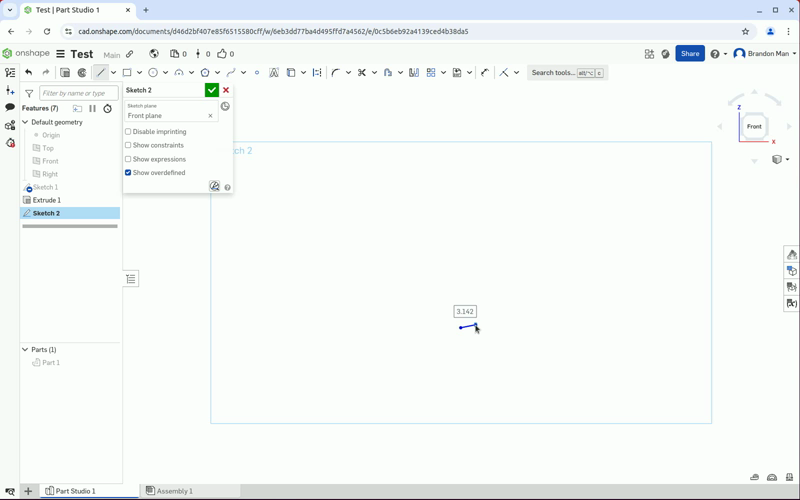
key(a)
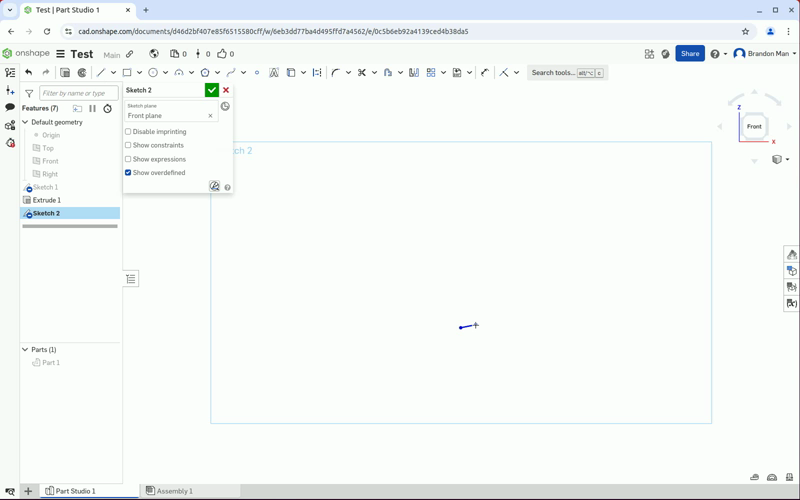
mouse_move(475, 324)
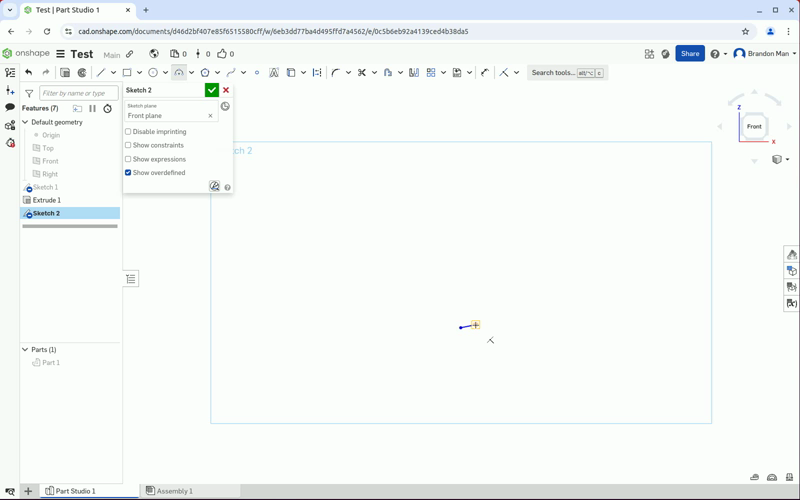
click(475, 324)
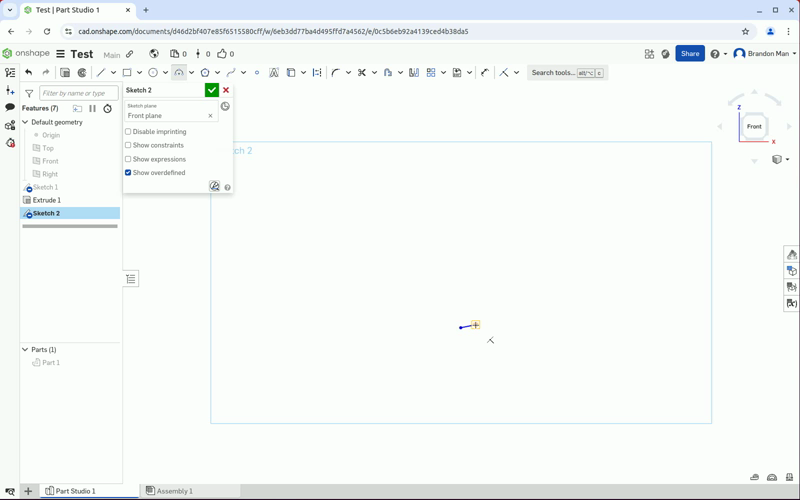
key_down(shift)
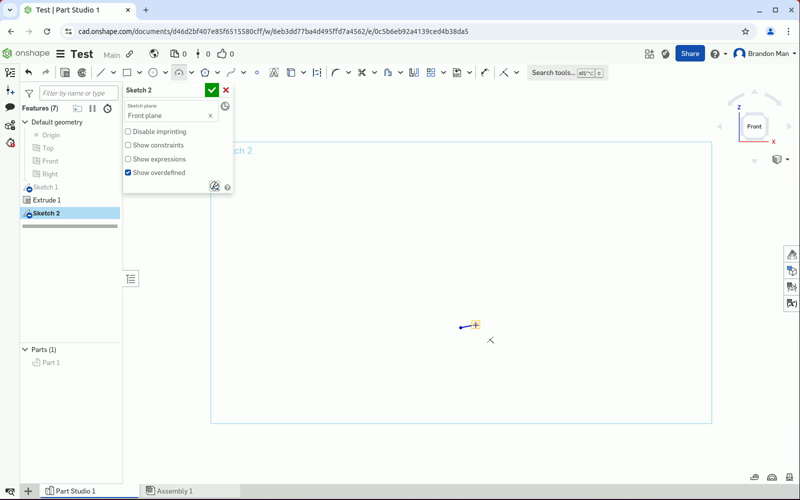
mouse_move(475, 242)
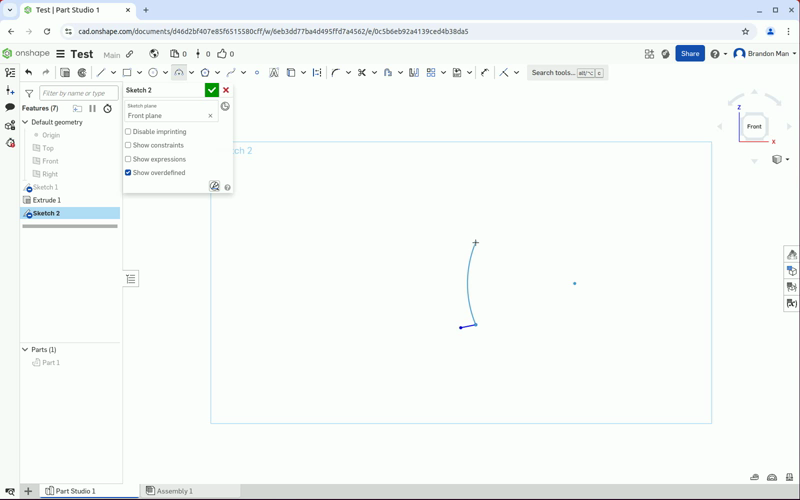
click(475, 242)
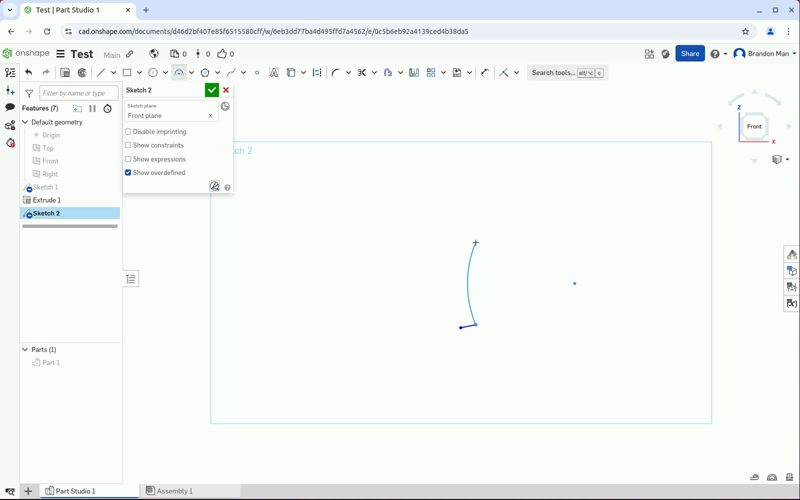
mouse_move(504, 283)
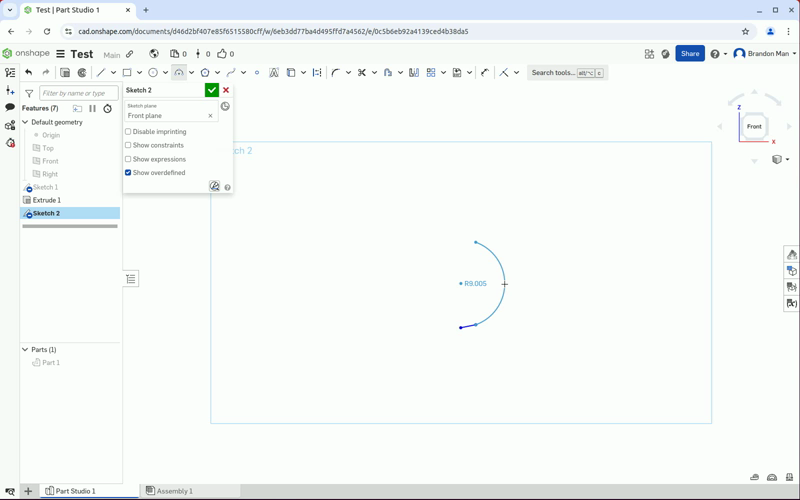
click(504, 283)
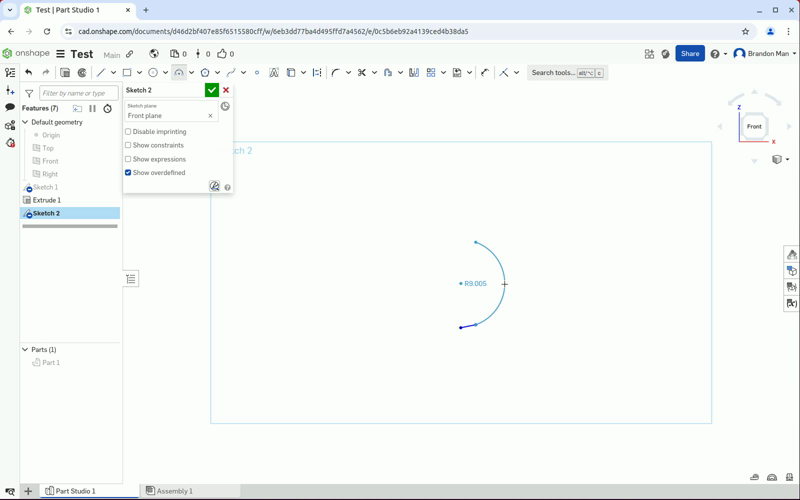
key_up(shift)
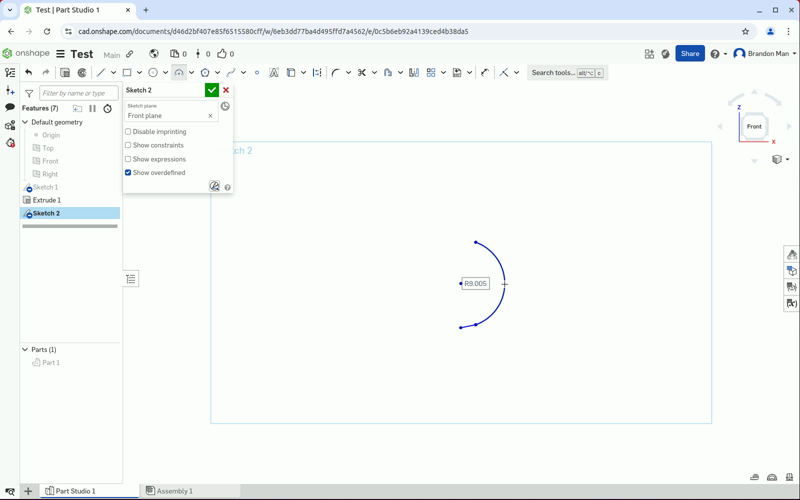
key(esc)
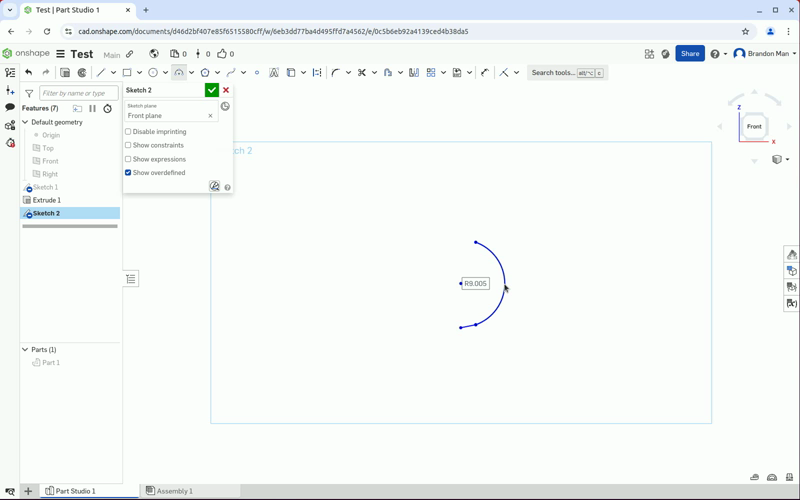
key(l)
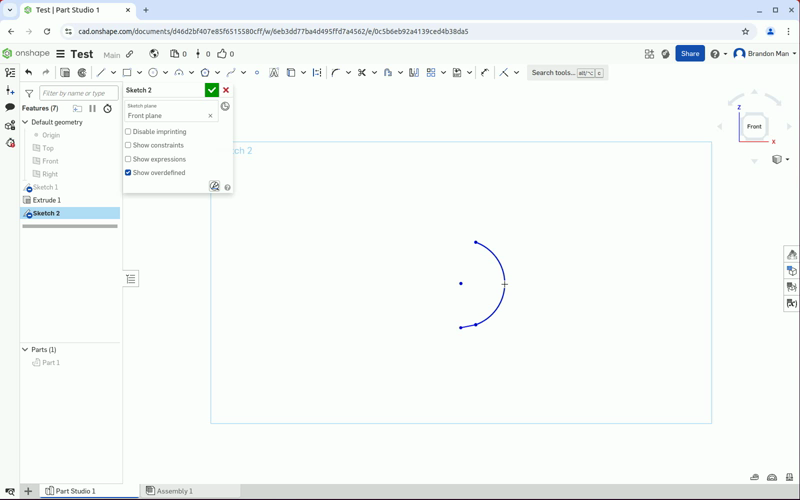
mouse_move(475, 242)
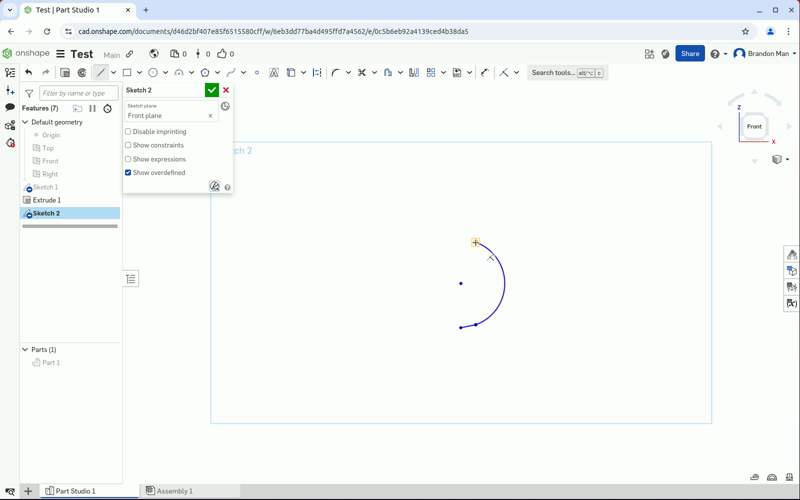
click(475, 242)
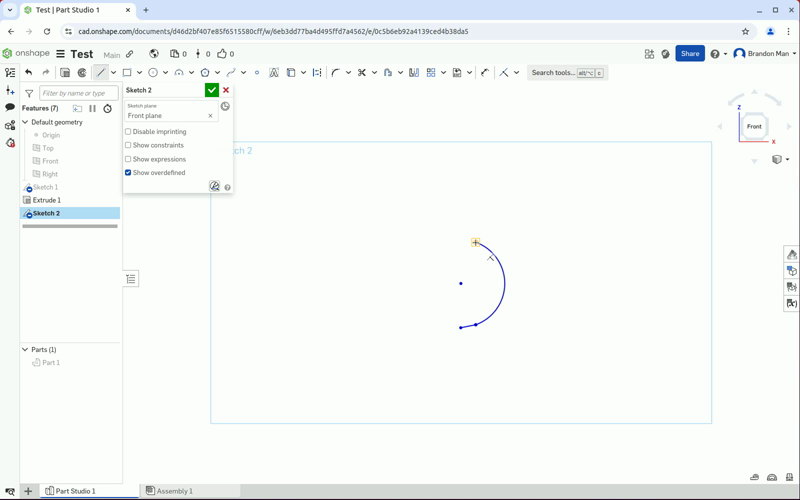
key_down(shift)
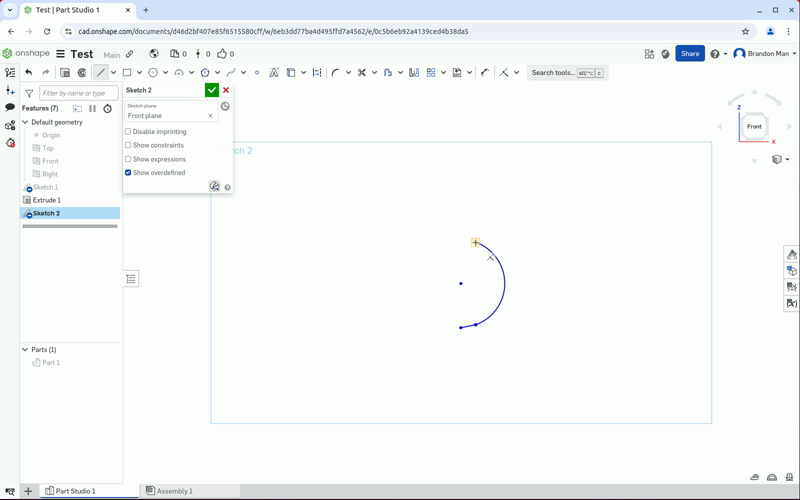
mouse_move(505, 242)
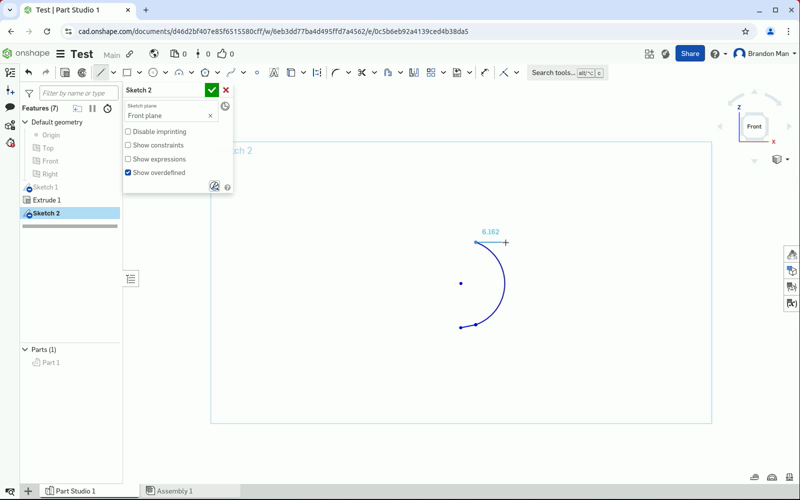
mouse_move(460, 239)
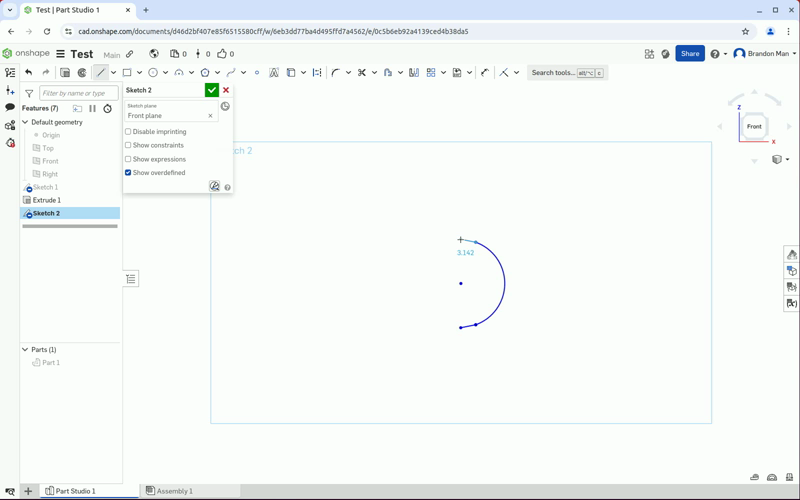
click(460, 239)
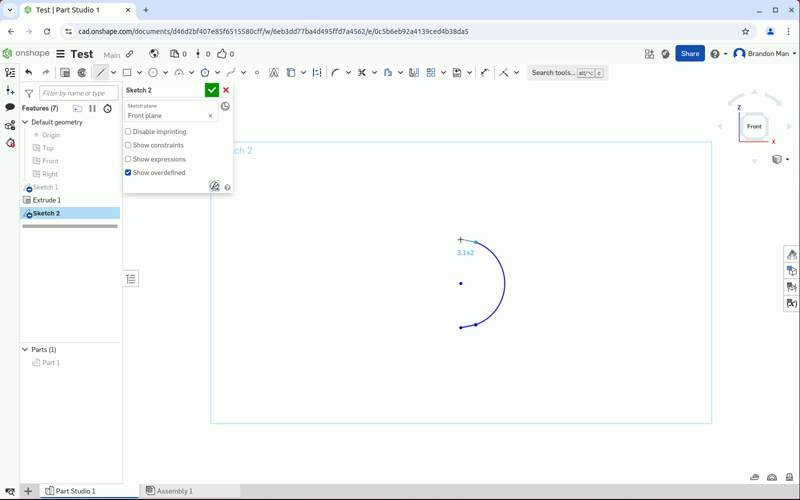
key_up(shift)
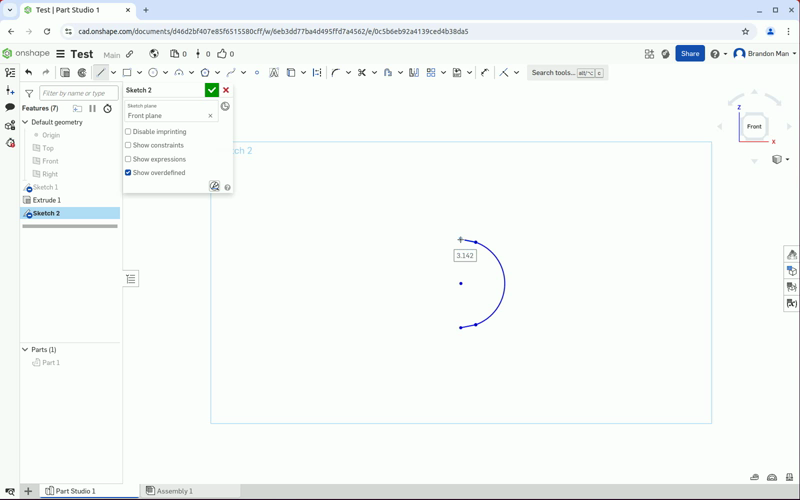
key(esc)
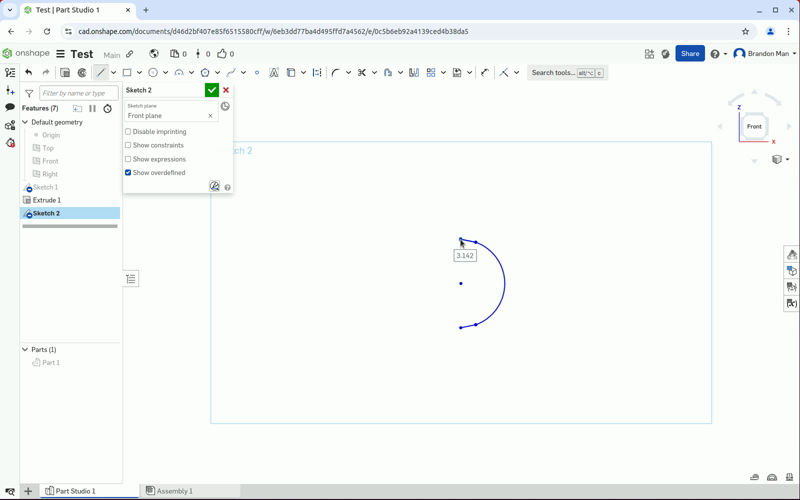
key(a)
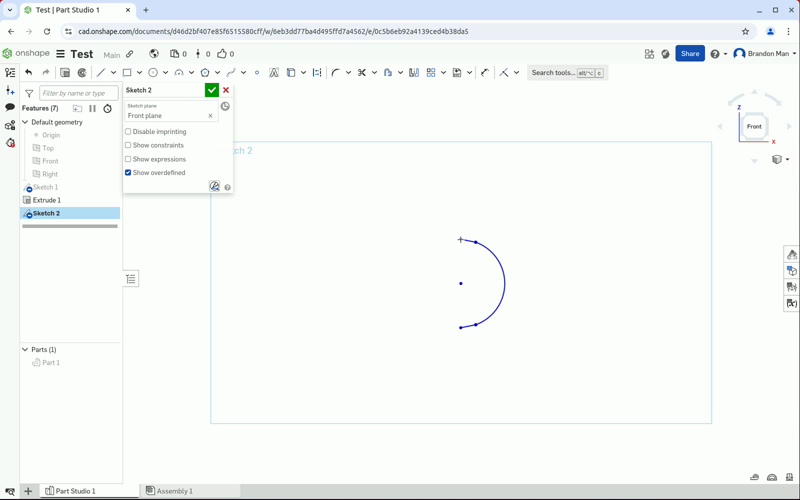
mouse_move(460, 239)
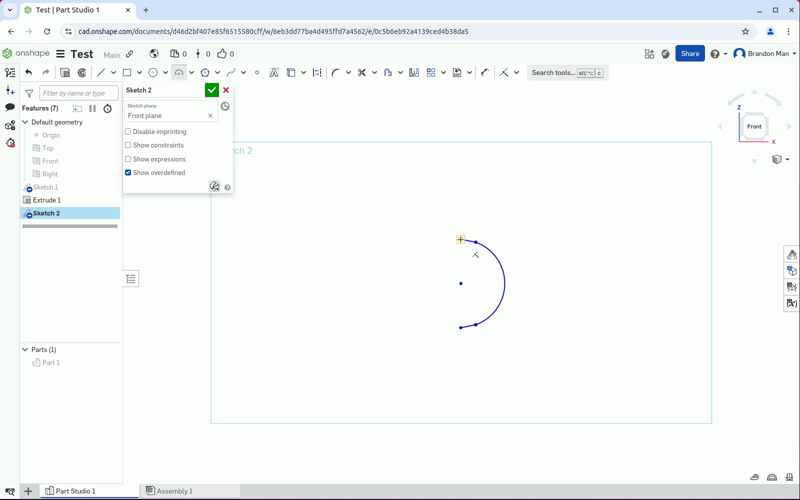
click(460, 239)
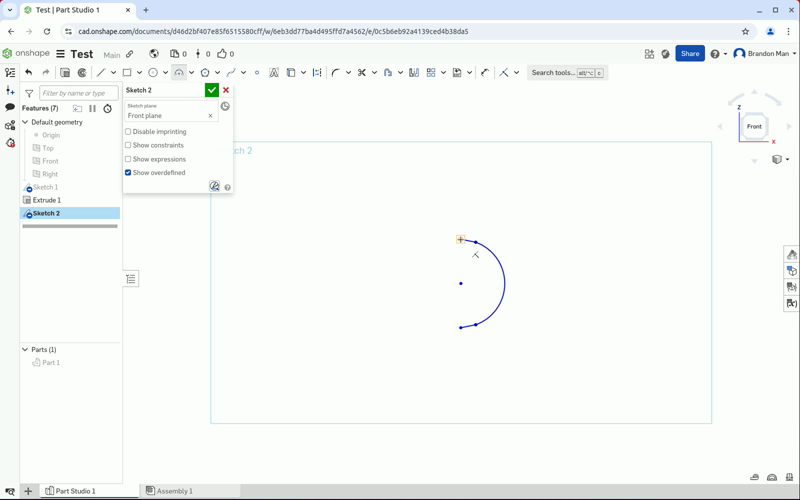
mouse_move(460, 327)
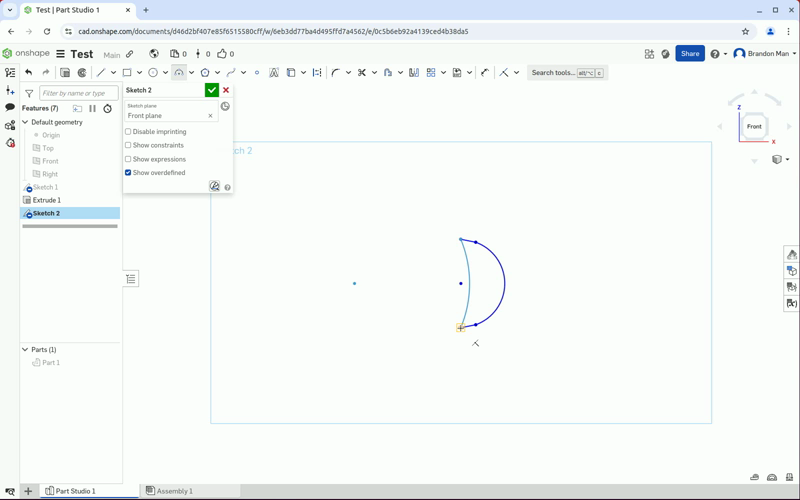
click(460, 327)
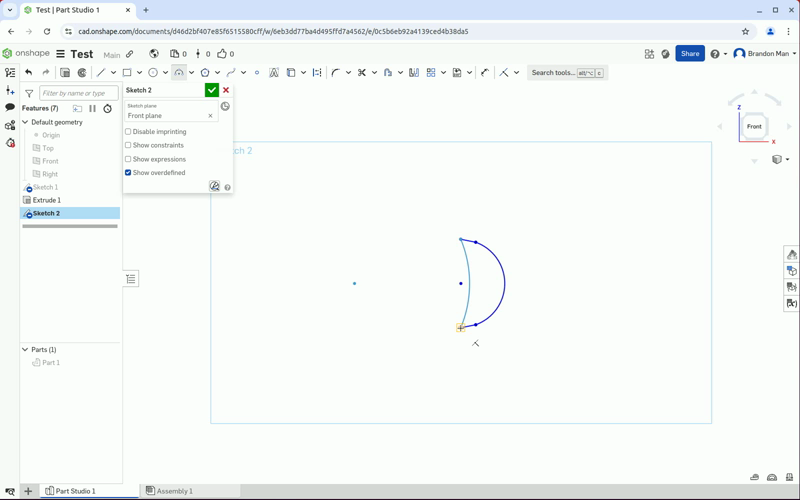
key_down(shift)
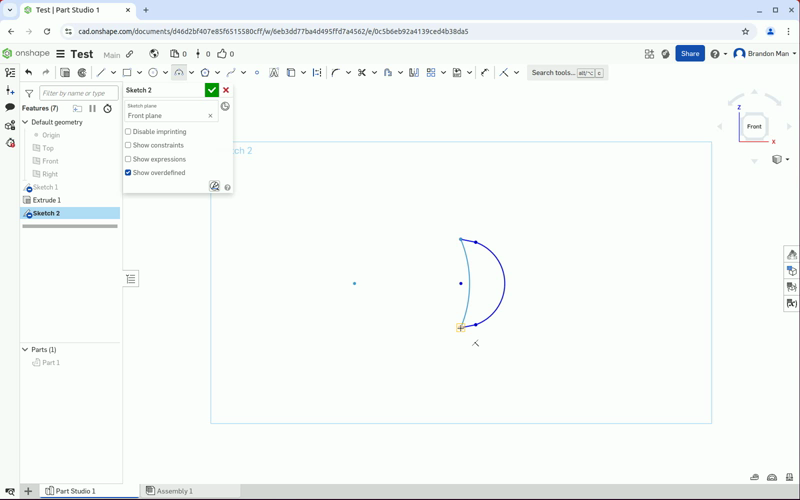
mouse_move(416, 283)
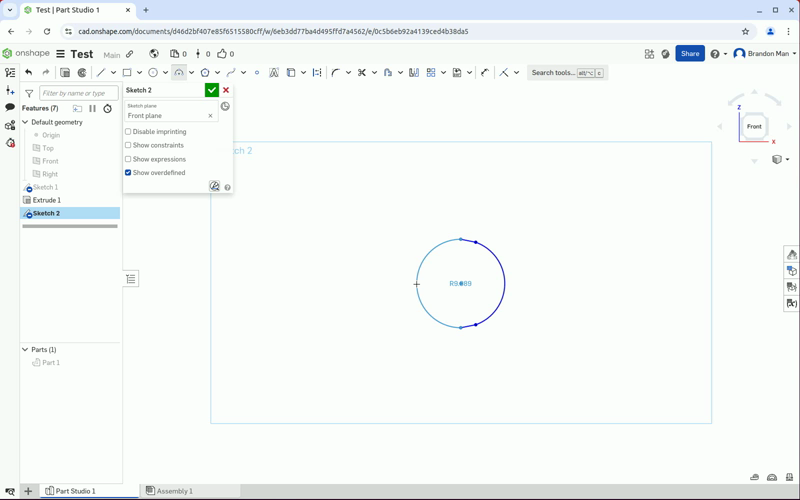
click(416, 283)
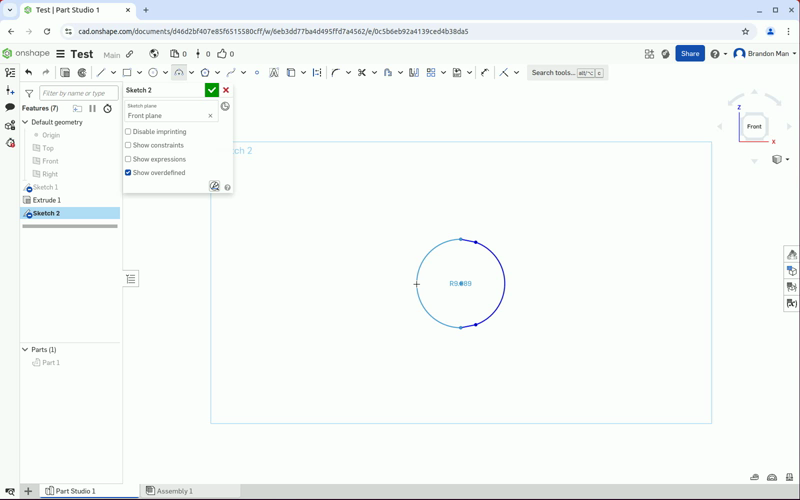
key_up(shift)
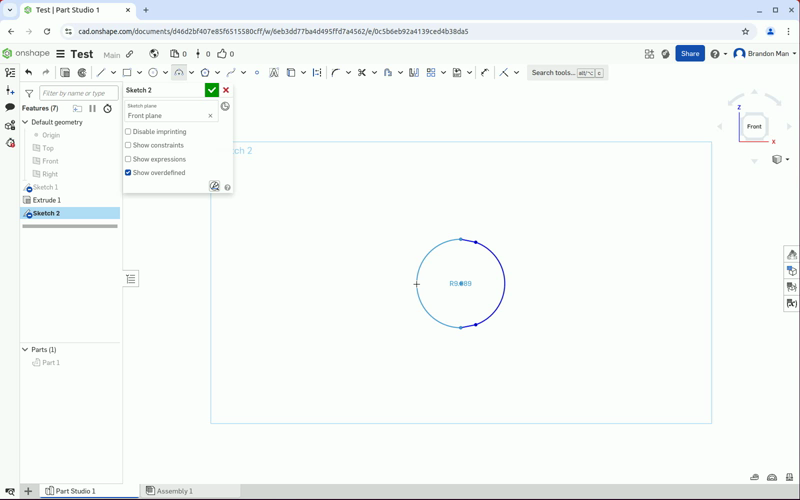
key(esc)
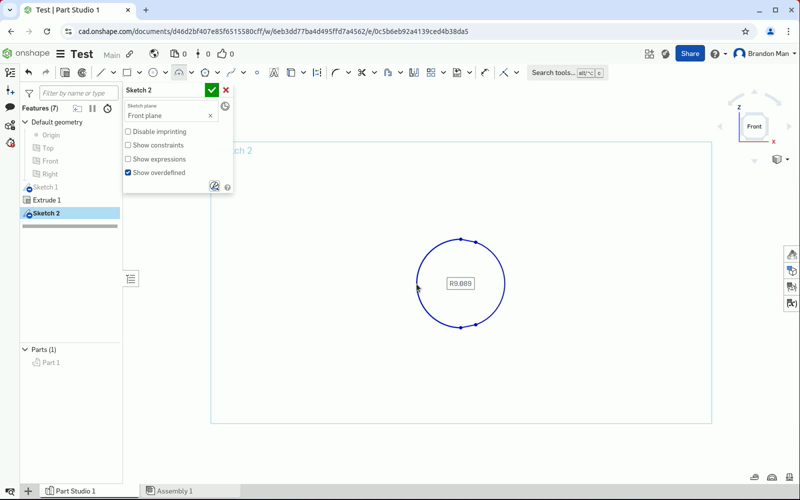
key(l)
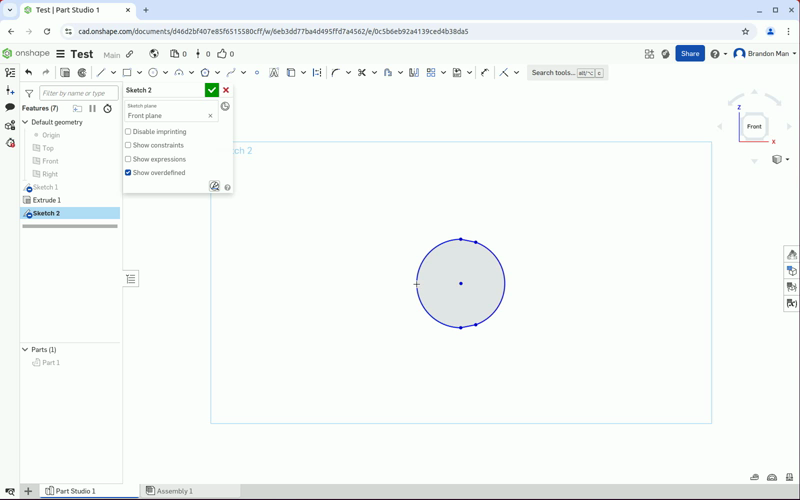
key_down(shift)
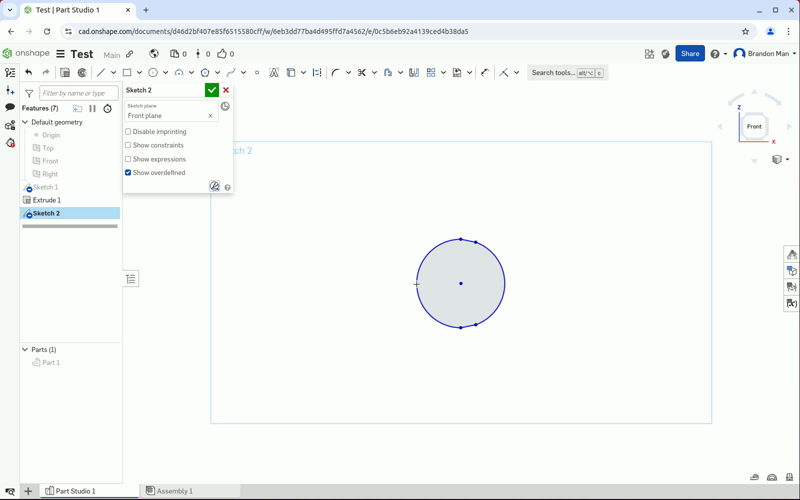
mouse_move(431, 290)
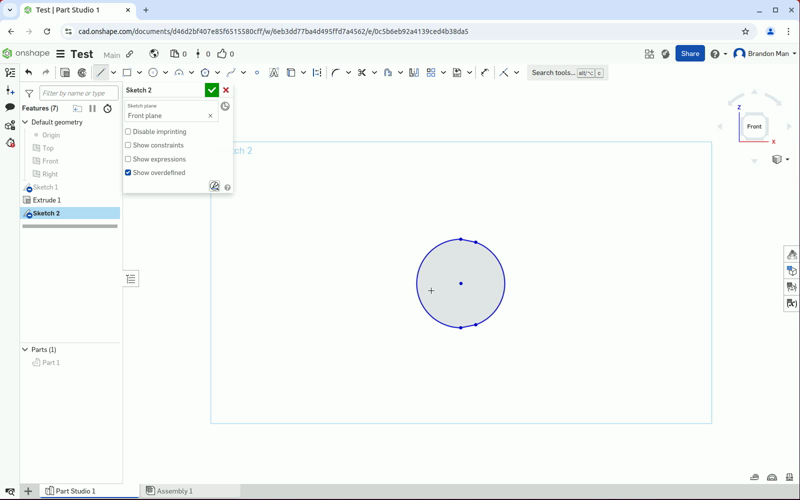
click(431, 290)
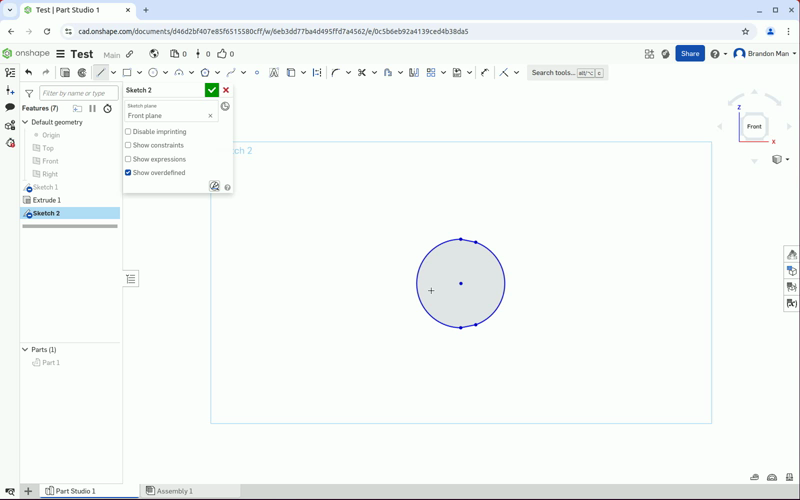
key_up(shift)
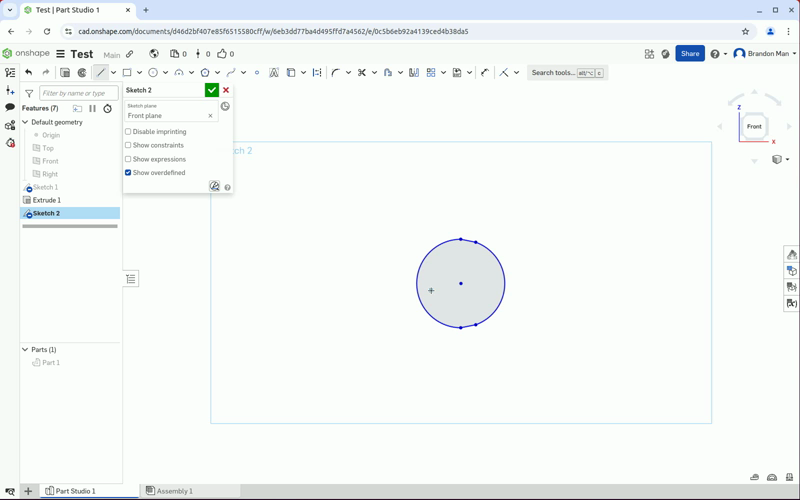
key_down(shift)
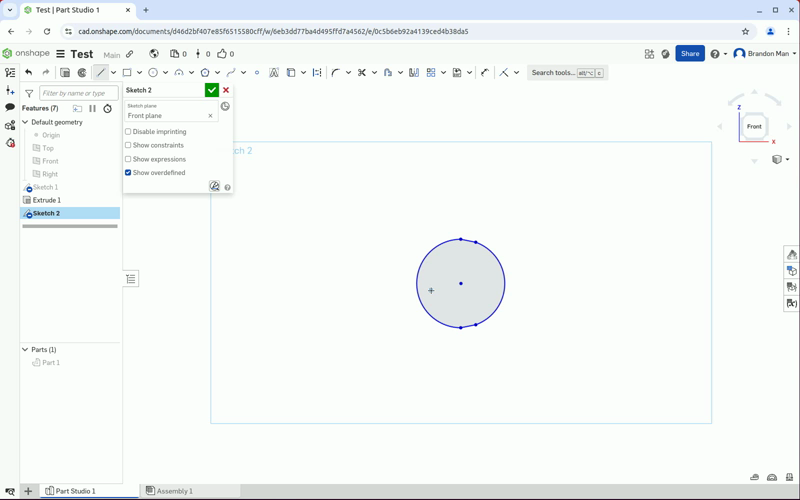
mouse_move(461, 290)
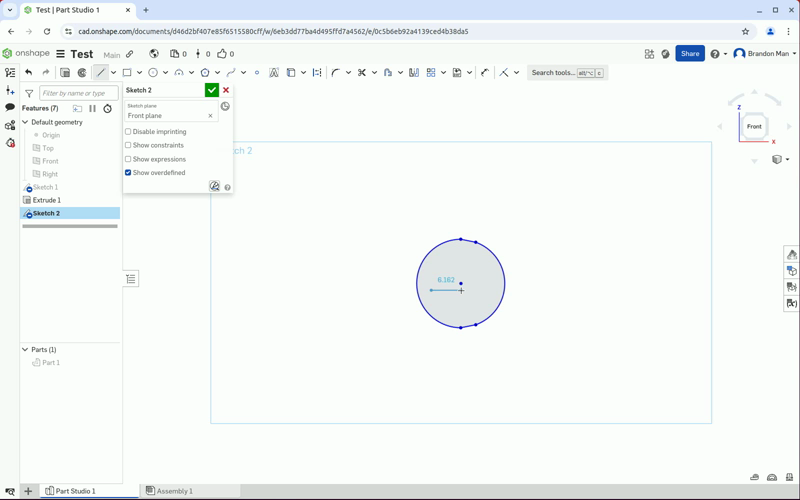
mouse_move(440, 290)
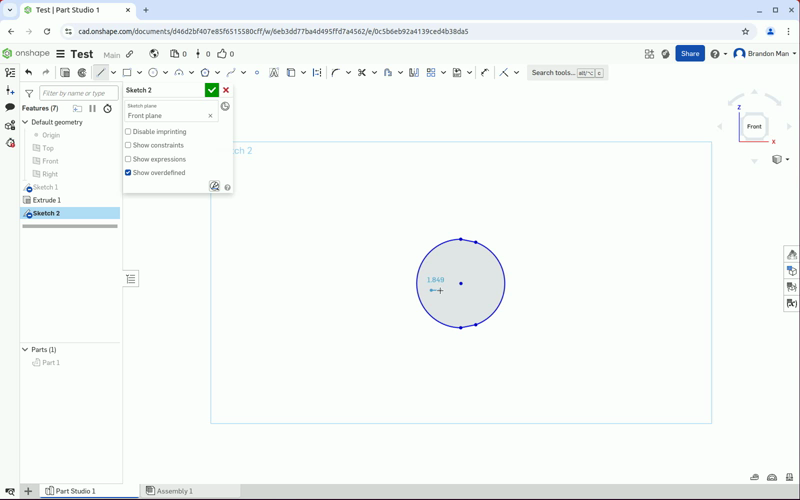
click(440, 290)
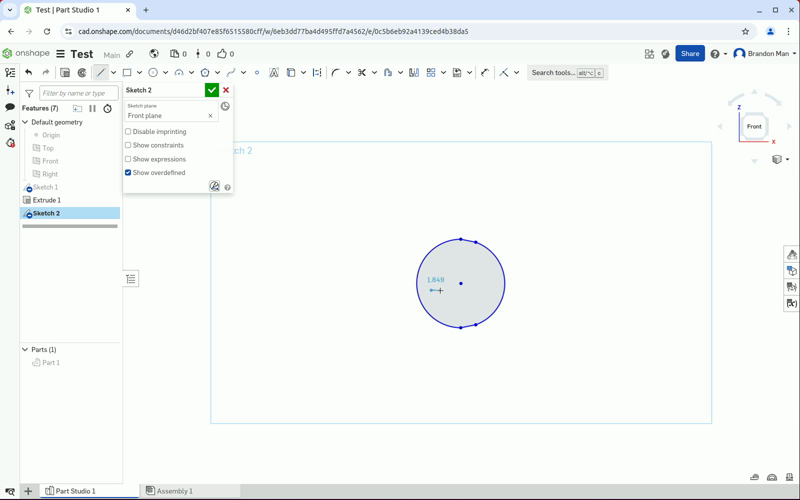
key_up(shift)
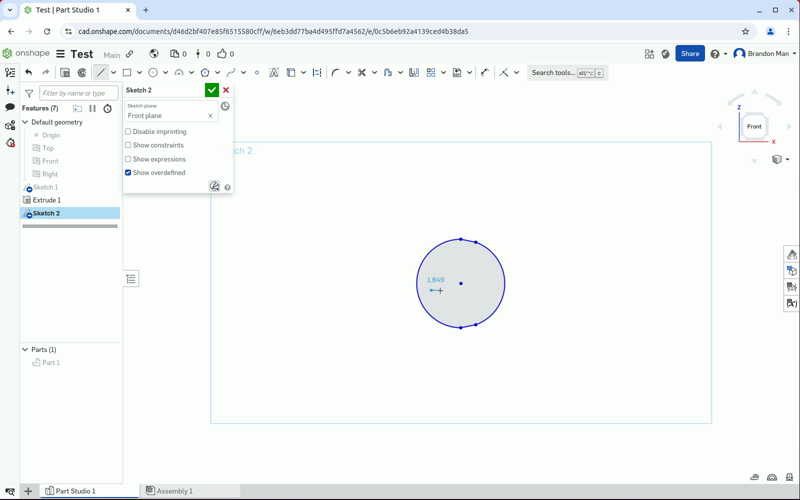
key(esc)
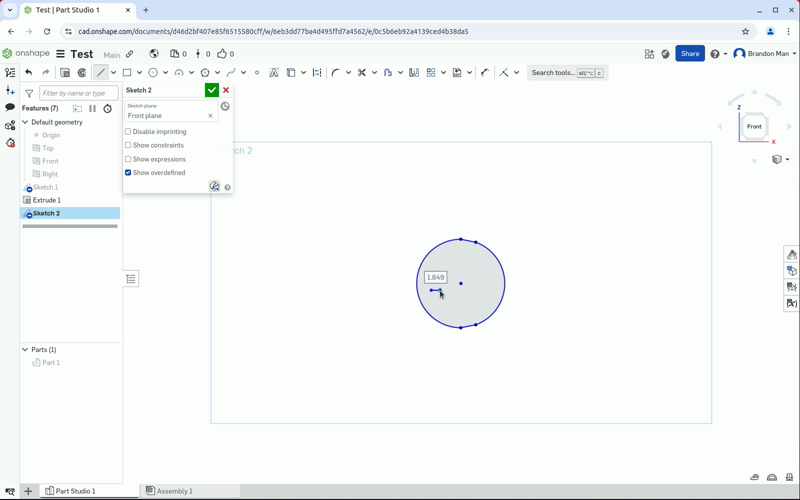
key(a)
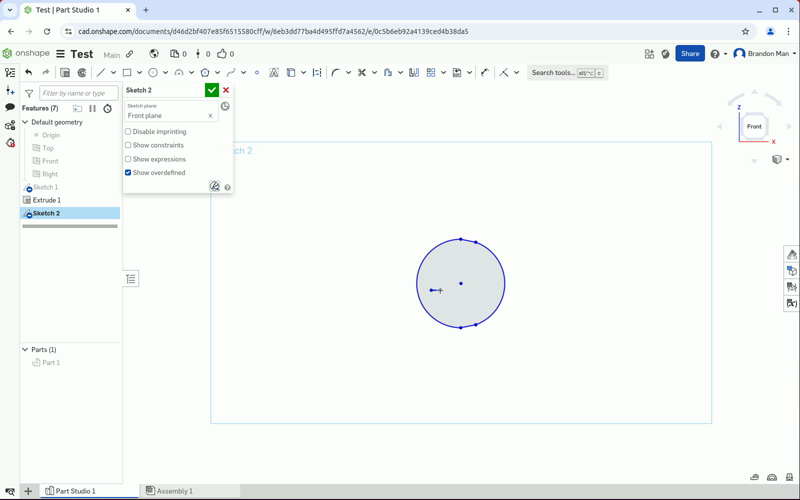
mouse_move(440, 290)
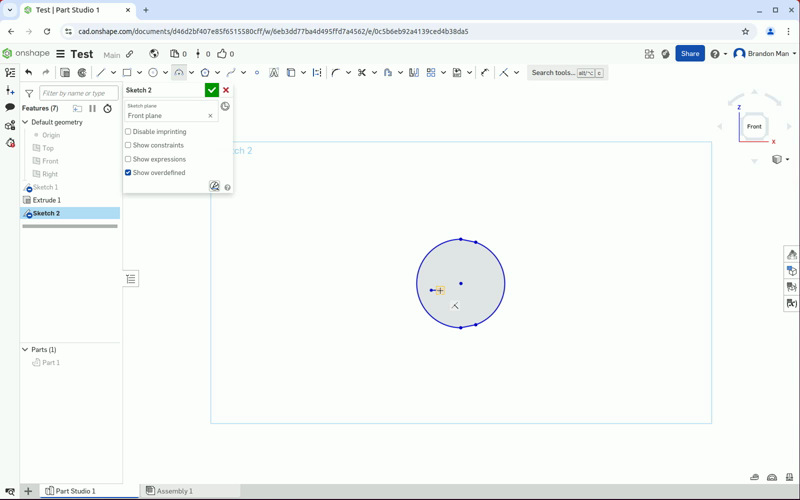
click(440, 290)
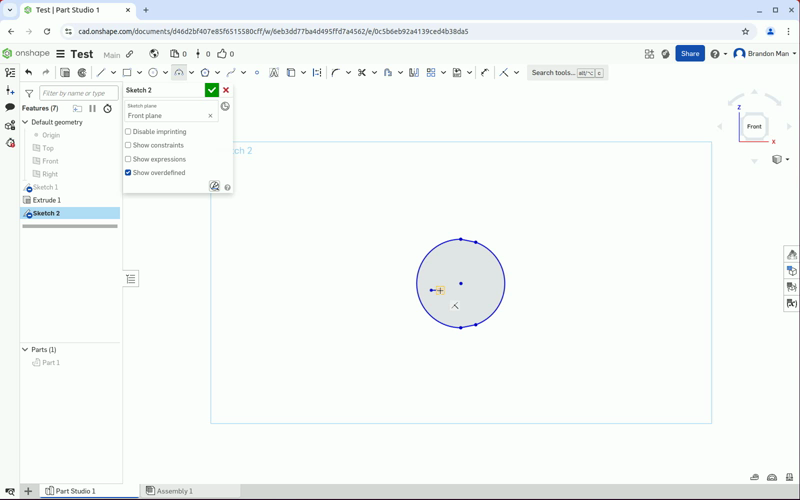
key_down(shift)
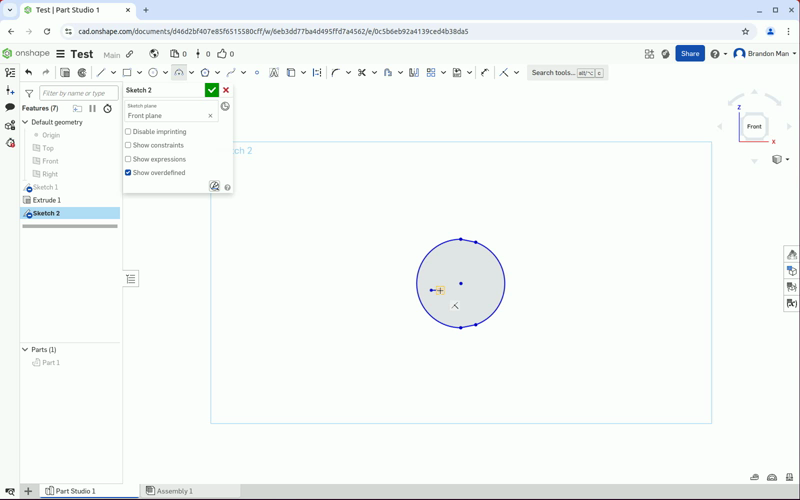
mouse_move(481, 290)
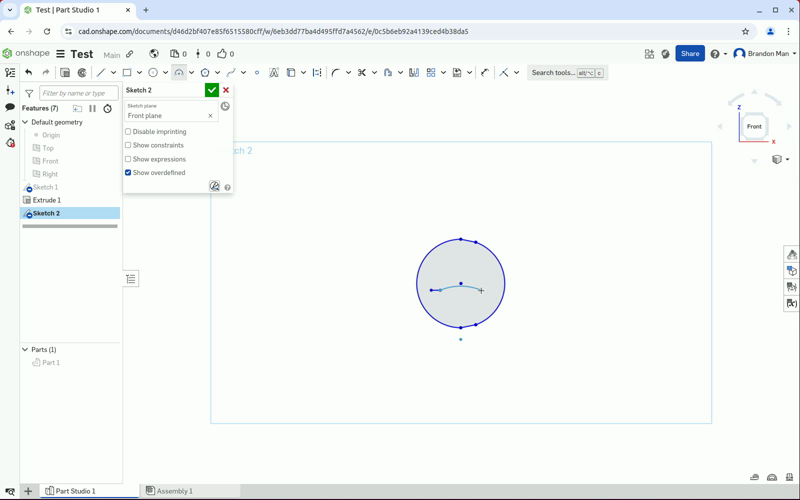
click(481, 290)
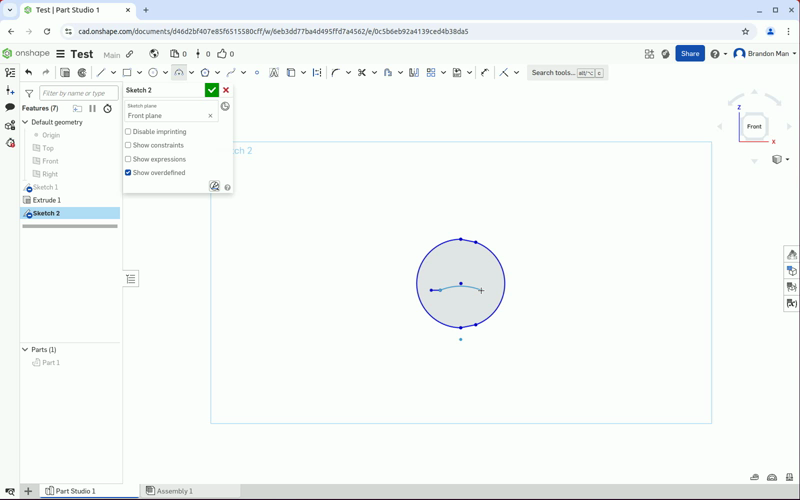
mouse_move(460, 304)
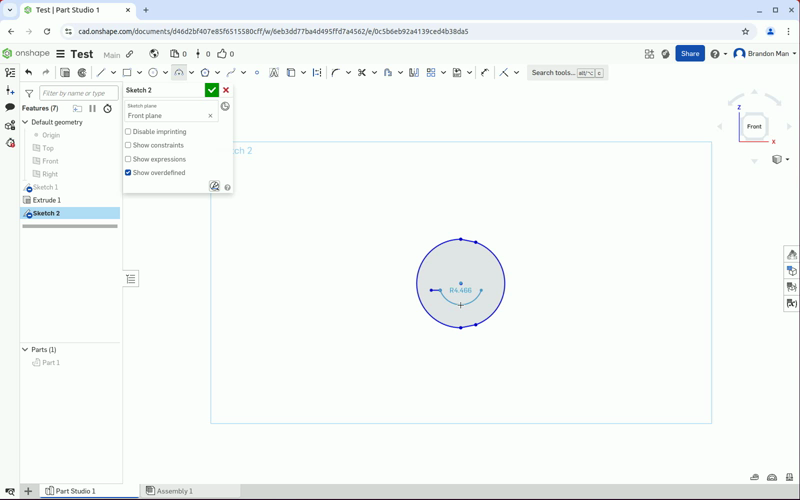
click(460, 304)
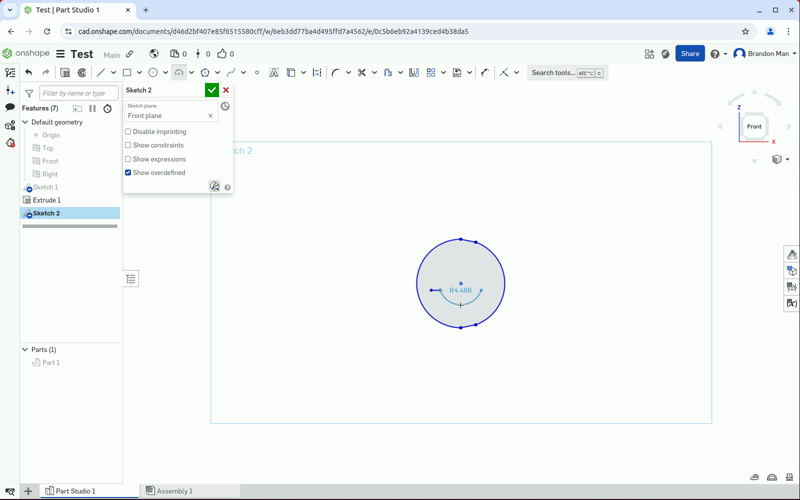
key_up(shift)
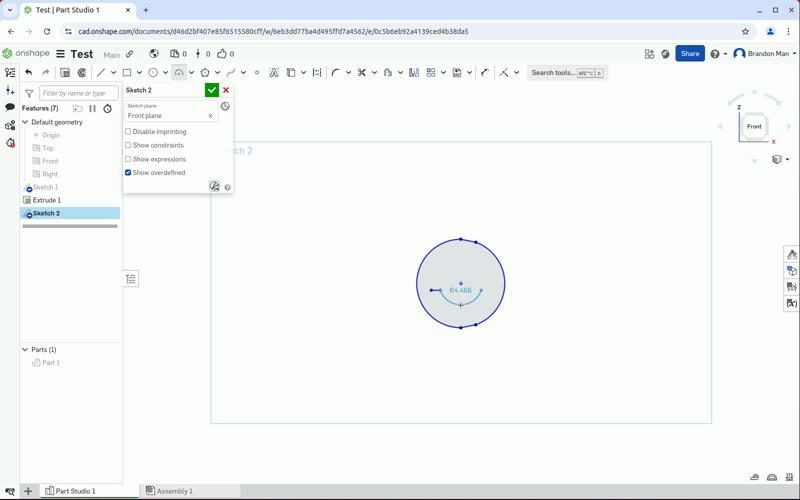
key(esc)
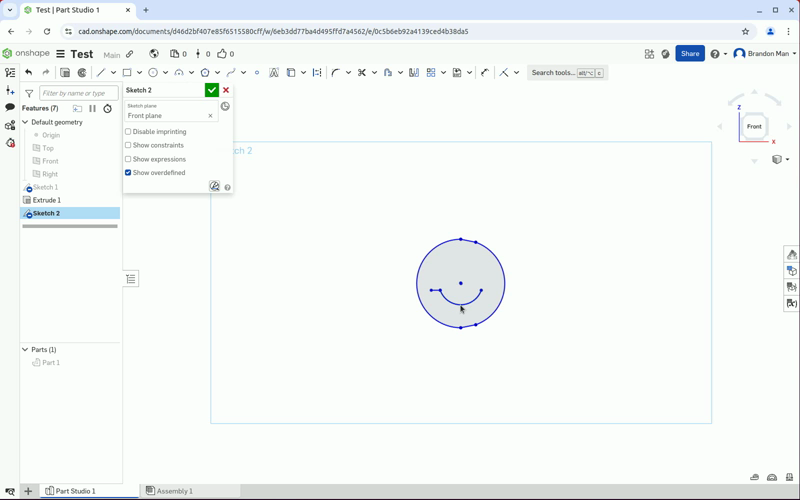
key(l)
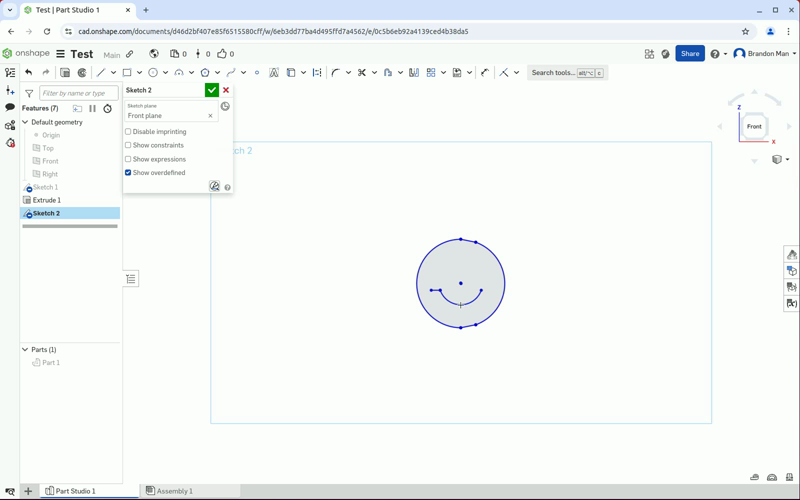
mouse_move(481, 290)
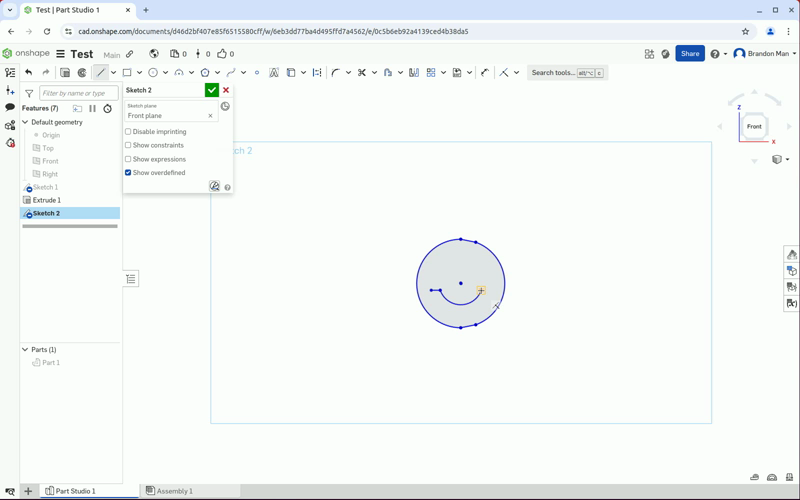
click(481, 290)
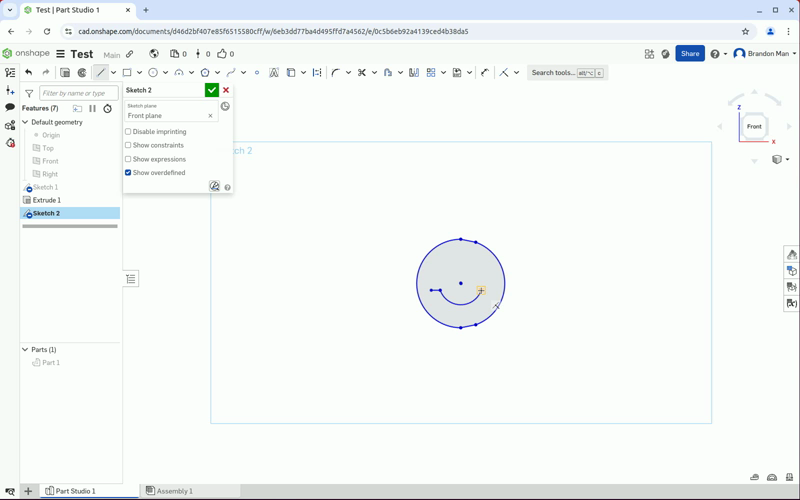
key_down(shift)
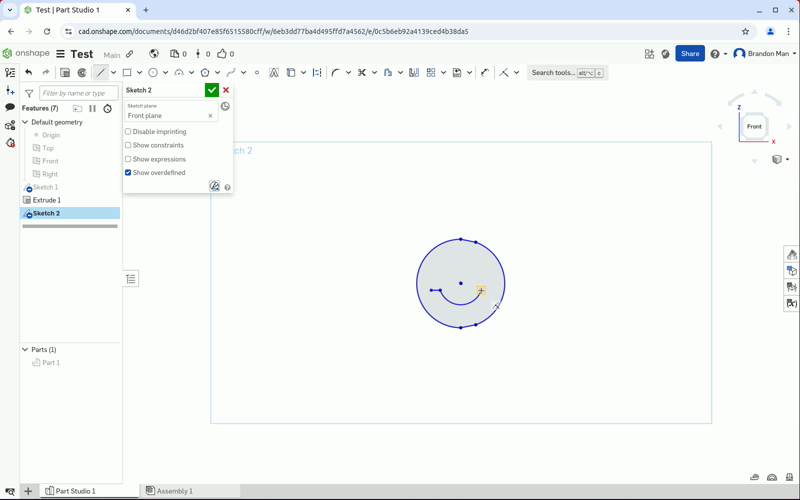
mouse_move(511, 290)
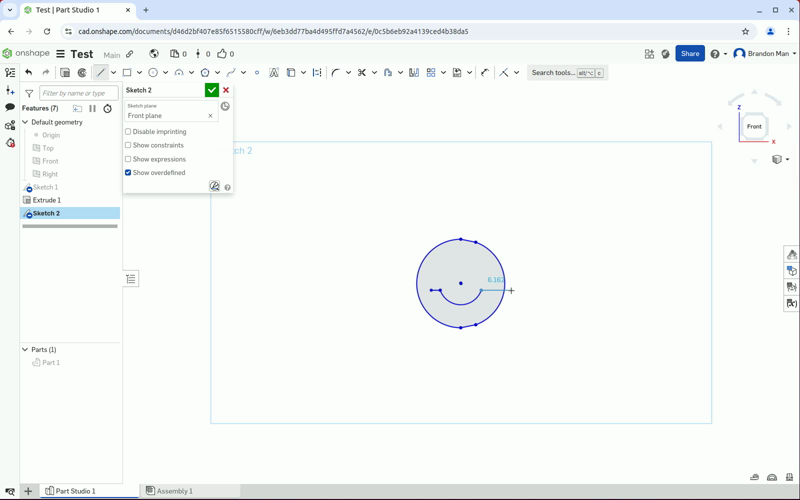
mouse_move(490, 290)
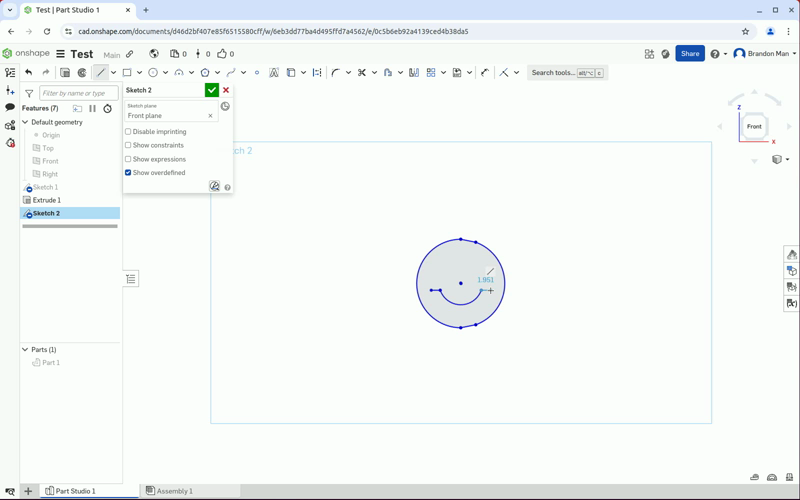
click(490, 290)
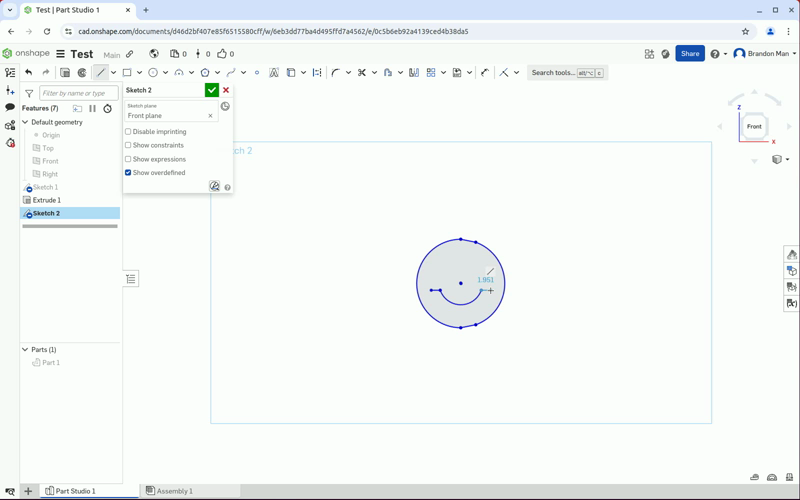
key_up(shift)
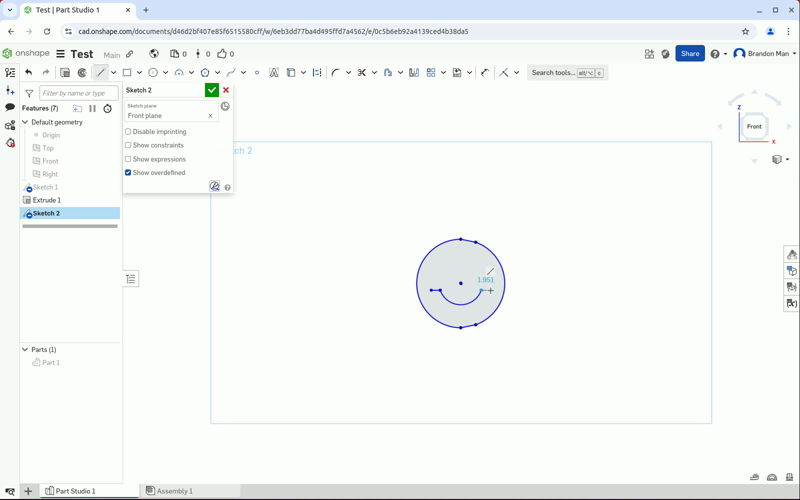
key_down(shift)
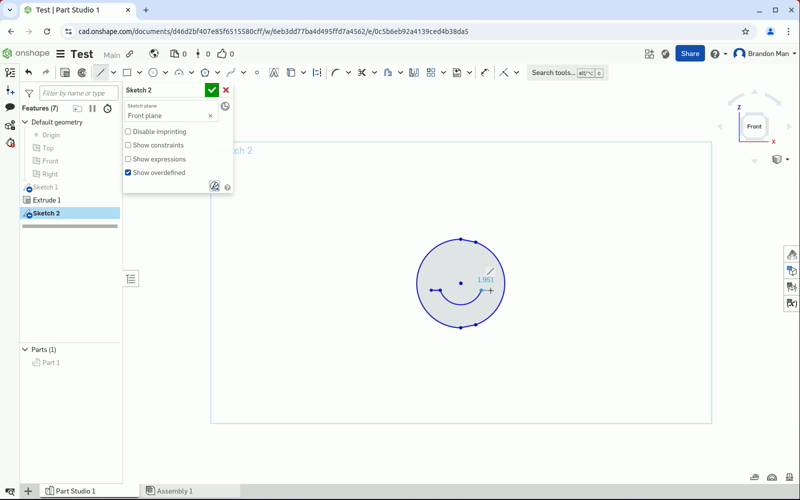
mouse_move(520, 290)
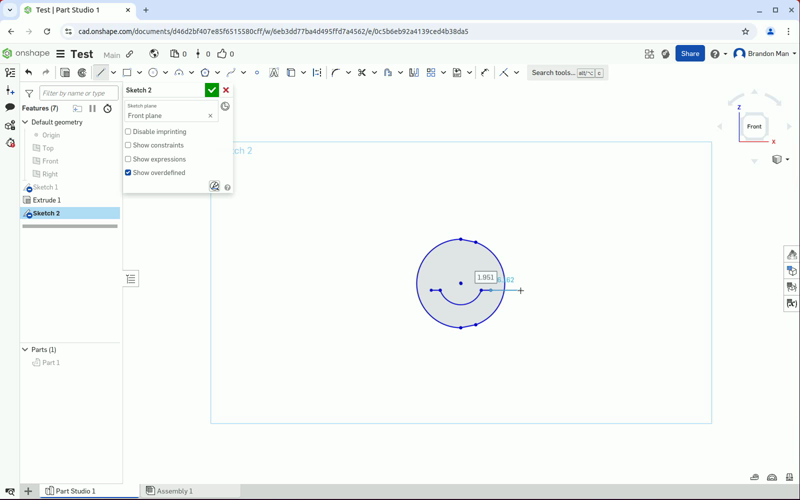
mouse_move(490, 276)
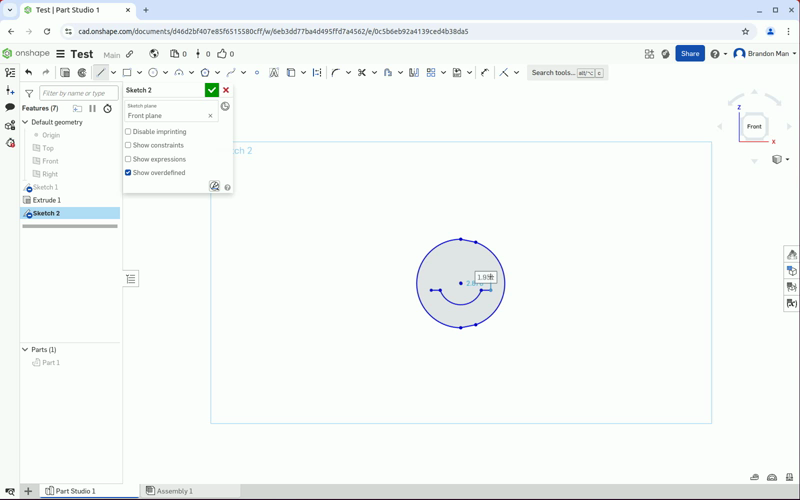
click(490, 276)
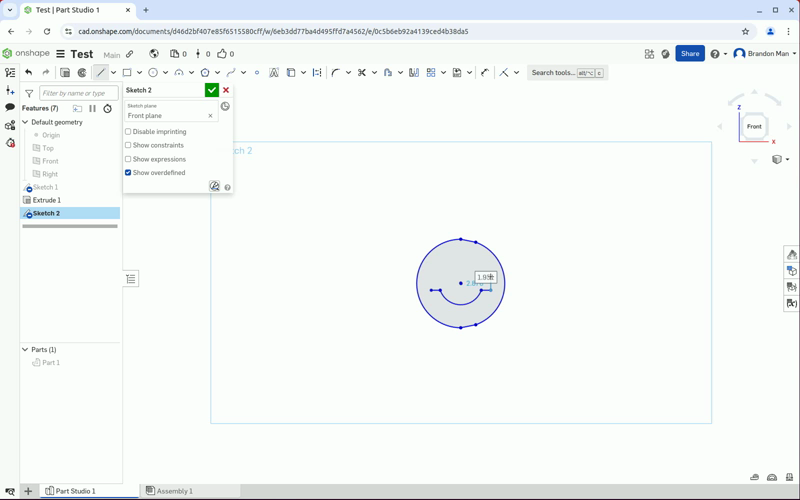
key_up(shift)
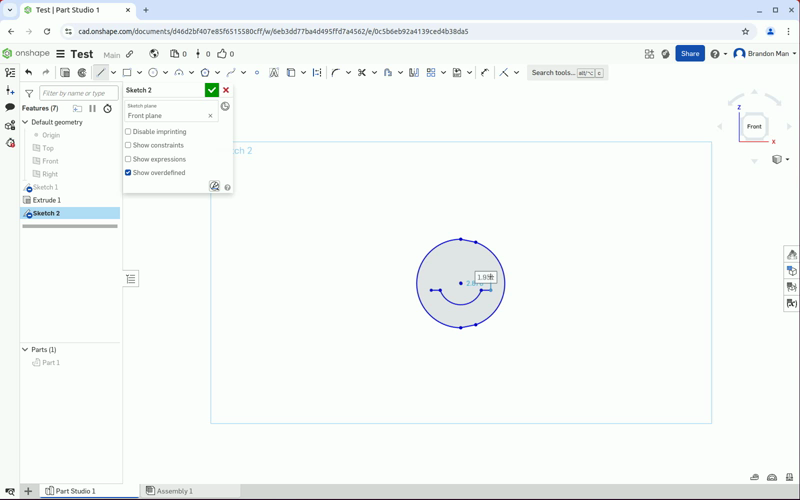
key_down(shift)
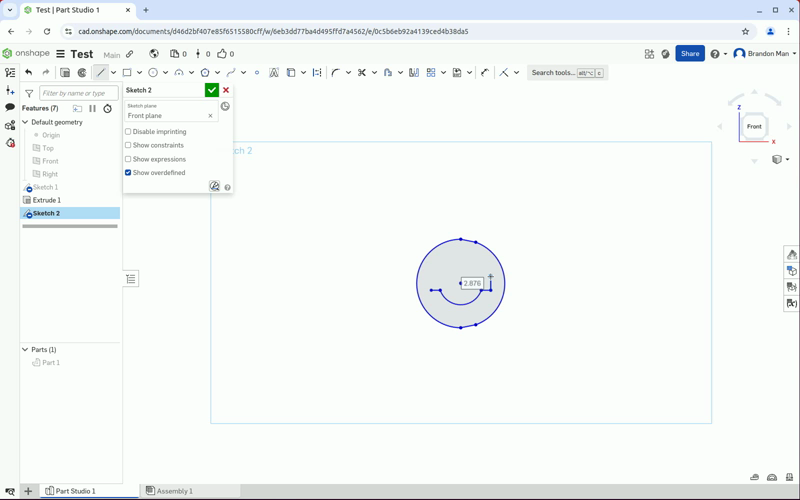
mouse_move(520, 276)
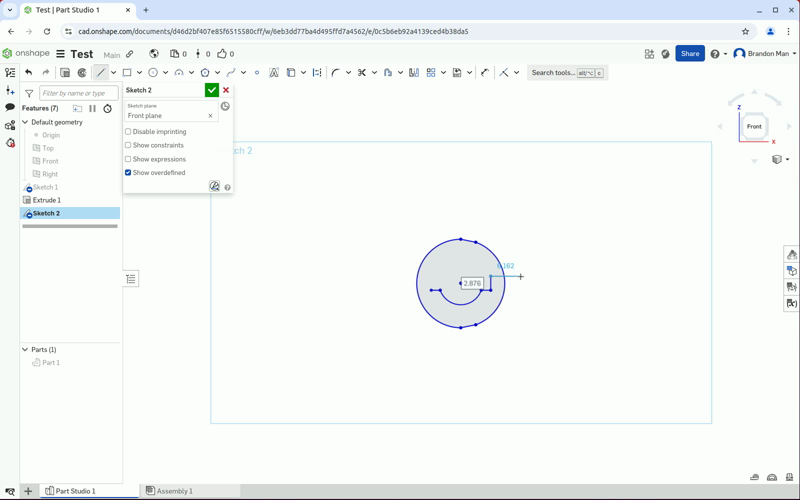
mouse_move(481, 276)
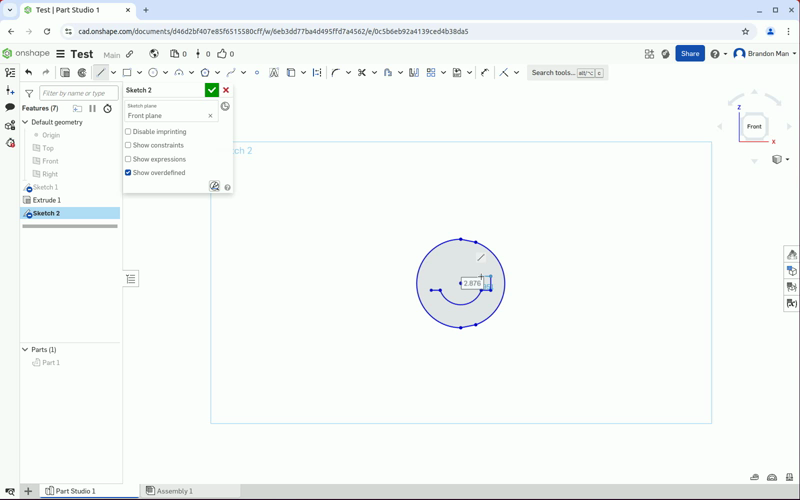
click(481, 276)
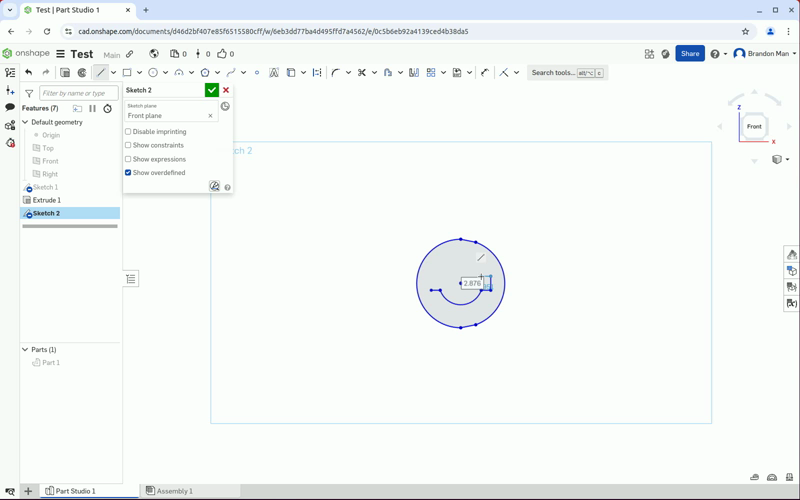
key_up(shift)
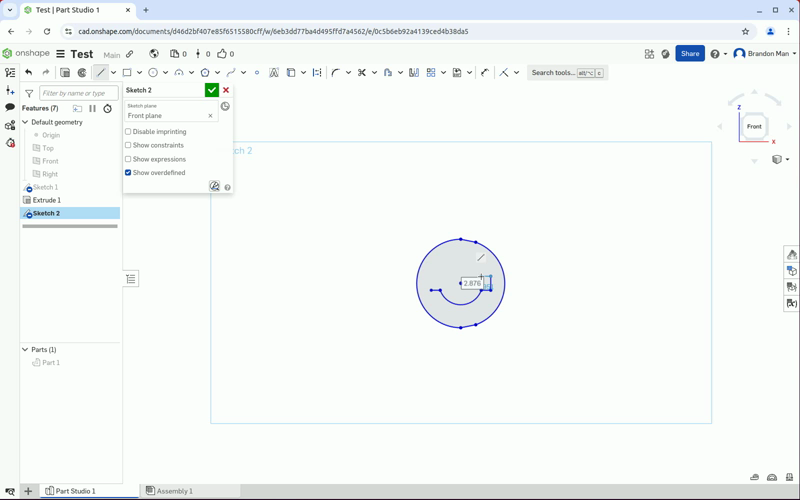
key(esc)
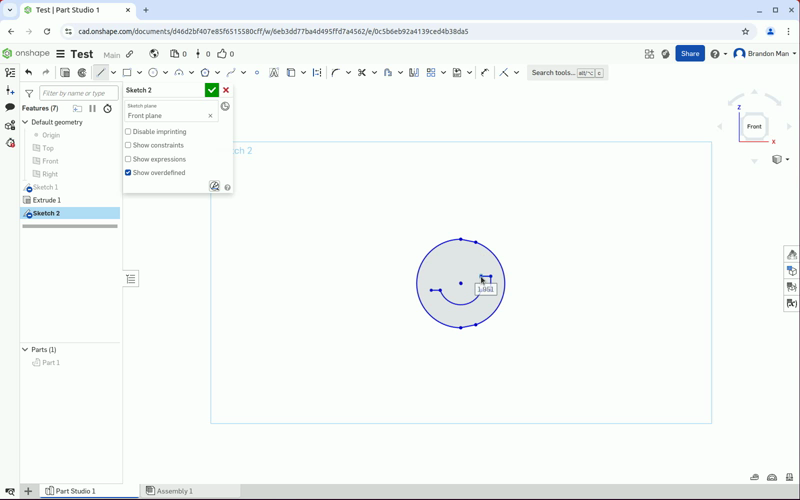
key(a)
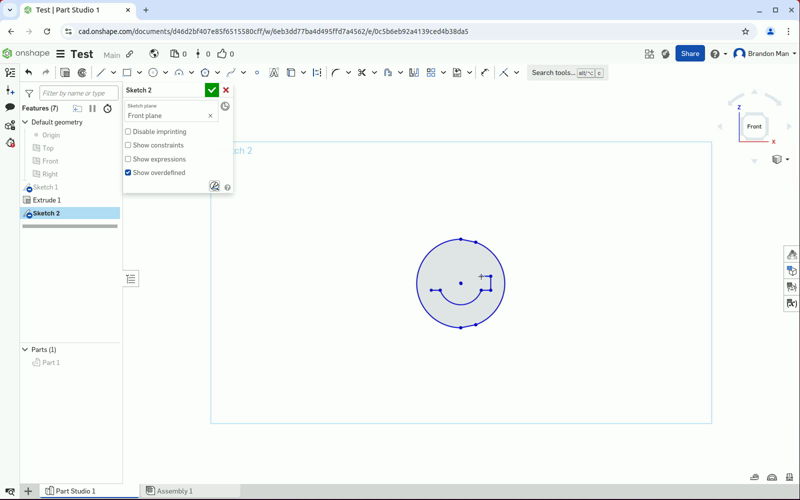
mouse_move(481, 276)
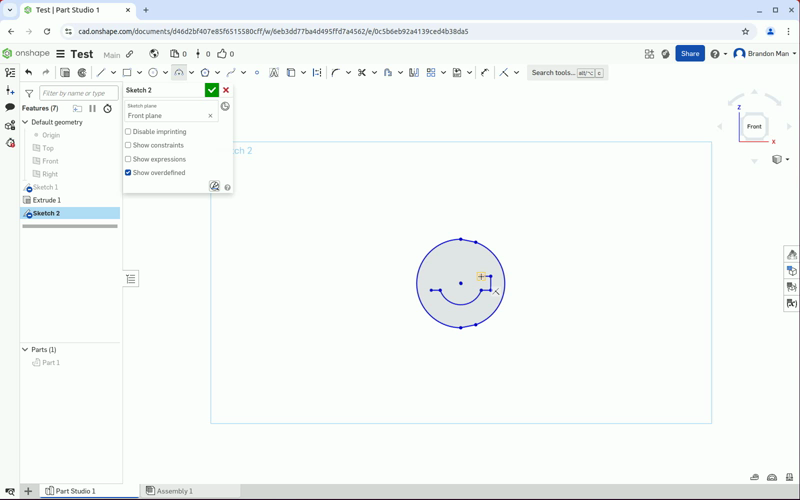
click(481, 276)
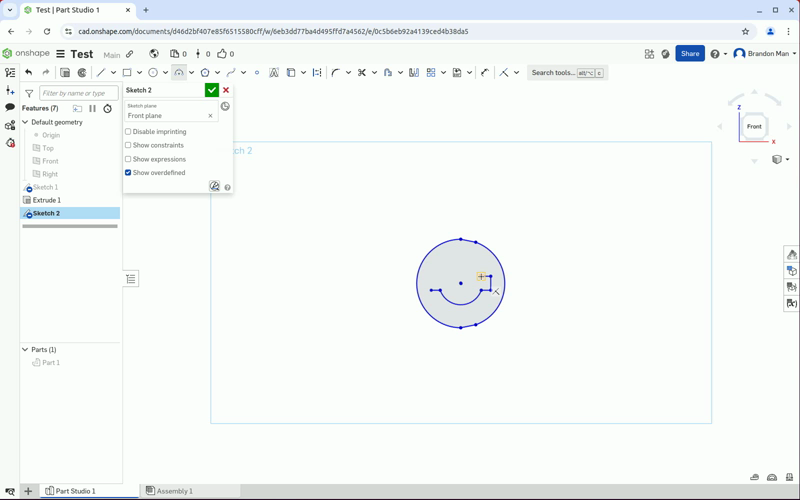
key_down(shift)
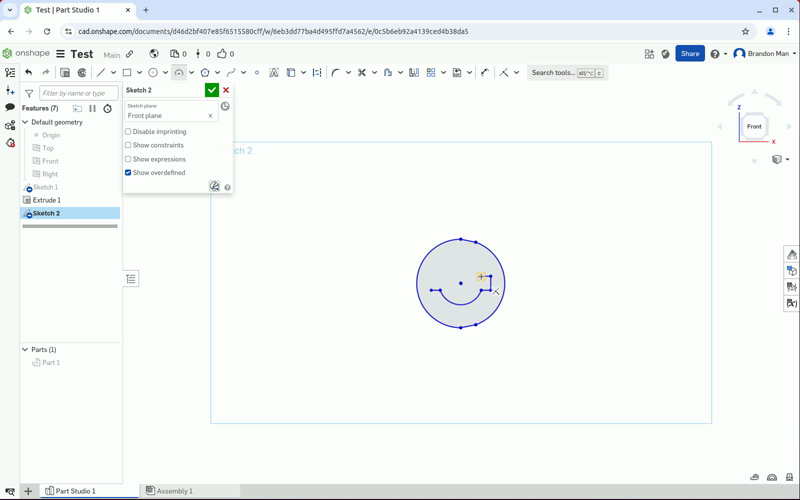
mouse_move(440, 276)
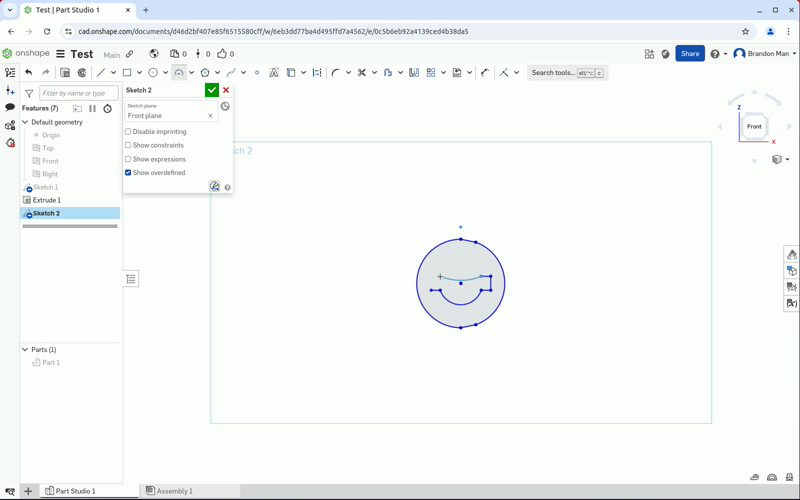
click(440, 276)
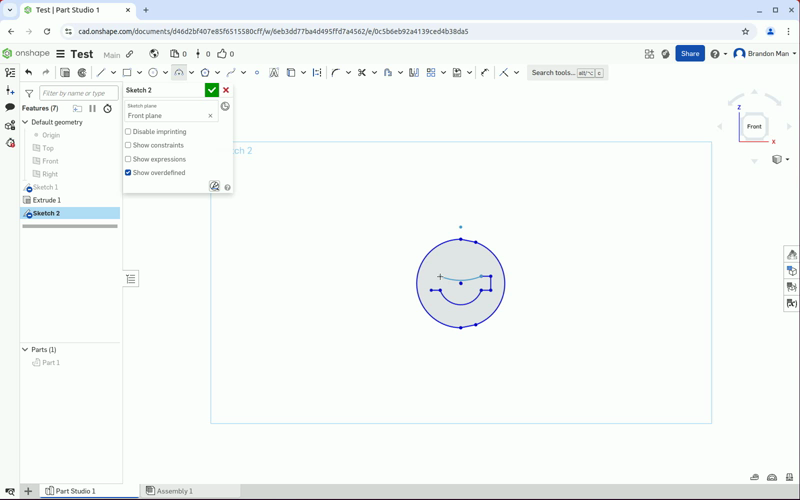
mouse_move(460, 262)
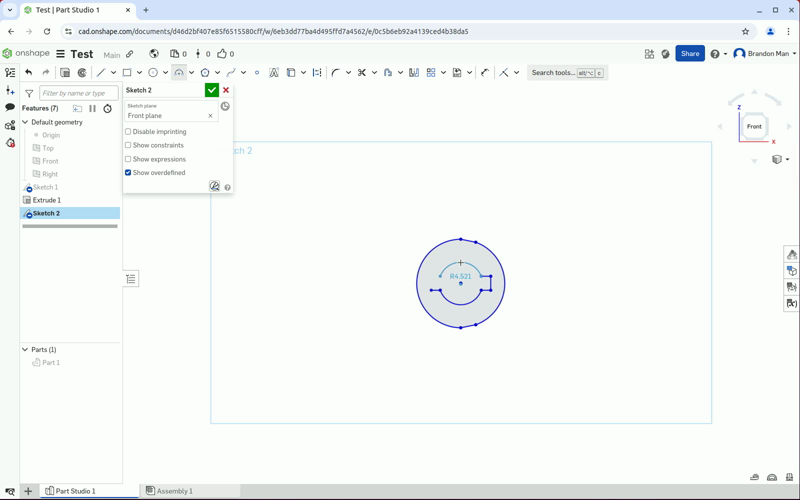
click(460, 262)
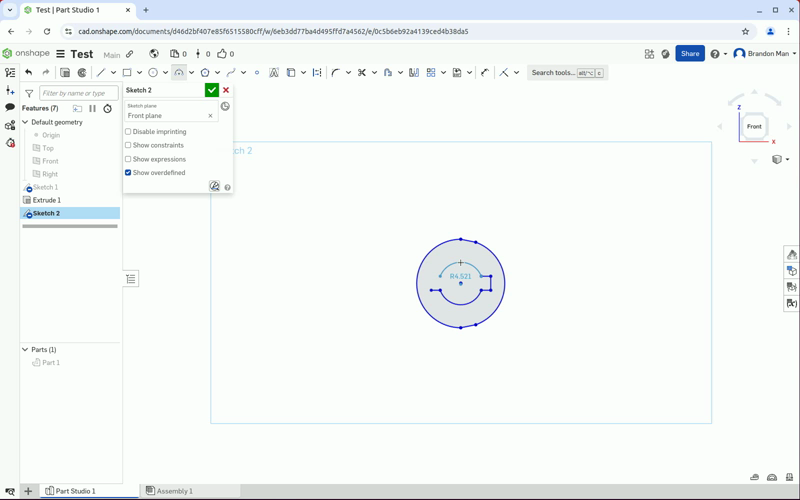
key_up(shift)
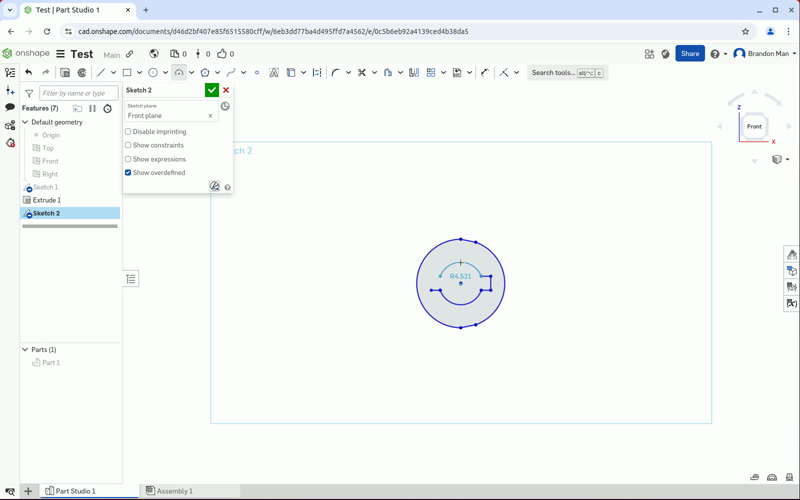
key(esc)
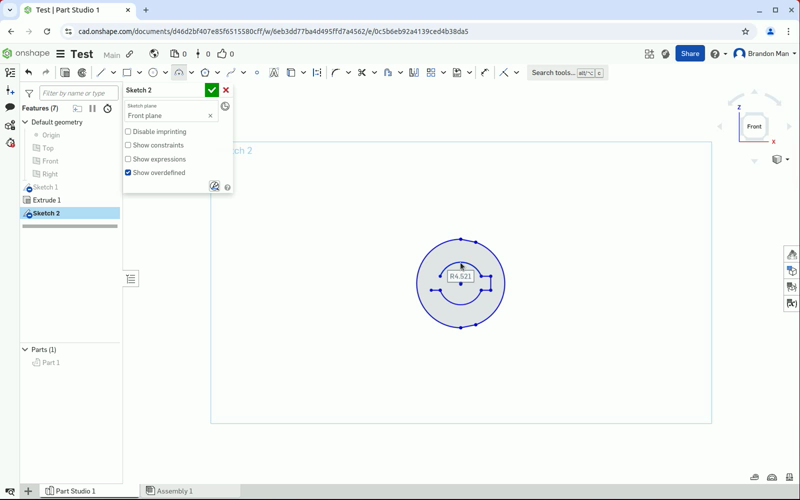
key(l)
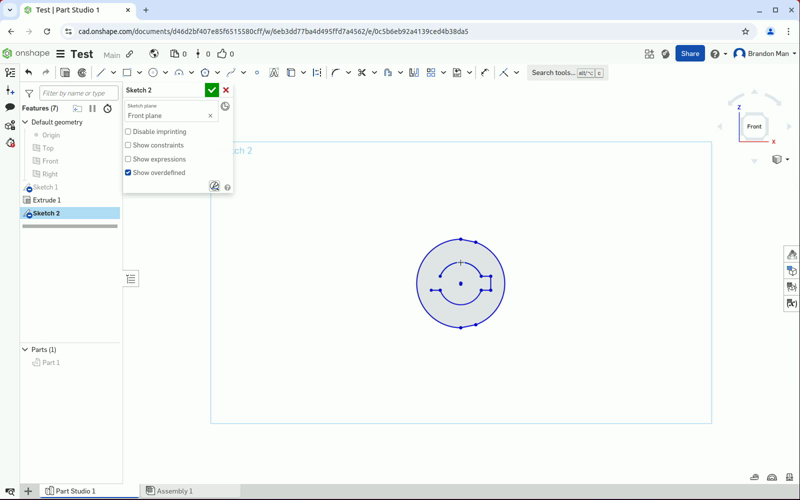
mouse_move(440, 276)
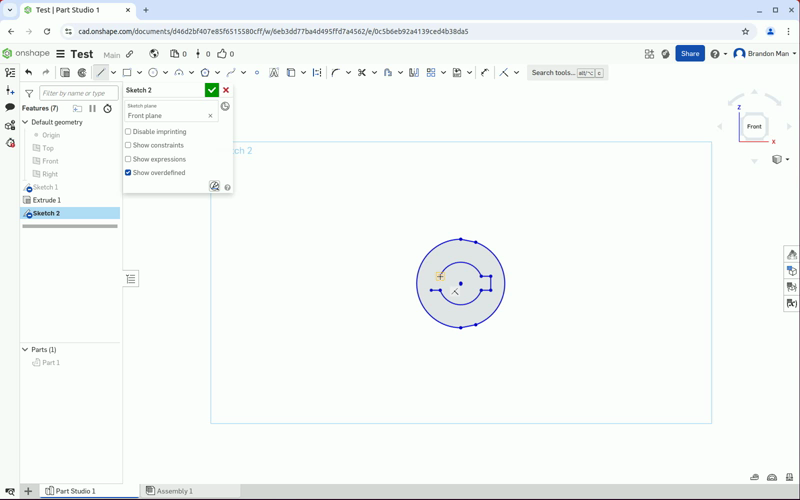
click(440, 276)
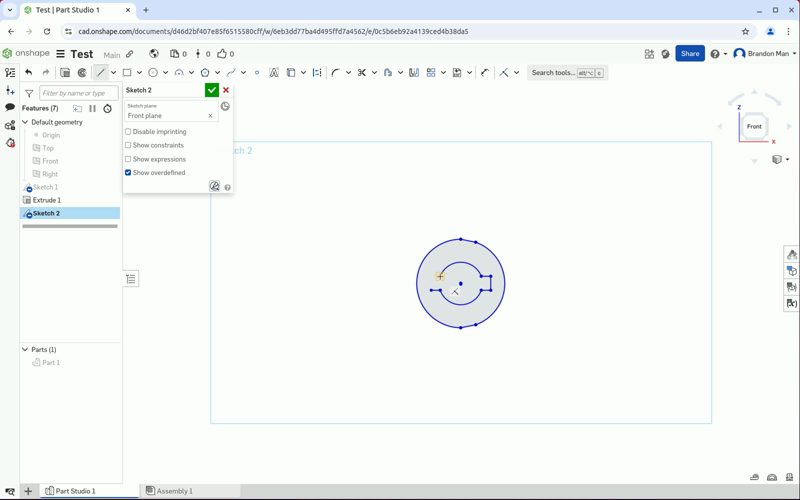
key_down(shift)
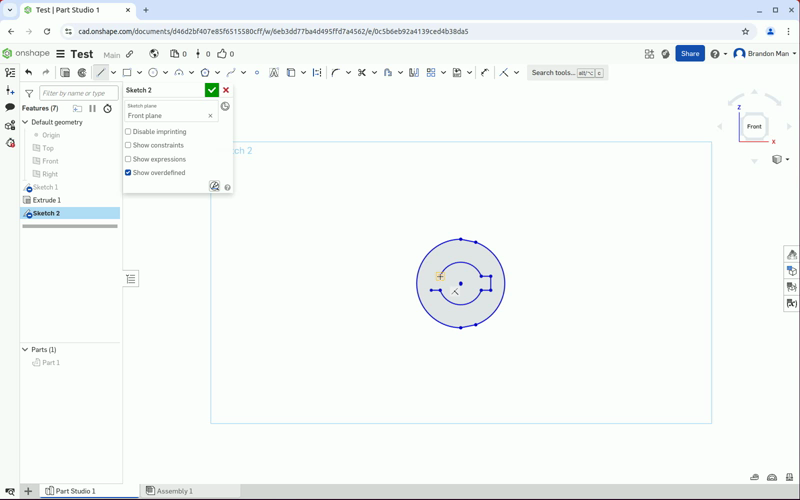
mouse_move(470, 276)
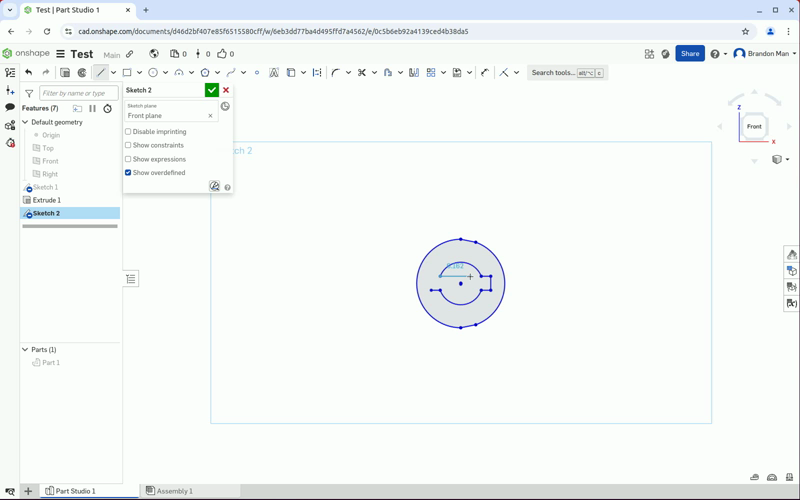
mouse_move(431, 276)
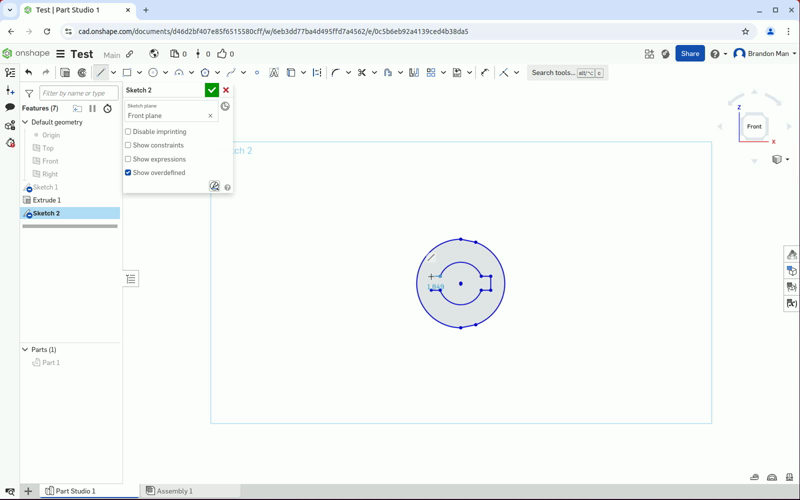
click(431, 276)
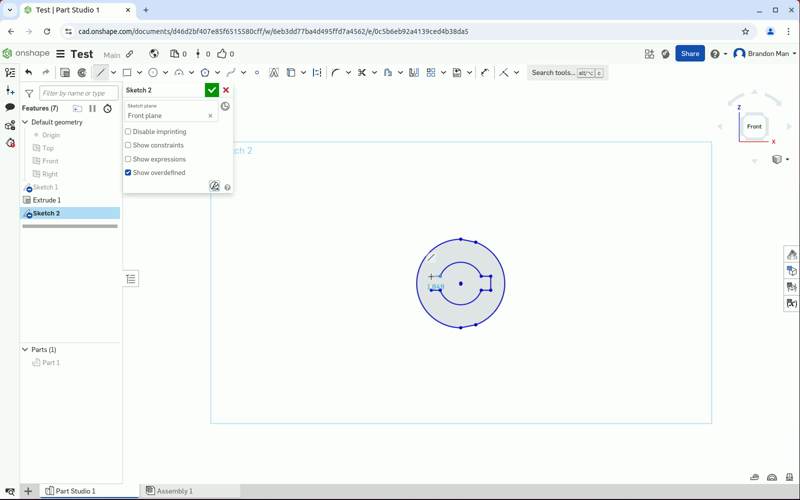
key_up(shift)
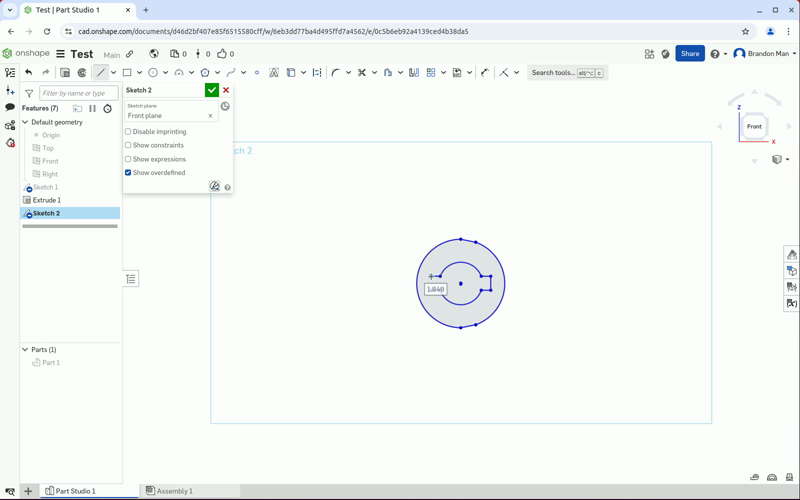
mouse_move(461, 276)
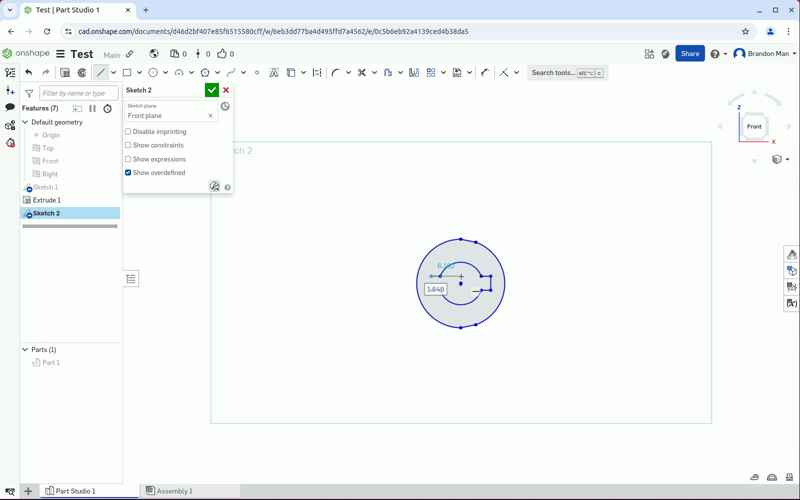
key_down(shift)
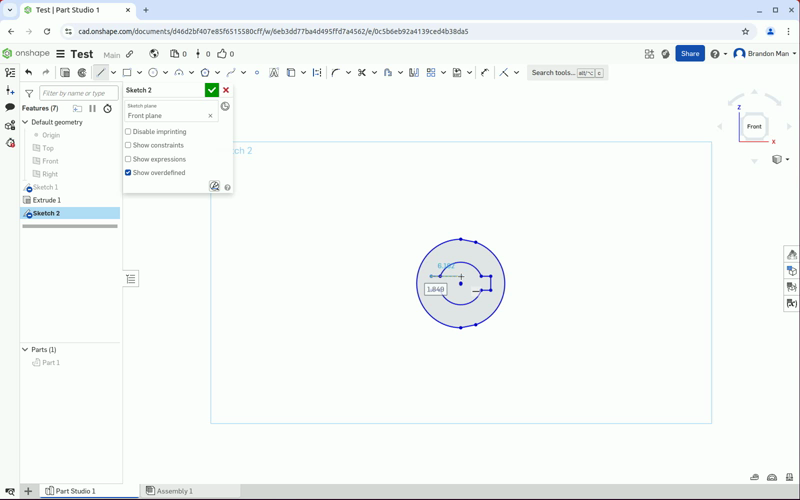
mouse_move(431, 290)
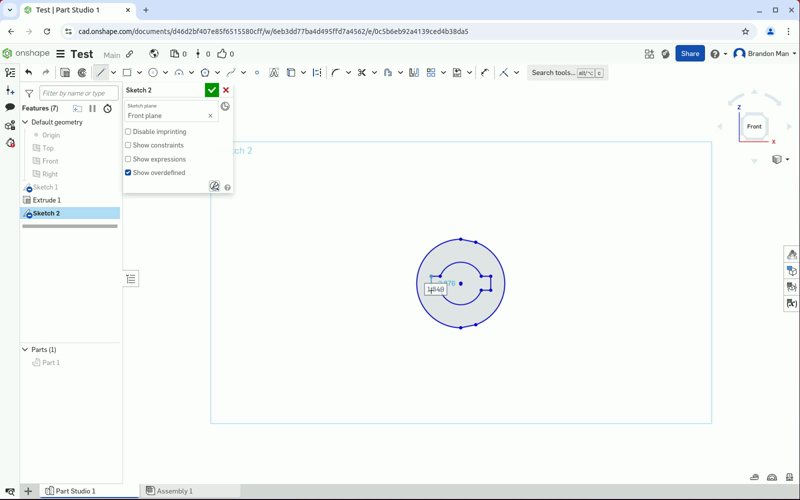
key_up(shift)
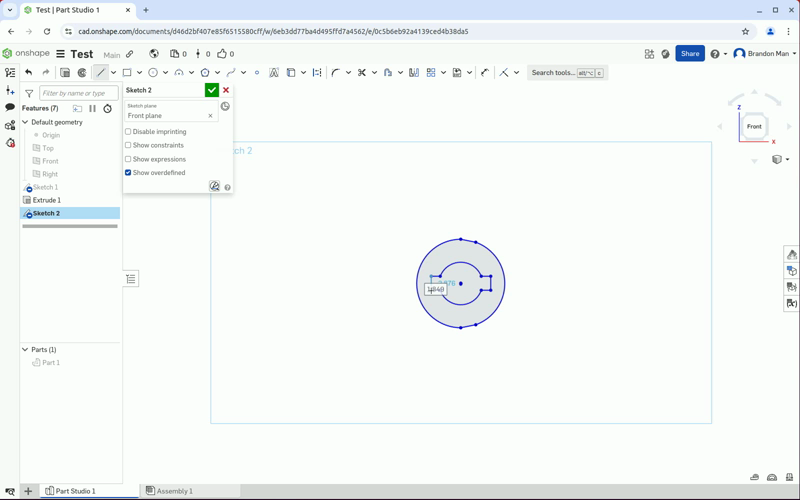
click(431, 290)
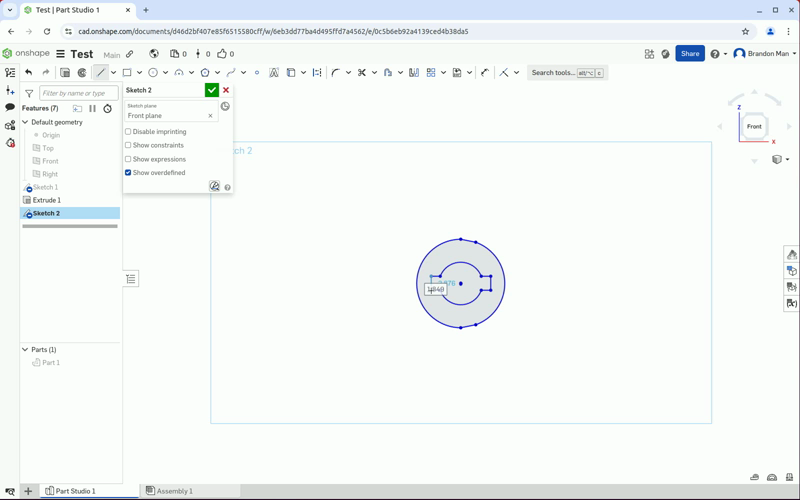
key(esc)
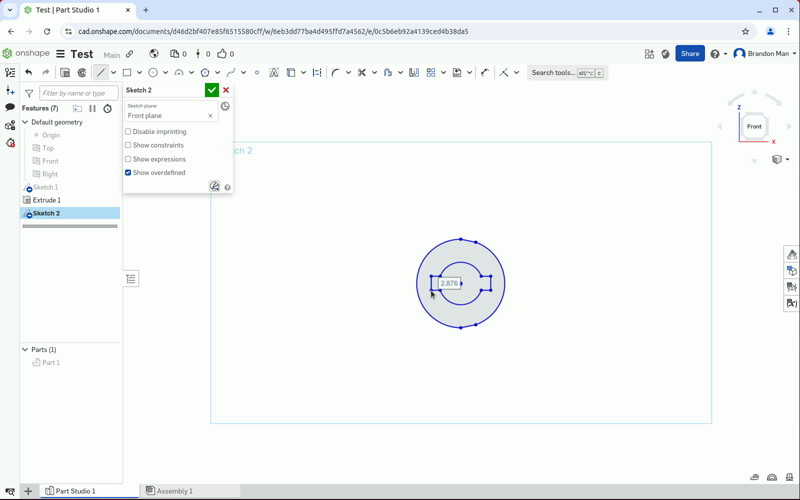
mouse_move(446, 262)
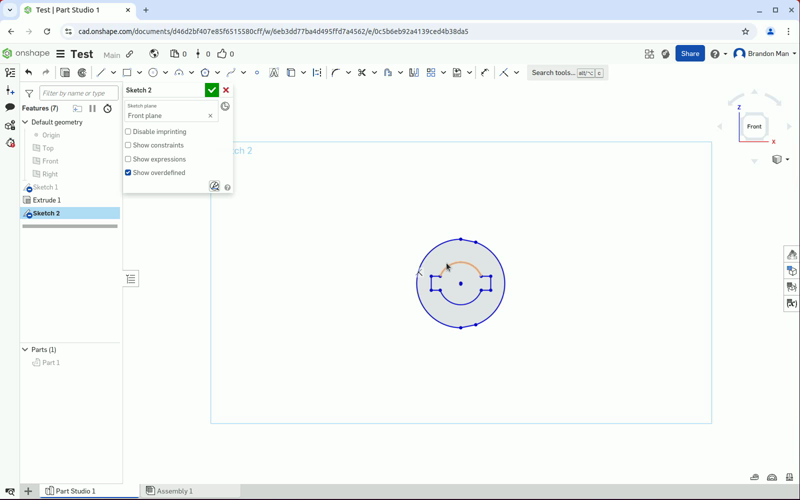
click(446, 262)
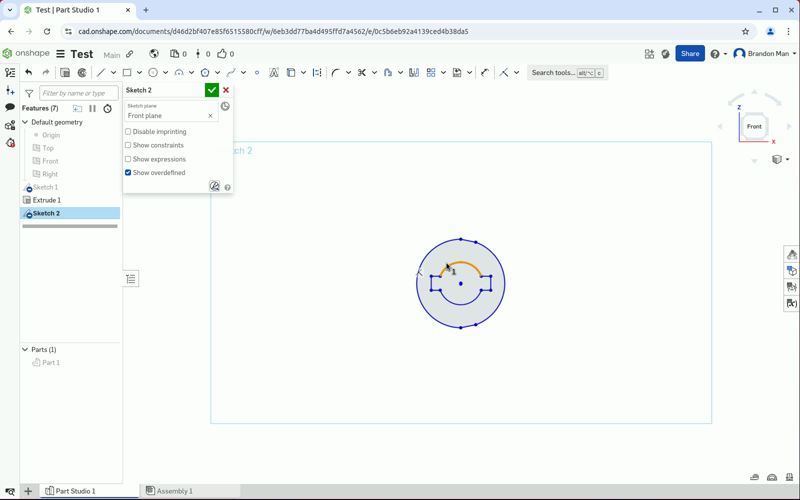
mouse_move(73, 352)
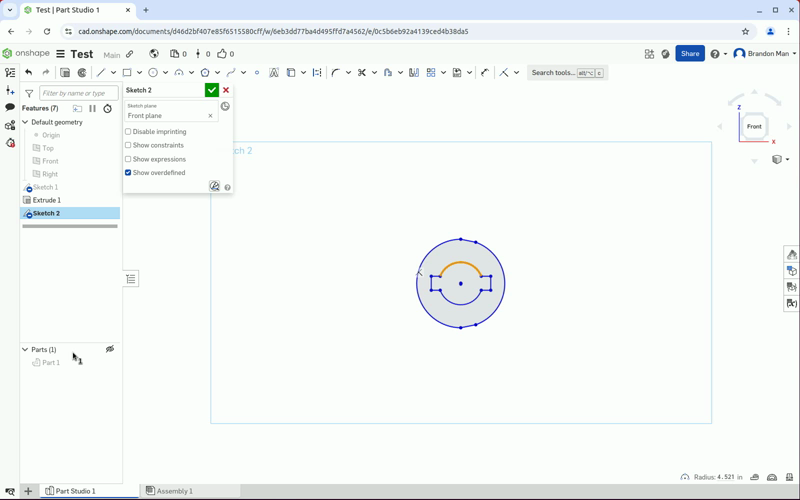
key(shift+y)
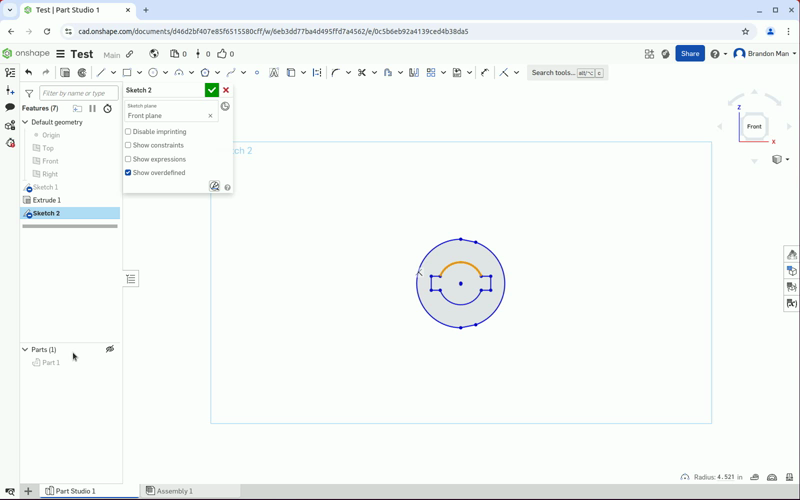
key(shift+e)
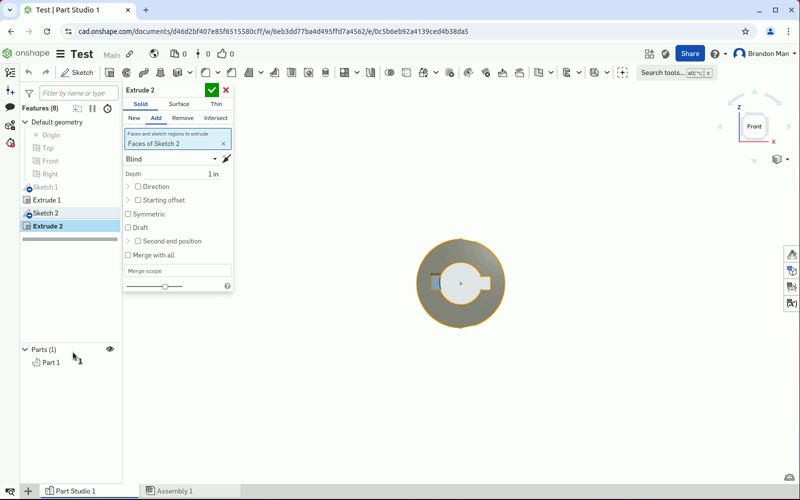
mouse_move(143, 106)
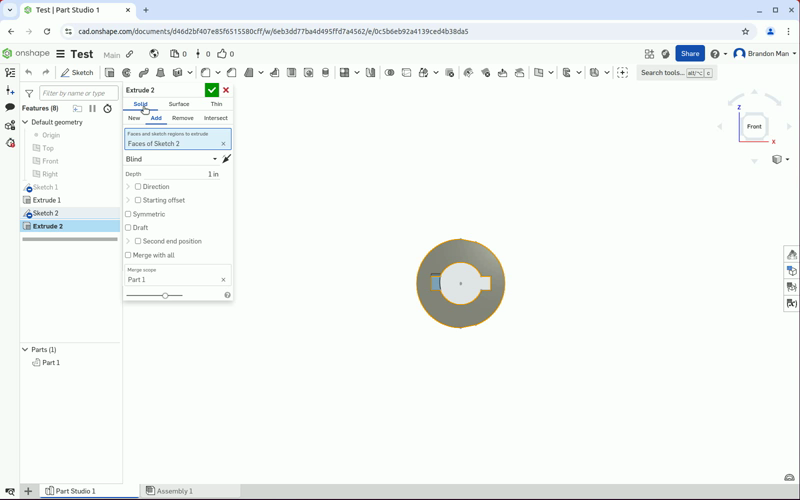
click(143, 106)
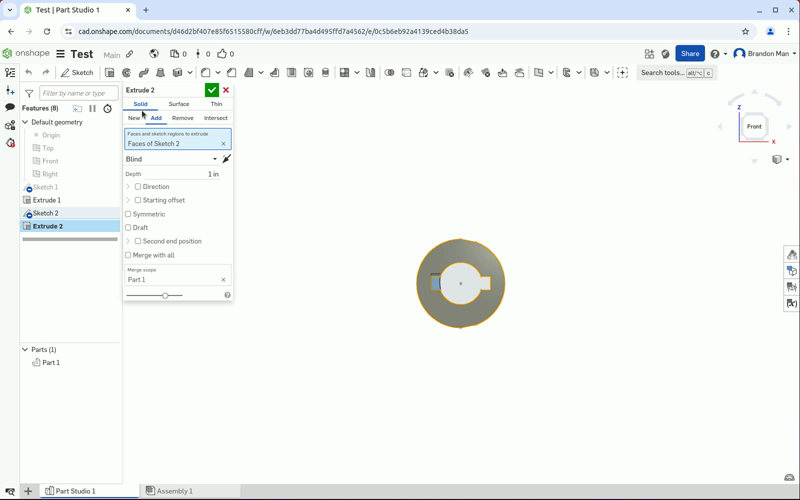
mouse_move(137, 120)
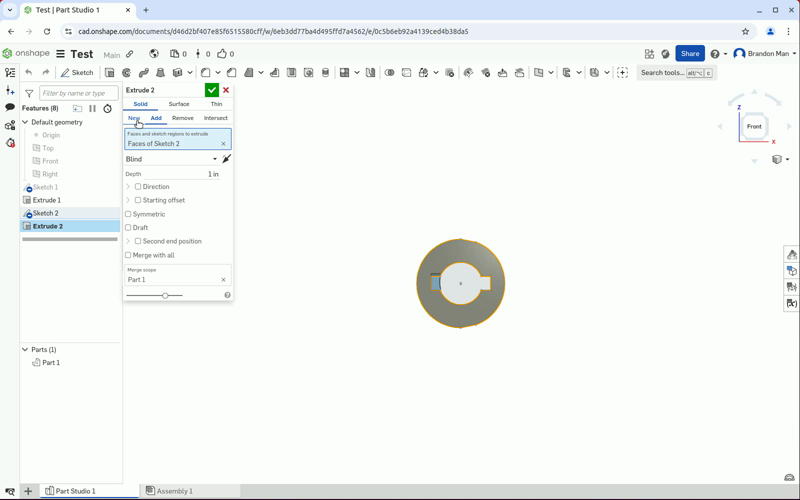
click(137, 120)
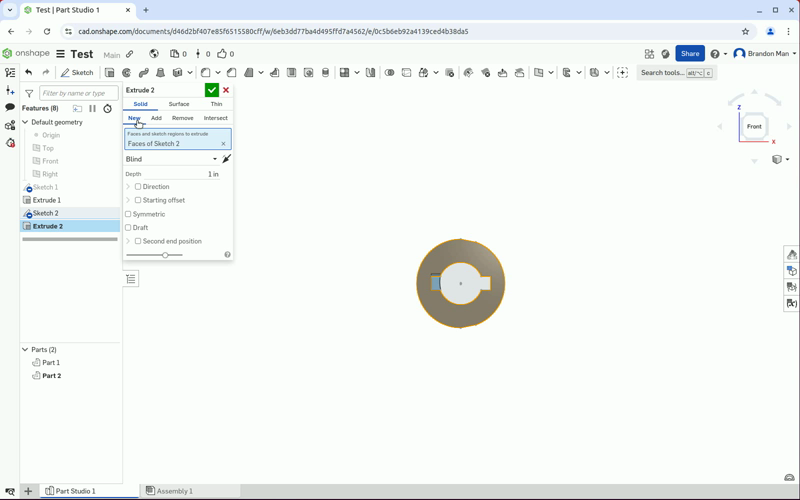
key(tab, 4)
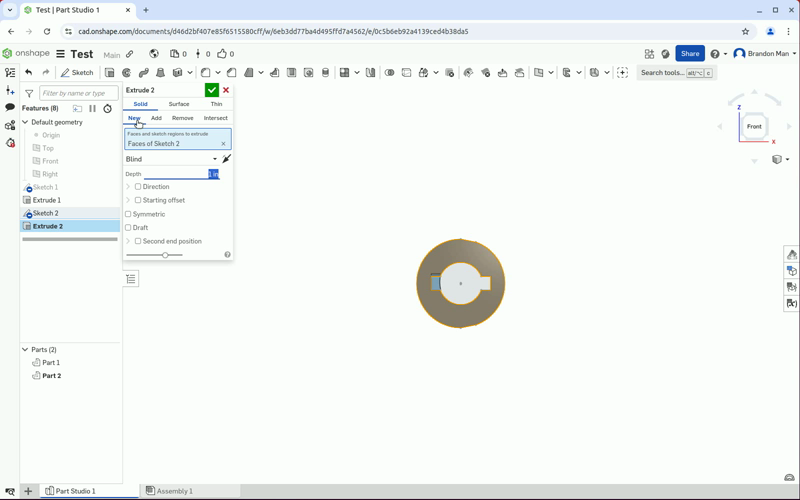
text(10.351)
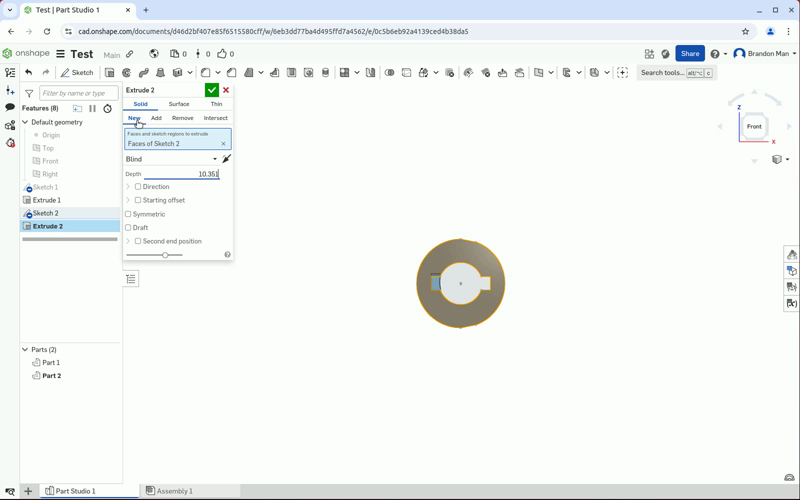
key(enter)
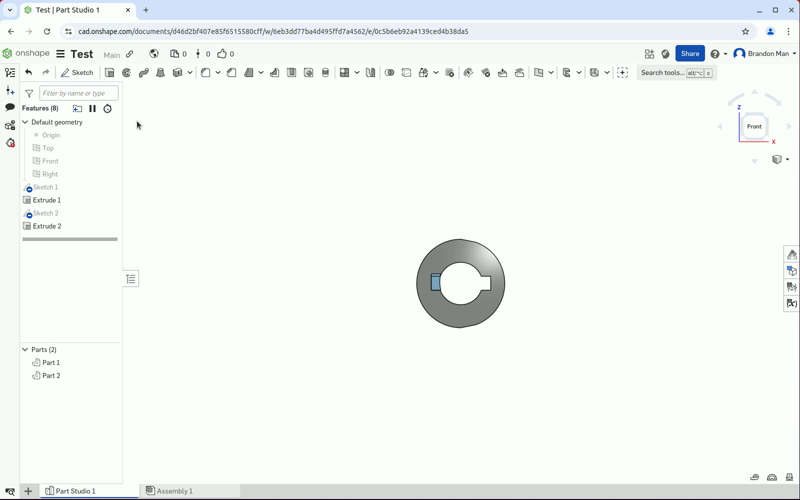
key(shift+h)
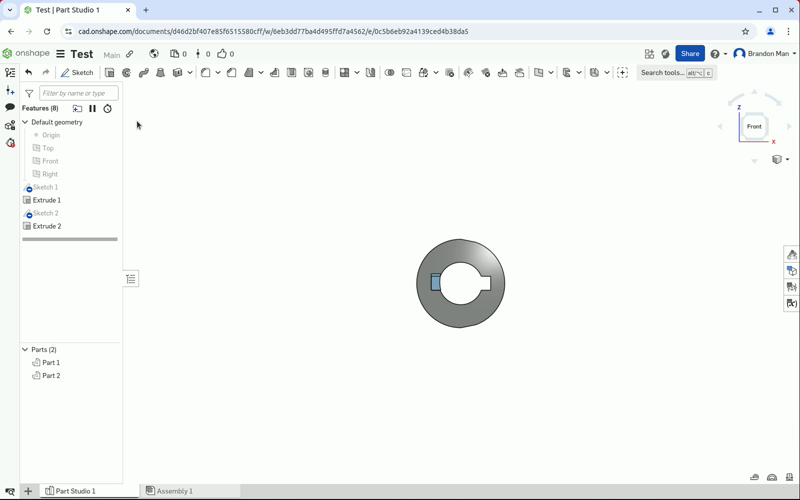
key(shift+h)
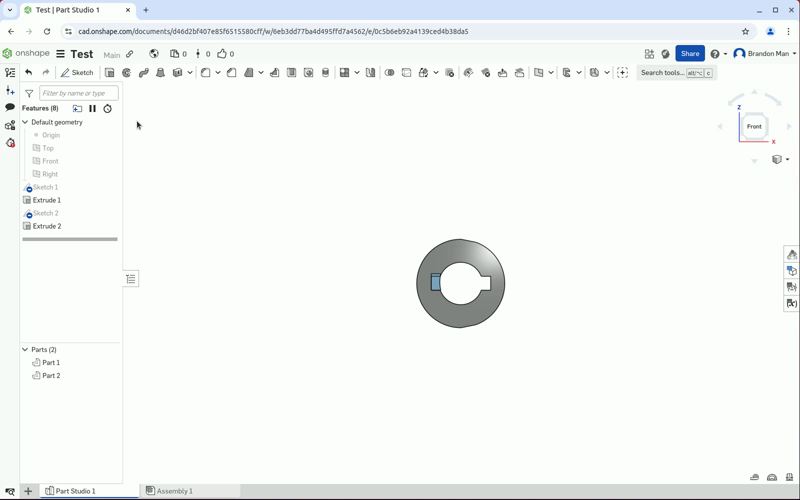
mouse_move(73, 189)
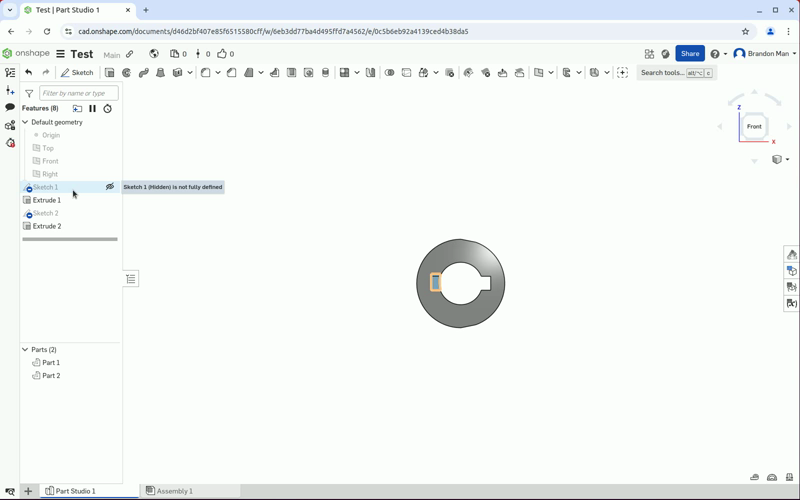
click(73, 189)
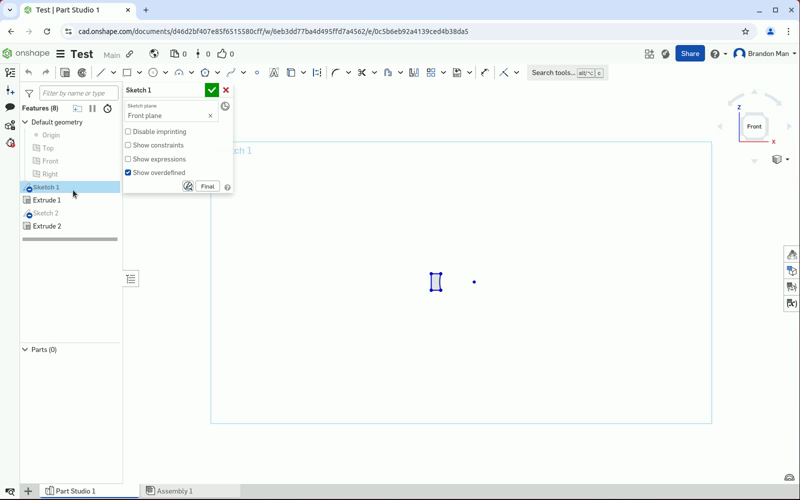
mouse_move(229, 92)
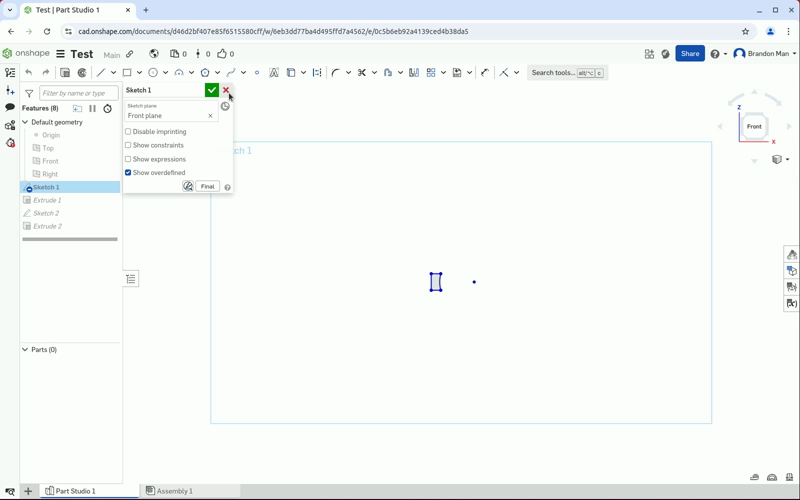
click(229, 92)
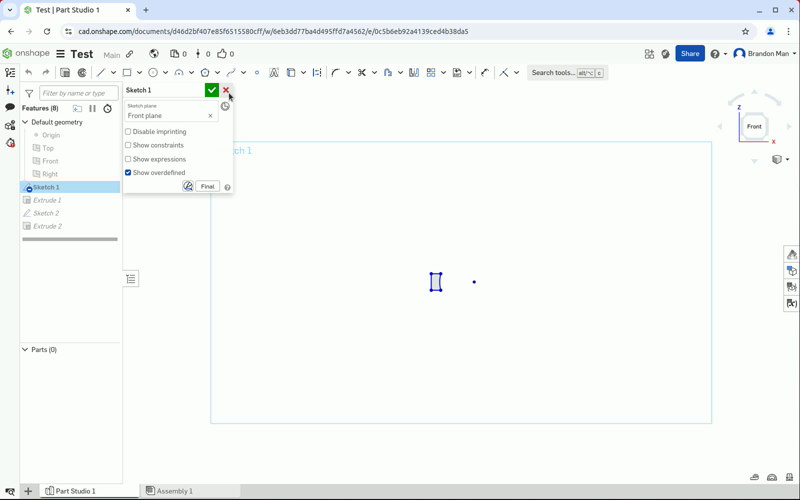
key(shift+s)
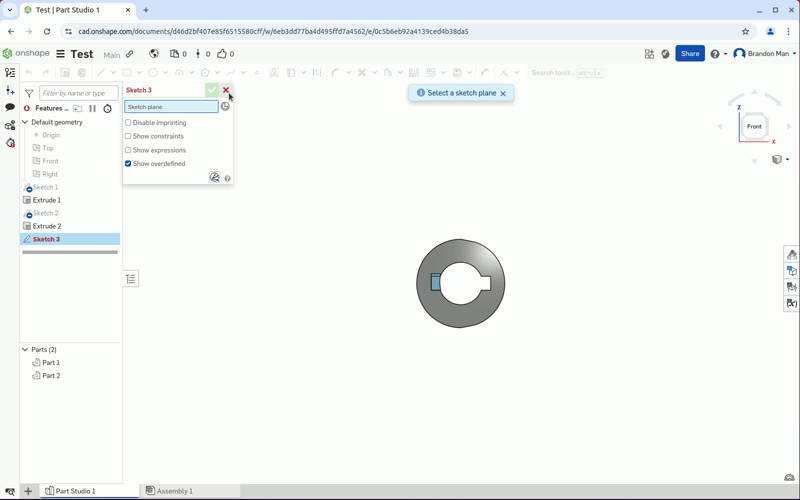
mouse_move(73, 163)
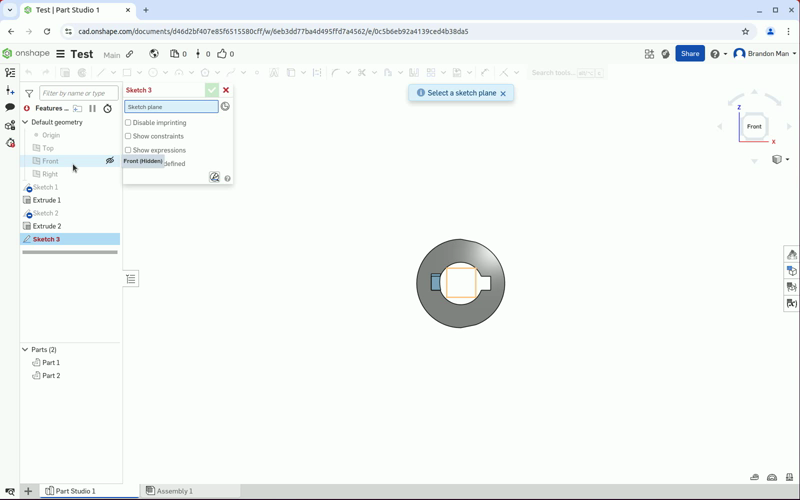
click(73, 163)
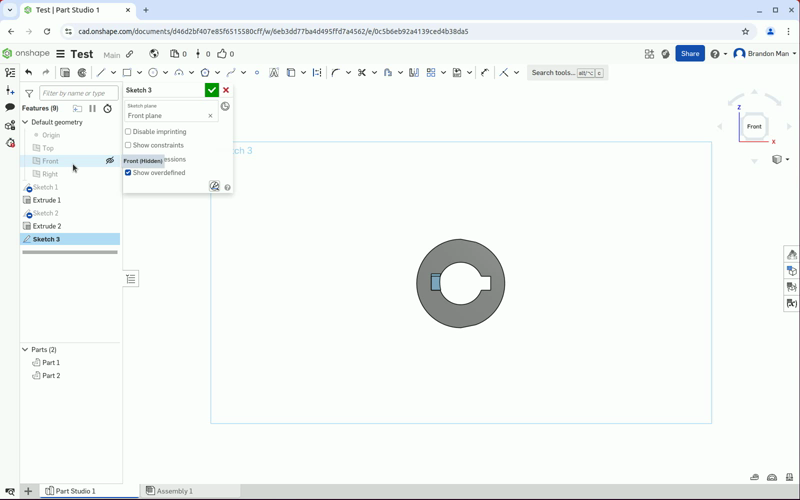
mouse_move(73, 352)
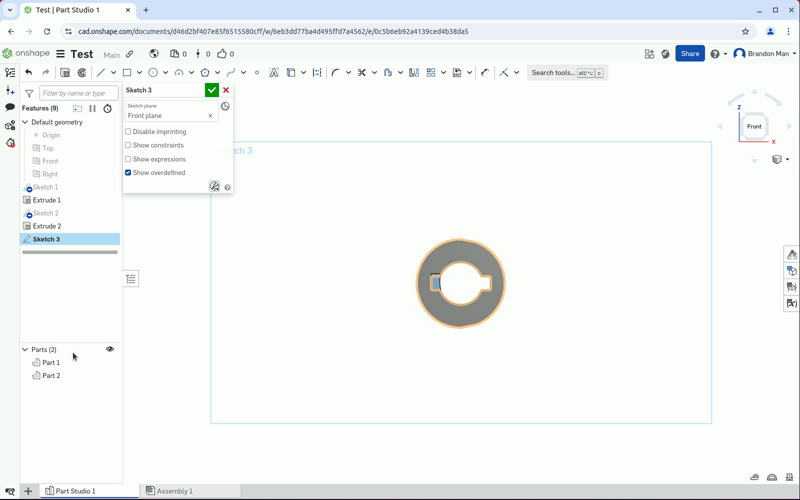
key(y)
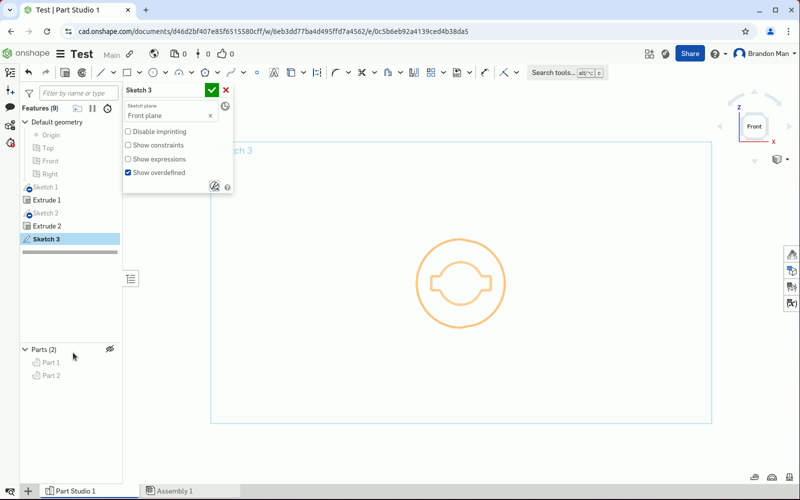
key(l)
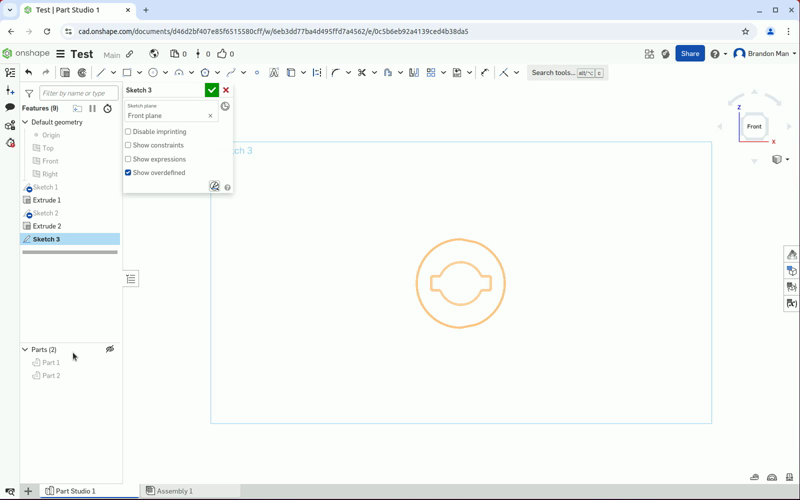
key_down(shift)
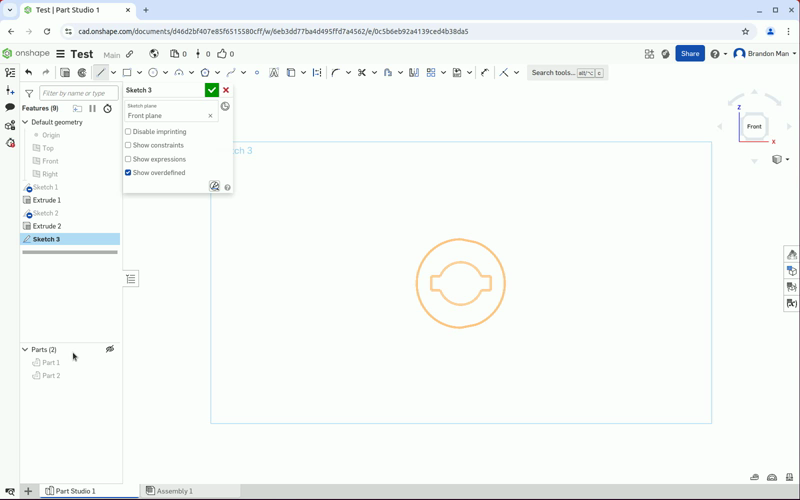
mouse_move(476, 324)
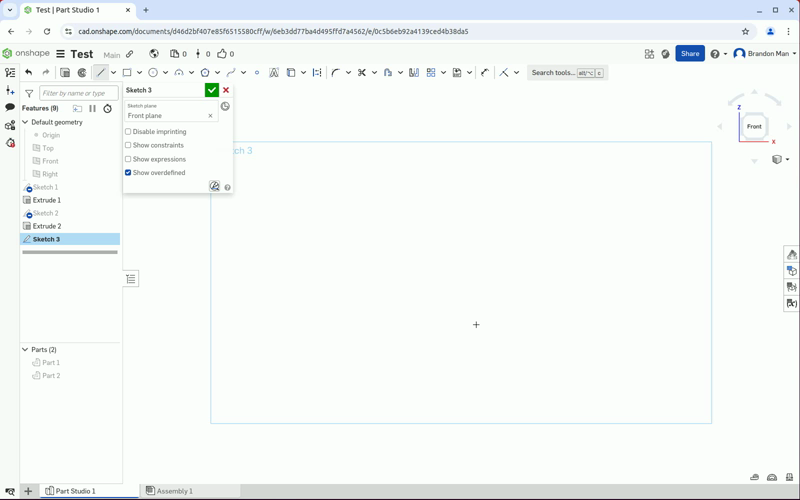
click(476, 324)
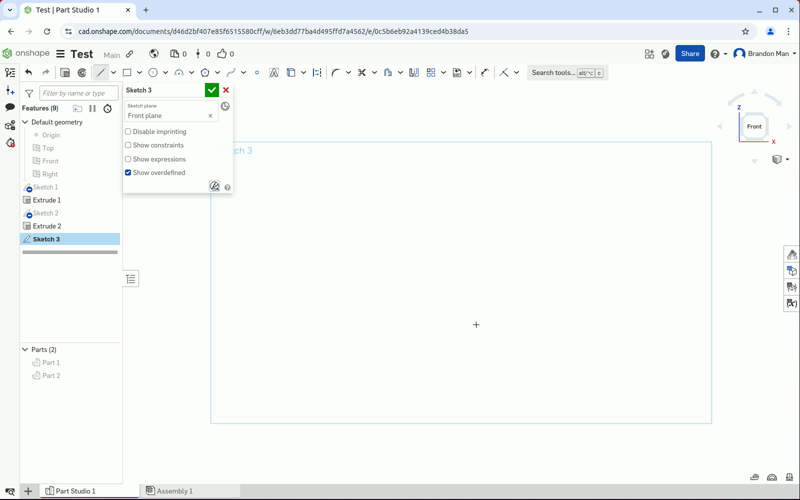
key_up(shift)
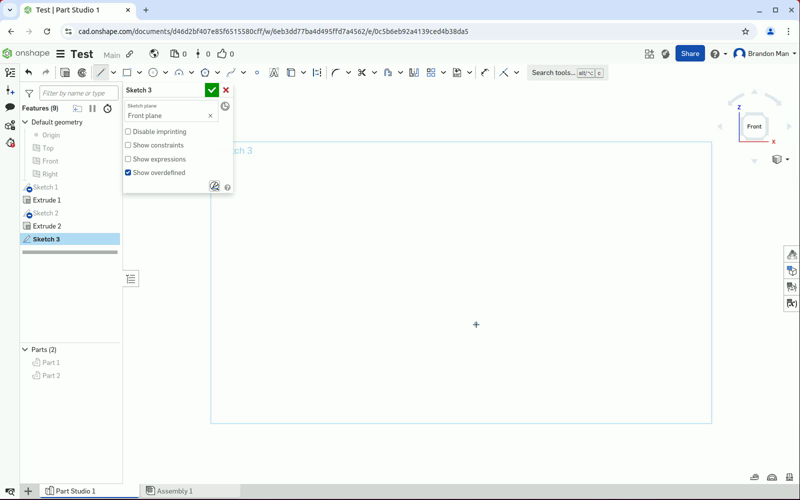
key_down(shift)
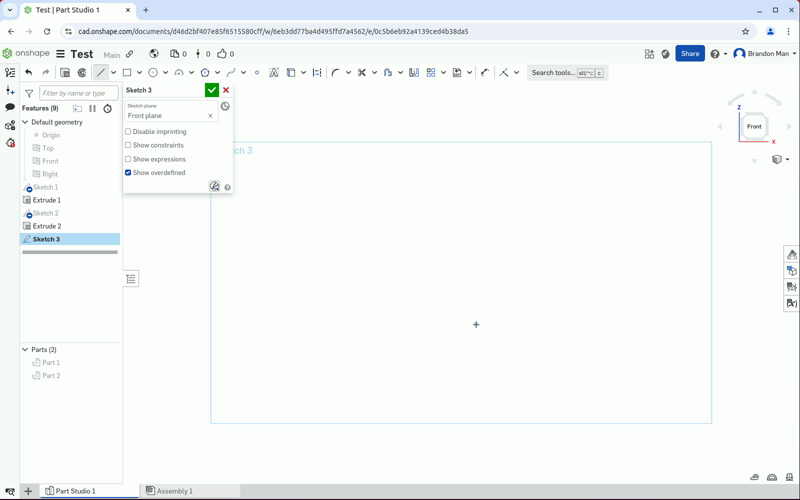
mouse_move(549, 311)
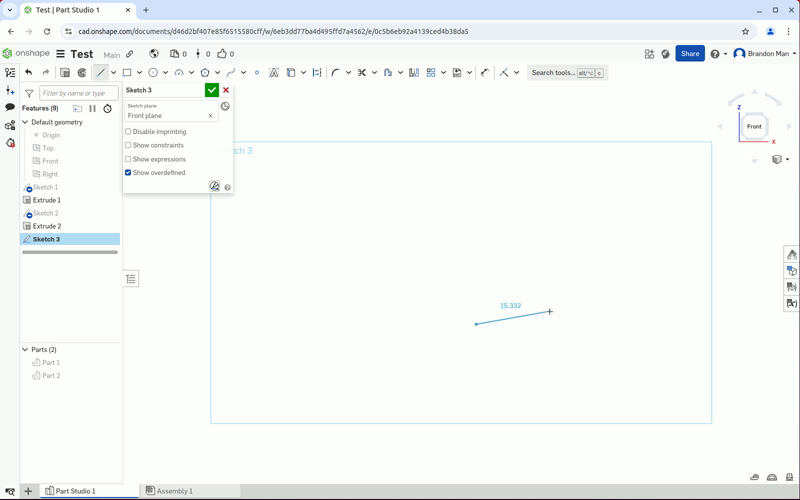
click(549, 311)
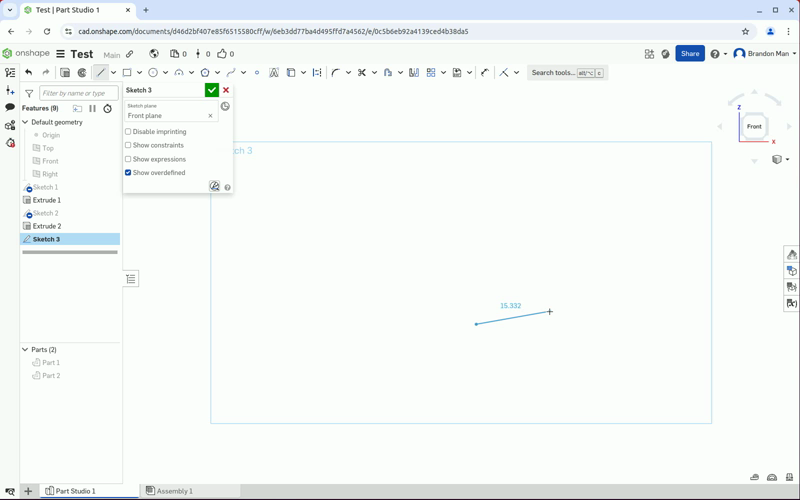
key_up(shift)
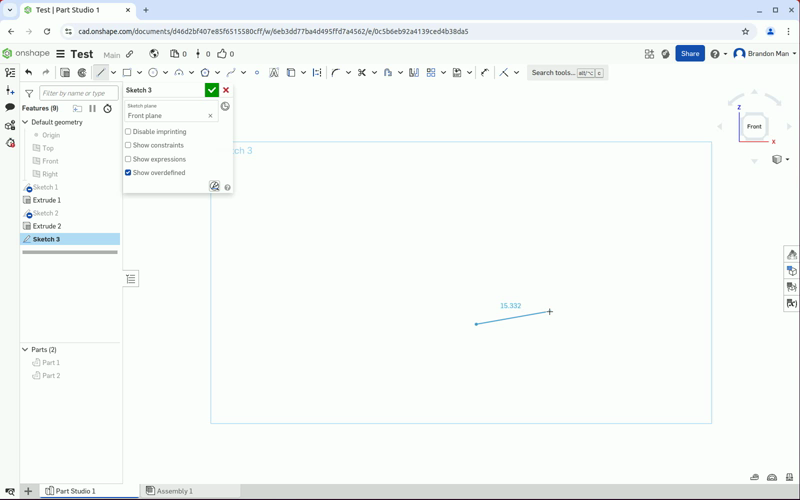
key(esc)
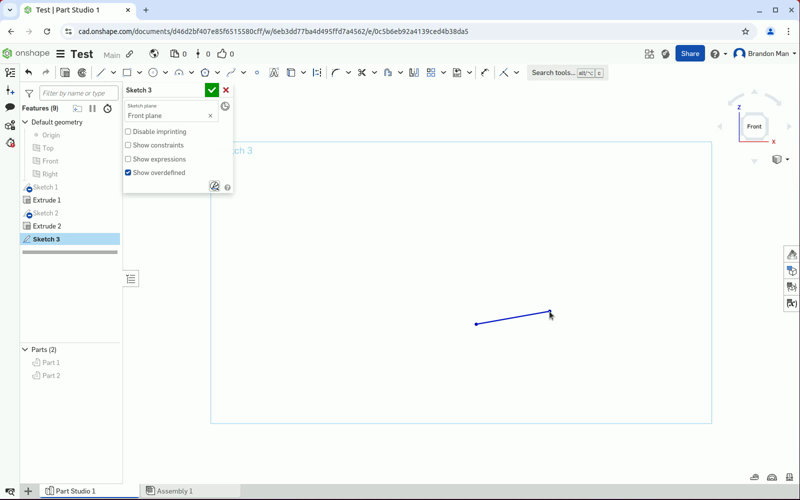
key(a)
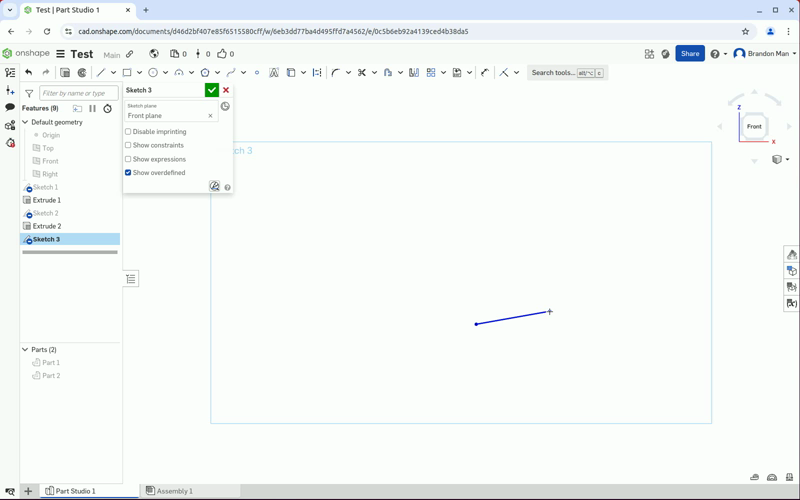
mouse_move(549, 311)
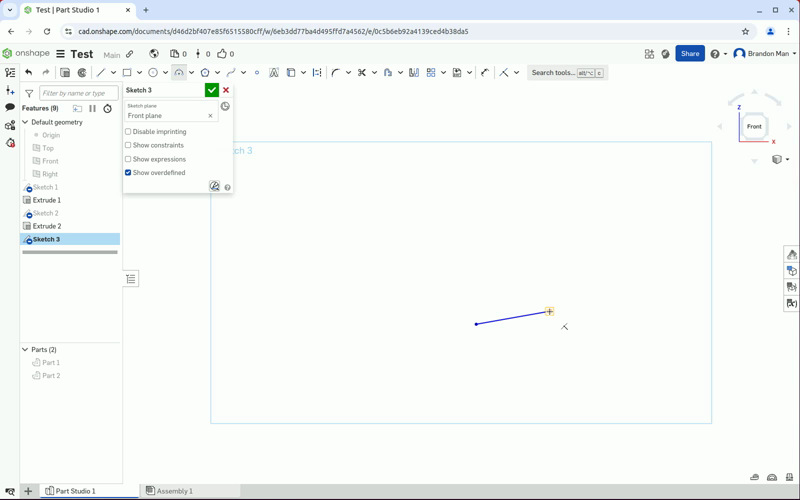
click(549, 311)
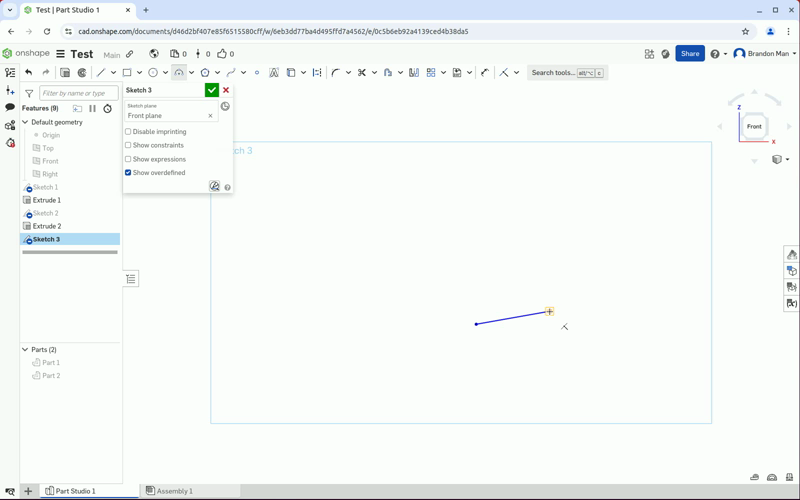
key_down(shift)
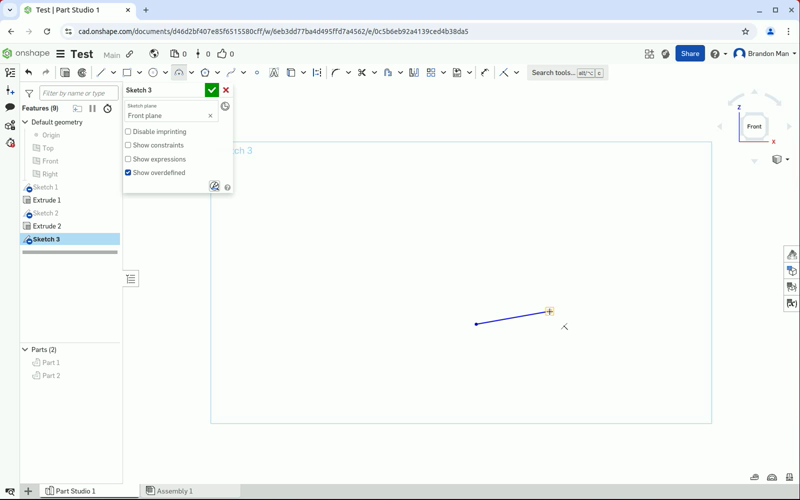
mouse_move(549, 252)
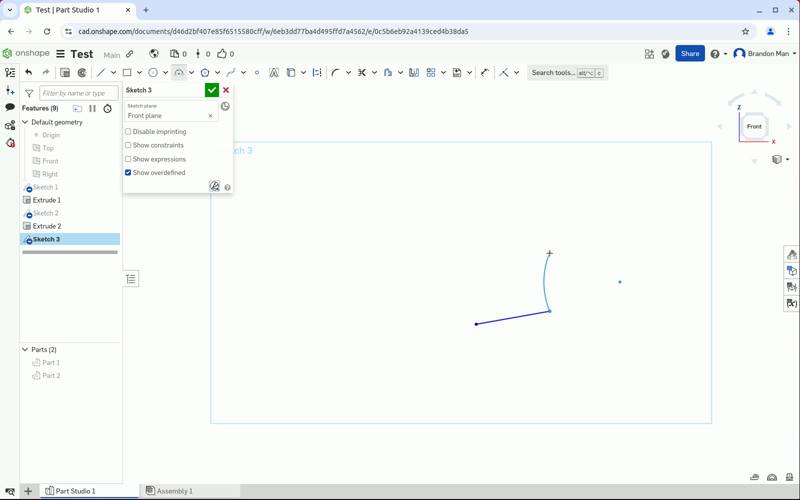
click(549, 252)
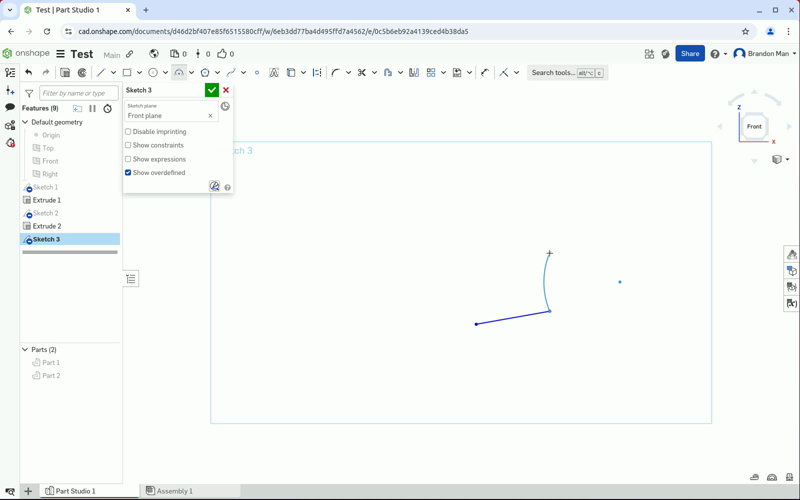
mouse_move(514, 282)
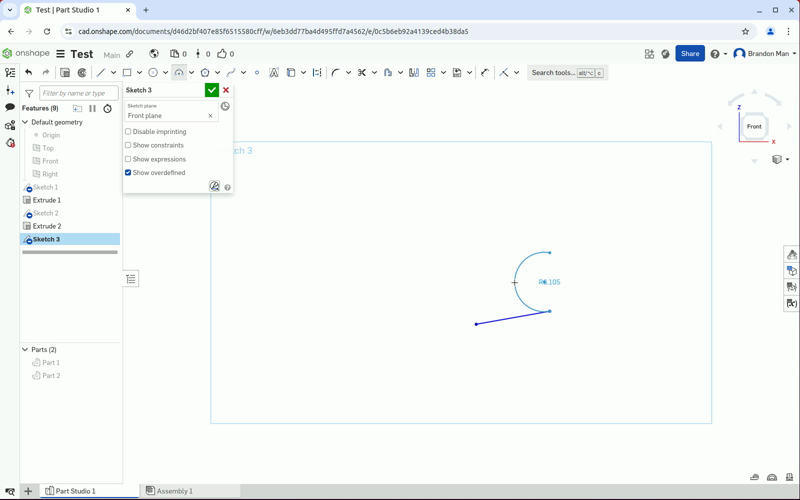
click(514, 282)
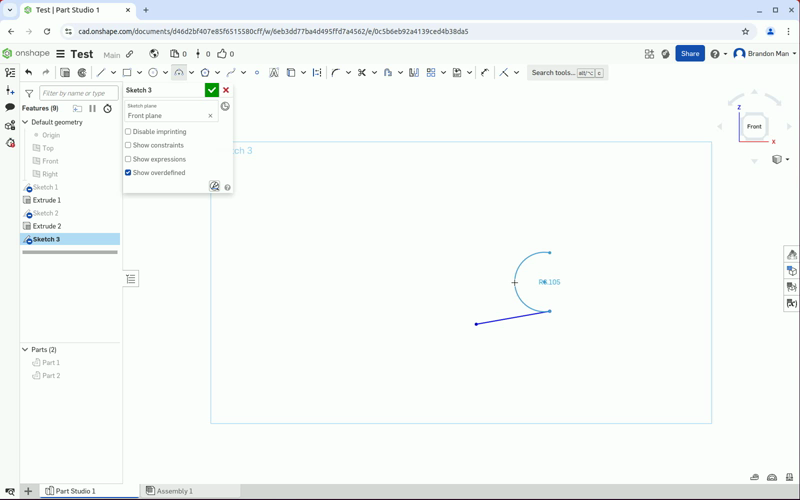
key_up(shift)
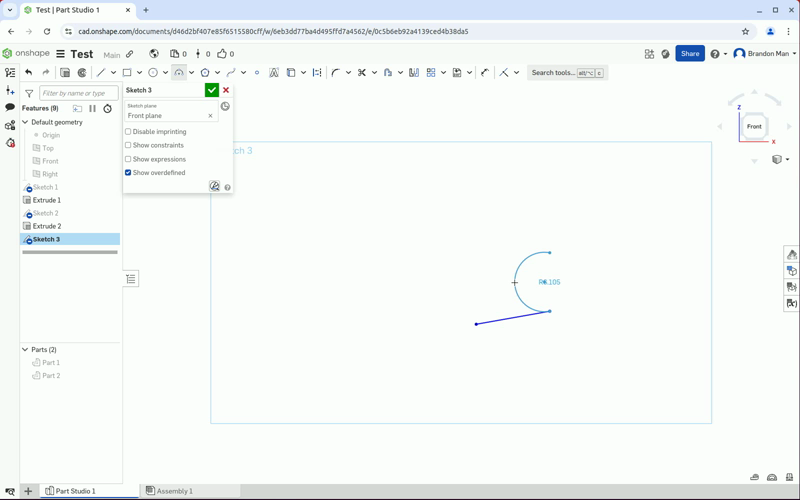
key(esc)
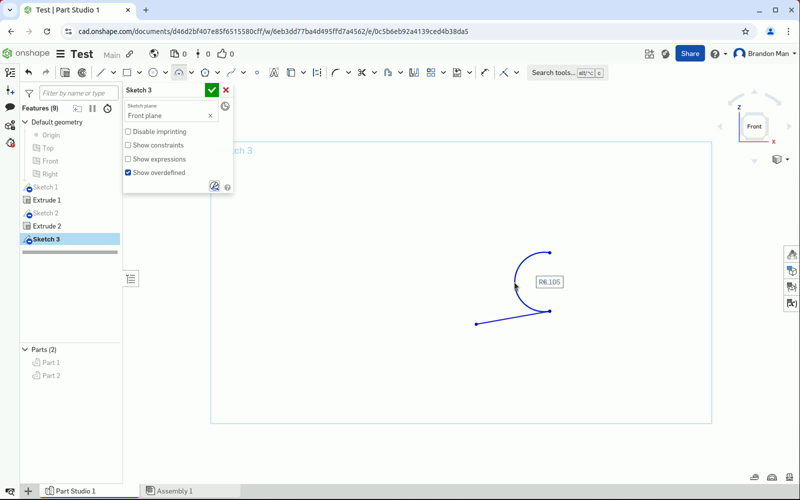
key(l)
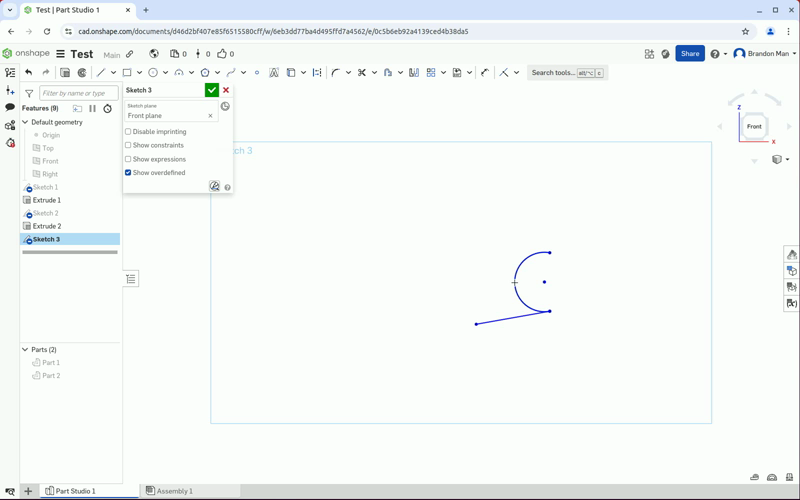
mouse_move(549, 252)
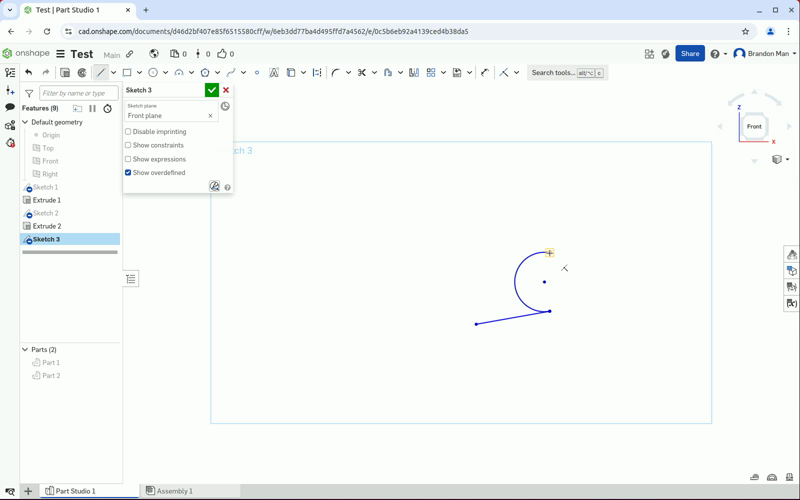
click(549, 252)
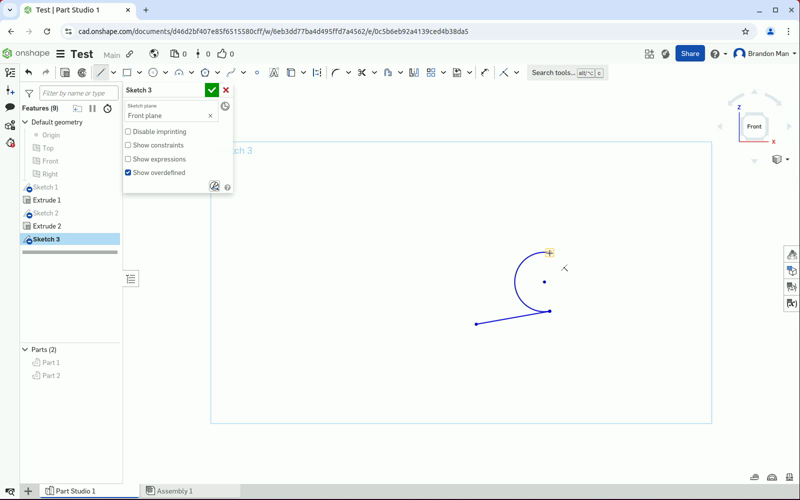
key_down(shift)
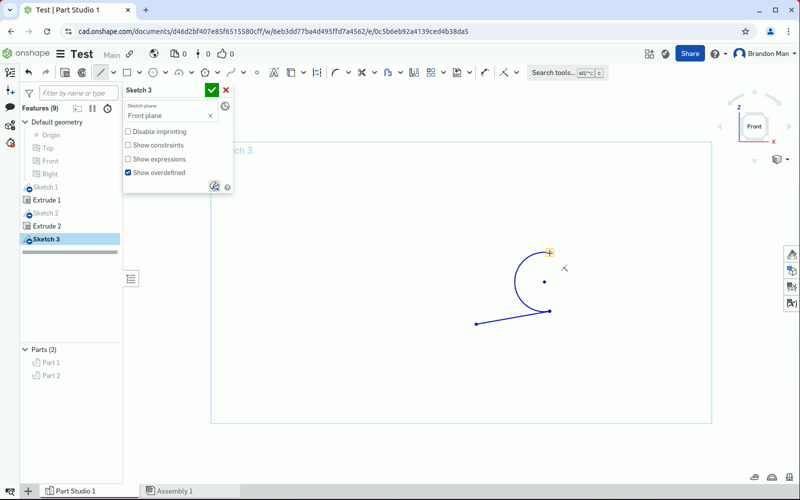
mouse_move(476, 240)
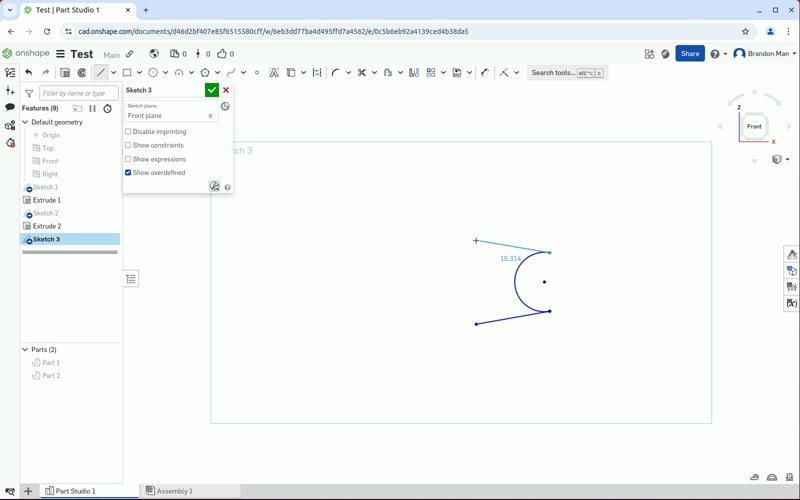
click(476, 240)
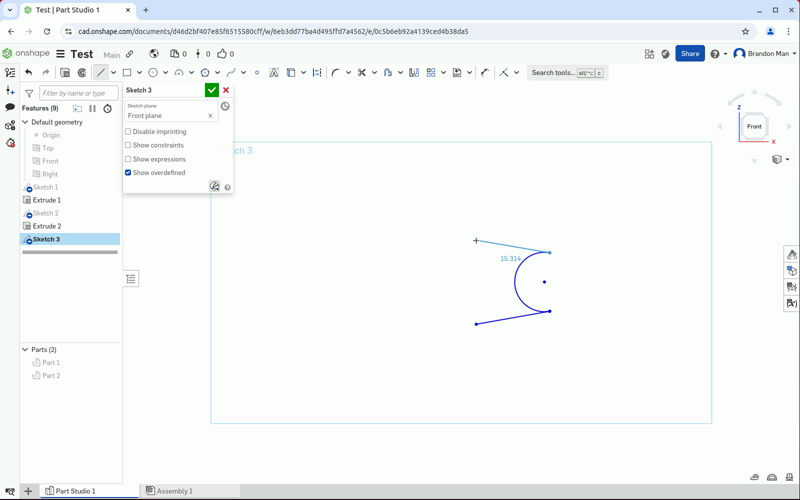
key_up(shift)
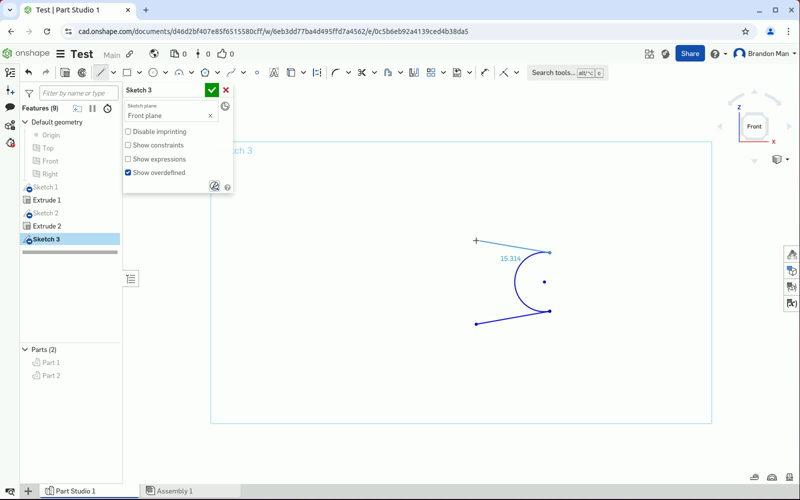
key(esc)
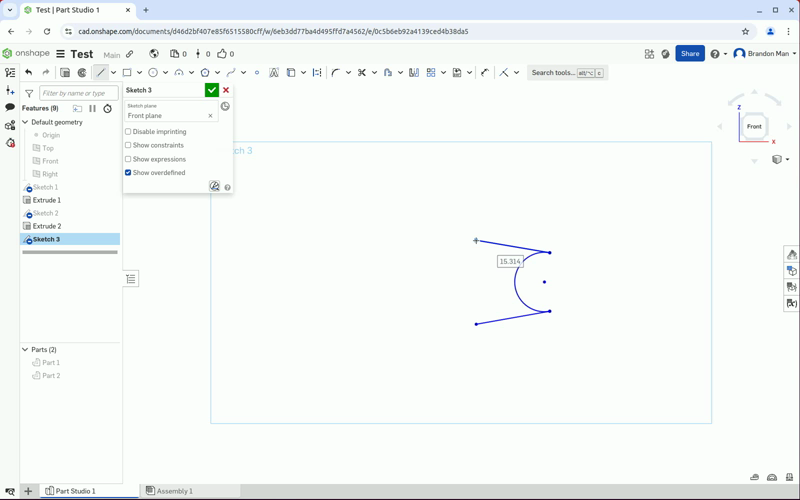
key(a)
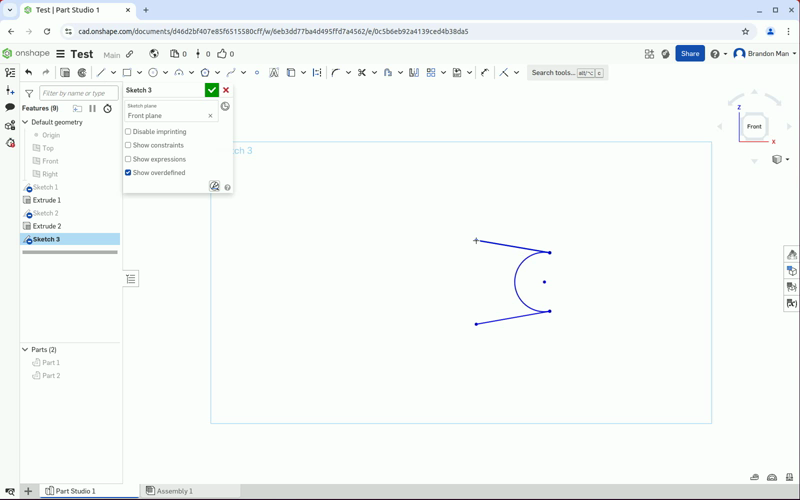
mouse_move(476, 240)
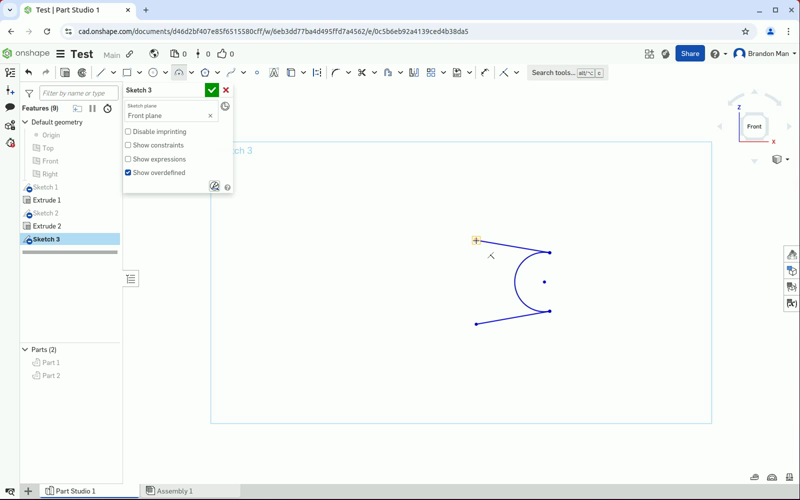
click(476, 240)
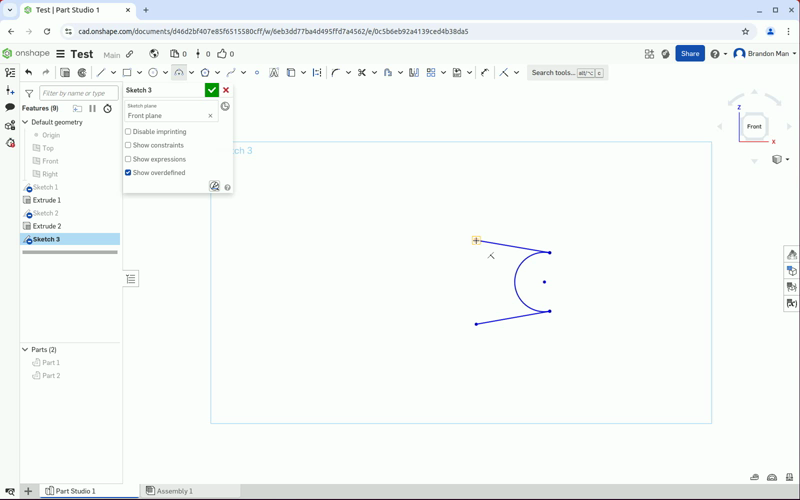
mouse_move(476, 324)
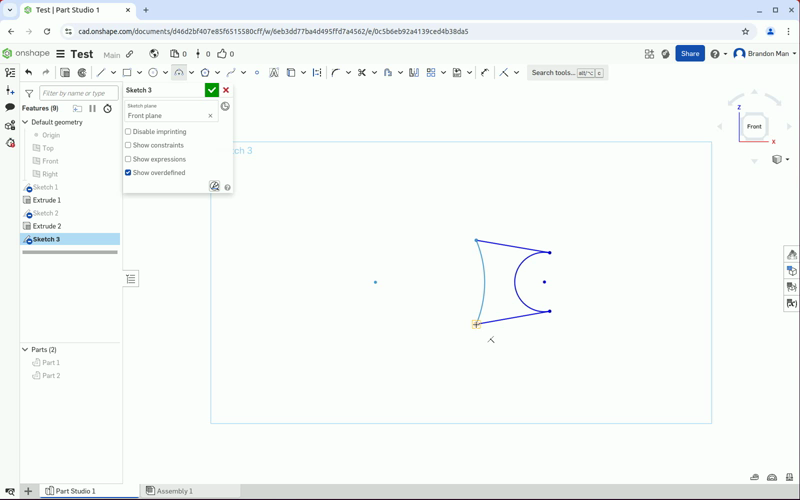
click(476, 324)
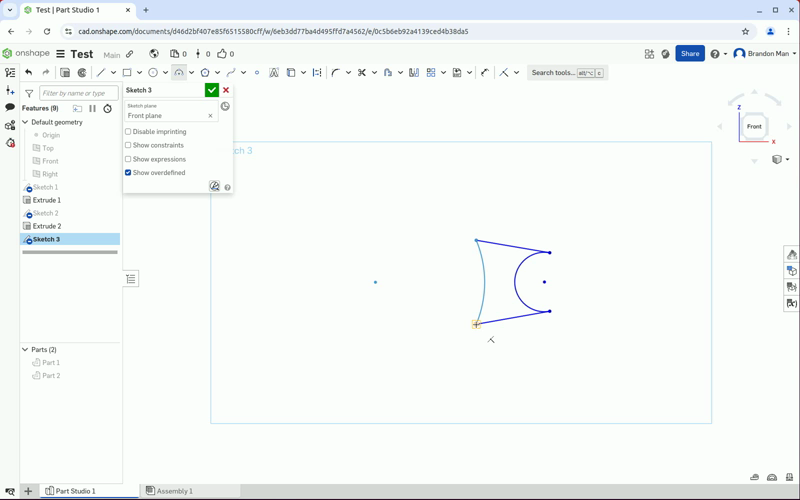
key_down(shift)
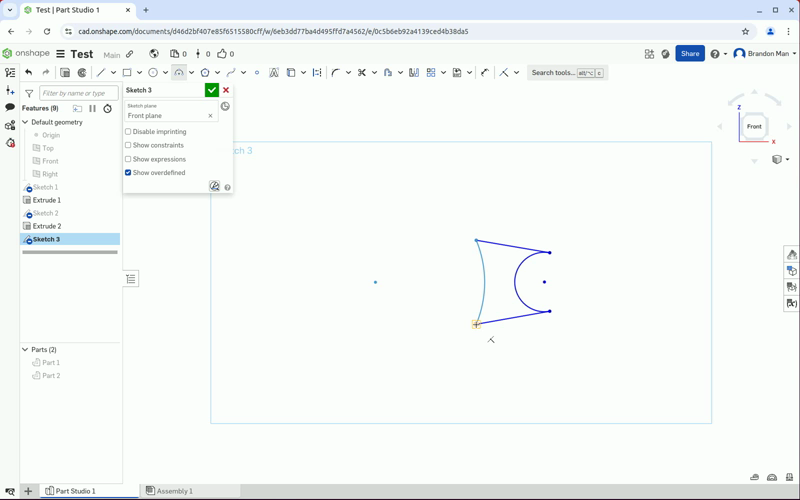
mouse_move(505, 282)
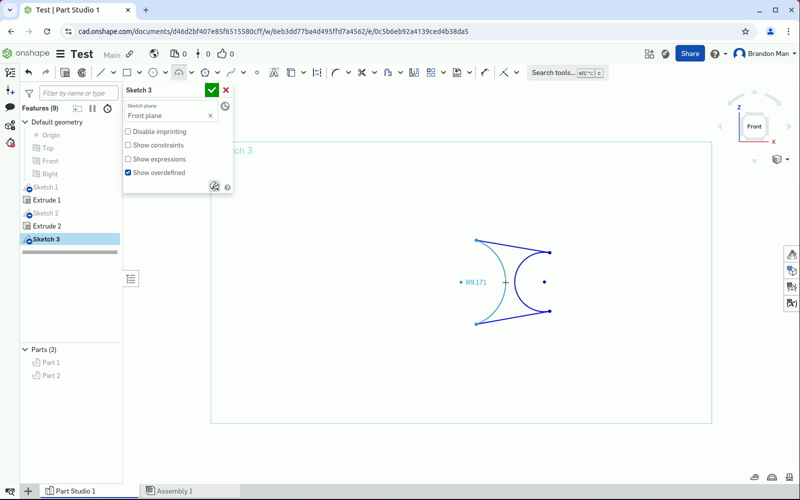
click(505, 282)
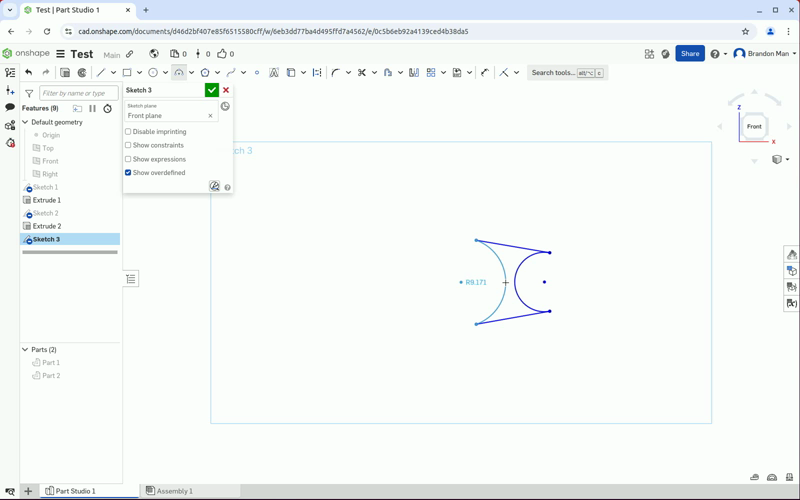
key_up(shift)
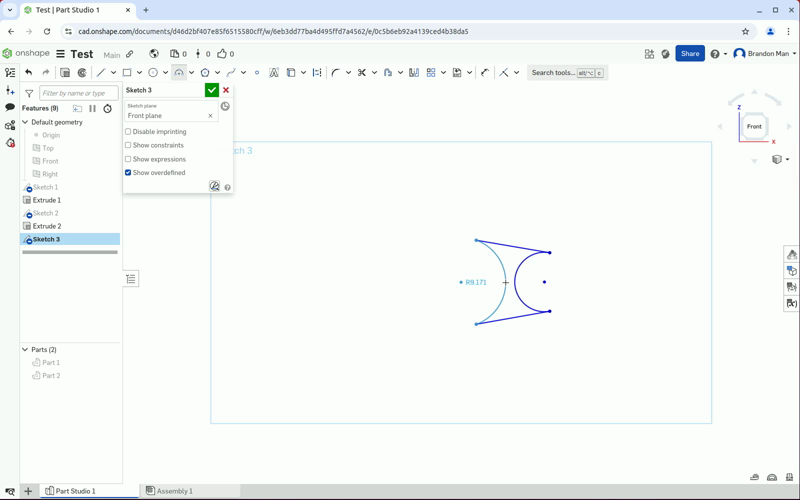
key(esc)
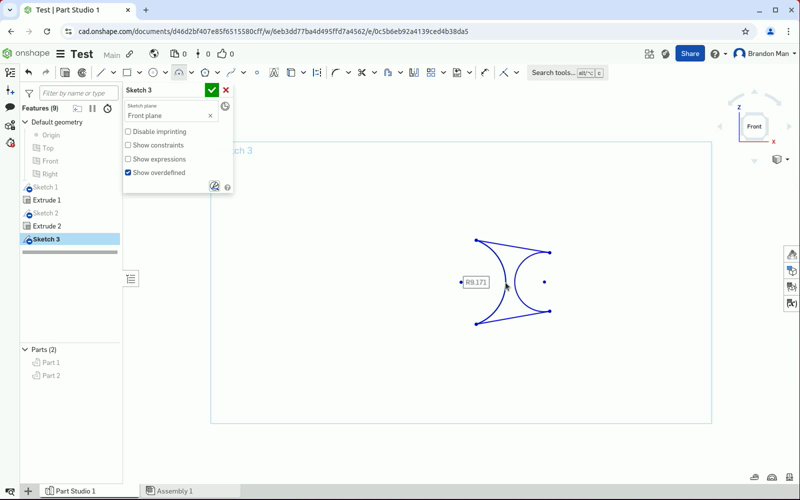
mouse_move(510, 290)
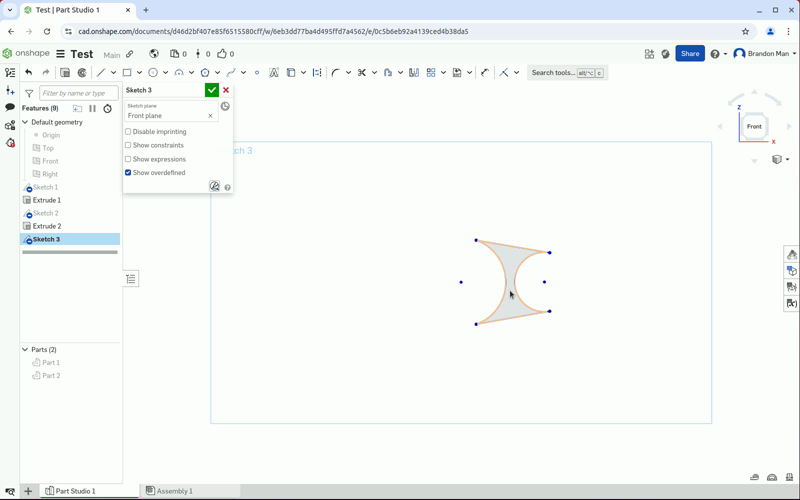
scroll(6)
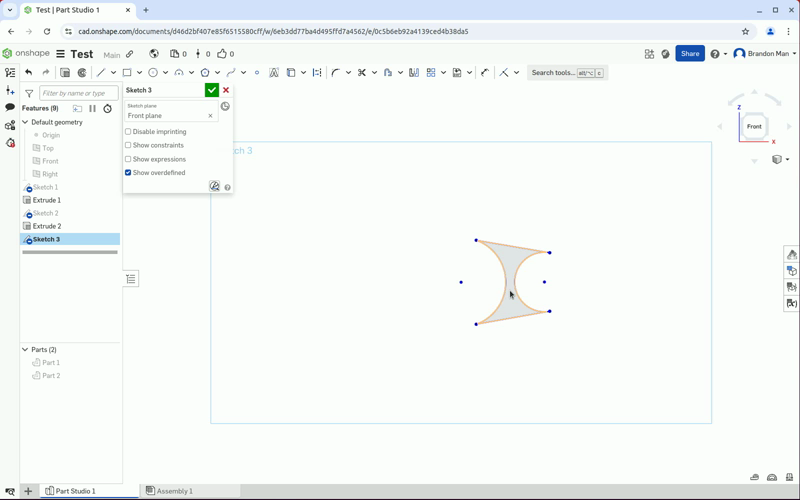
scroll(6)
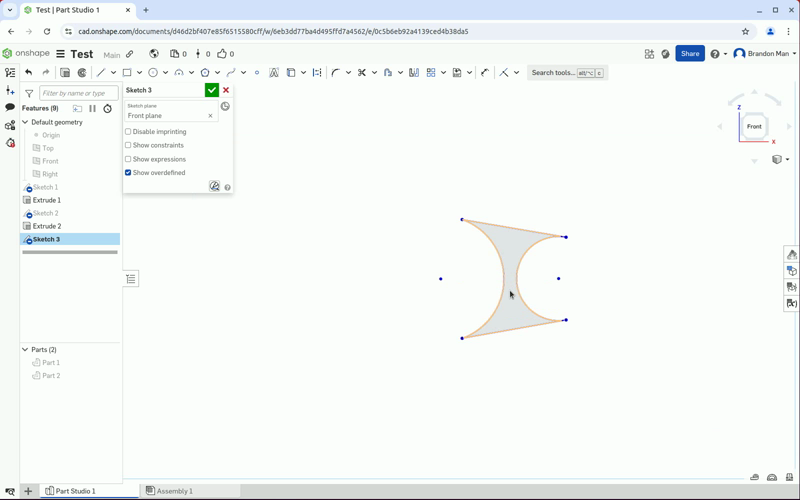
scroll(6)
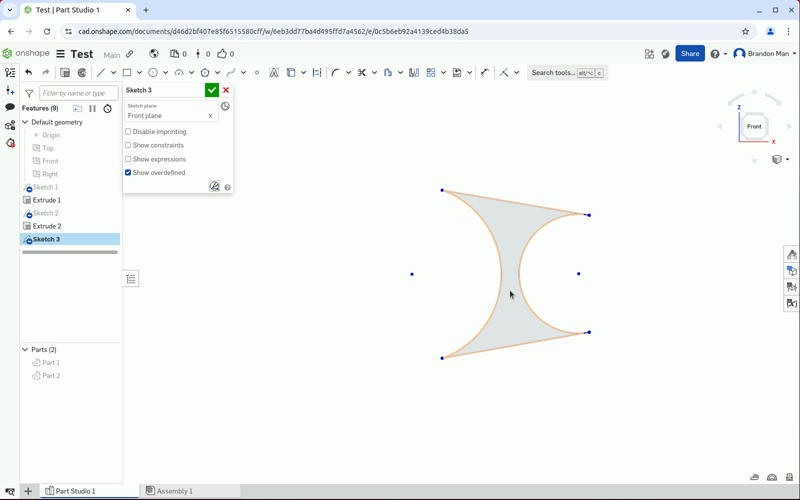
scroll(6)
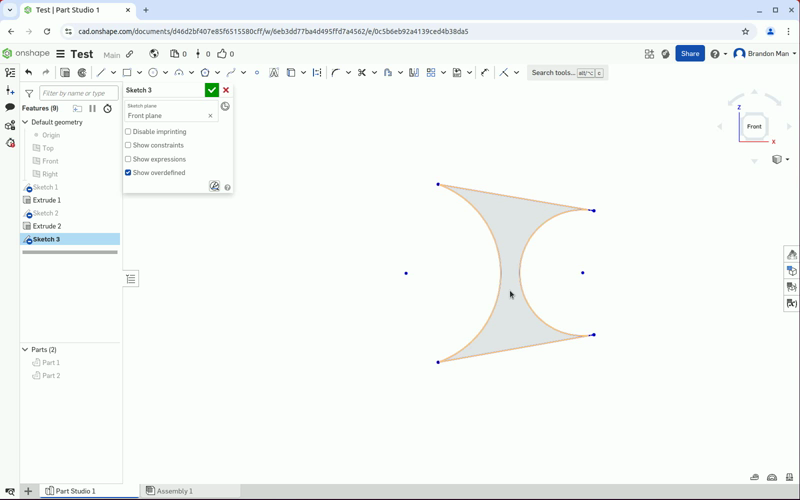
scroll(6)
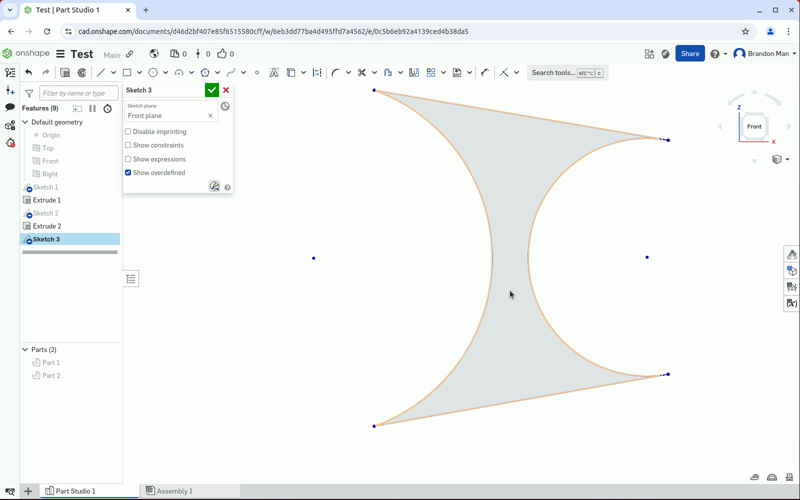
scroll(6)
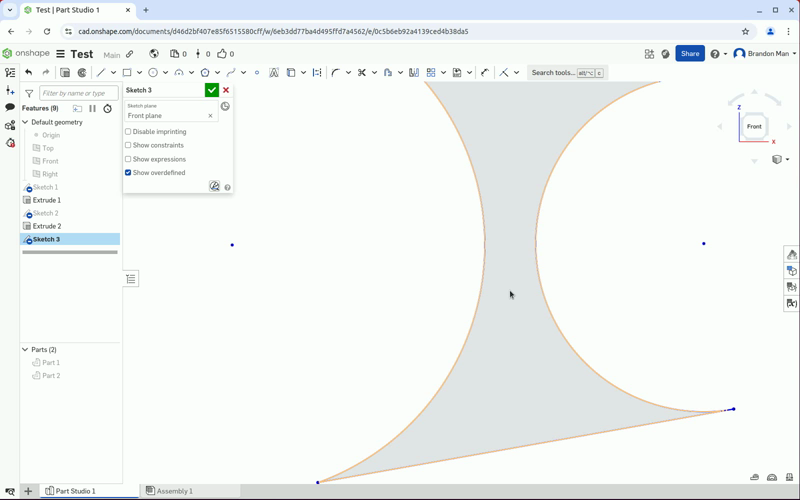
scroll(6)
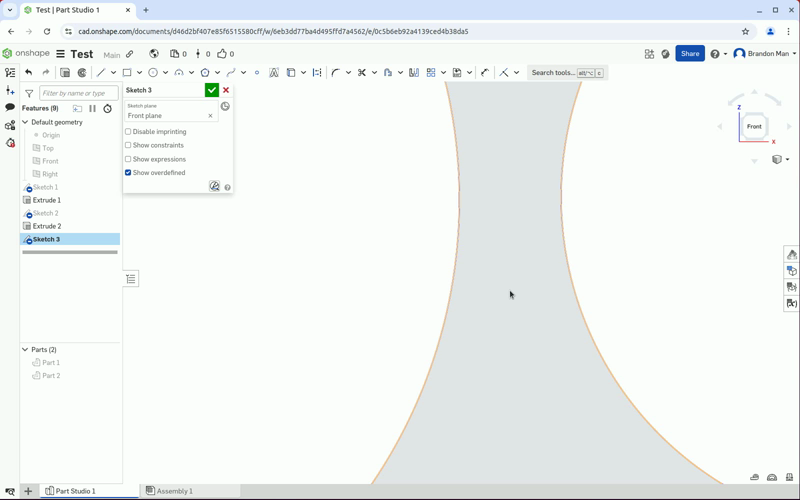
click(510, 290)
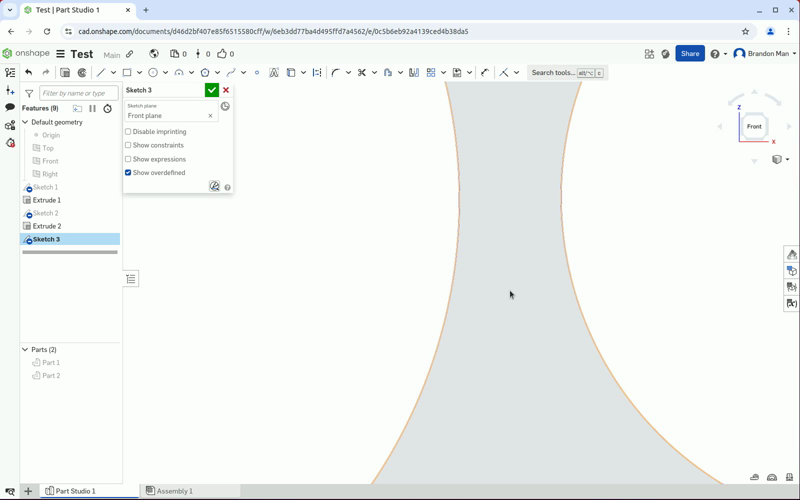
scroll(-6)
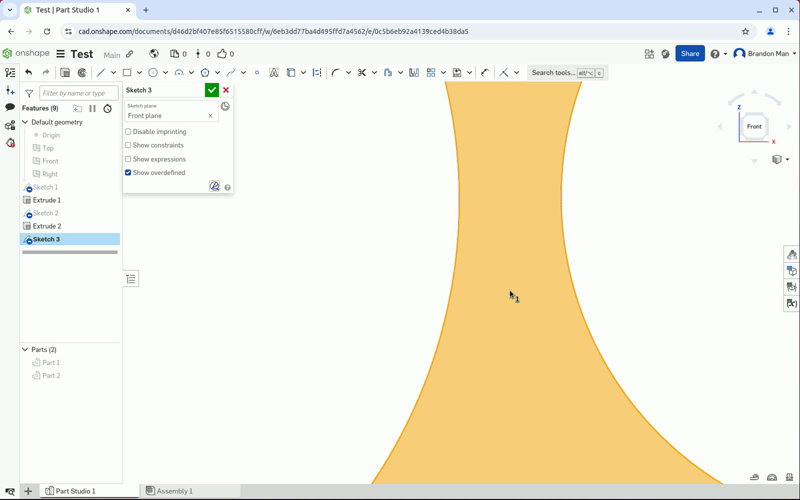
scroll(-6)
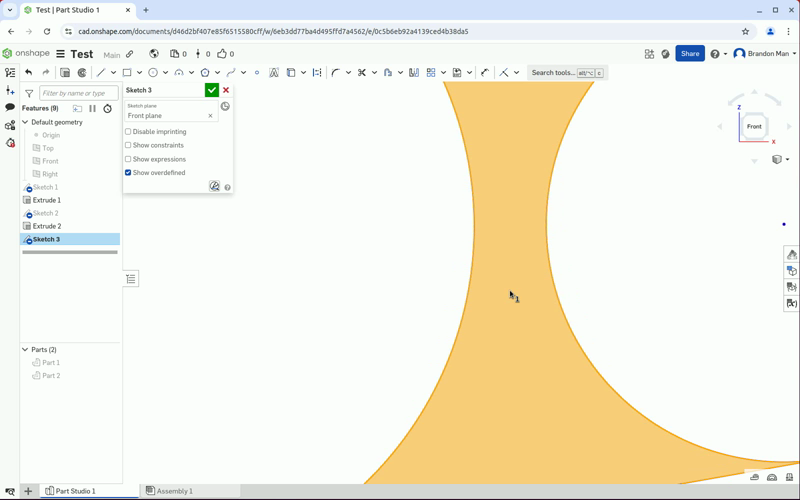
scroll(-6)
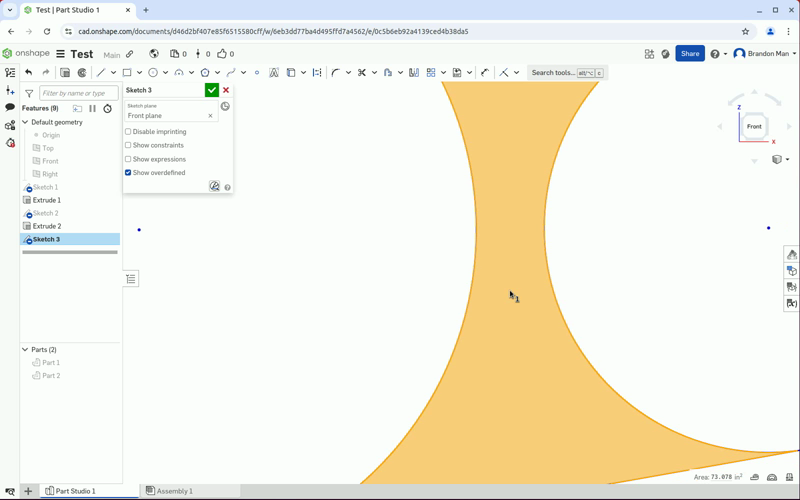
scroll(-6)
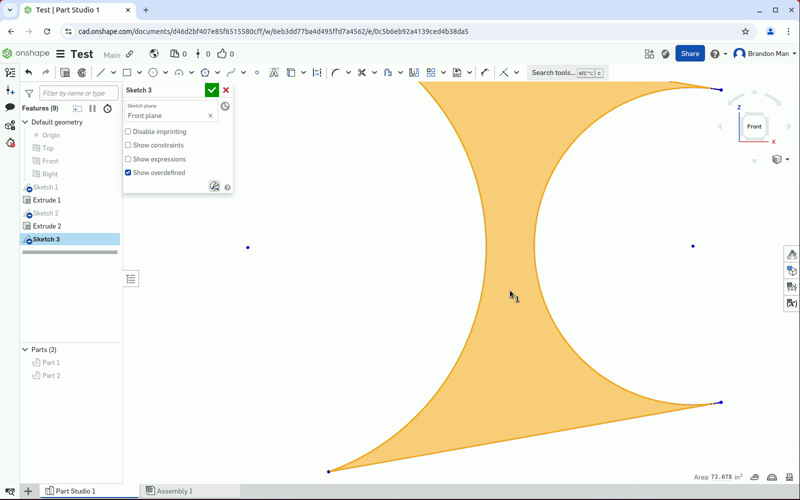
scroll(-6)
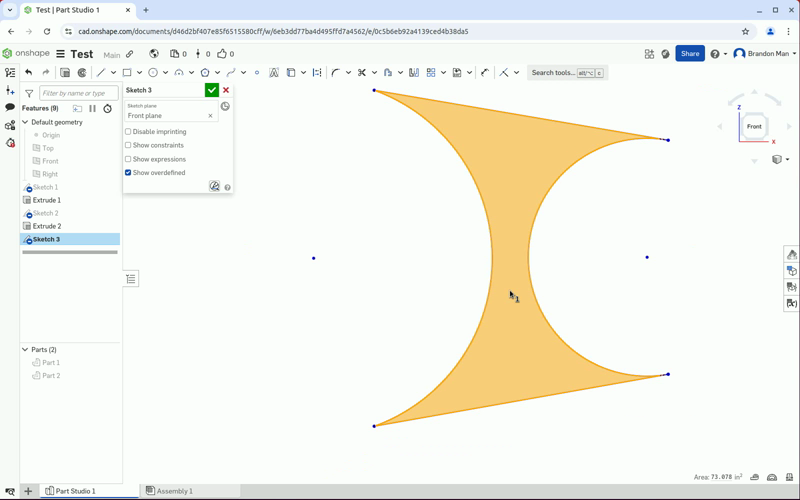
scroll(-6)
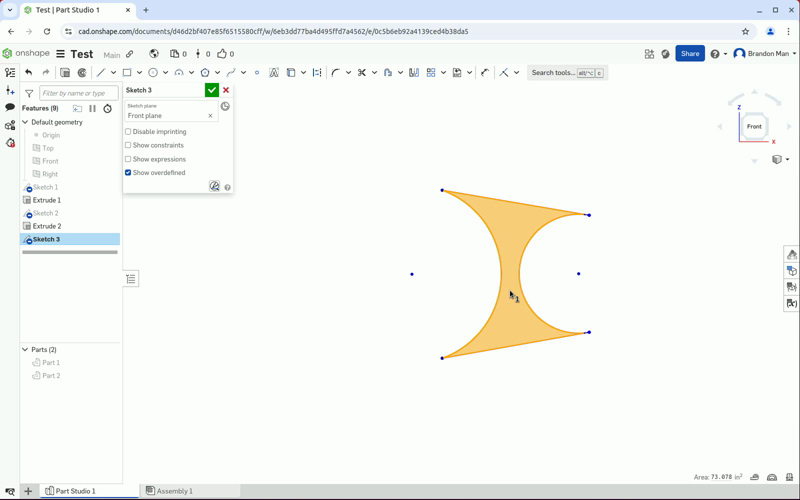
scroll(-6)
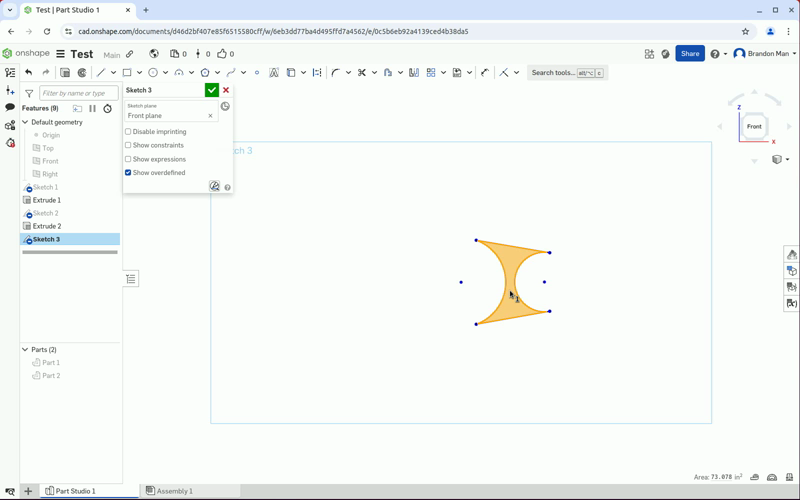
mouse_move(73, 352)
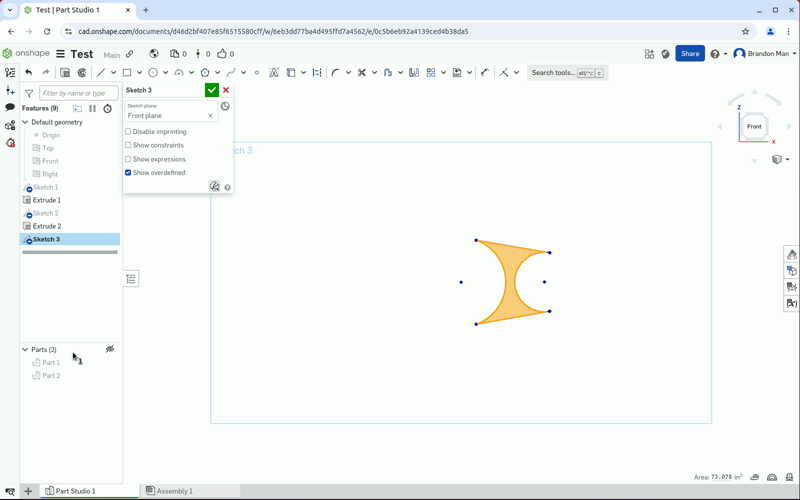
key(shift+y)
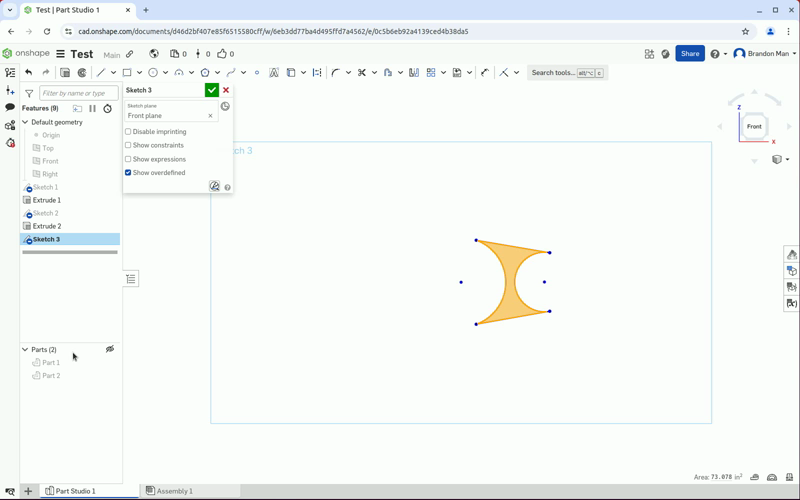
key(shift+e)
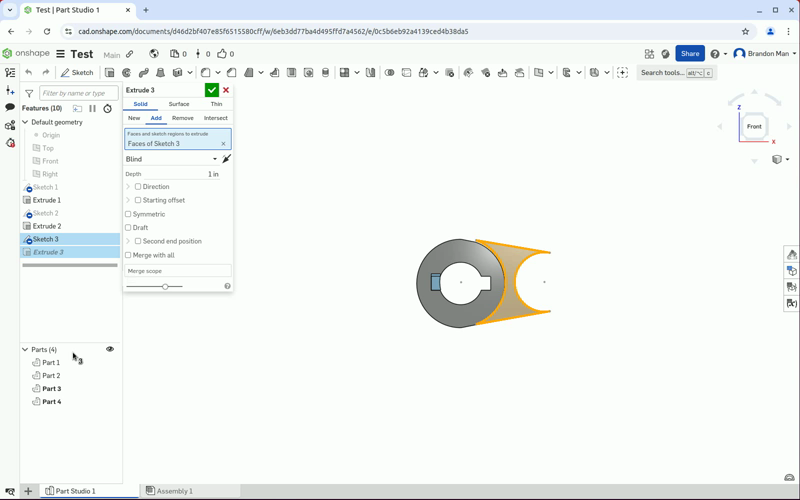
mouse_move(143, 106)
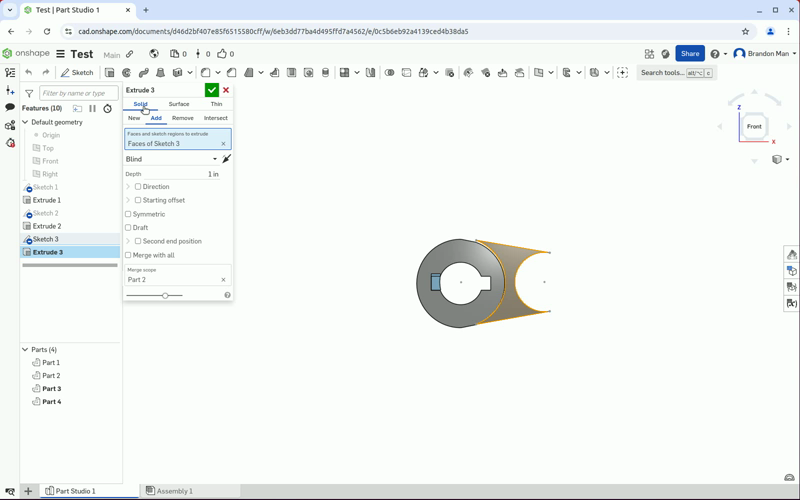
click(143, 106)
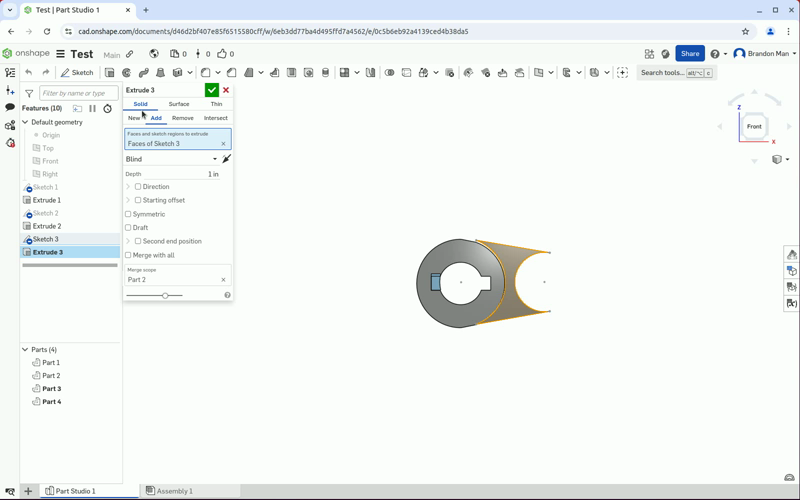
mouse_move(137, 120)
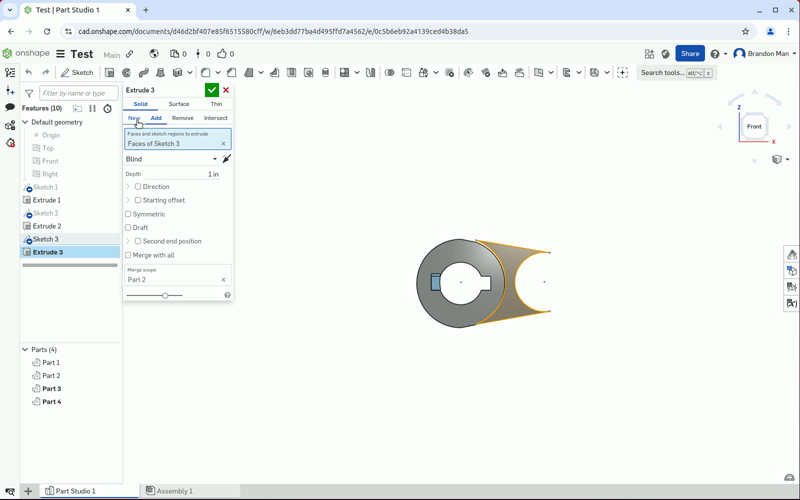
click(137, 120)
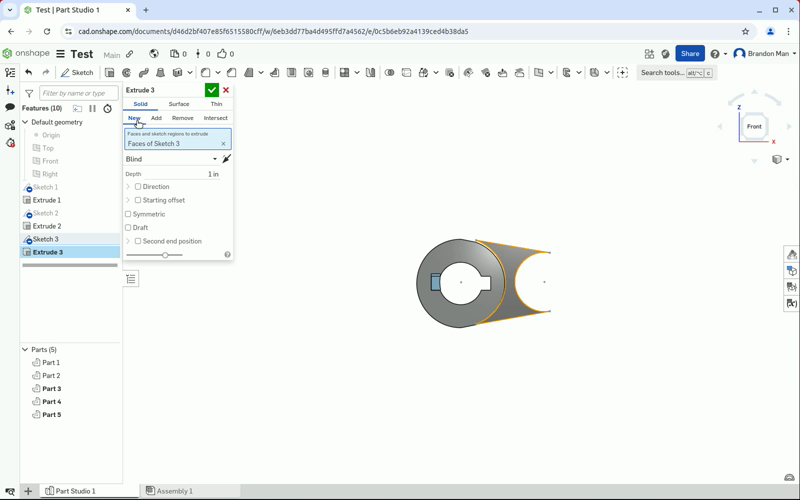
key(tab, 4)
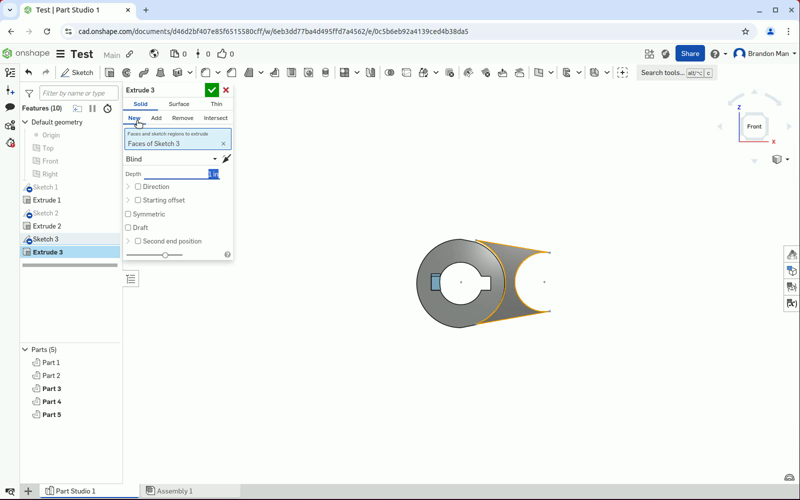
text(10.351)
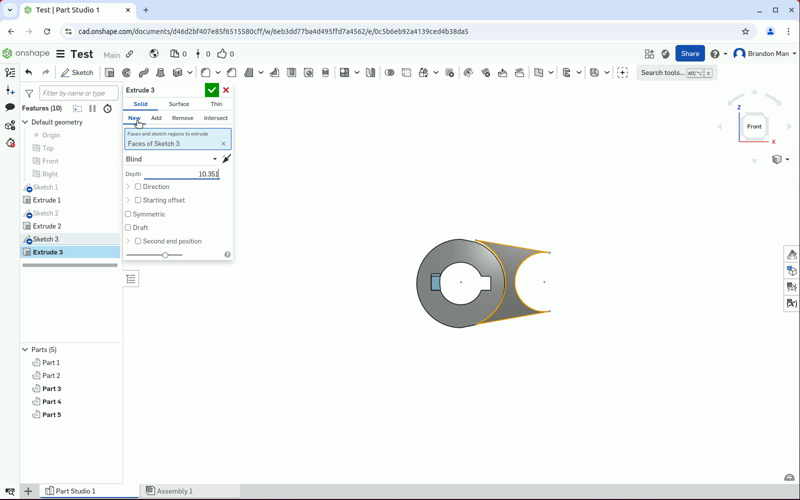
key(enter)
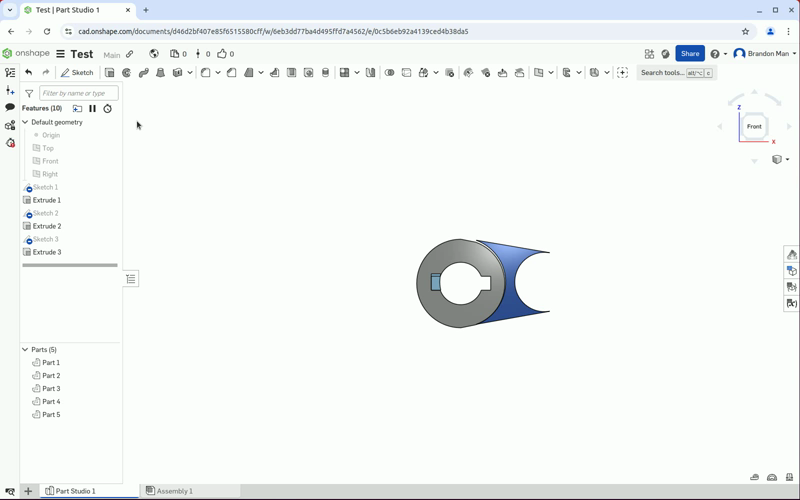
key(shift+h)
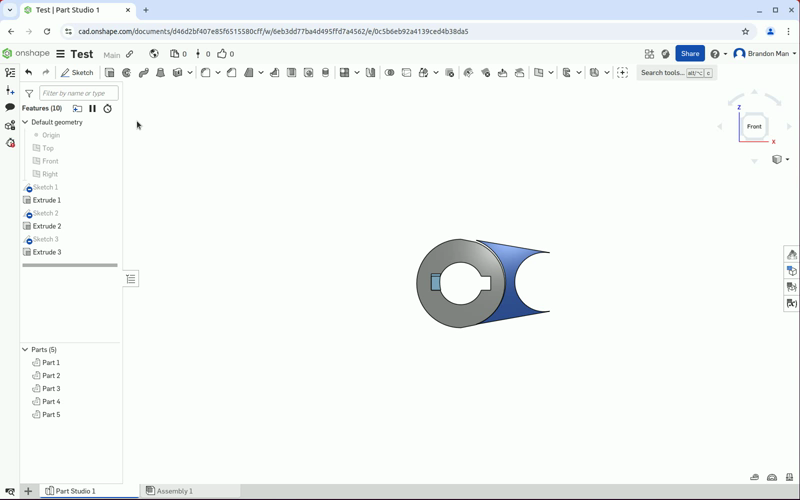
key(shift+h)
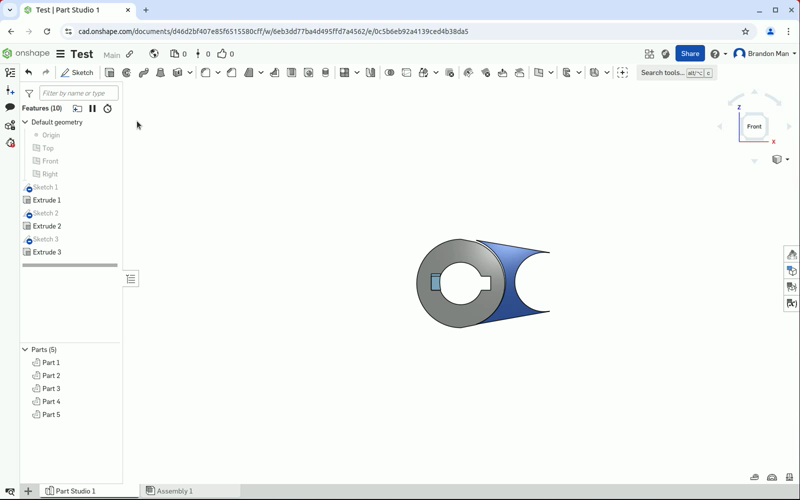
mouse_move(73, 189)
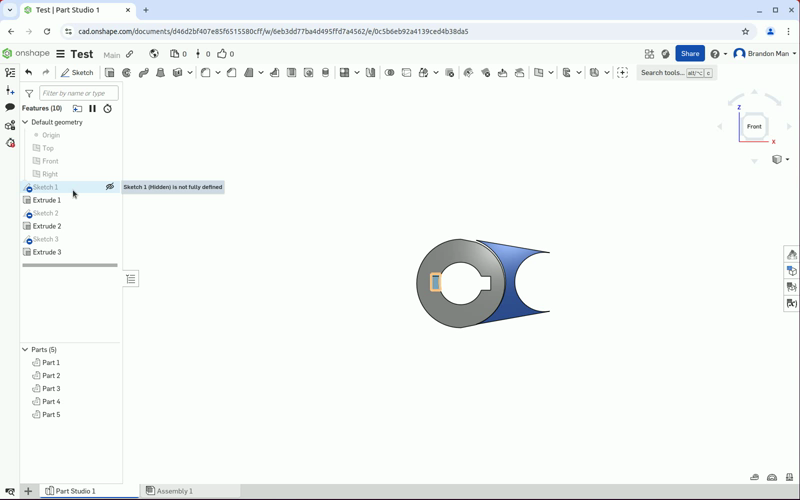
click(73, 189)
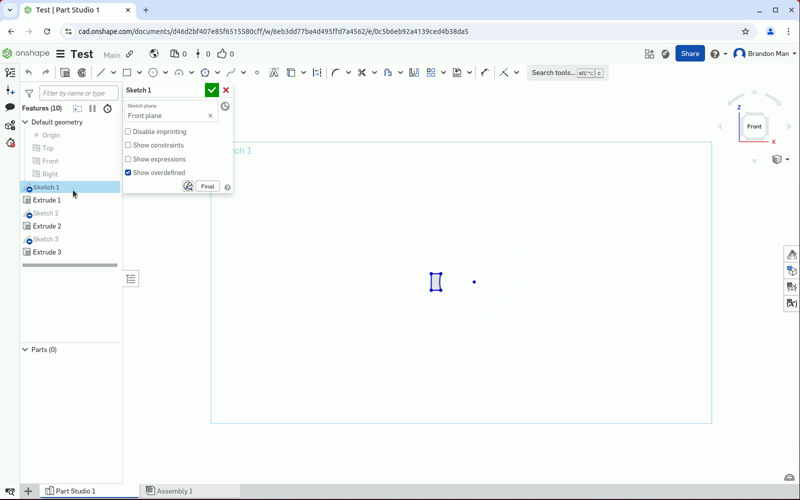
mouse_move(229, 92)
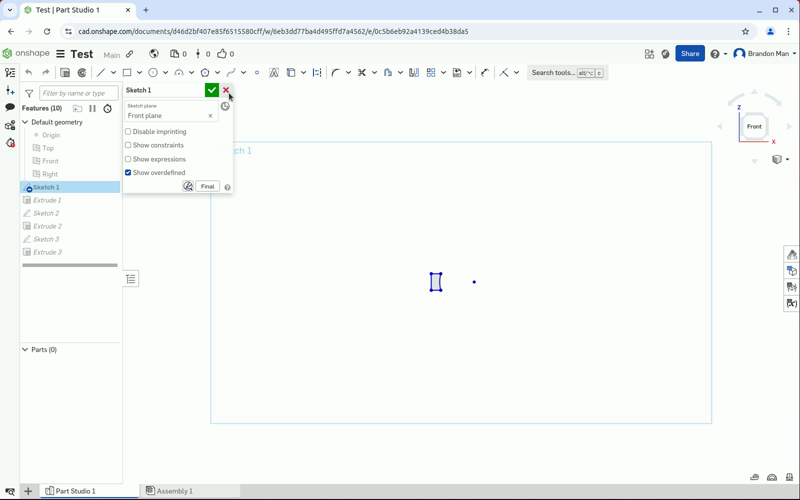
click(229, 92)
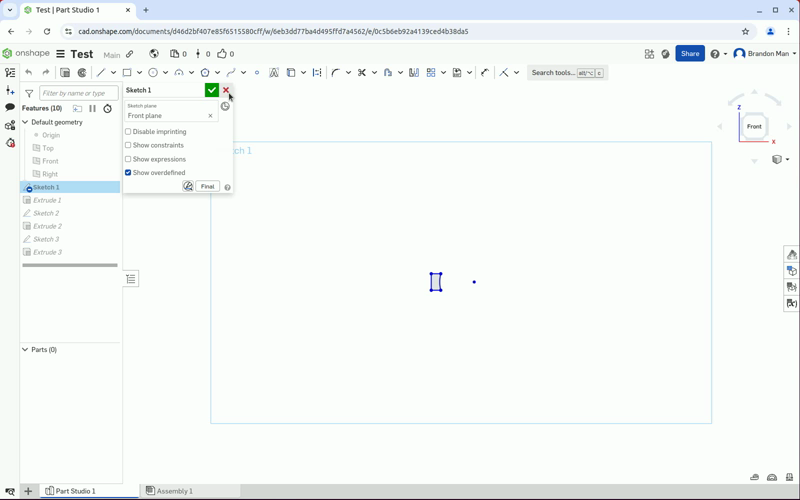
key(shift+s)
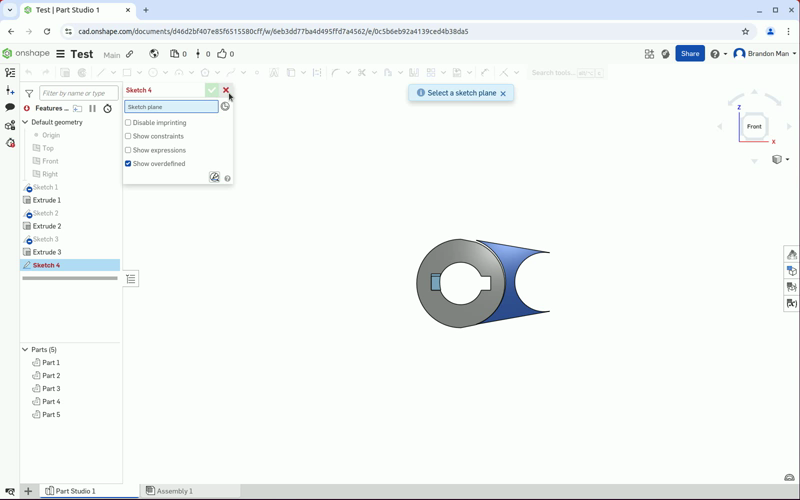
mouse_move(73, 163)
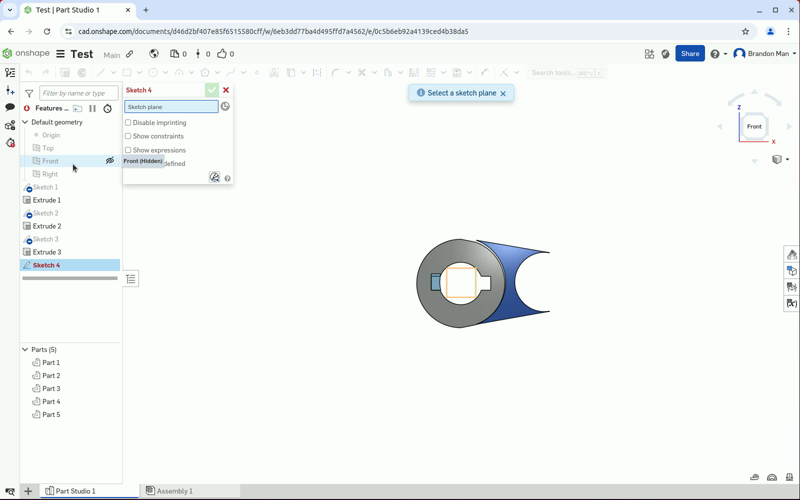
click(73, 163)
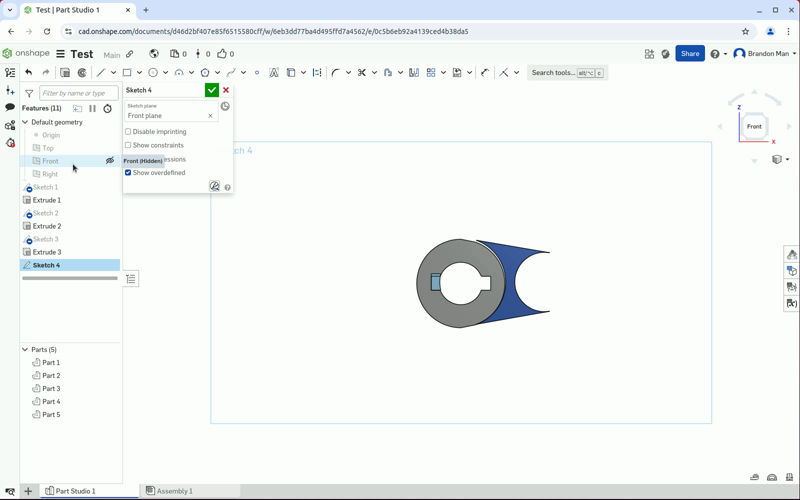
mouse_move(73, 352)
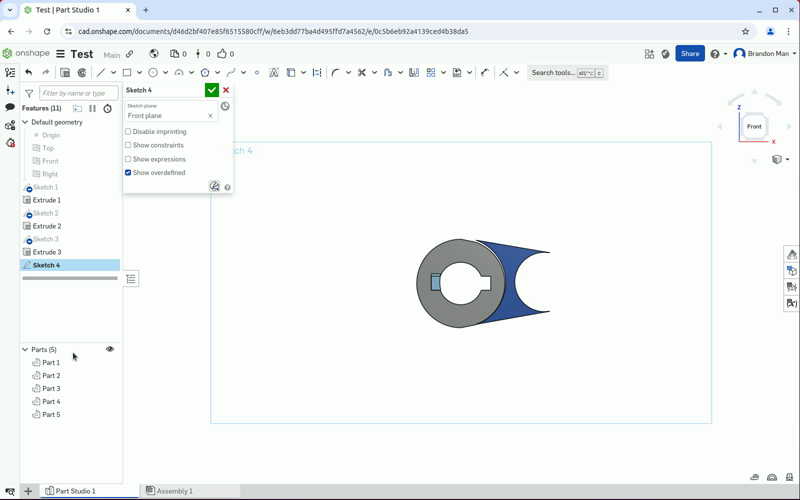
key(y)
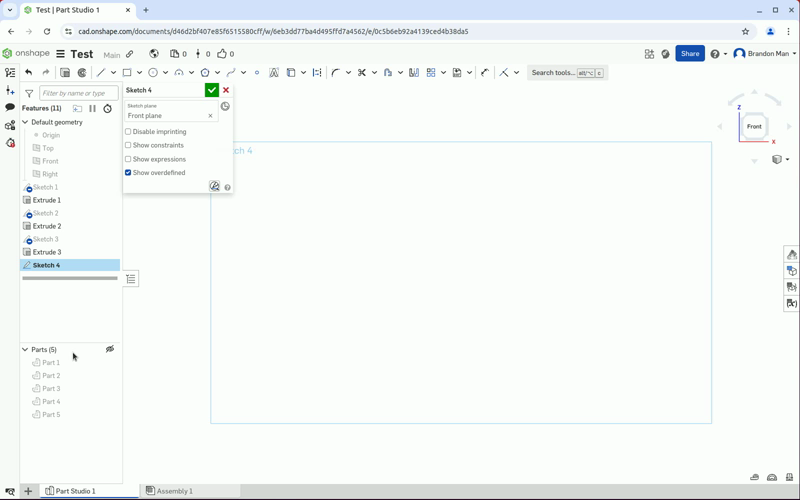
key(c)
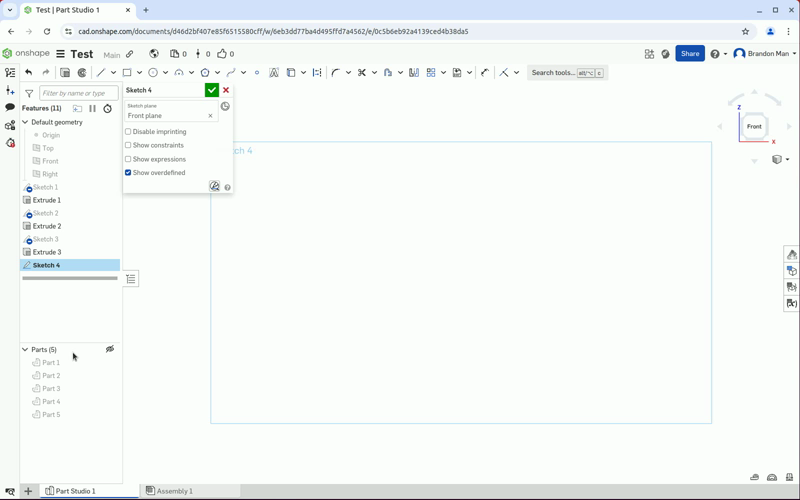
key_down(shift)
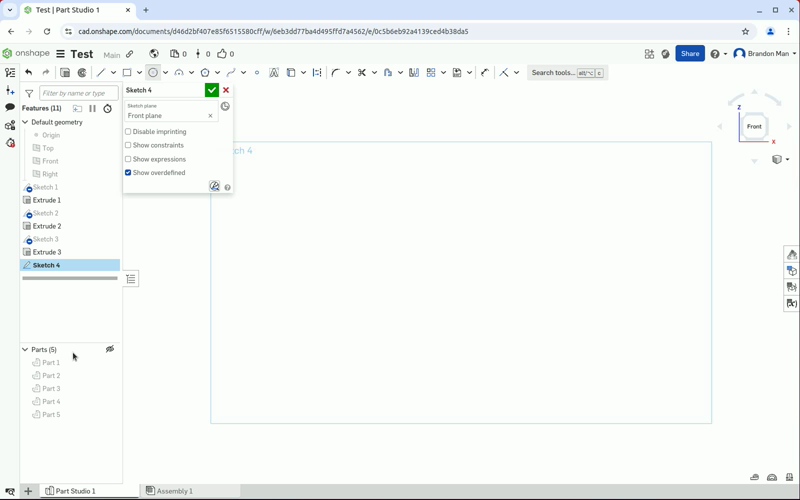
mouse_move(544, 282)
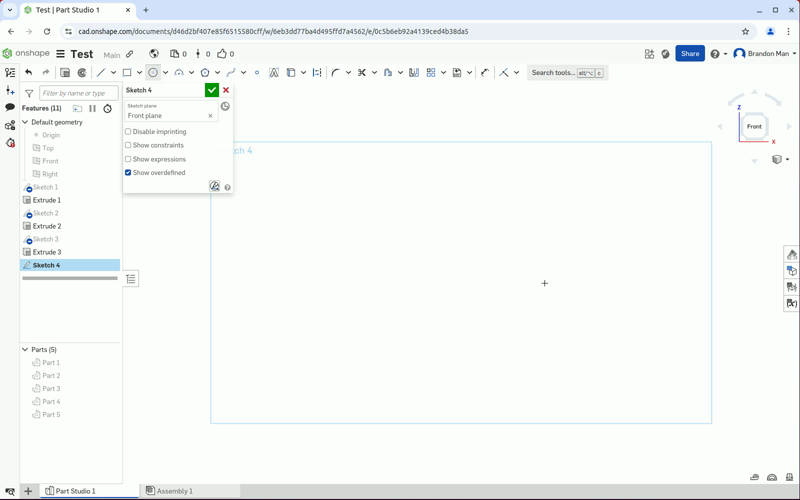
click(544, 282)
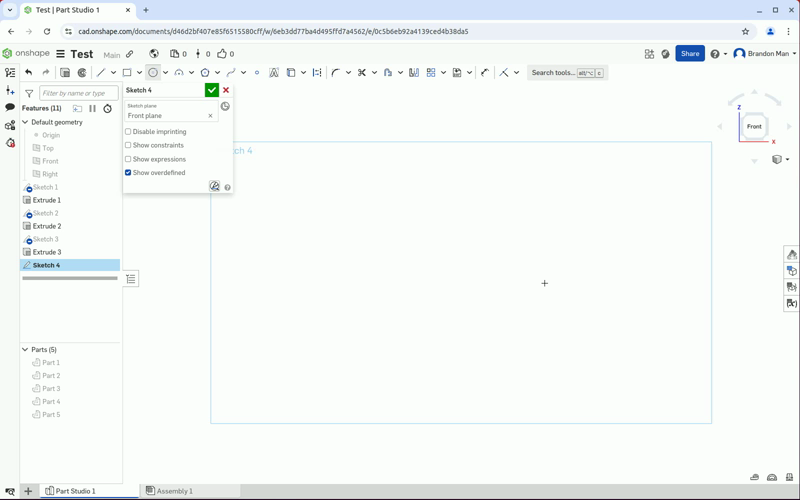
key_up(shift)
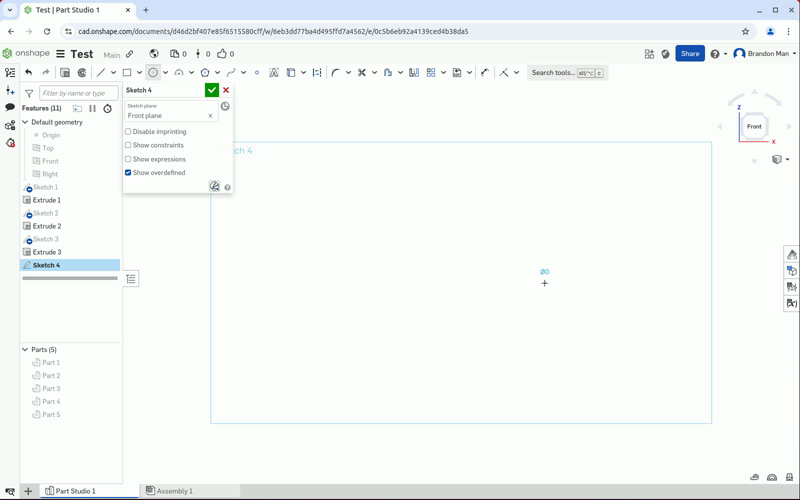
mouse_move(573, 282)
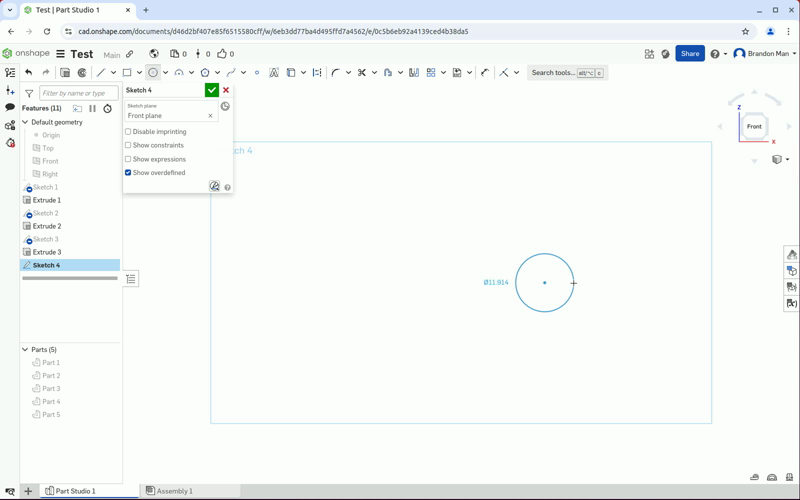
click(573, 282)
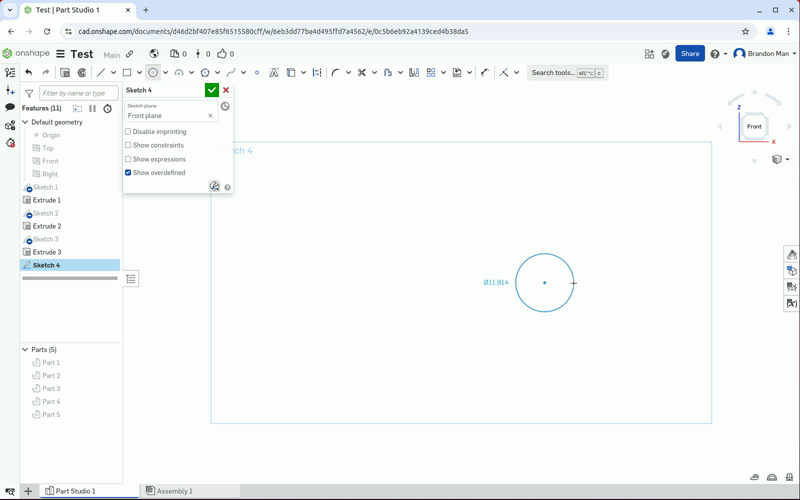
key(esc)
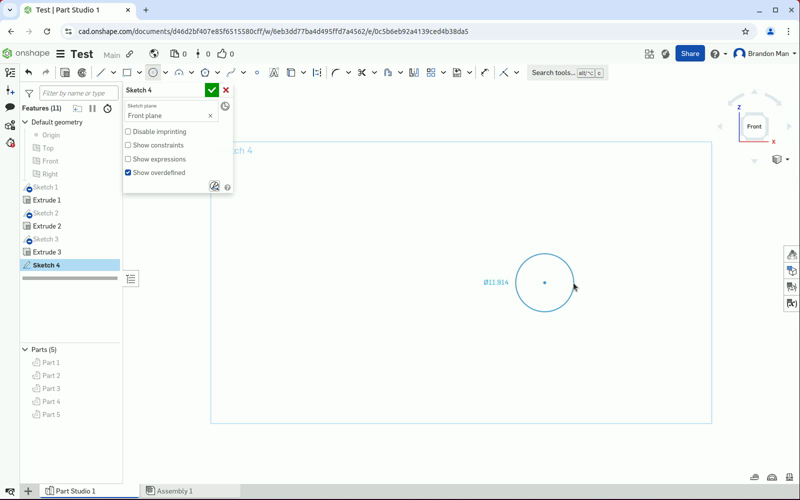
key(c)
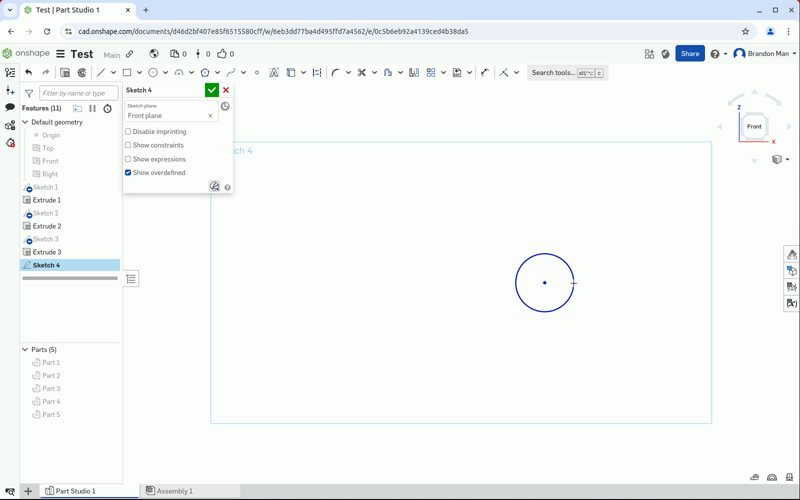
key_down(shift)
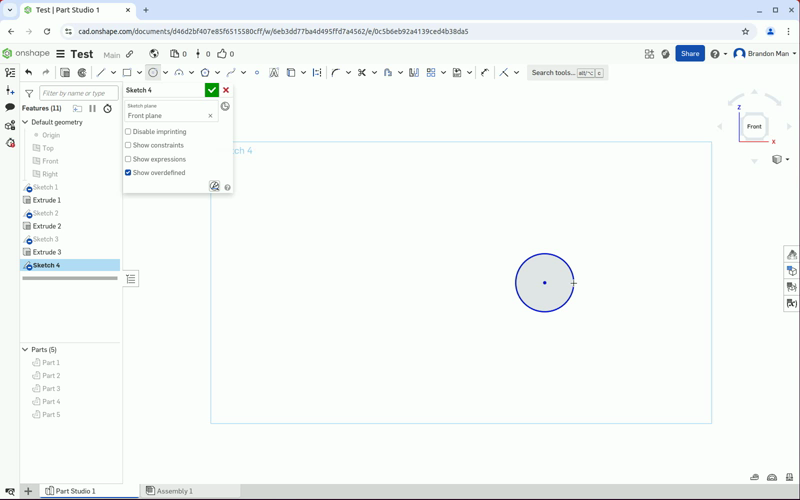
mouse_move(544, 282)
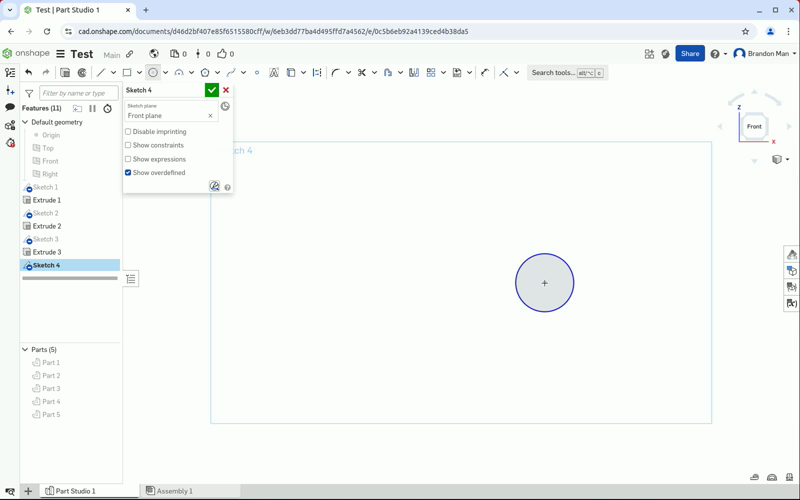
click(544, 282)
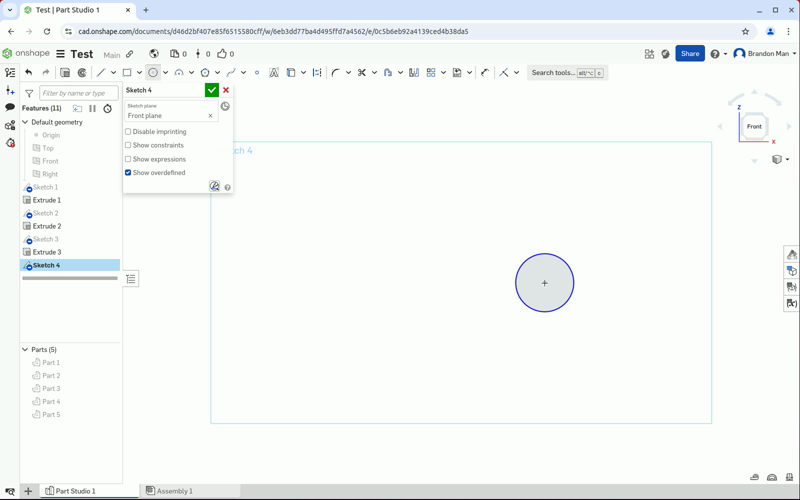
key_up(shift)
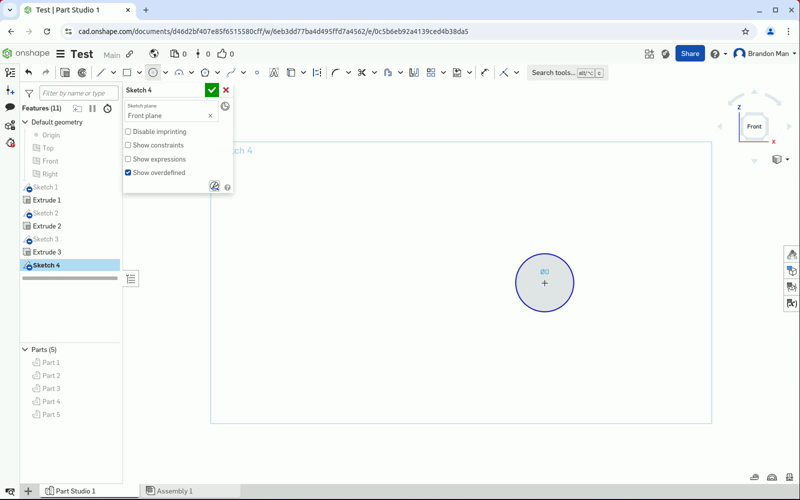
mouse_move(567, 282)
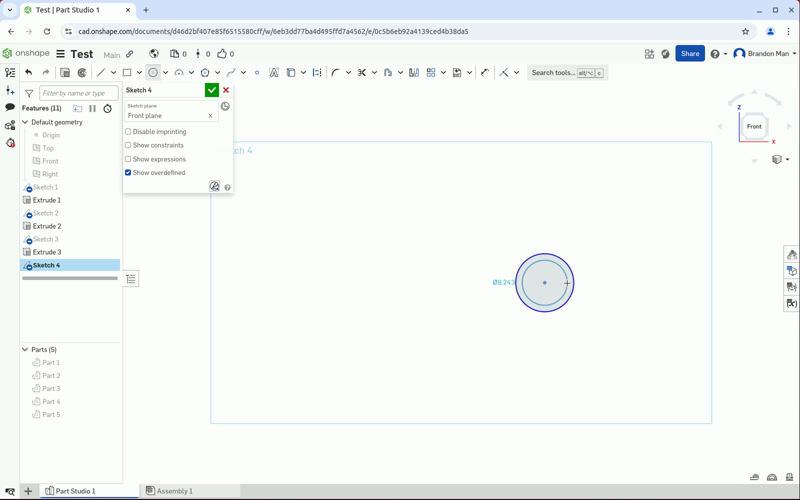
click(567, 282)
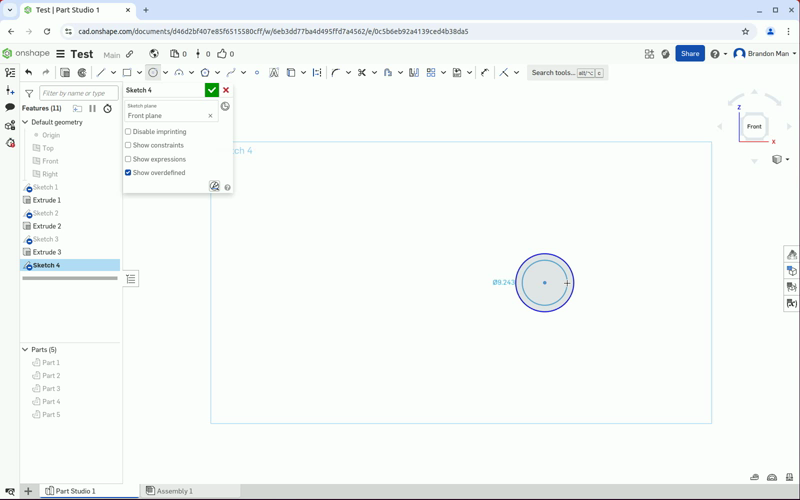
key(esc)
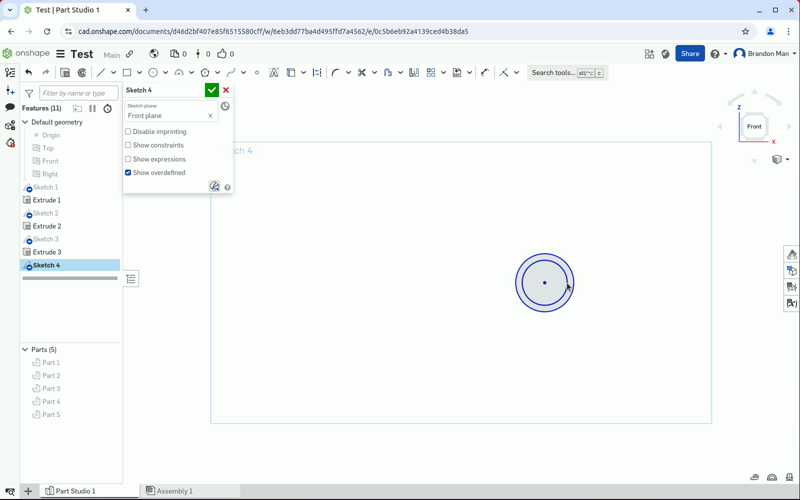
mouse_move(568, 282)
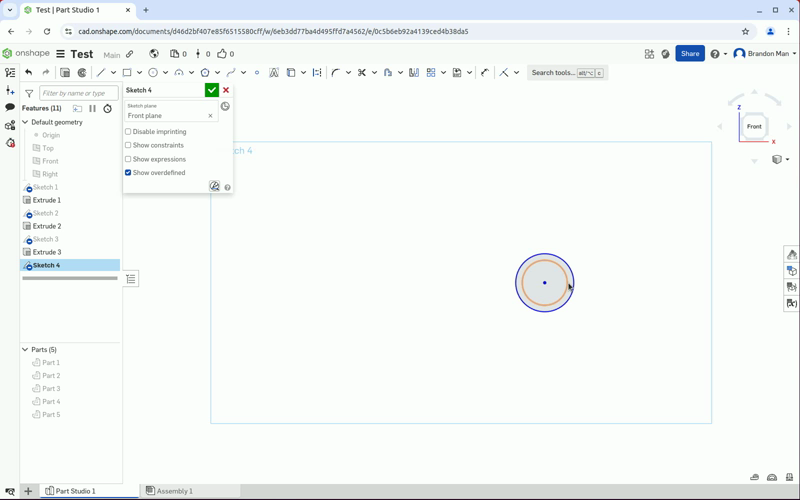
scroll(6)
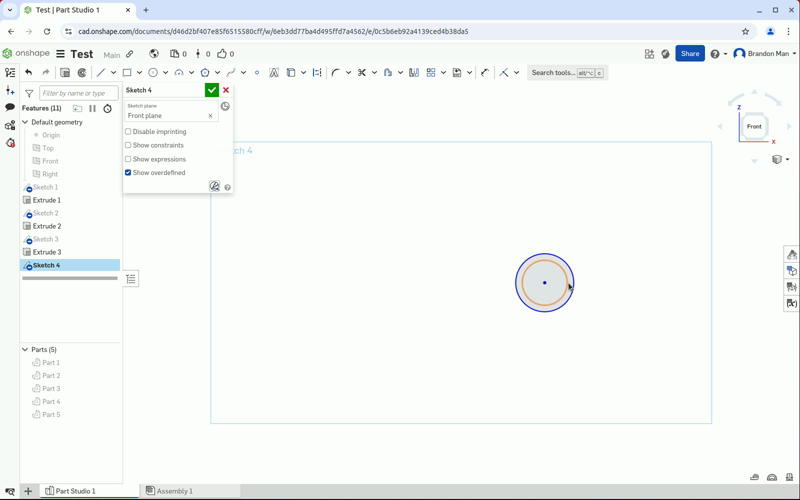
scroll(6)
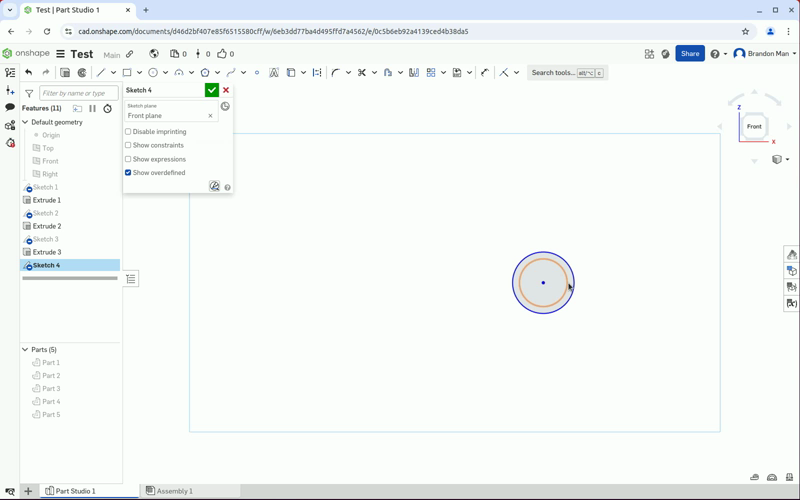
scroll(6)
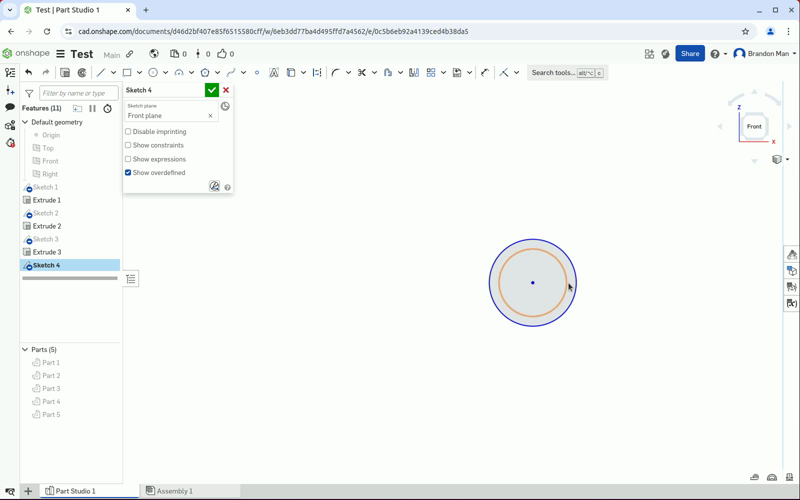
scroll(6)
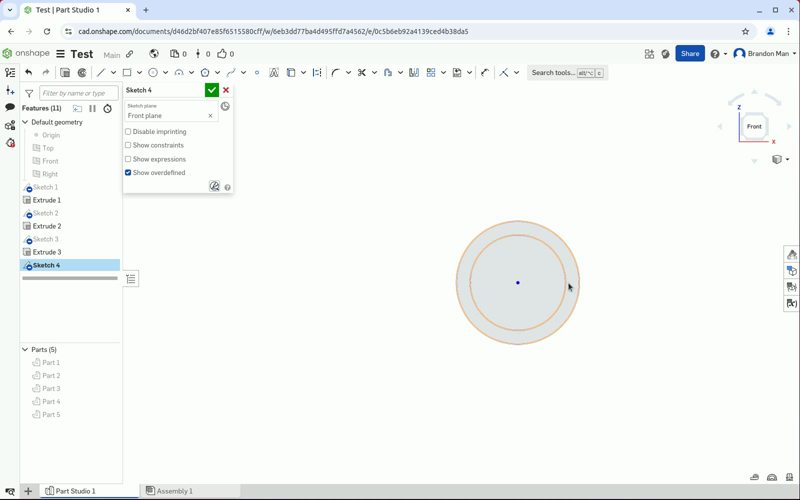
scroll(6)
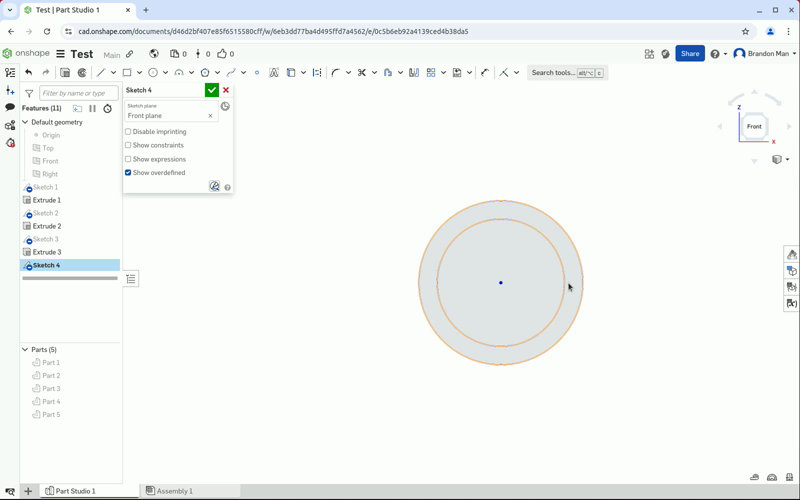
scroll(6)
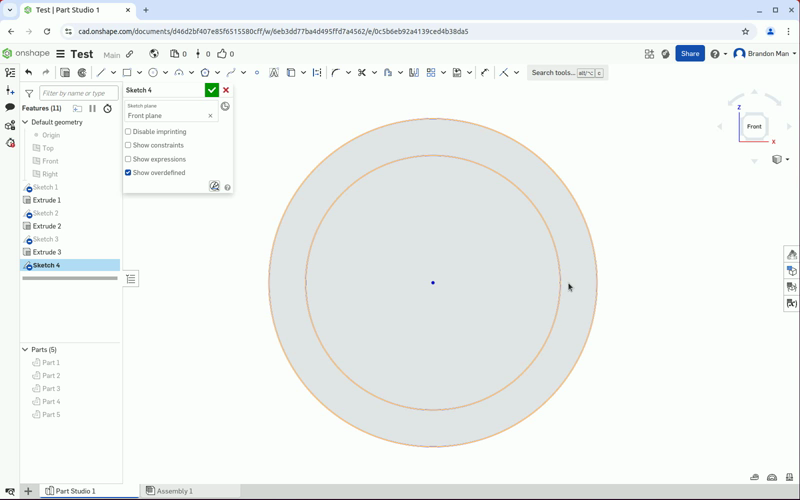
scroll(6)
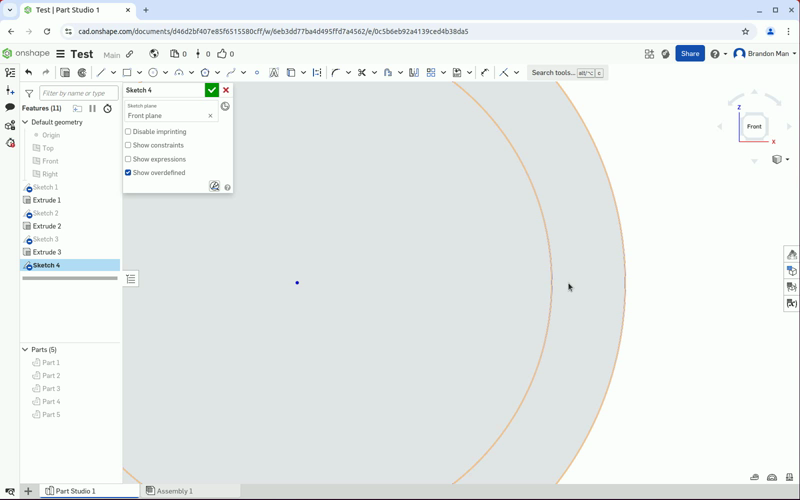
click(568, 282)
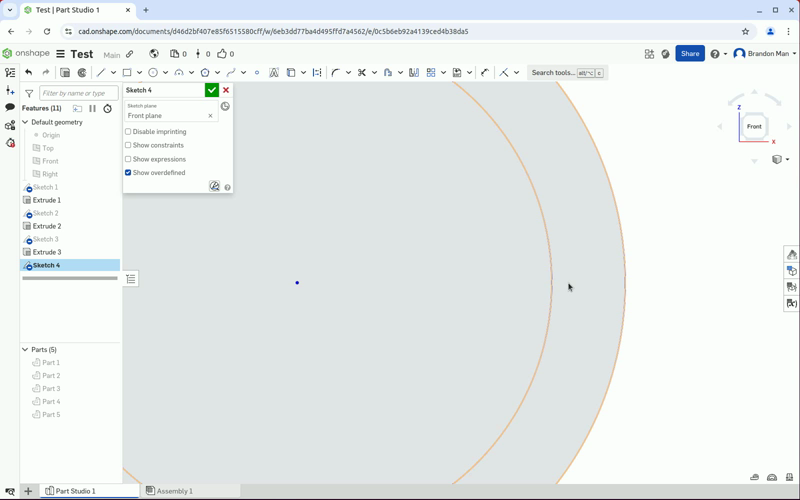
scroll(-6)
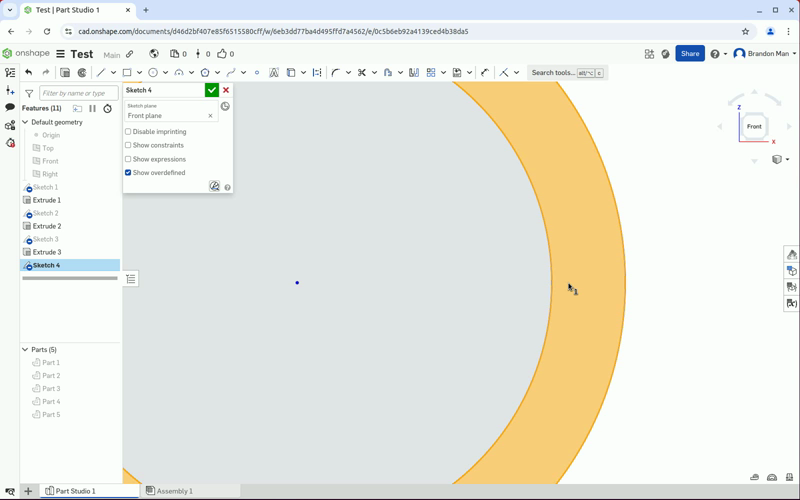
scroll(-6)
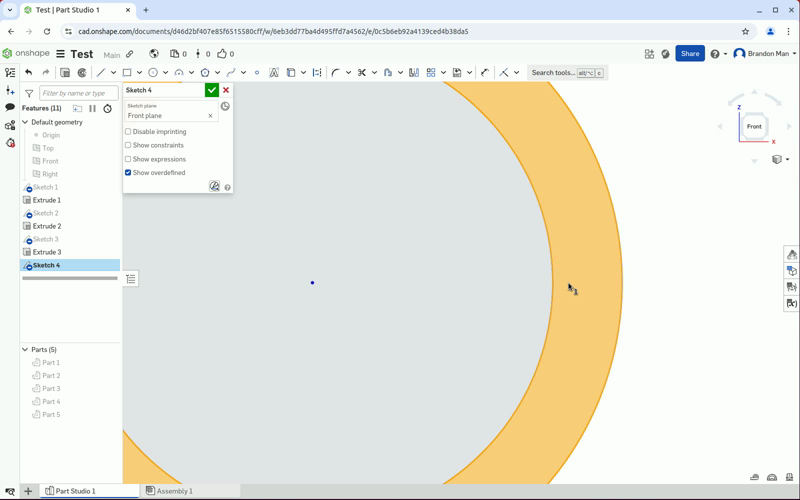
scroll(-6)
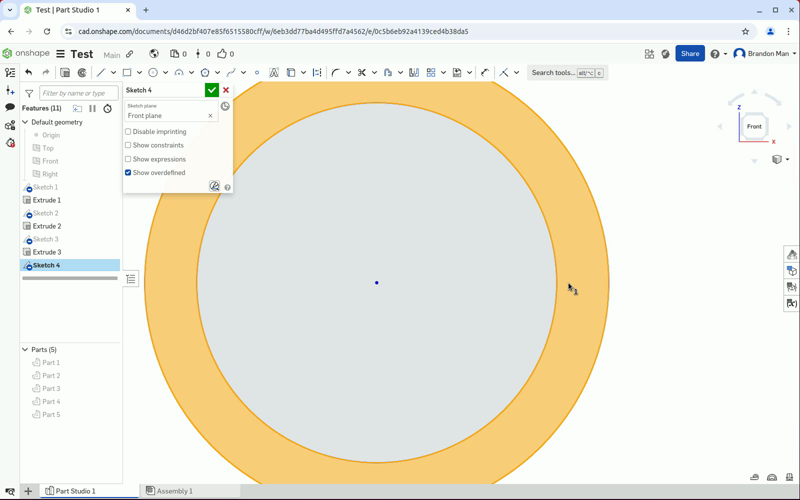
scroll(-6)
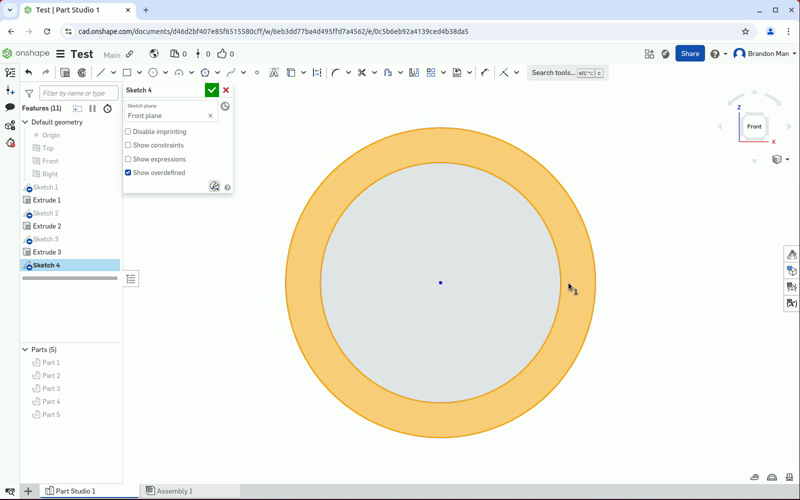
scroll(-6)
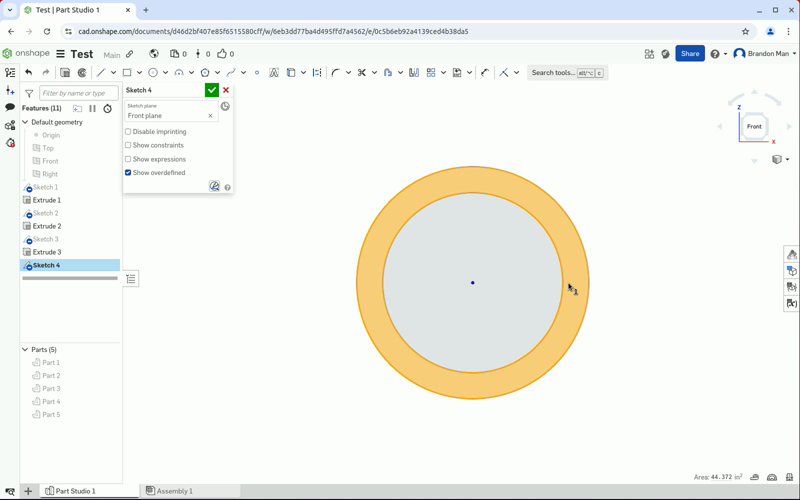
scroll(-6)
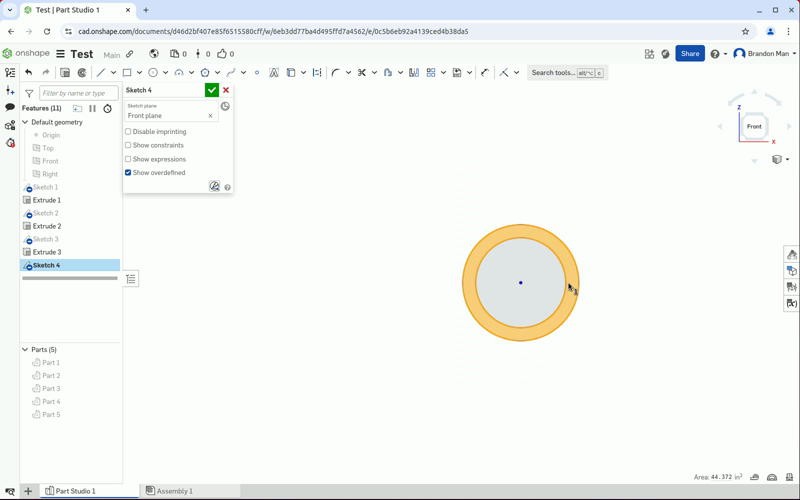
scroll(-6)
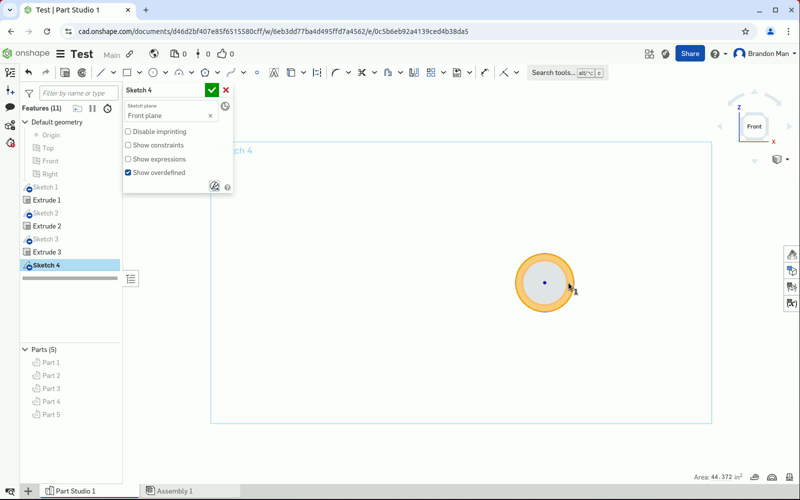
mouse_move(73, 352)
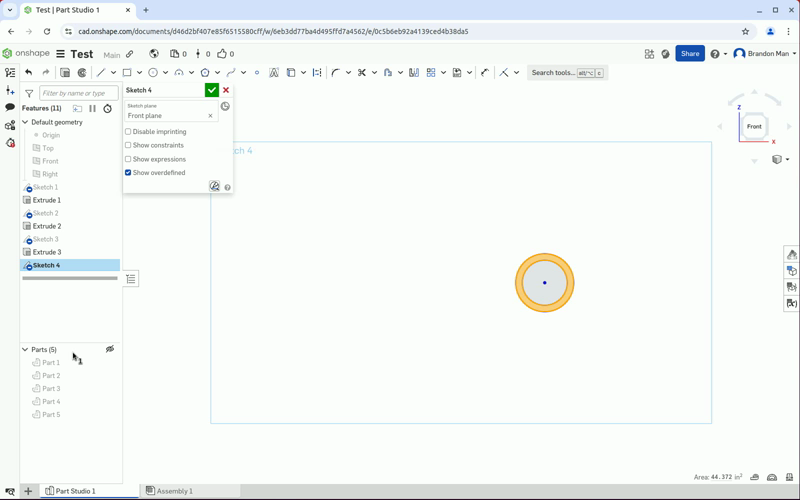
key(shift+y)
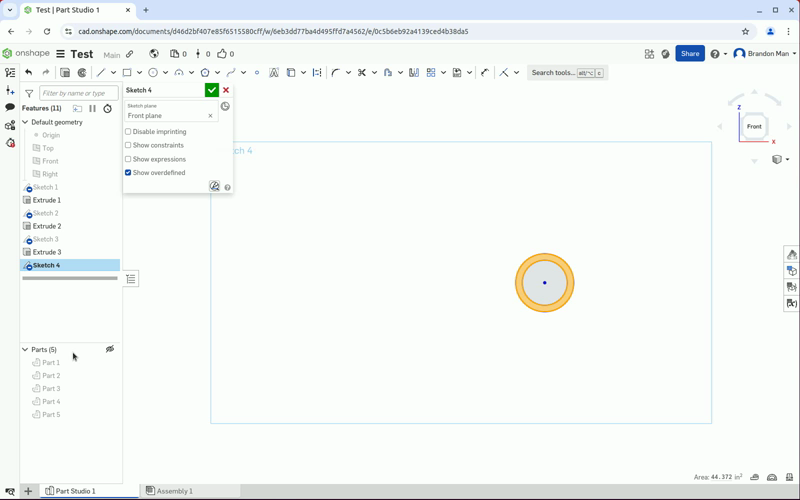
key(shift+e)
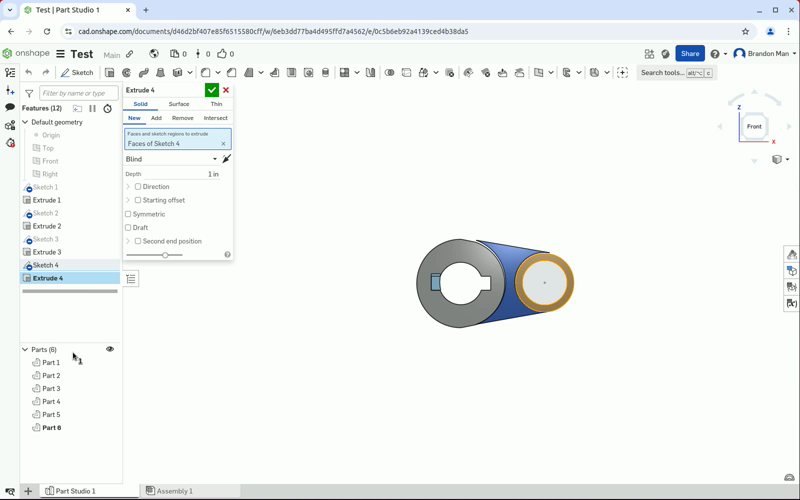
mouse_move(143, 106)
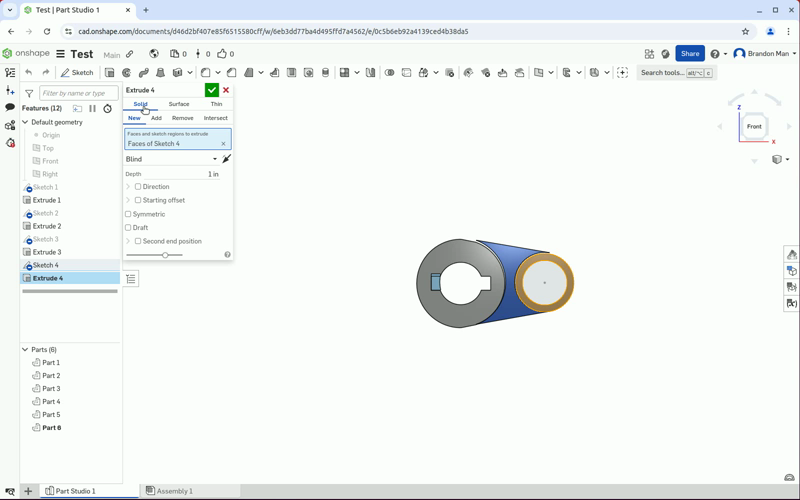
click(143, 106)
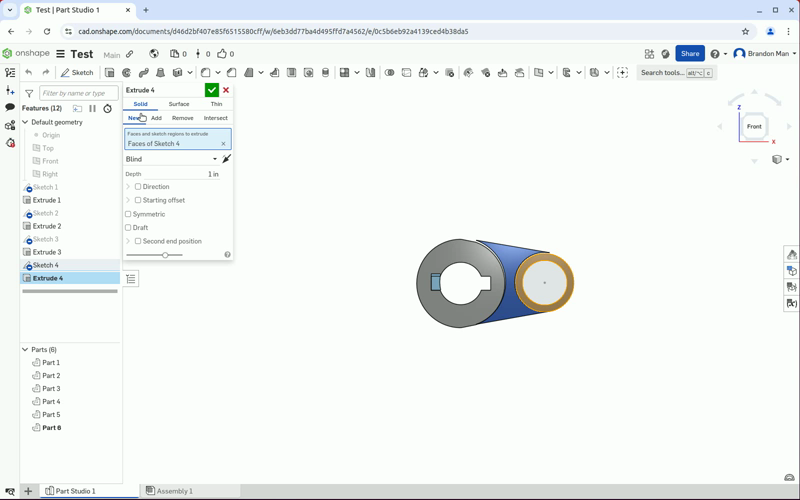
mouse_move(137, 120)
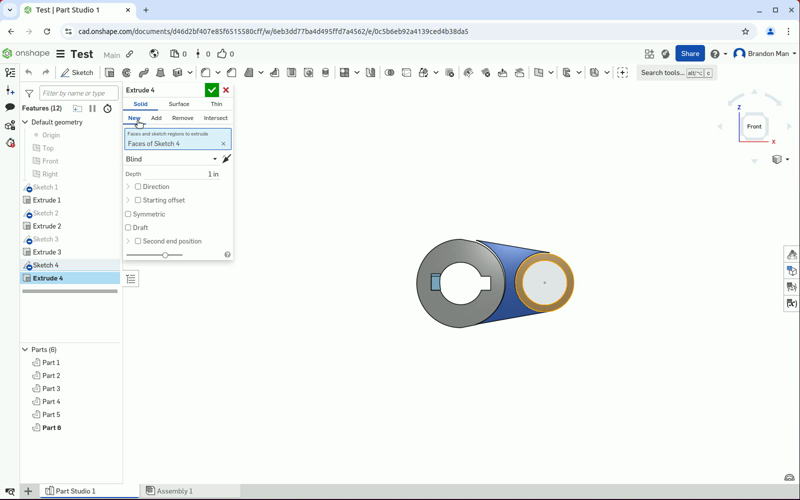
click(137, 120)
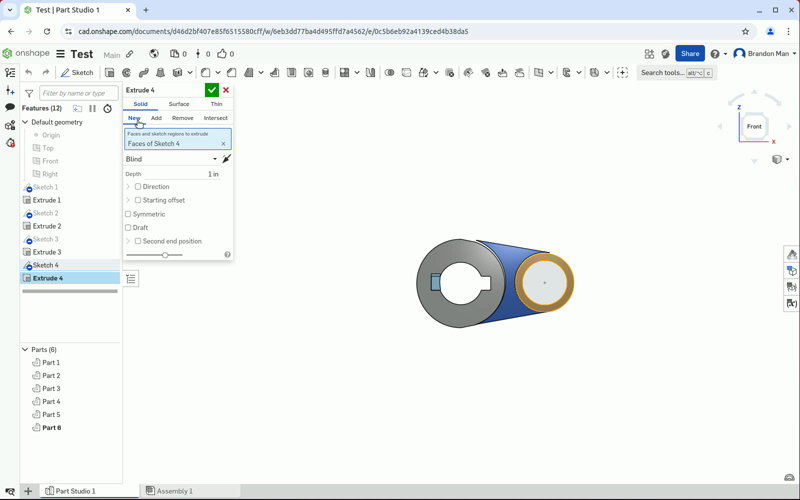
key(tab, 4)
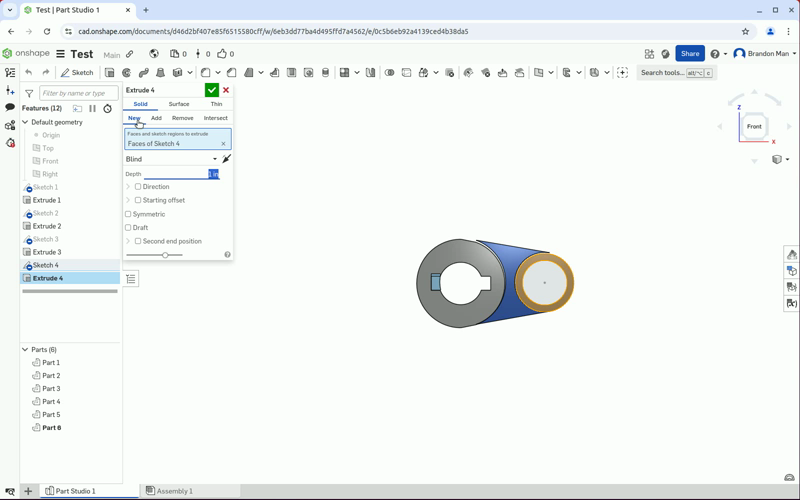
text(10.351)
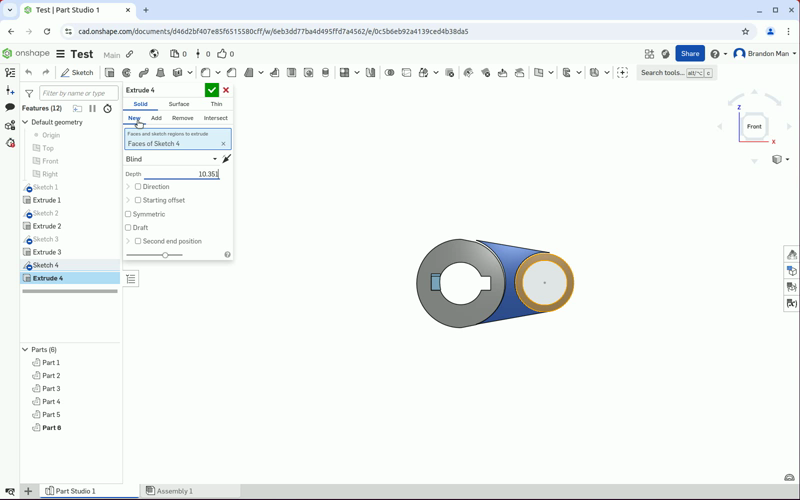
key(enter)
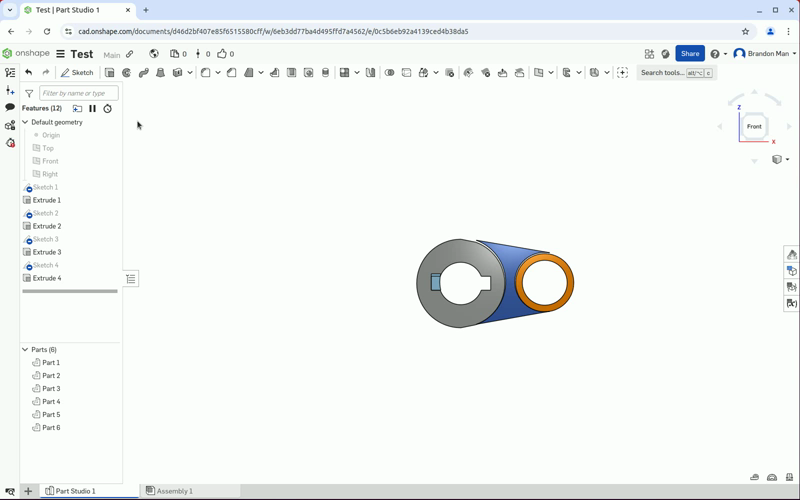
key(shift+h)
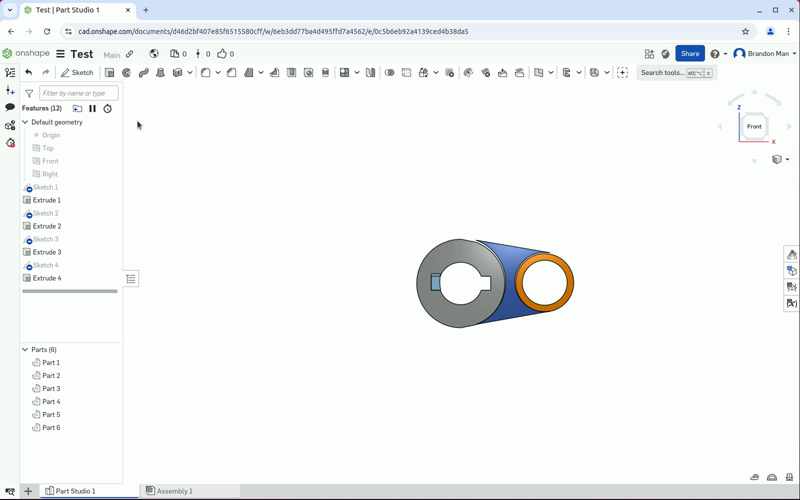
key(shift+h)
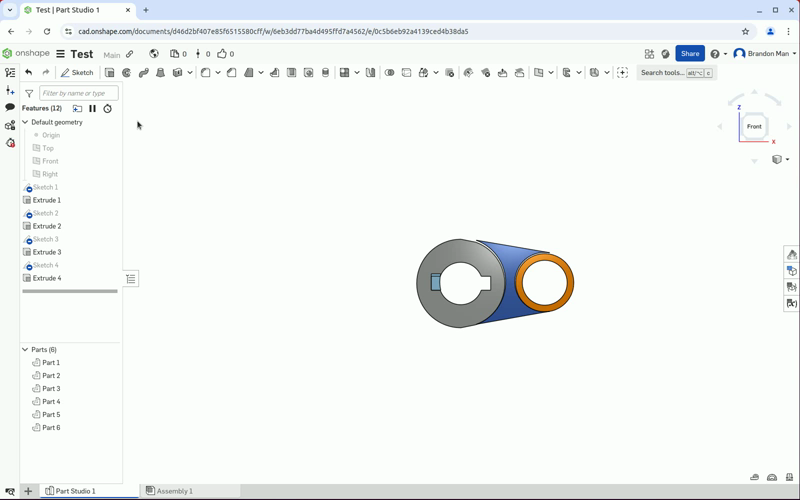
mouse_move(73, 189)
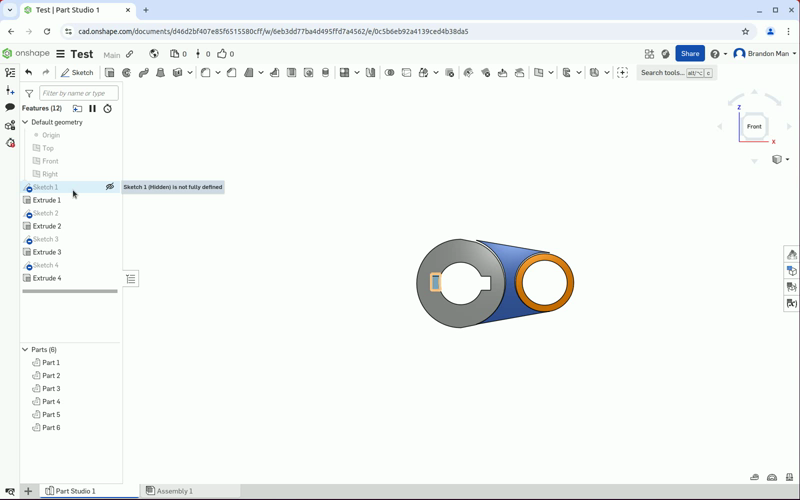
click(73, 189)
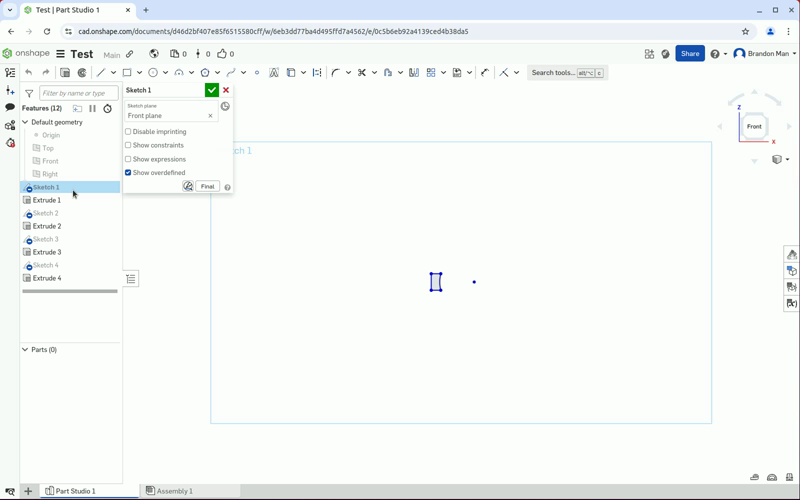
mouse_move(229, 92)
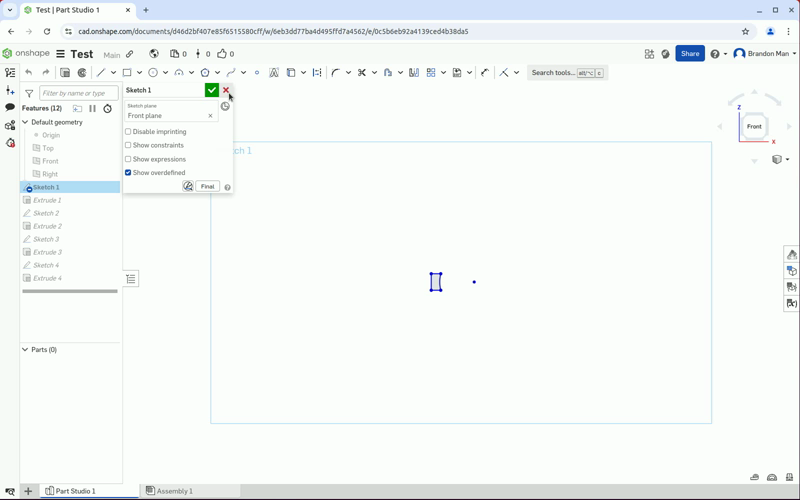
click(229, 92)
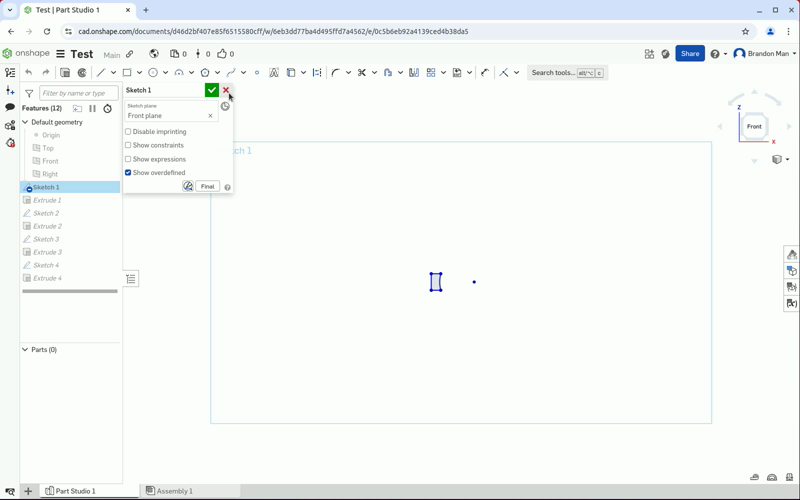
key(shift+s)
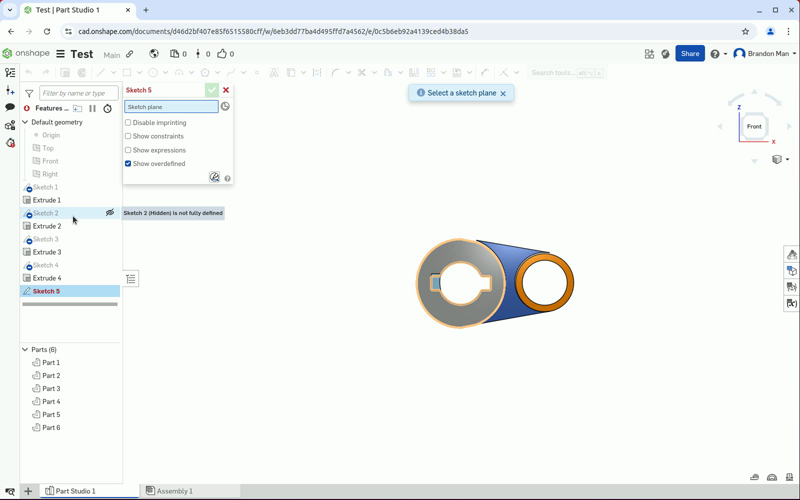
scroll(3)
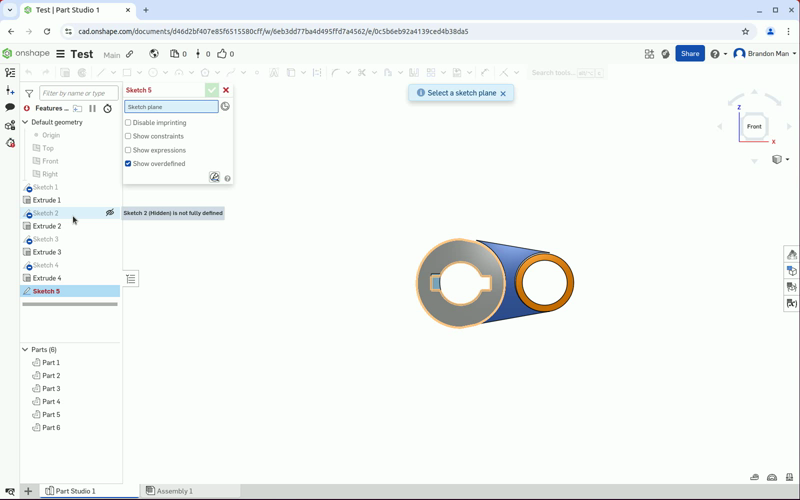
mouse_move(73, 163)
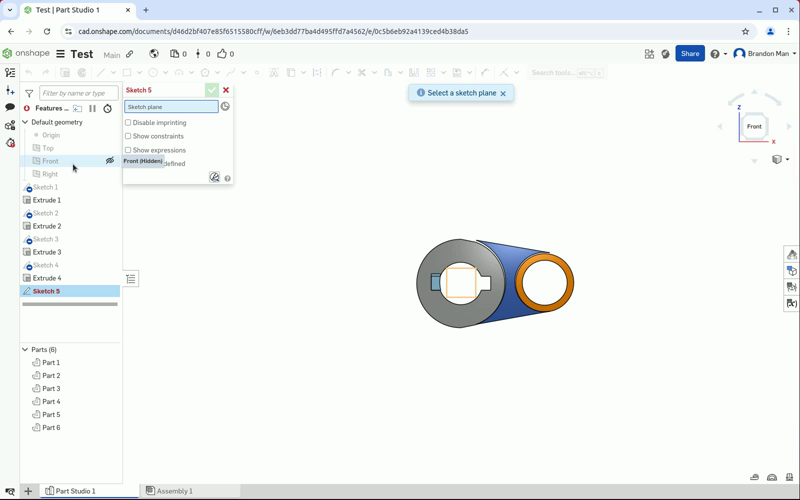
click(73, 163)
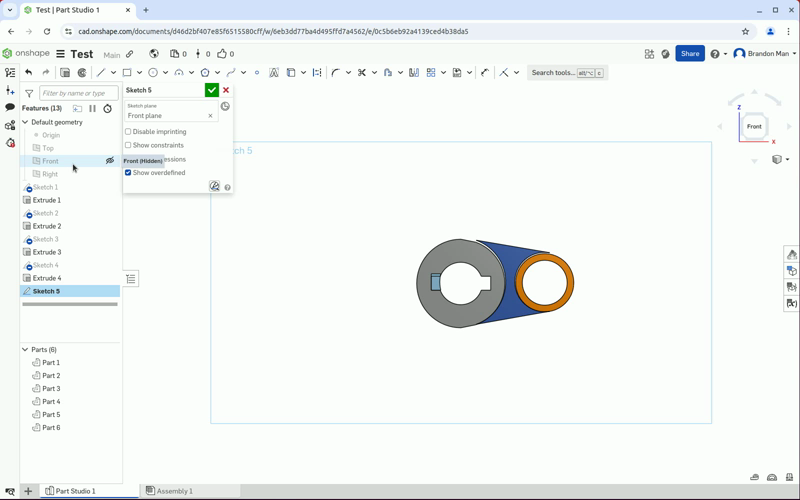
mouse_move(73, 352)
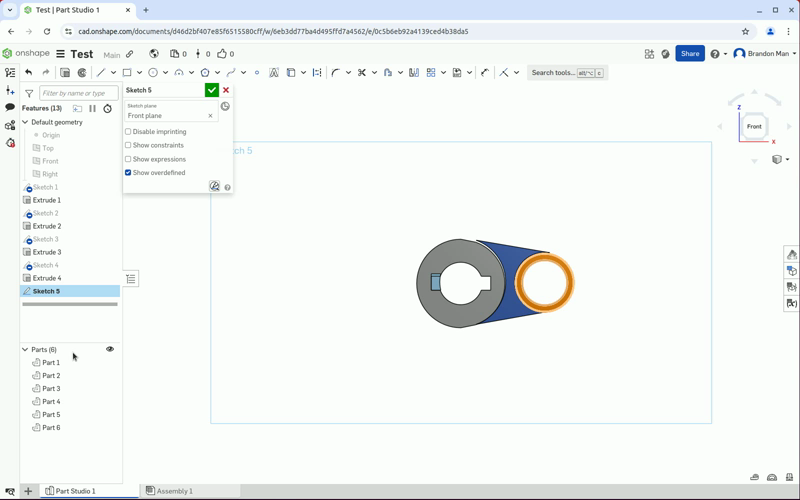
key(y)
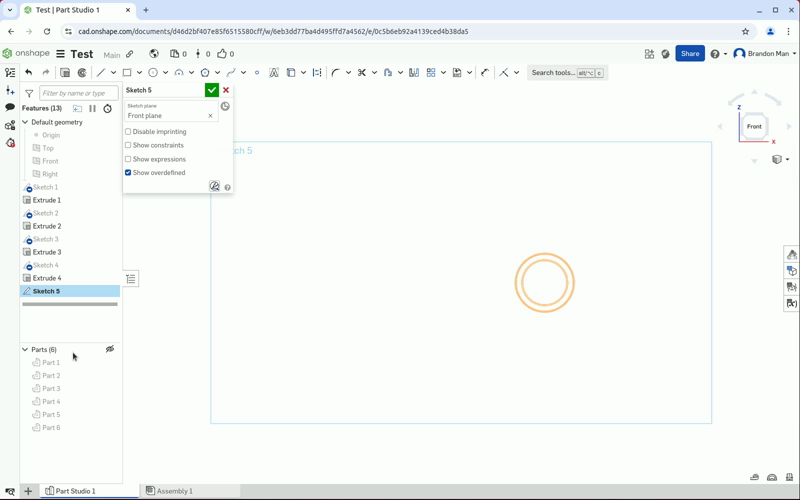
key(l)
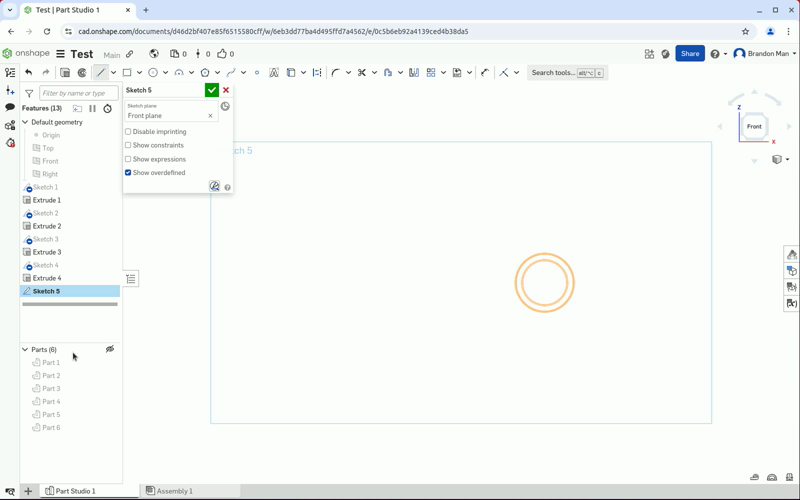
key_down(shift)
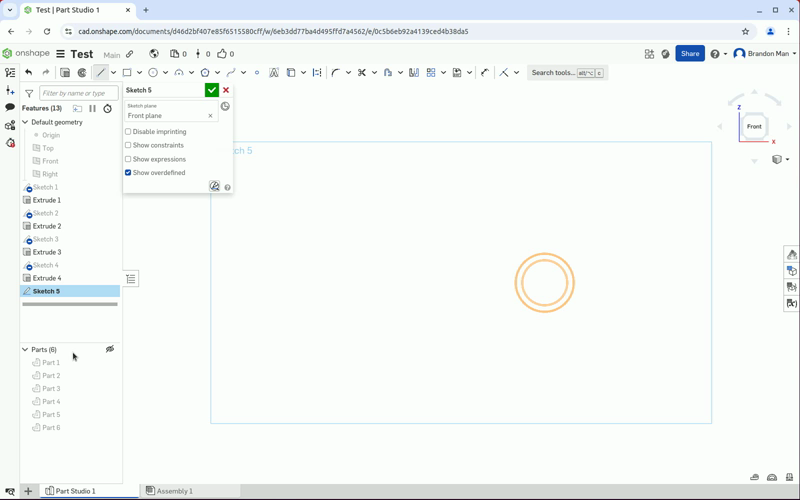
mouse_move(431, 290)
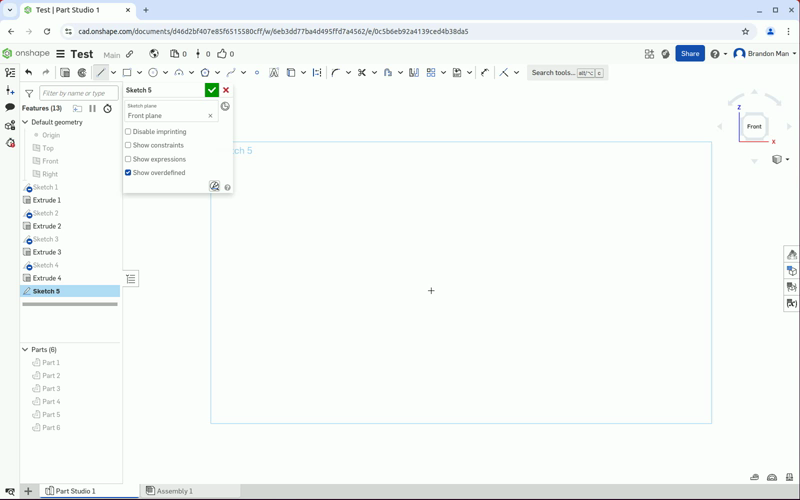
click(431, 290)
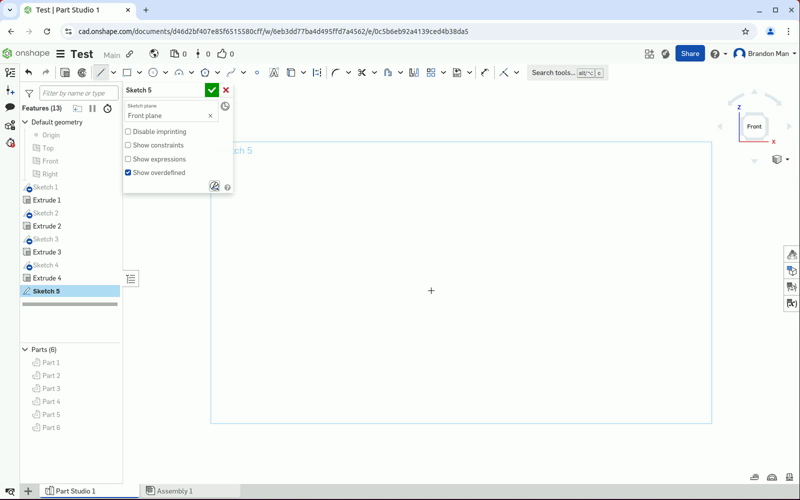
key_up(shift)
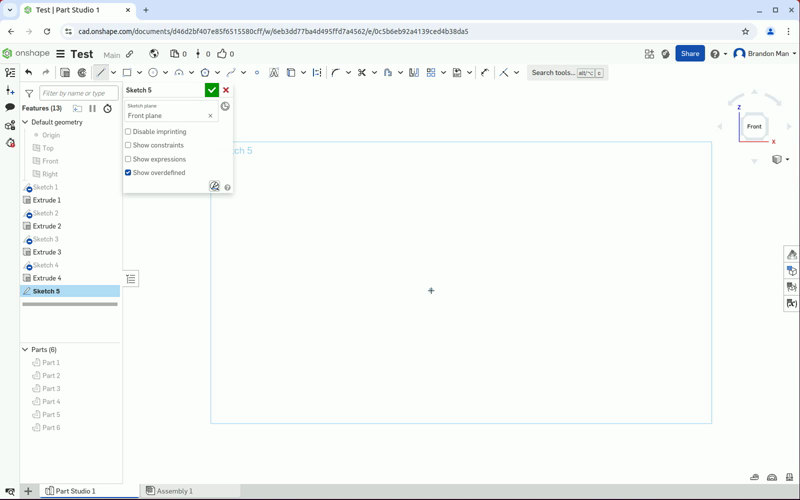
key_down(shift)
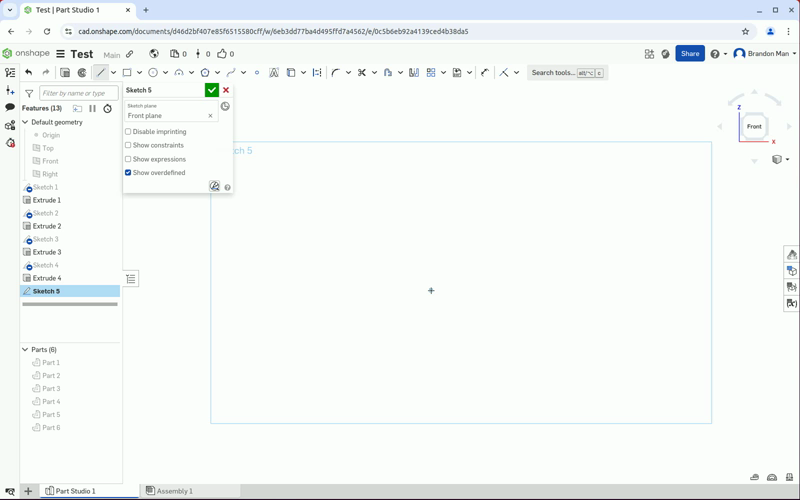
mouse_move(461, 290)
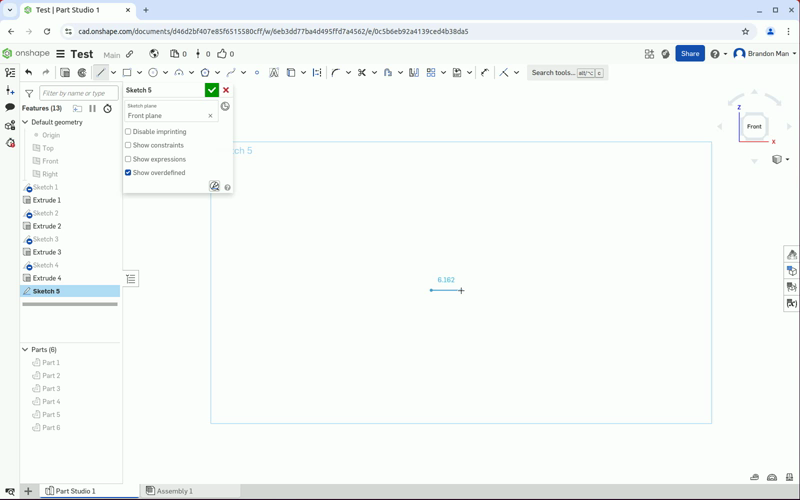
mouse_move(440, 290)
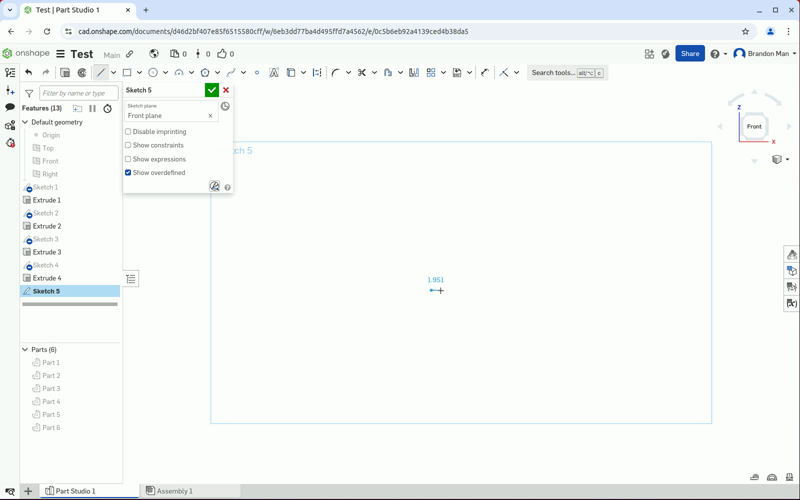
click(440, 290)
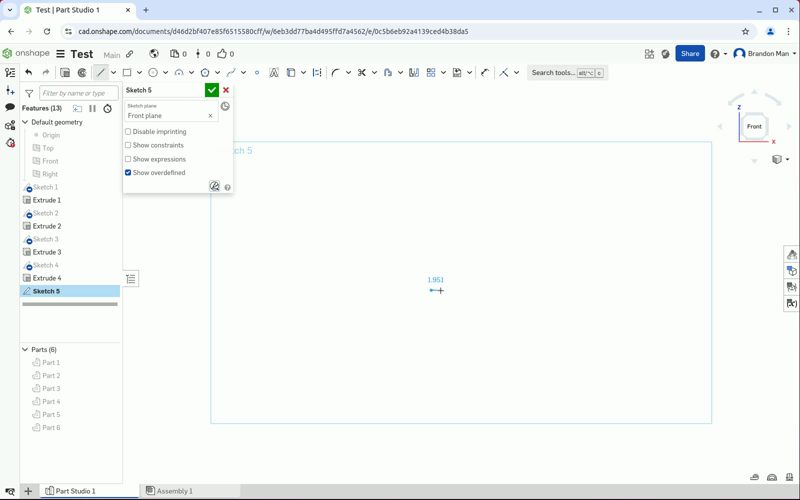
key_up(shift)
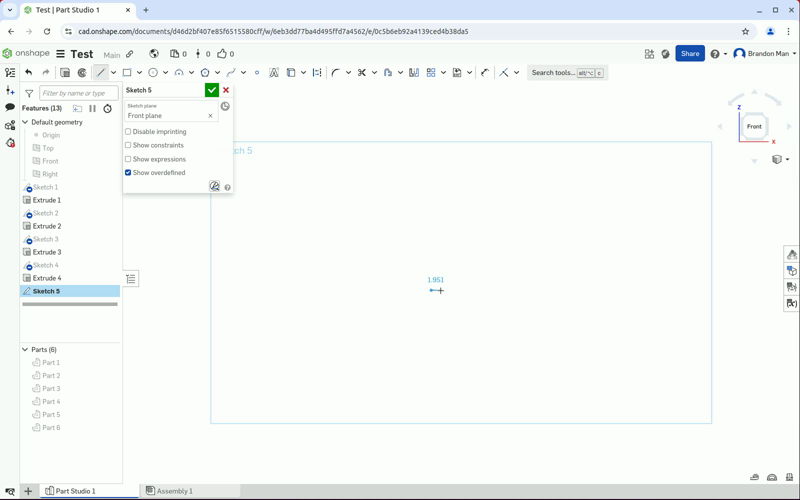
key(esc)
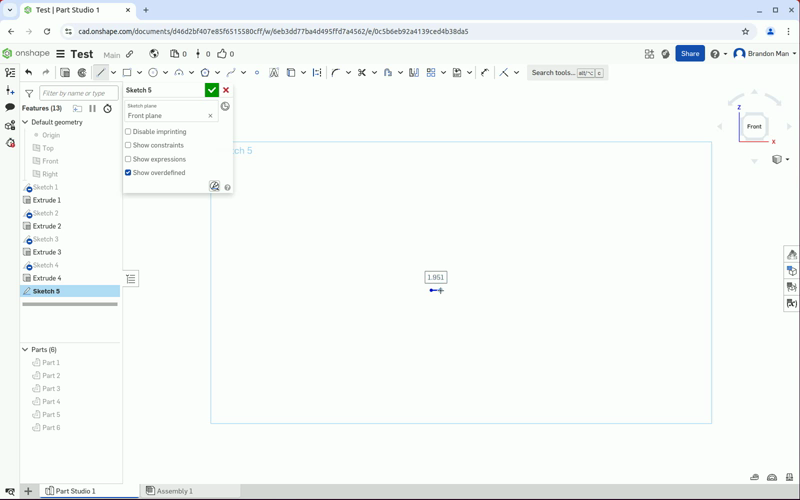
key(a)
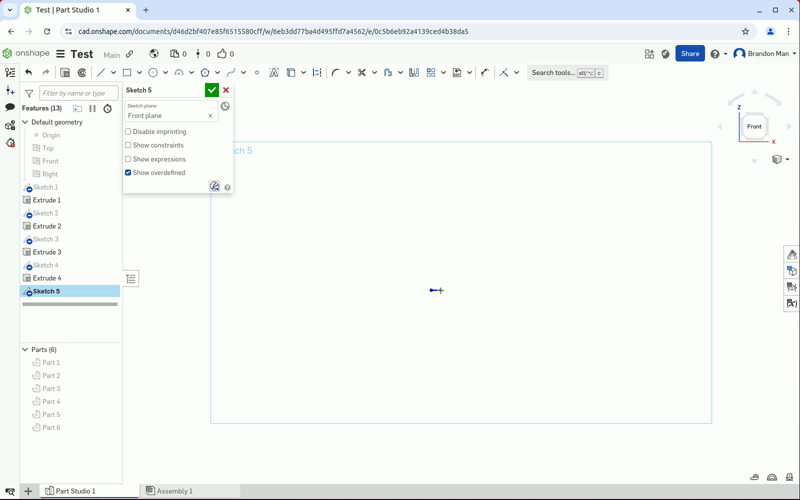
mouse_move(440, 290)
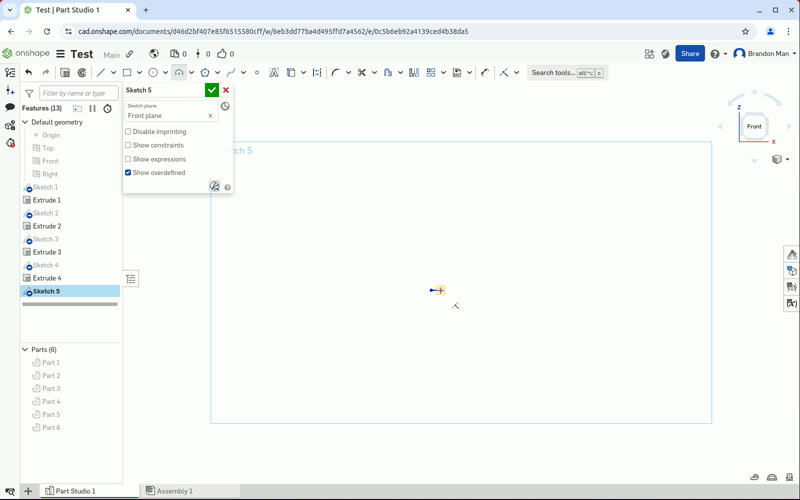
click(440, 290)
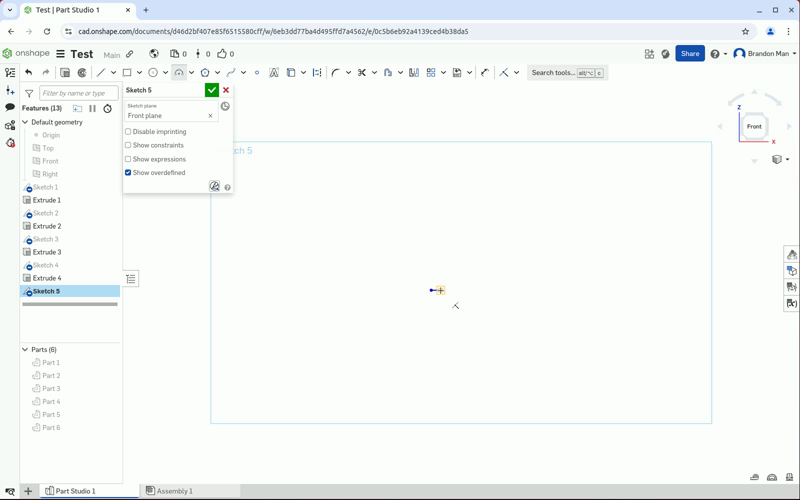
key_down(shift)
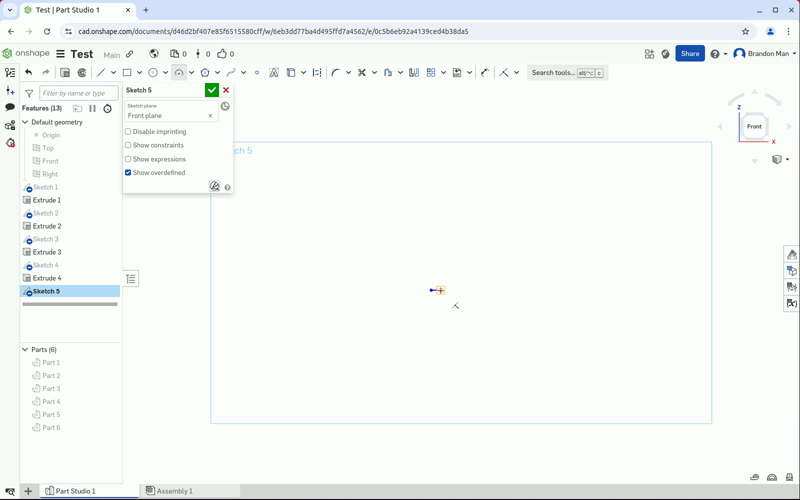
mouse_move(440, 273)
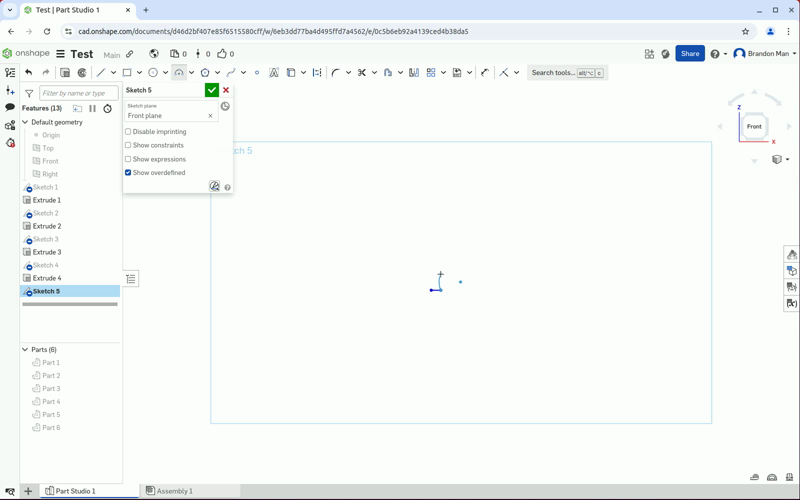
click(440, 273)
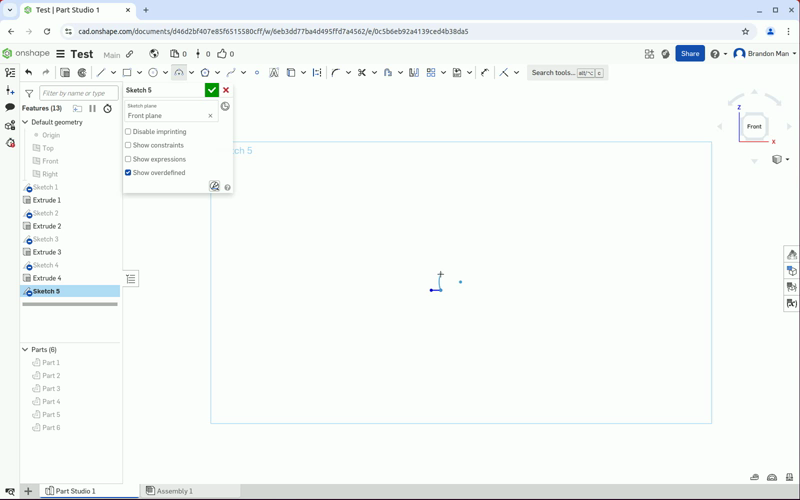
mouse_move(439, 281)
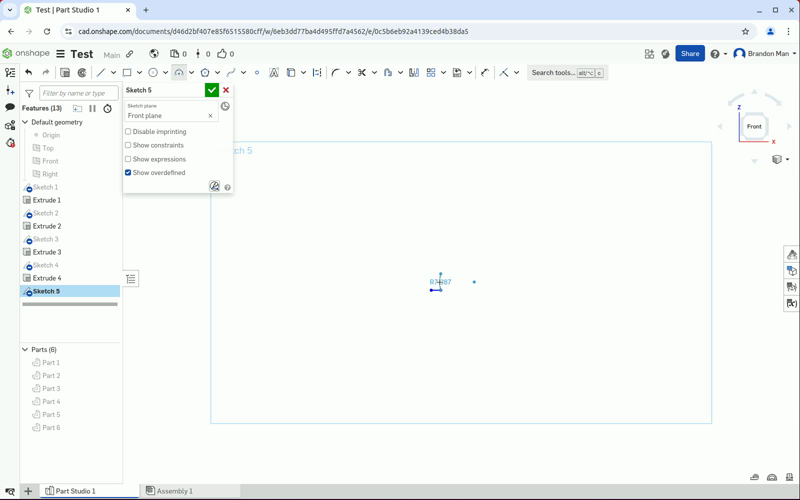
click(439, 281)
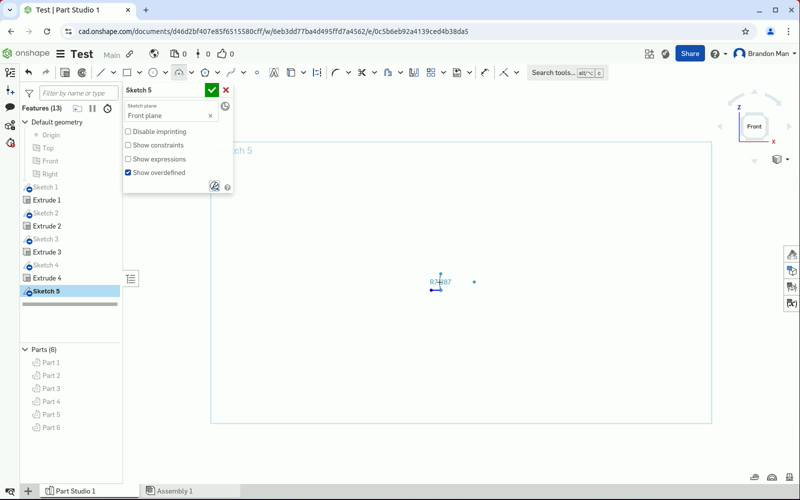
key_up(shift)
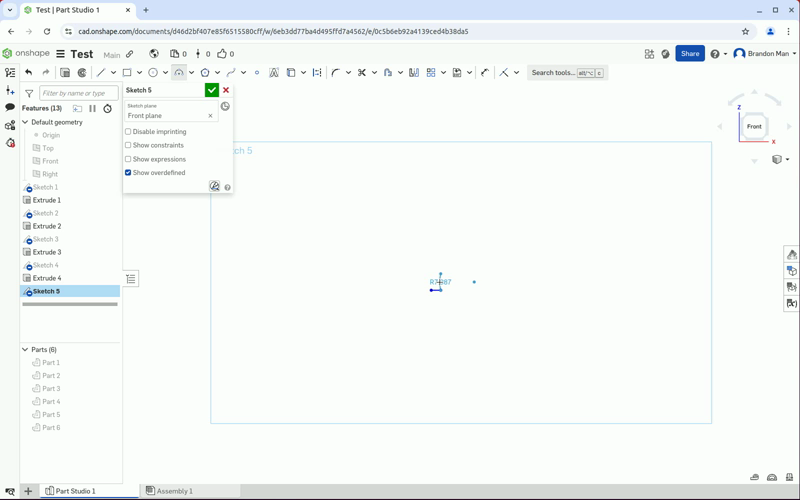
key(esc)
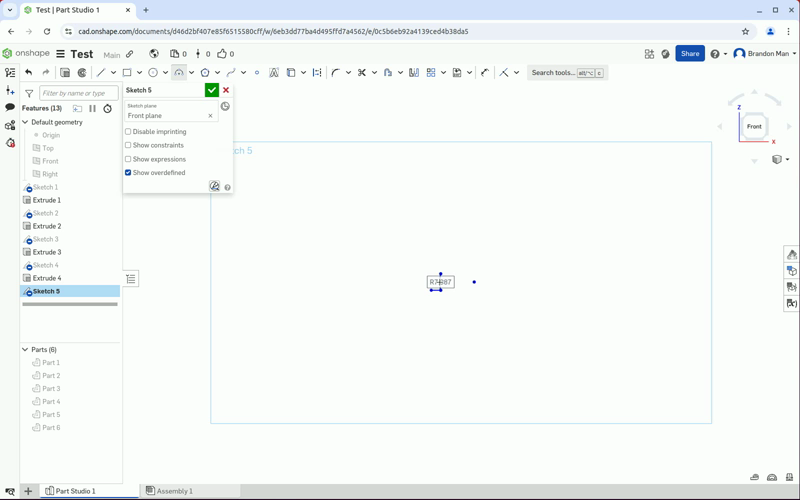
key(l)
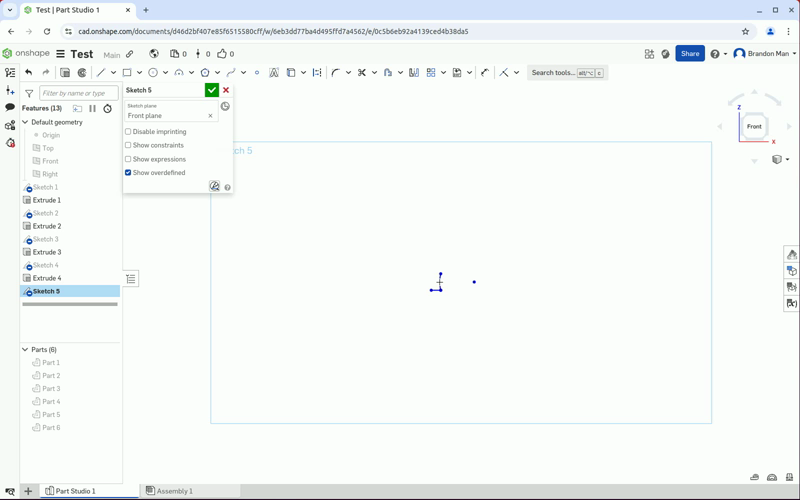
mouse_move(440, 273)
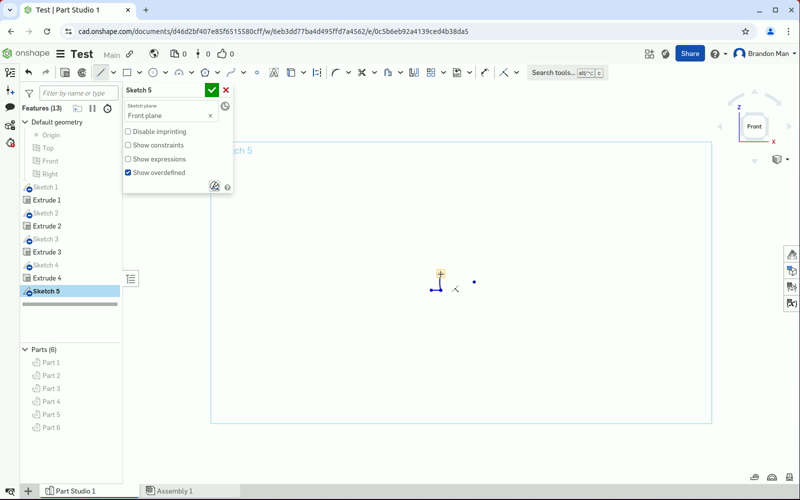
click(440, 273)
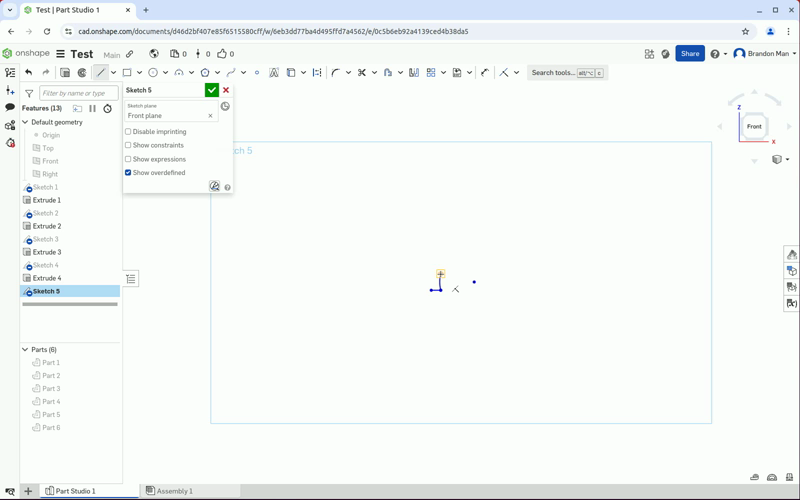
key_down(shift)
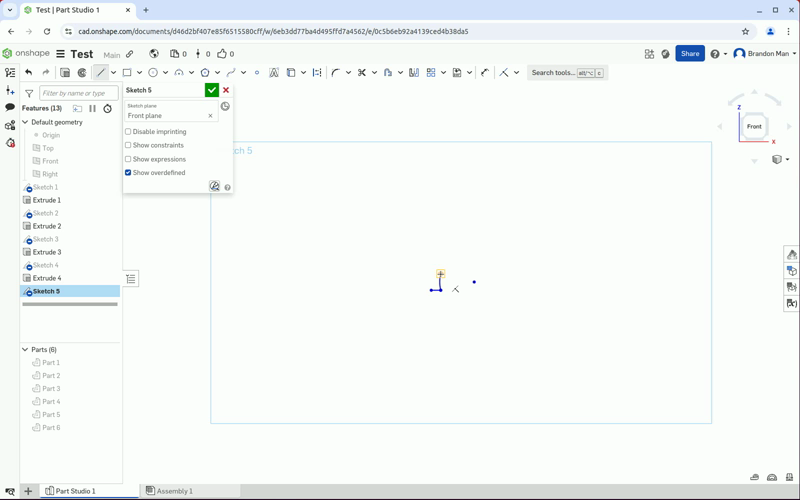
mouse_move(470, 273)
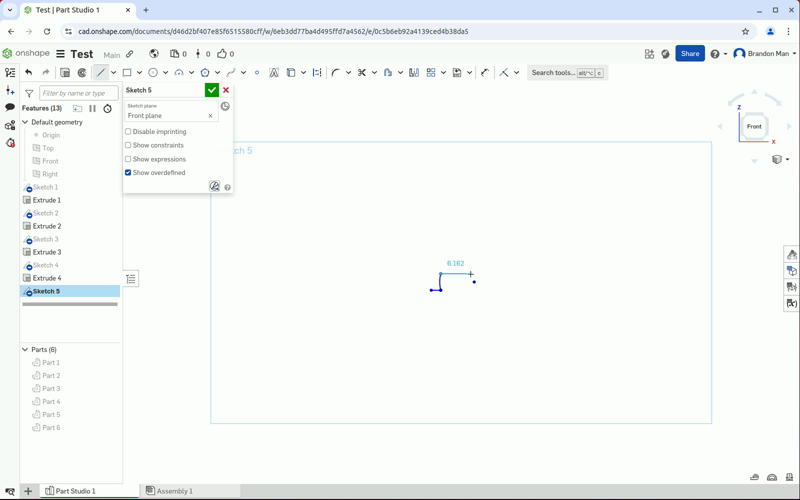
mouse_move(431, 273)
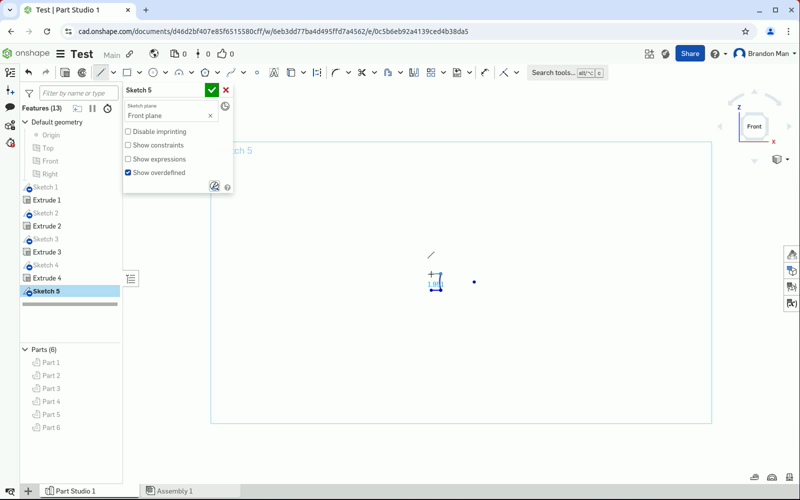
click(431, 273)
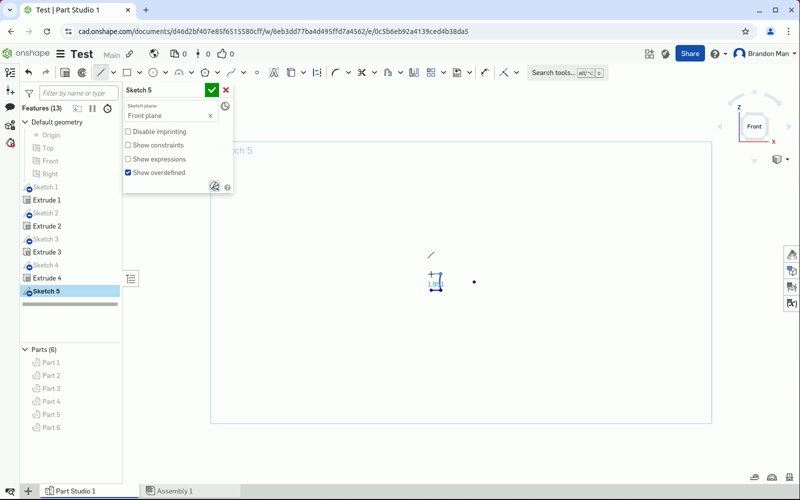
key_up(shift)
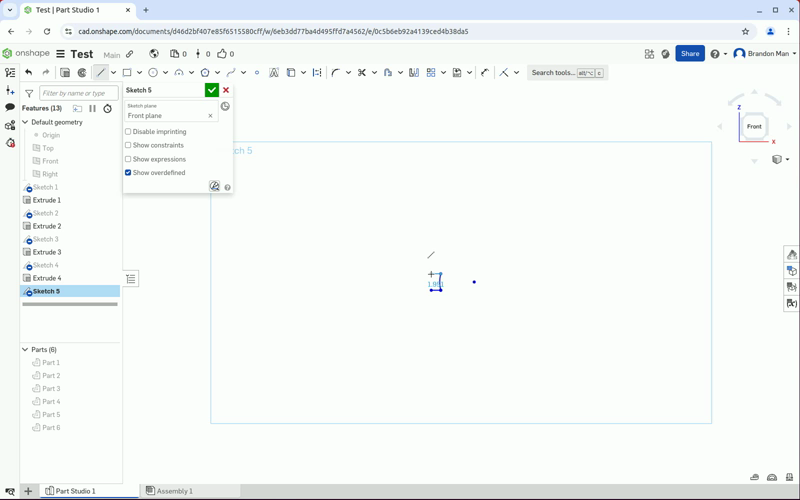
mouse_move(461, 273)
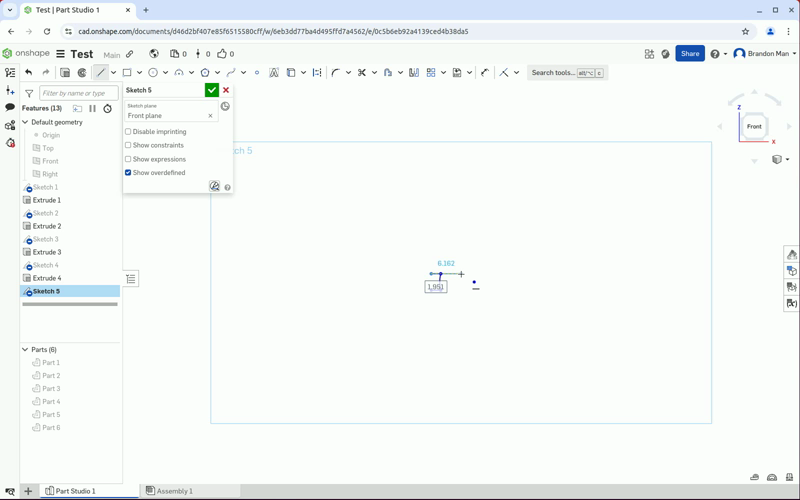
key_down(shift)
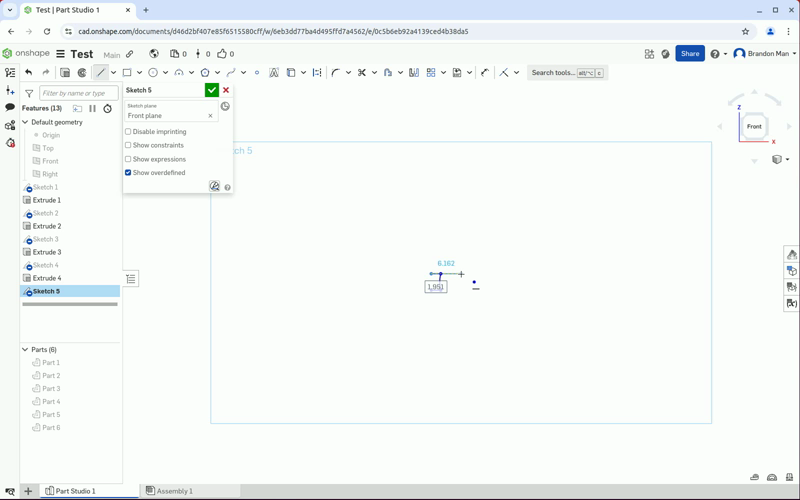
mouse_move(431, 290)
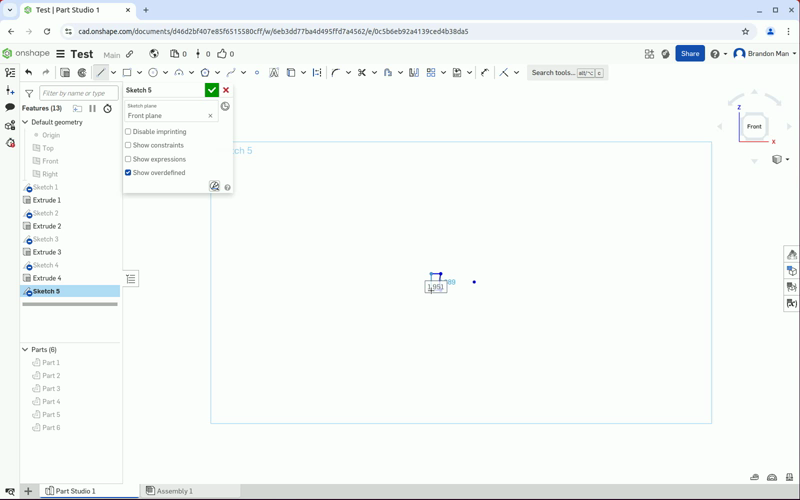
key_up(shift)
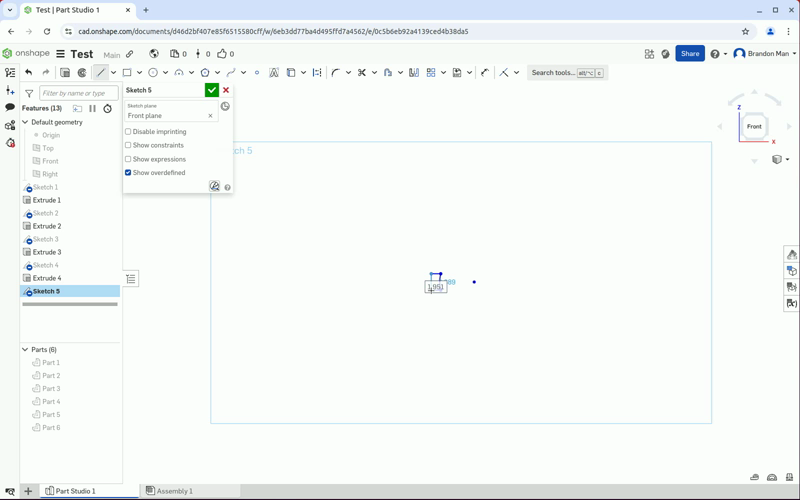
click(431, 290)
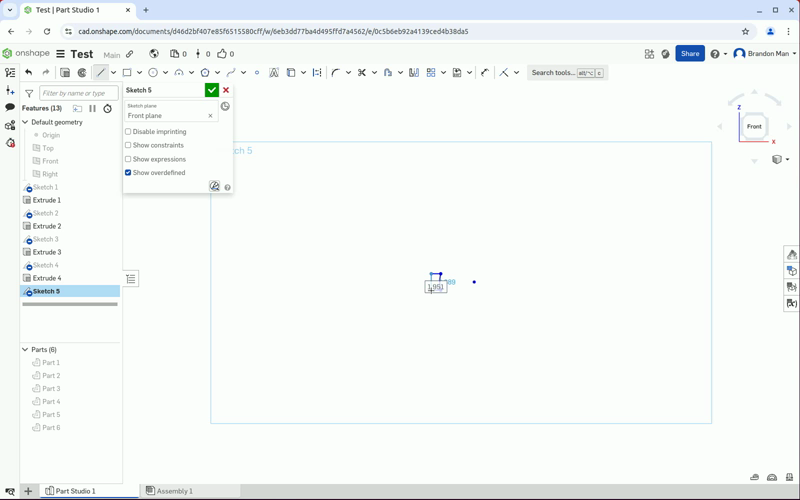
key(esc)
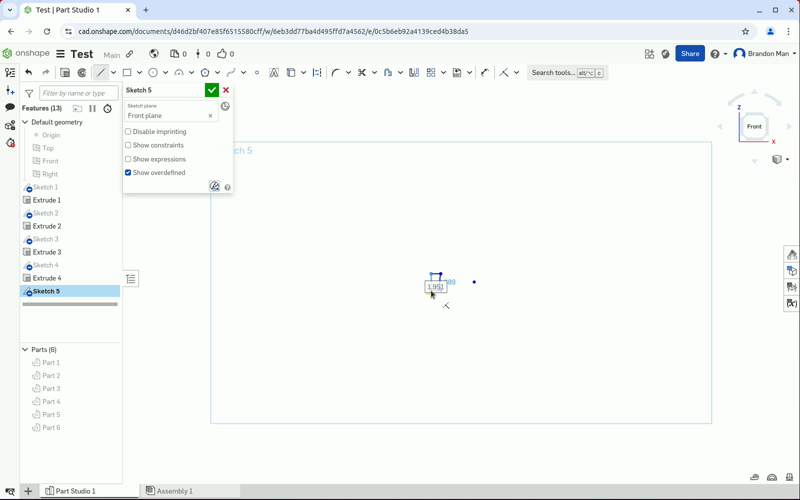
mouse_move(432, 286)
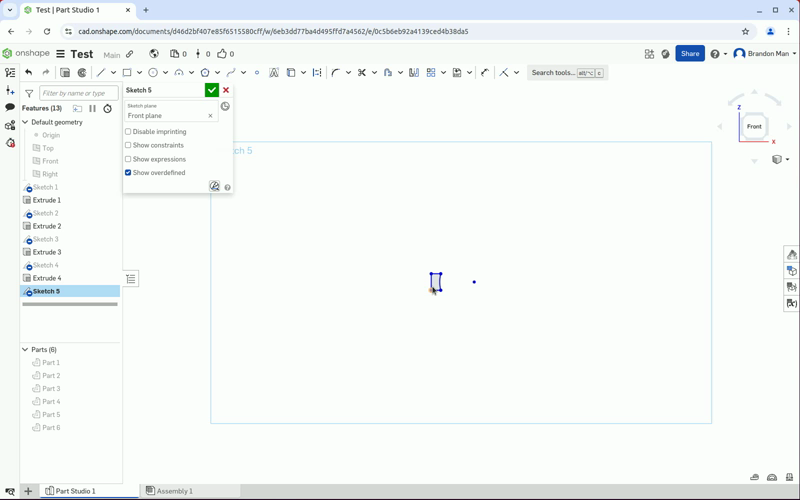
scroll(6)
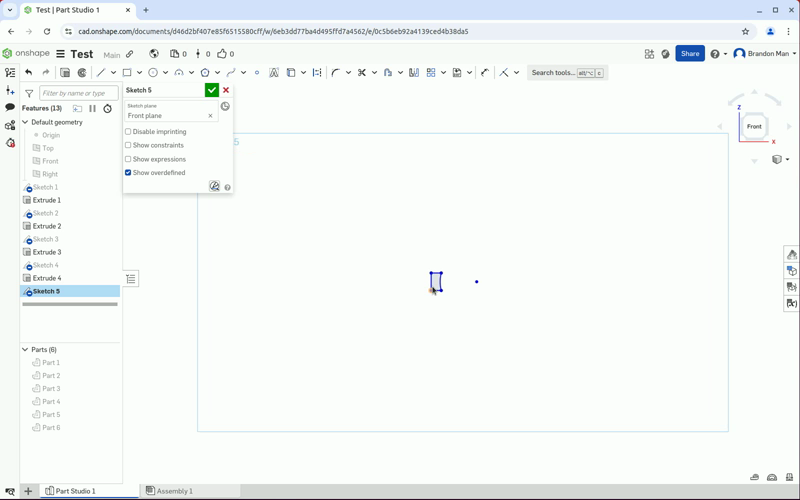
scroll(6)
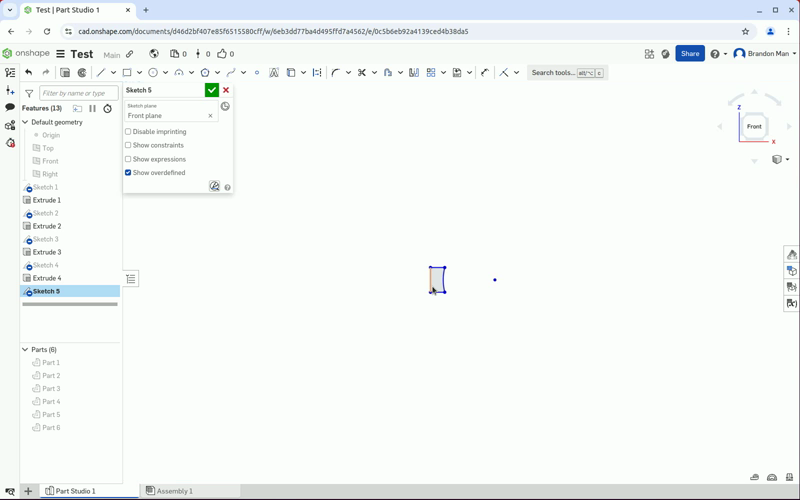
scroll(6)
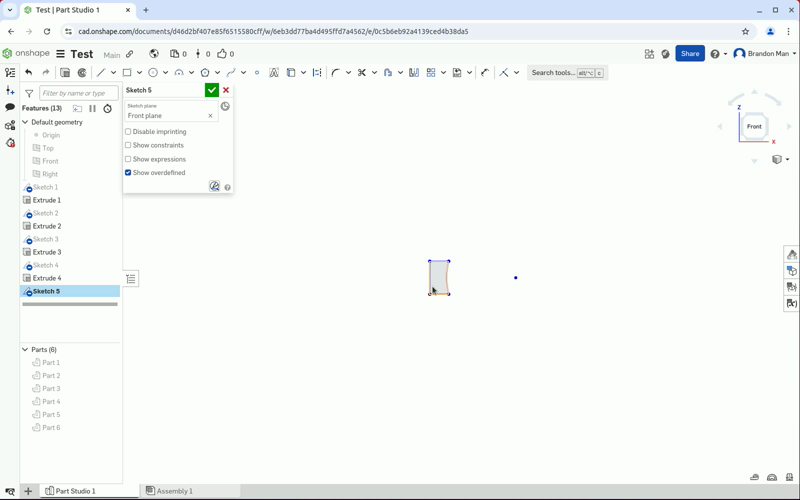
scroll(6)
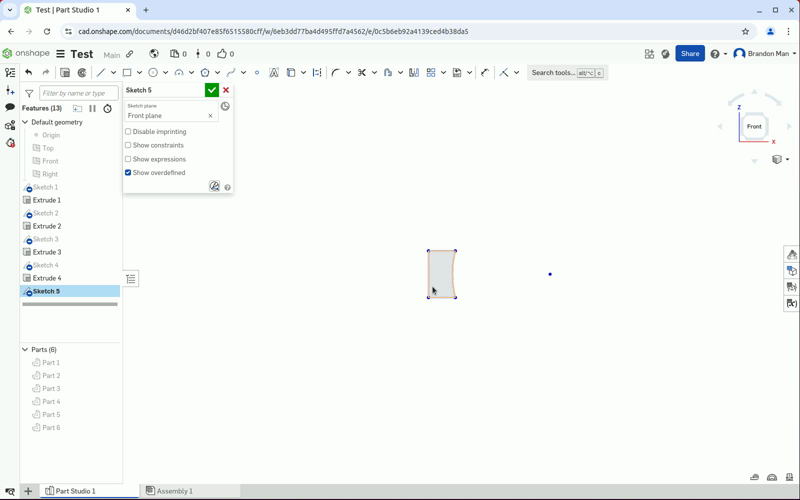
scroll(6)
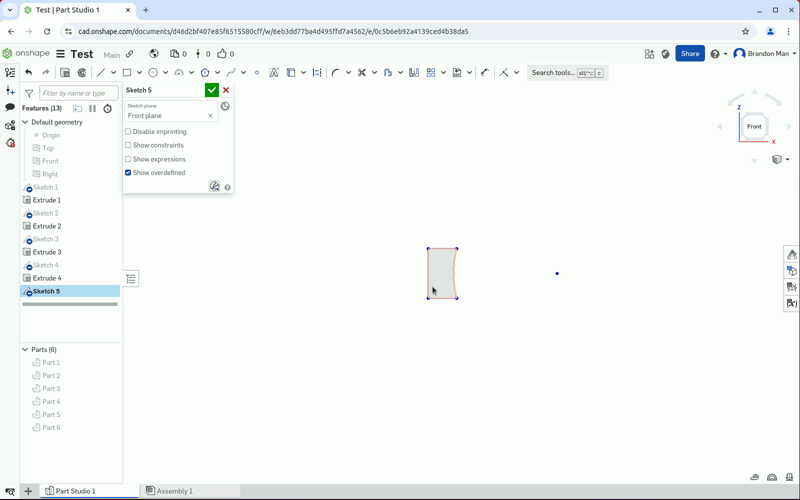
scroll(6)
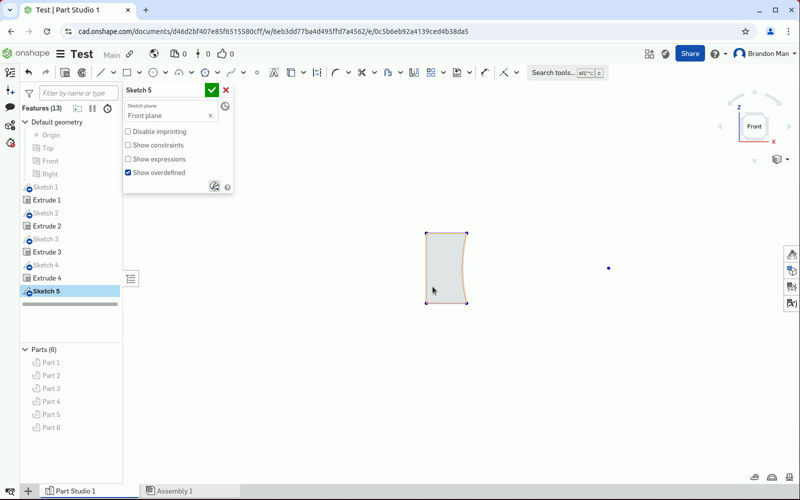
scroll(6)
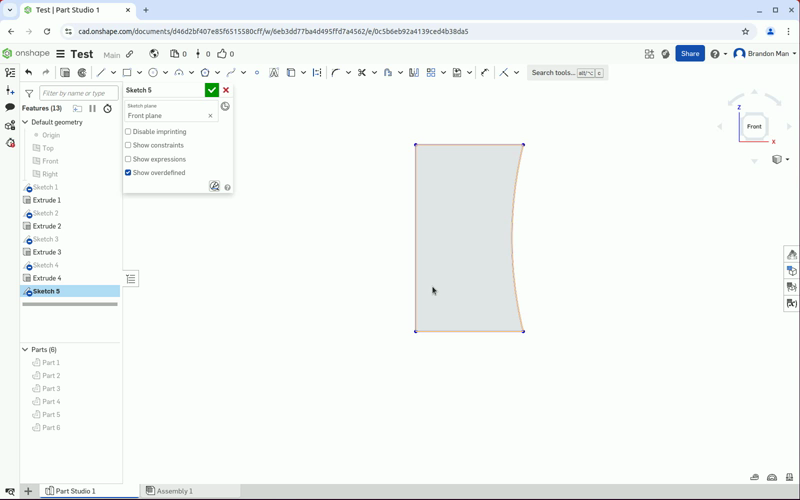
click(432, 286)
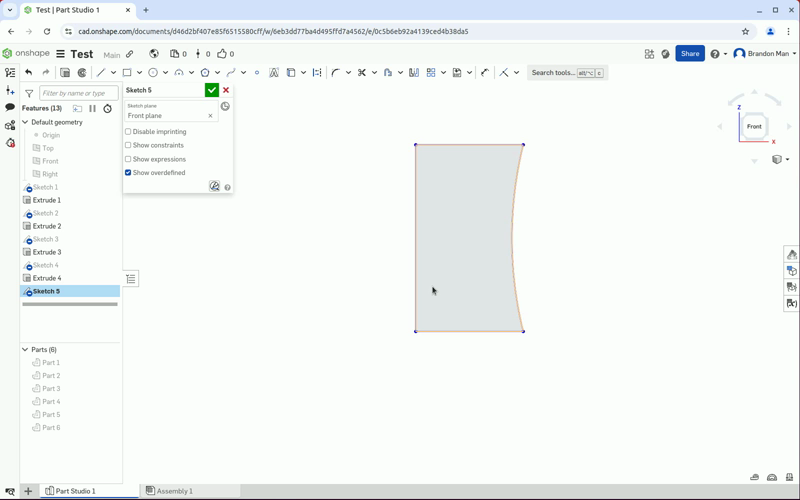
scroll(-6)
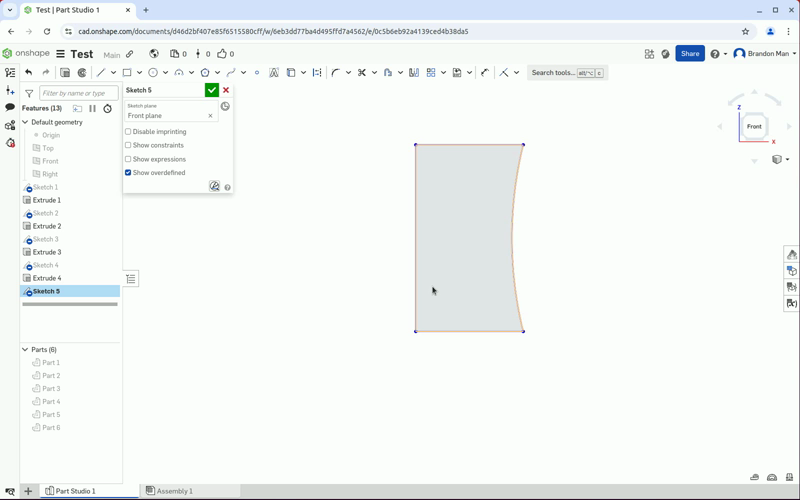
scroll(-6)
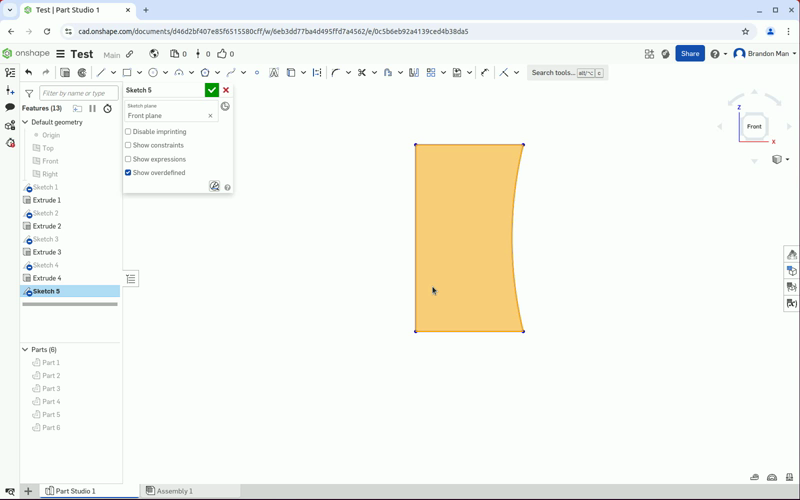
scroll(-6)
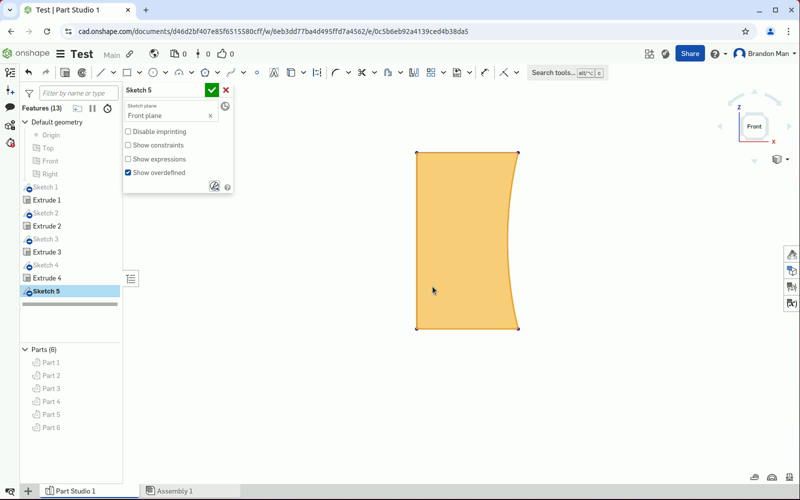
scroll(-6)
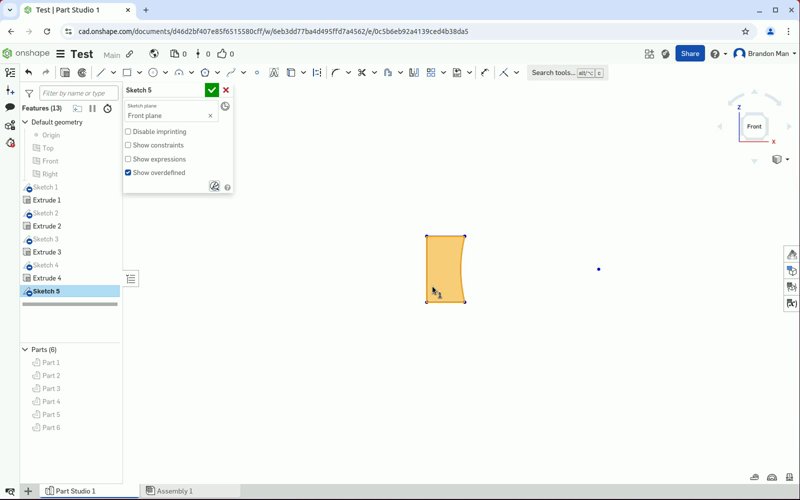
scroll(-6)
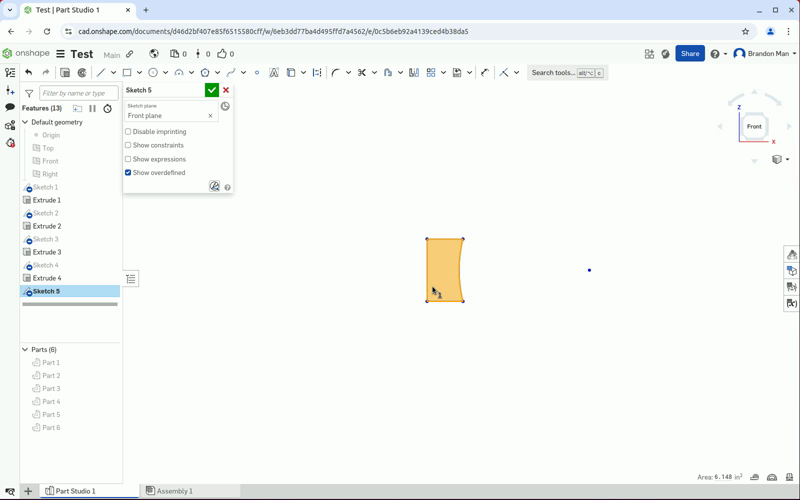
scroll(-6)
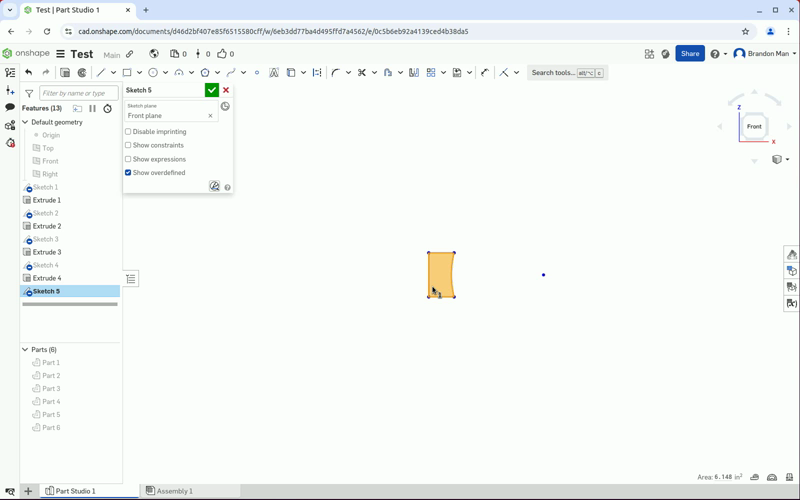
scroll(-6)
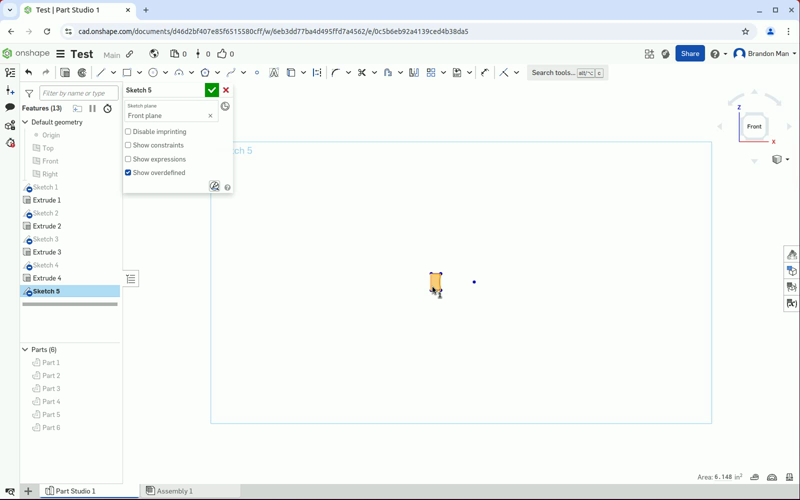
mouse_move(73, 352)
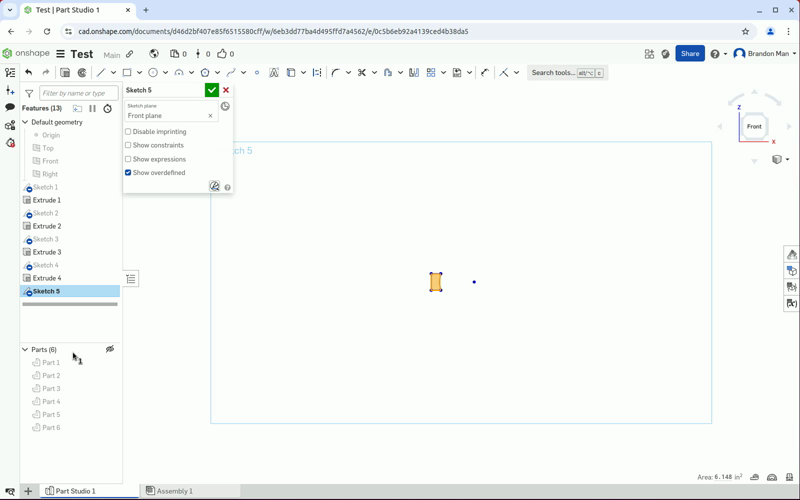
key(shift+y)
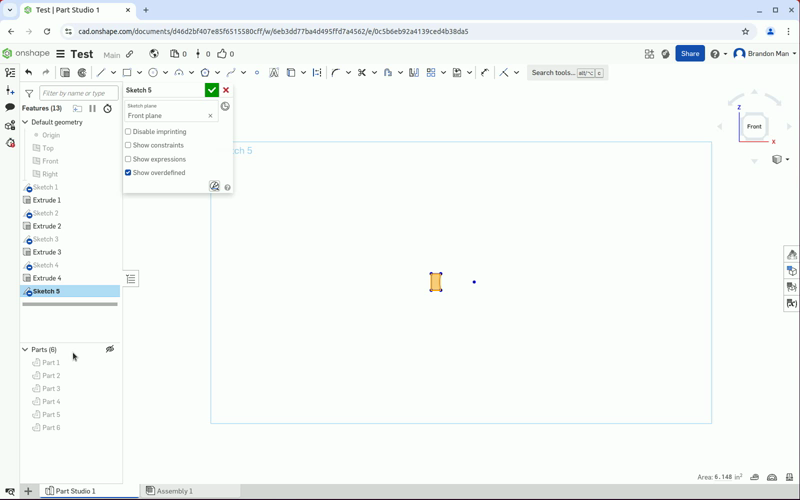
key(shift+e)
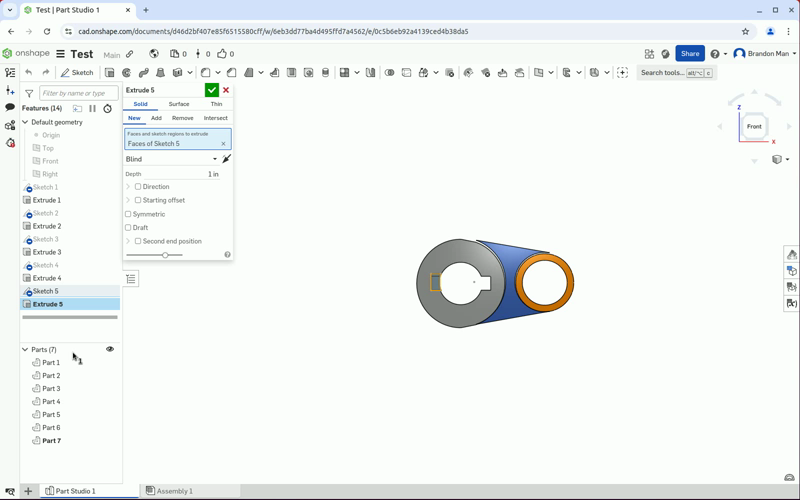
mouse_move(143, 106)
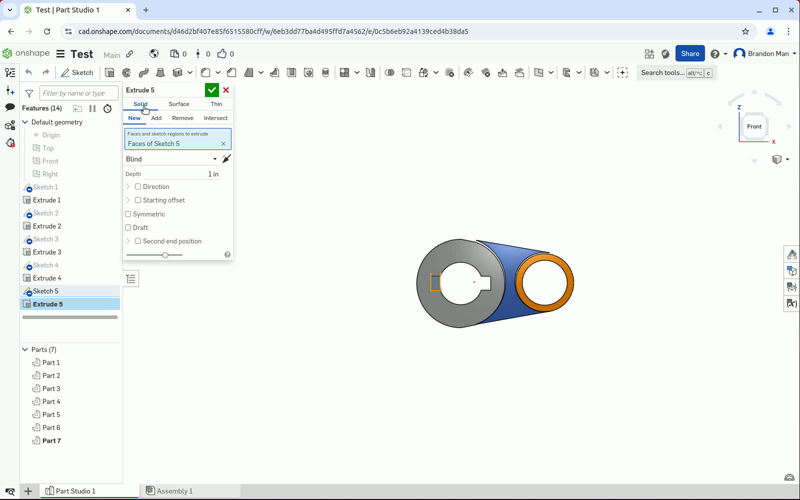
click(143, 106)
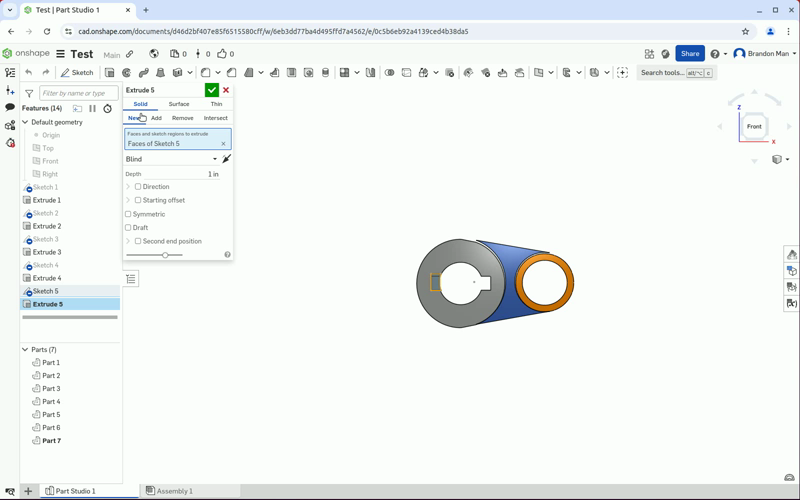
mouse_move(137, 120)
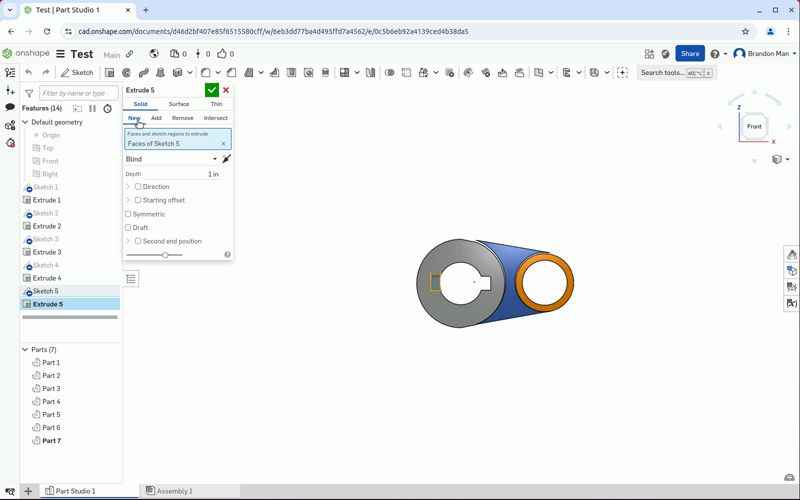
click(137, 120)
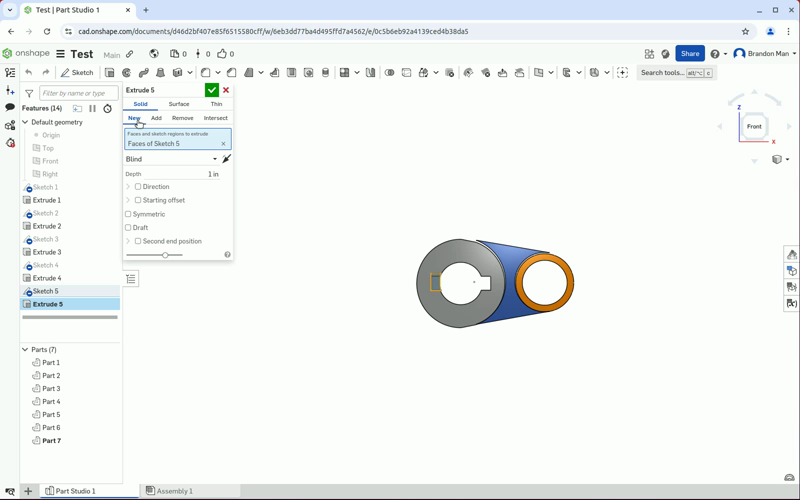
key(tab, 4)
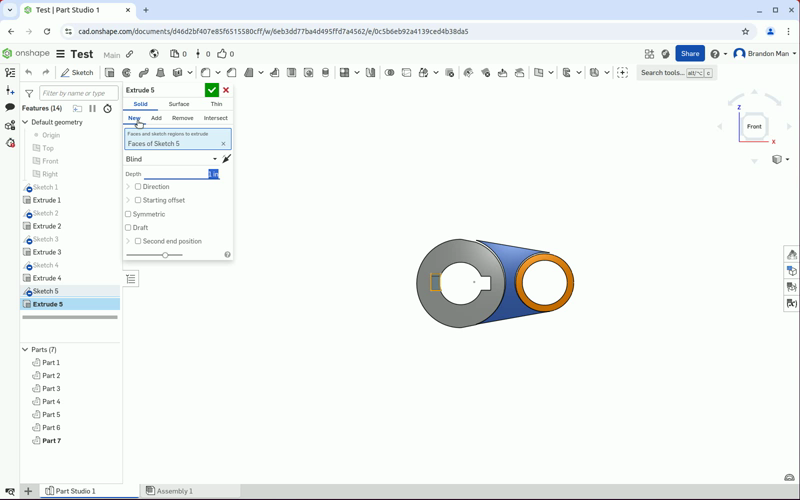
text(16.85)
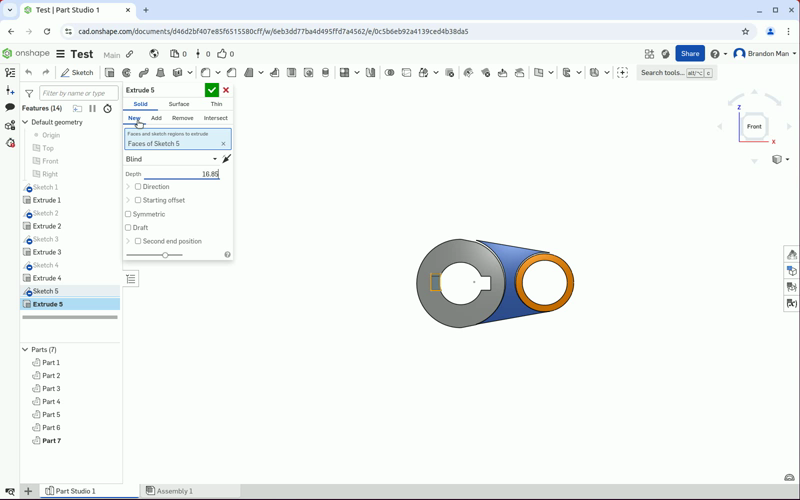
key(enter)
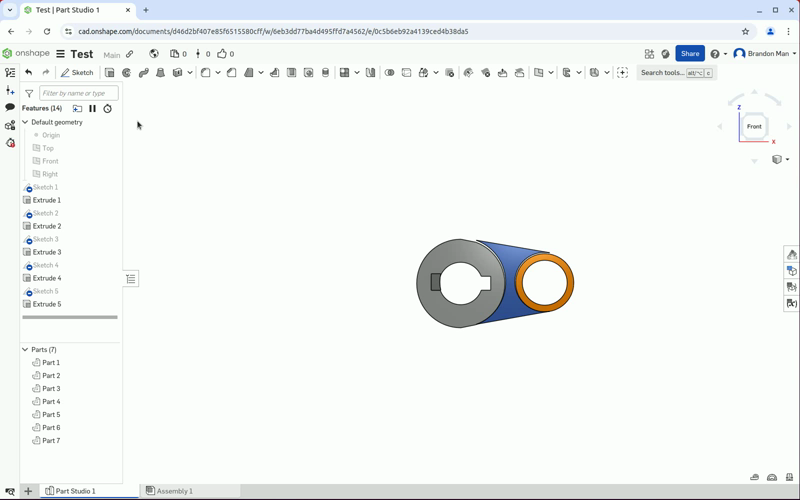
key(shift+h)
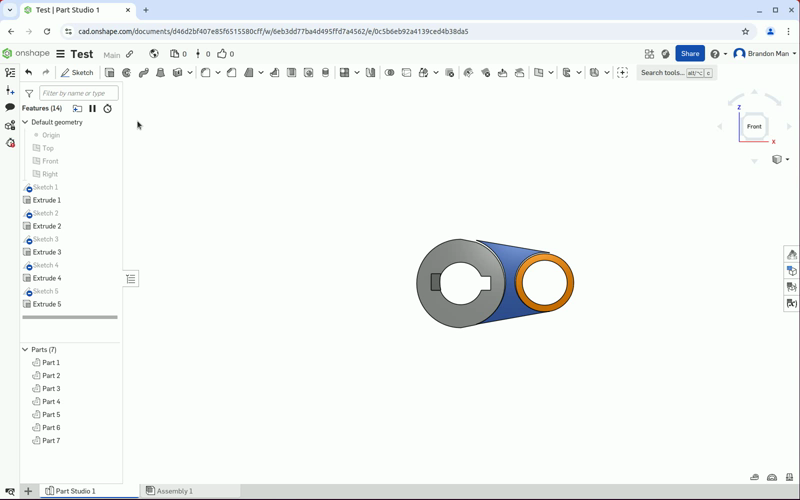
key(shift+h)
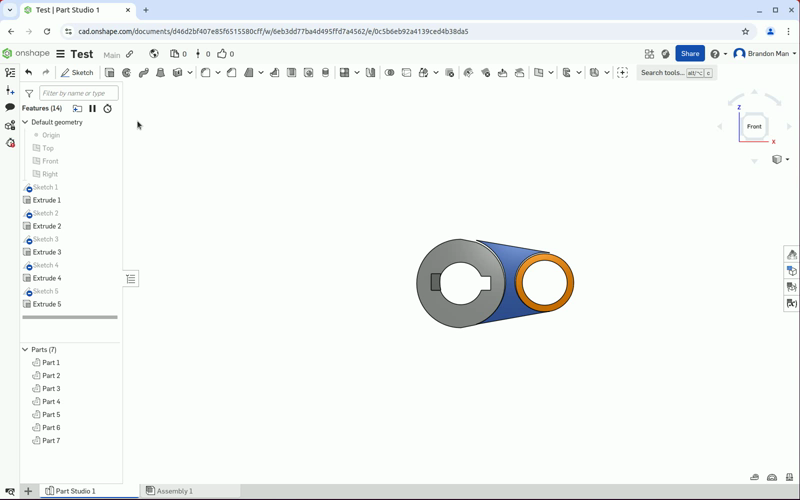
mouse_move(73, 189)
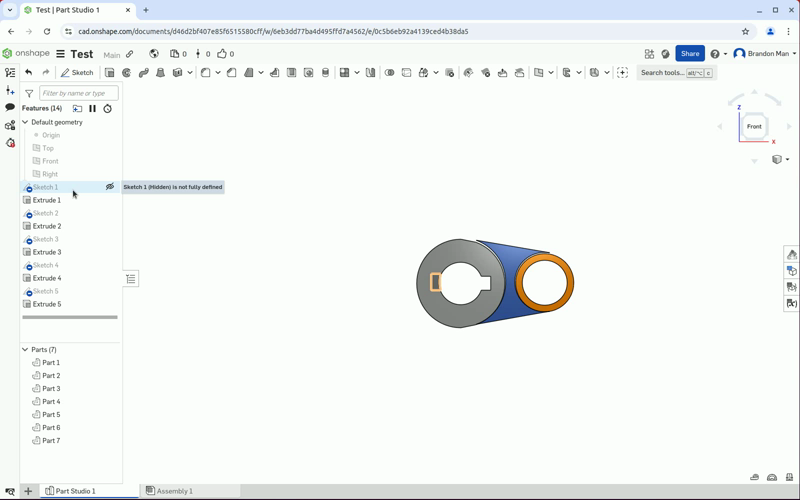
click(73, 189)
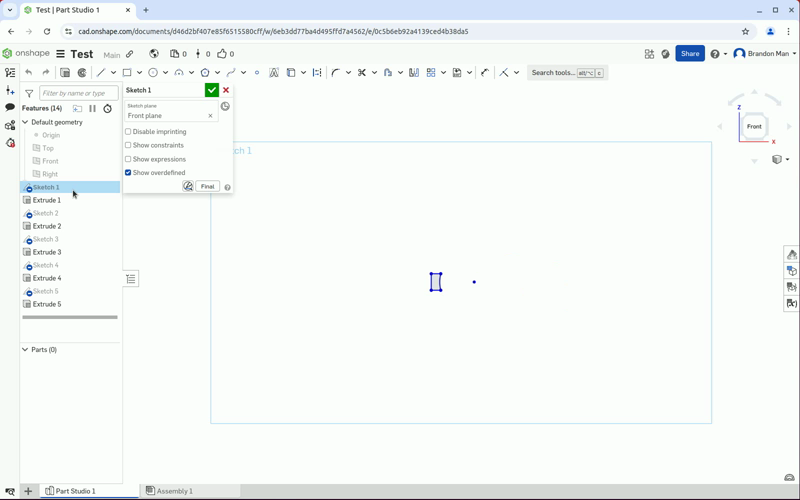
mouse_move(229, 92)
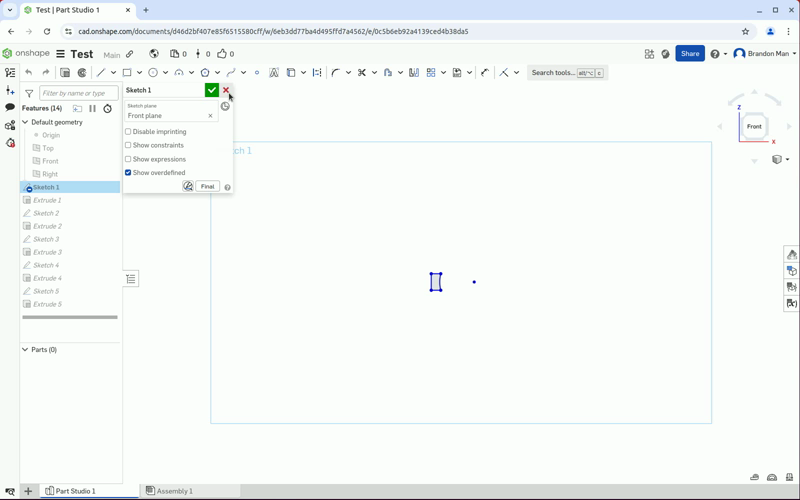
click(229, 92)
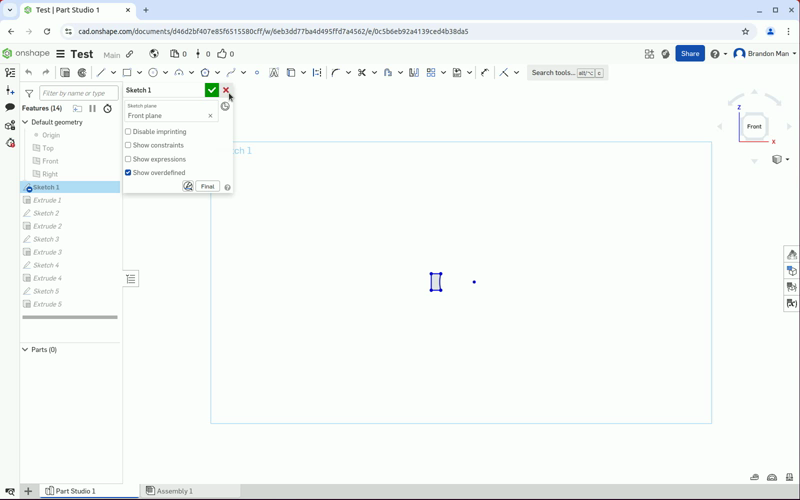
key(shift+s)
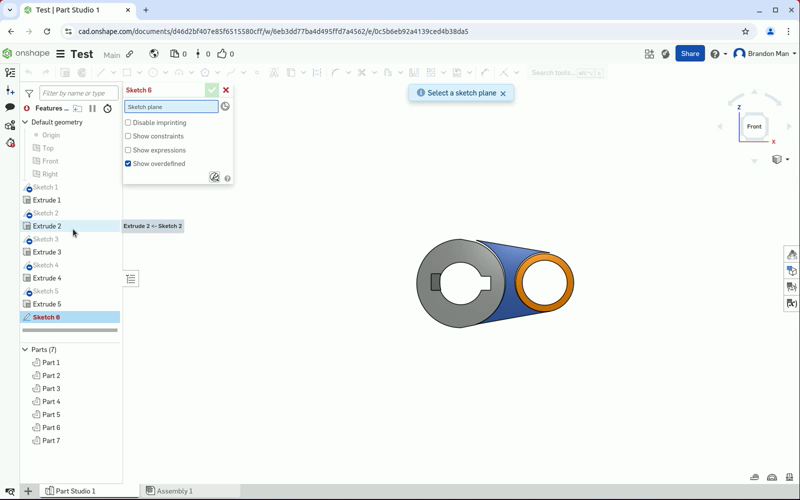
scroll(3)
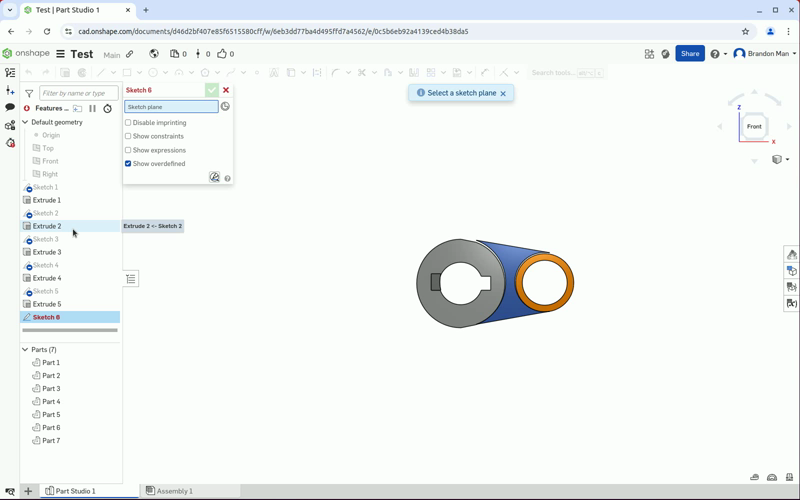
mouse_move(73, 163)
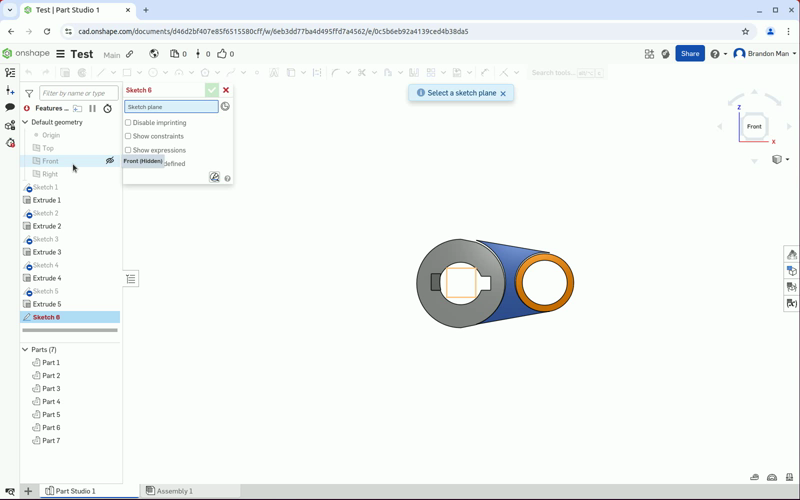
click(73, 163)
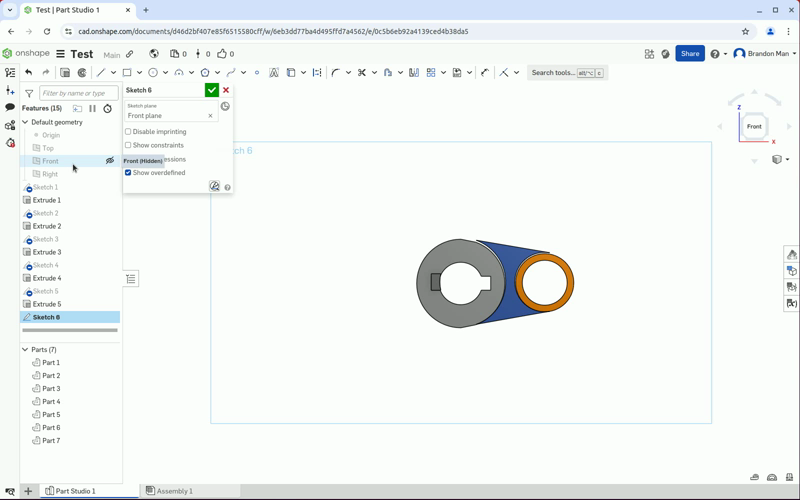
mouse_move(73, 352)
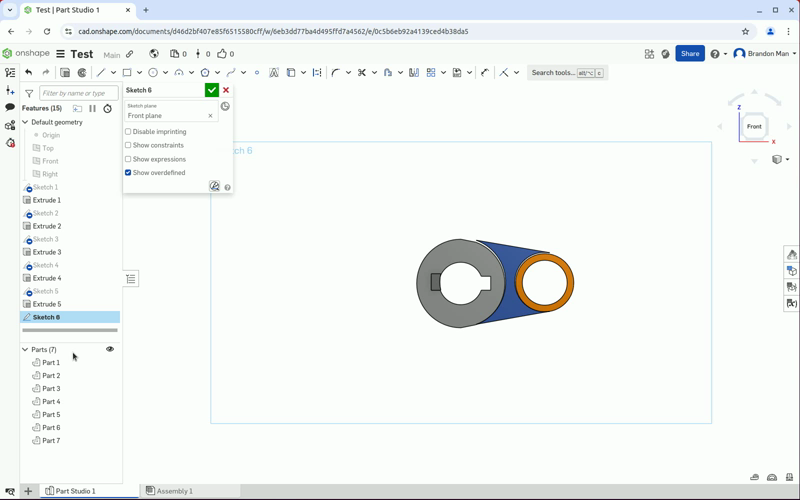
key(y)
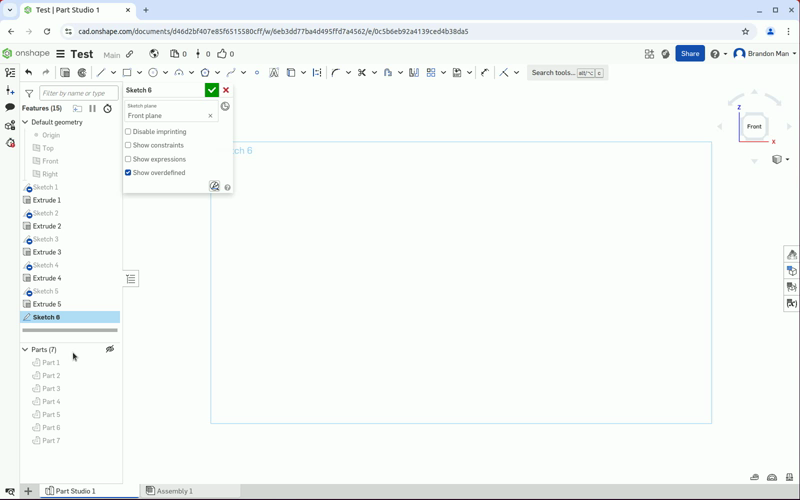
key(l)
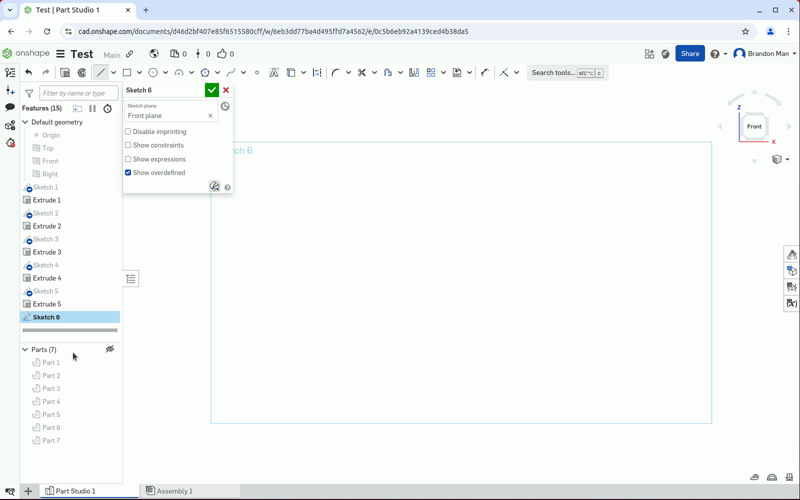
key_down(shift)
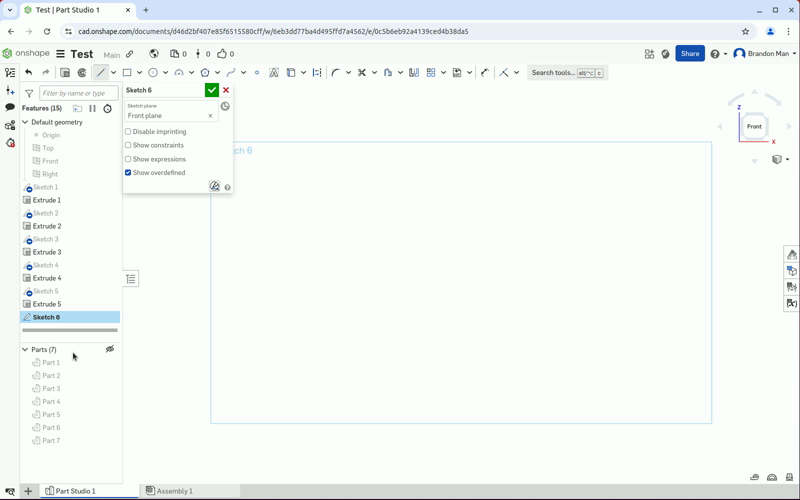
mouse_move(460, 327)
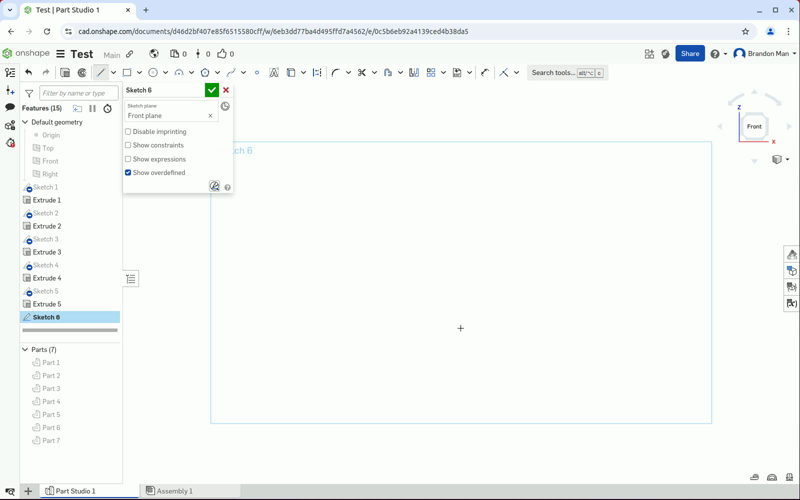
click(460, 327)
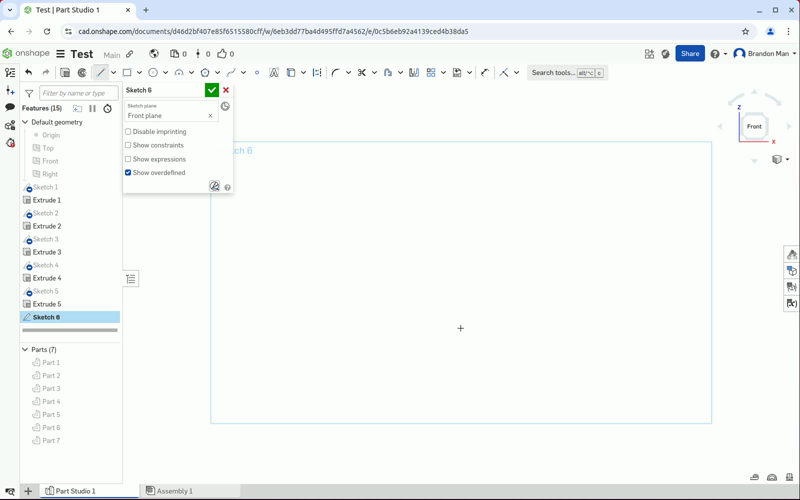
key_up(shift)
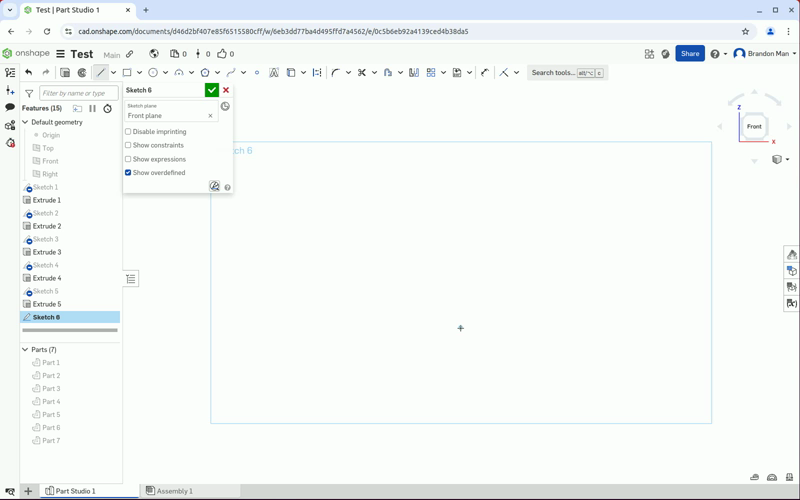
key_down(shift)
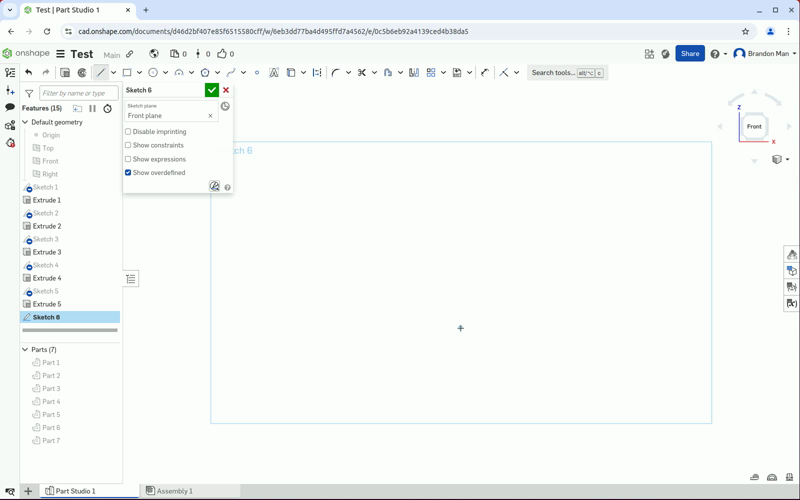
mouse_move(490, 327)
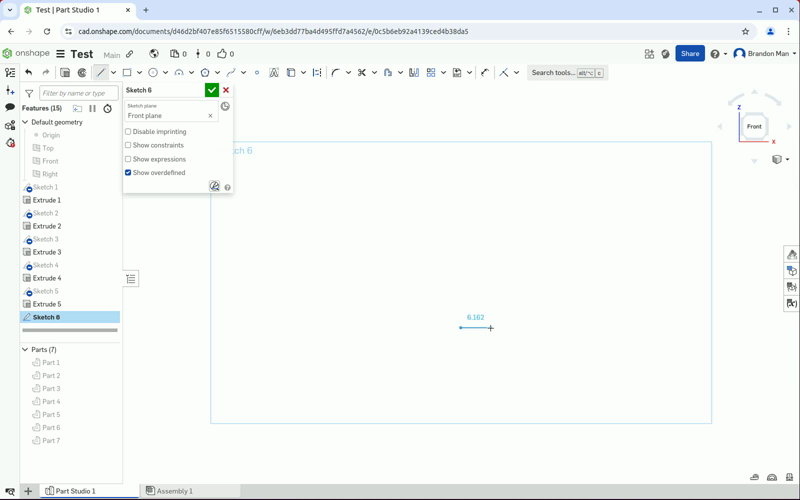
mouse_move(475, 324)
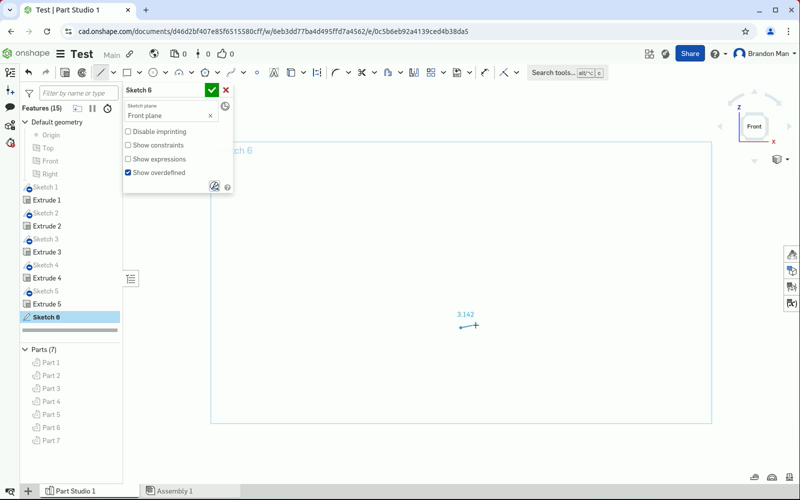
click(475, 324)
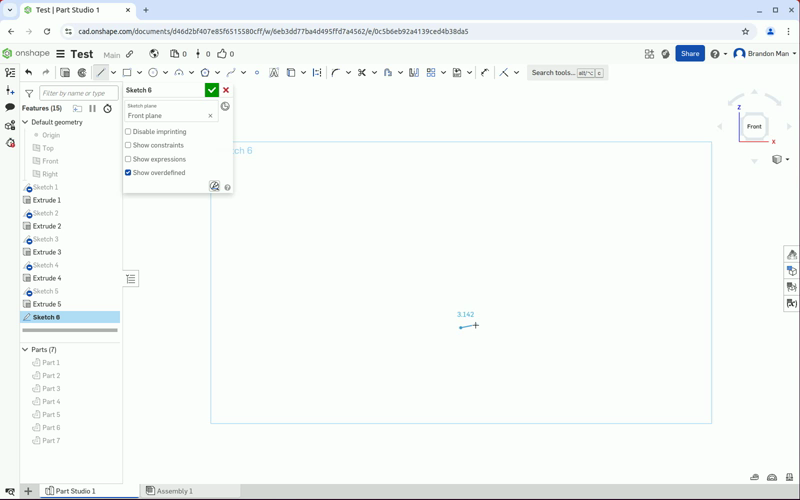
key_up(shift)
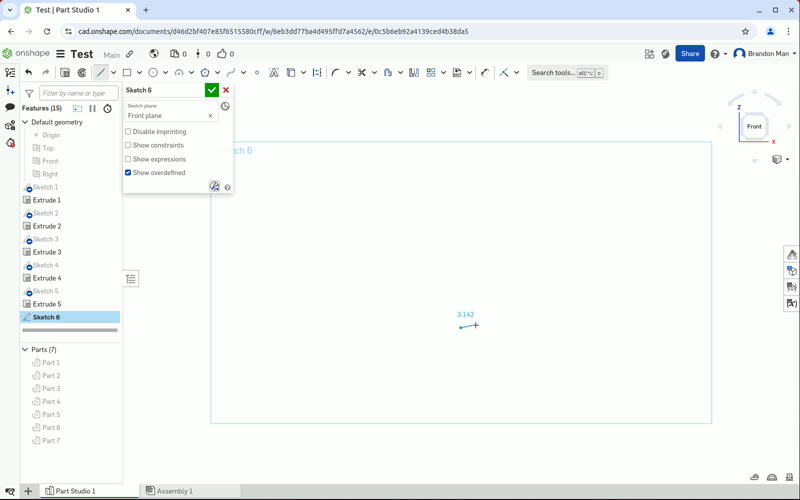
key(esc)
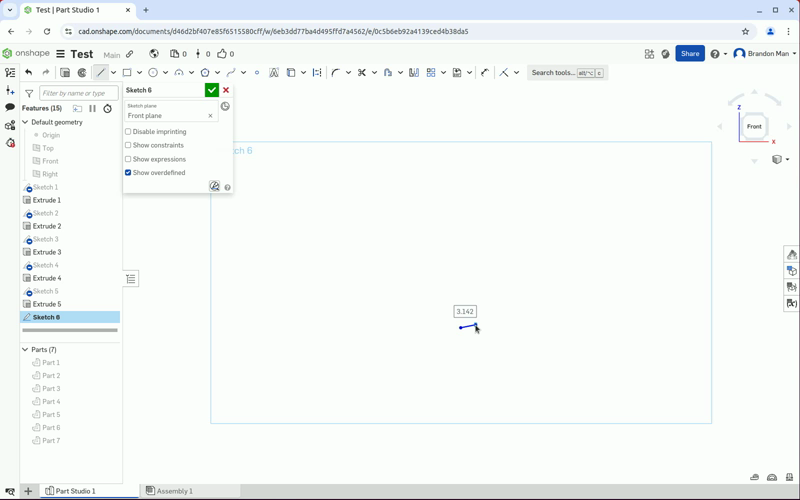
key(a)
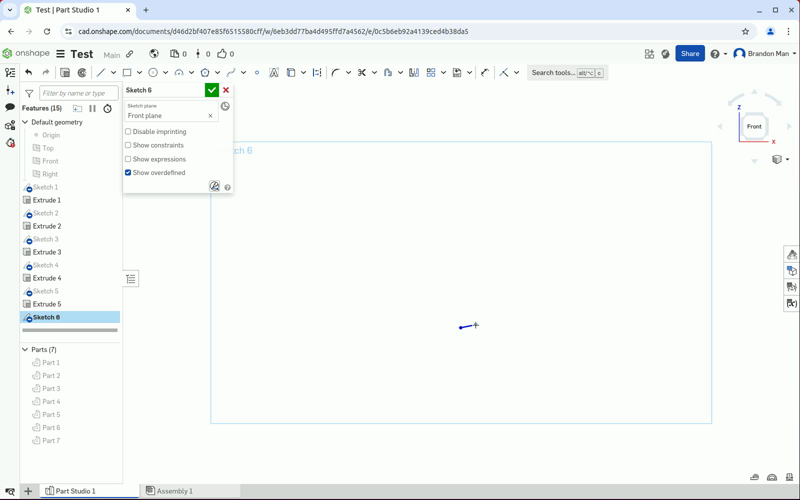
mouse_move(475, 324)
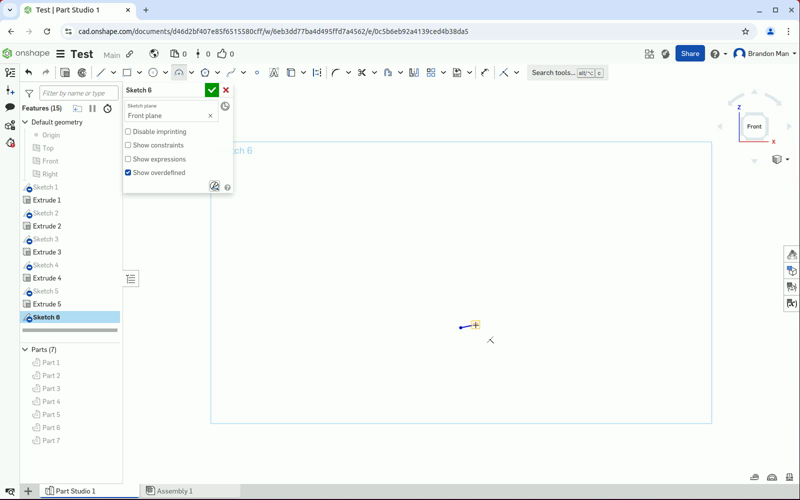
click(475, 324)
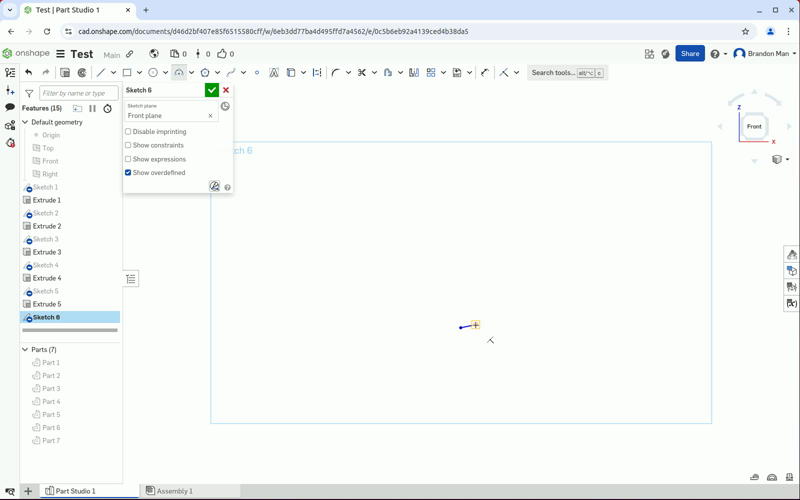
key_down(shift)
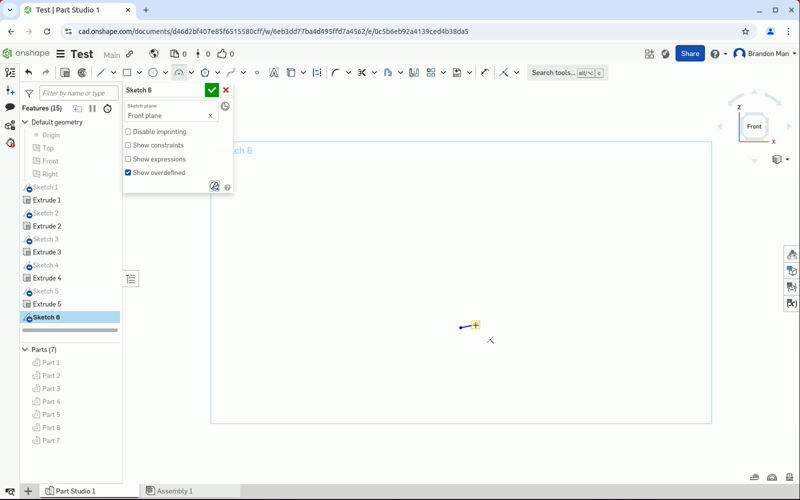
mouse_move(475, 242)
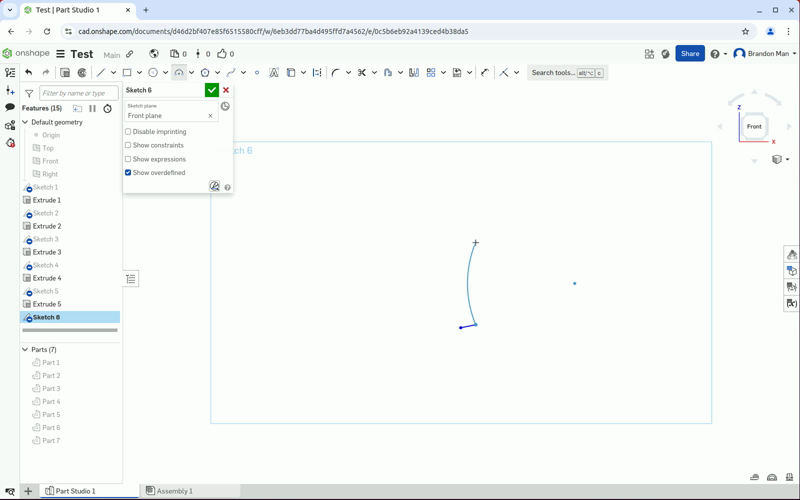
click(475, 242)
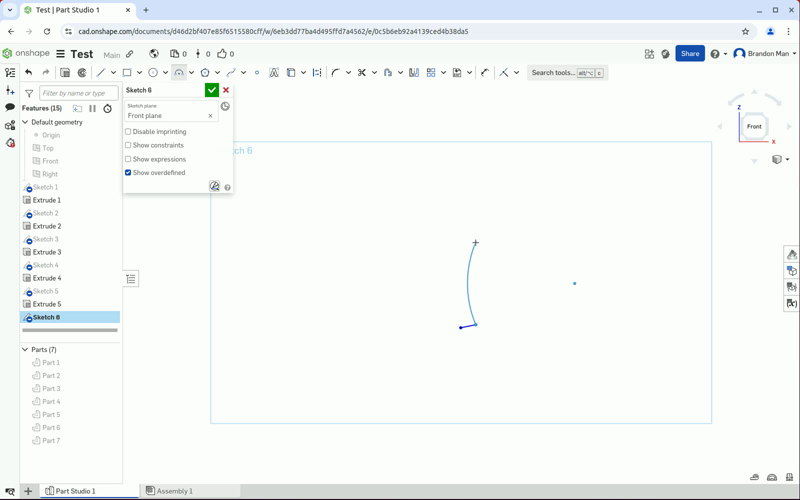
mouse_move(504, 283)
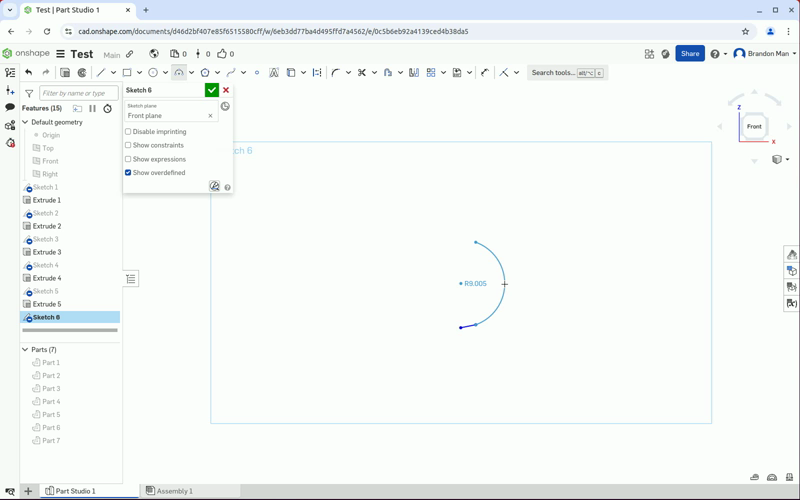
click(504, 283)
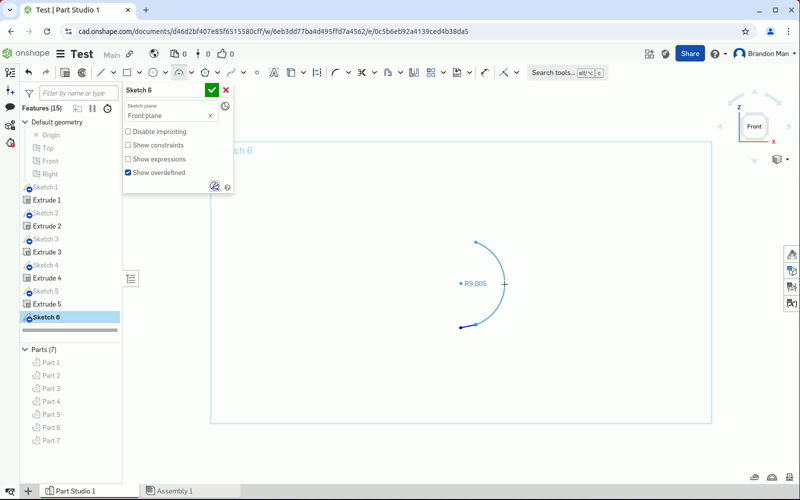
key_up(shift)
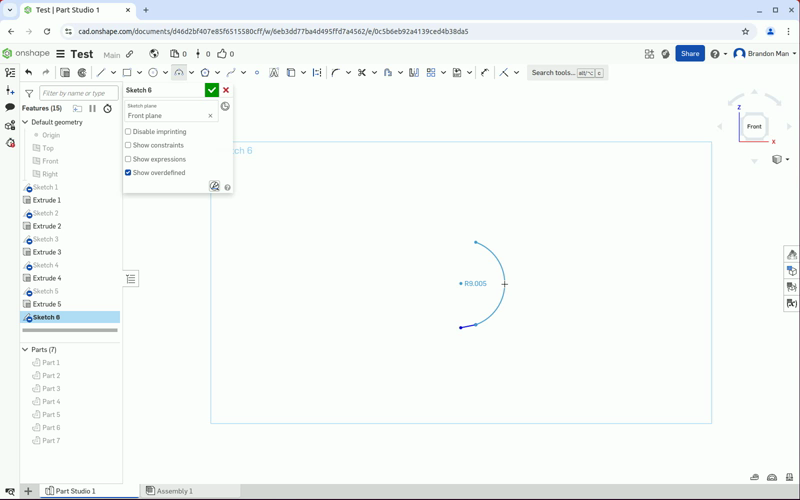
key(esc)
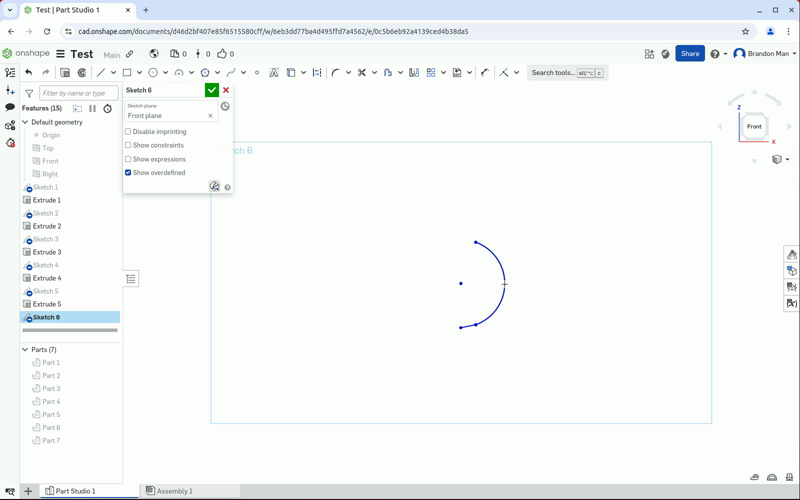
key(l)
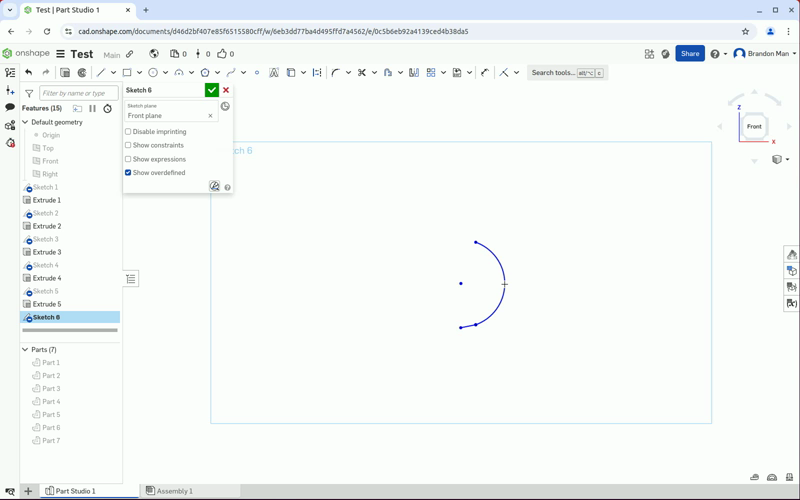
mouse_move(475, 242)
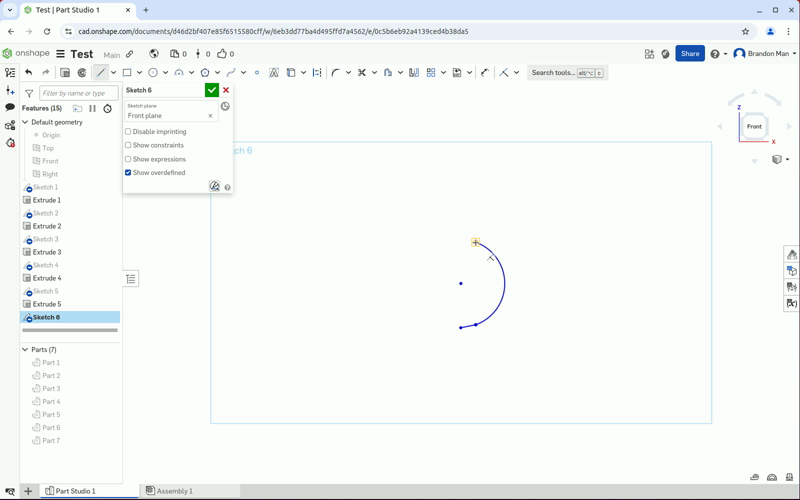
click(475, 242)
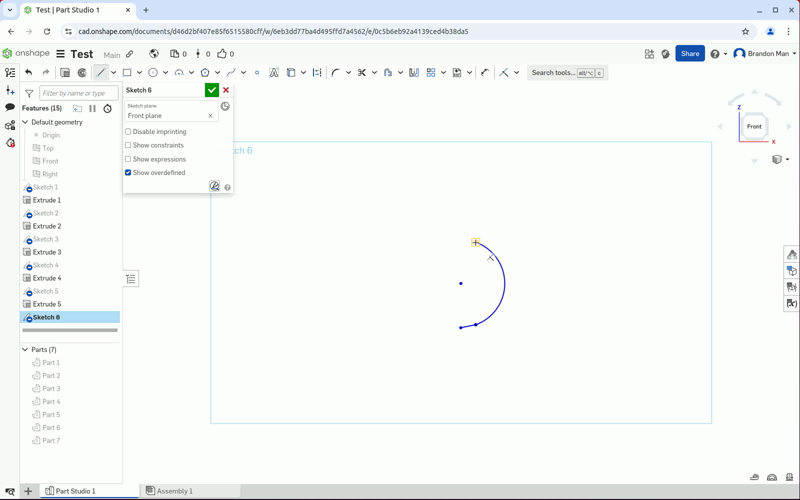
key_down(shift)
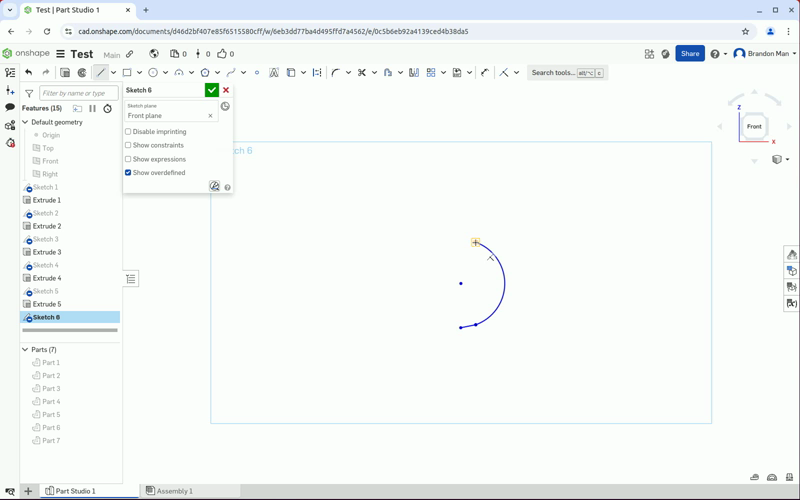
mouse_move(505, 242)
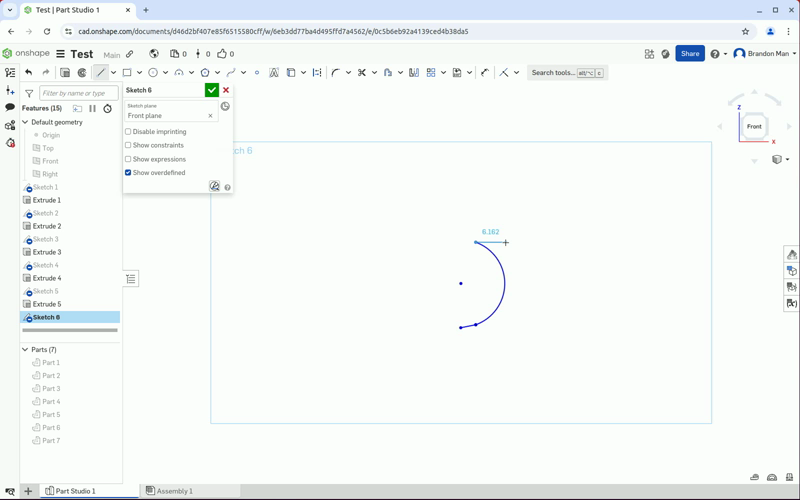
mouse_move(460, 239)
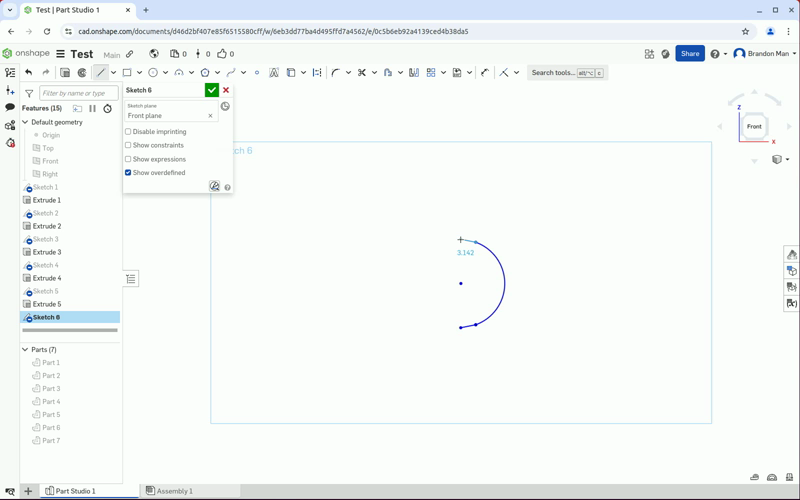
click(460, 239)
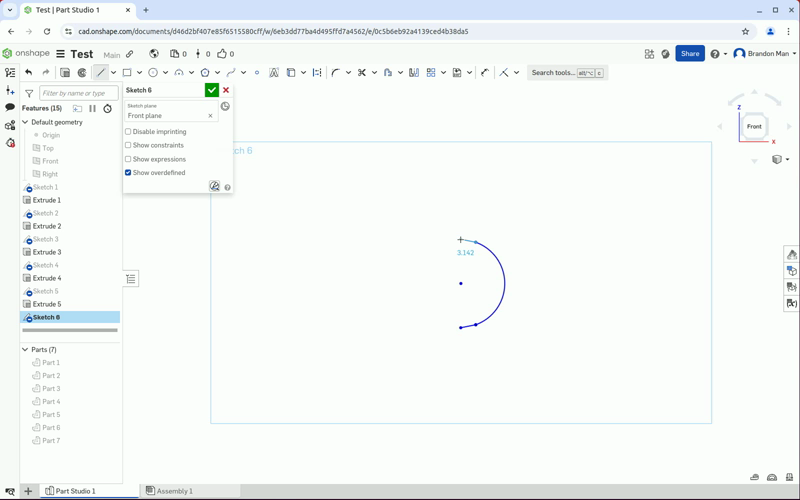
key_up(shift)
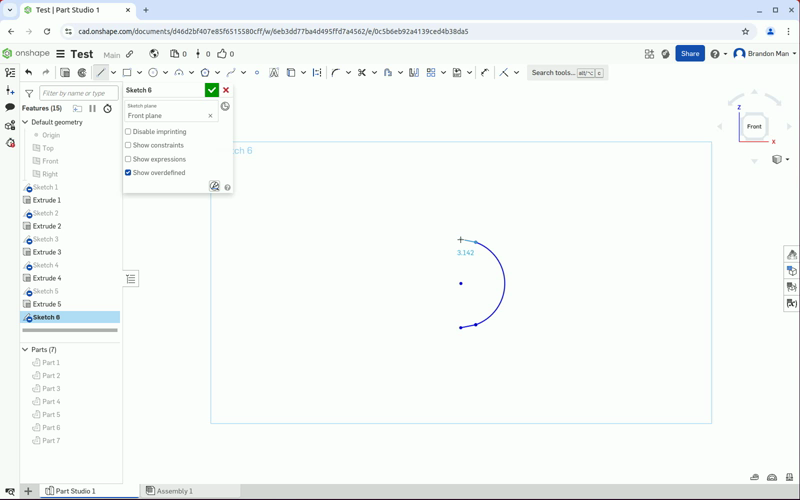
key(esc)
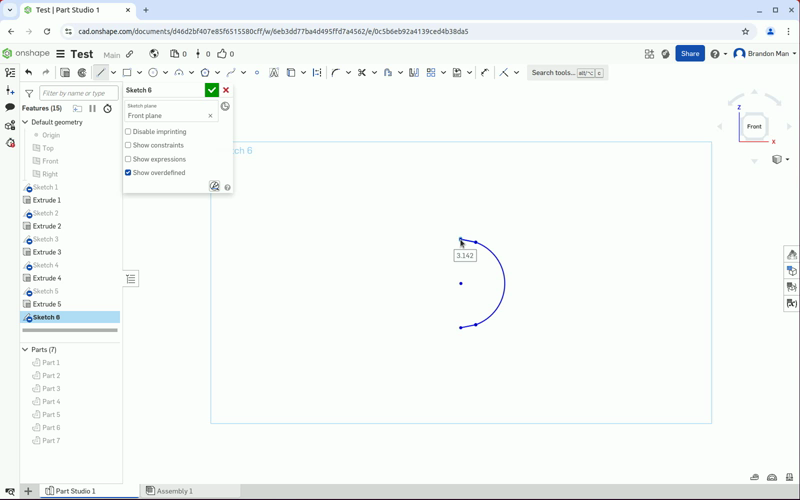
key(a)
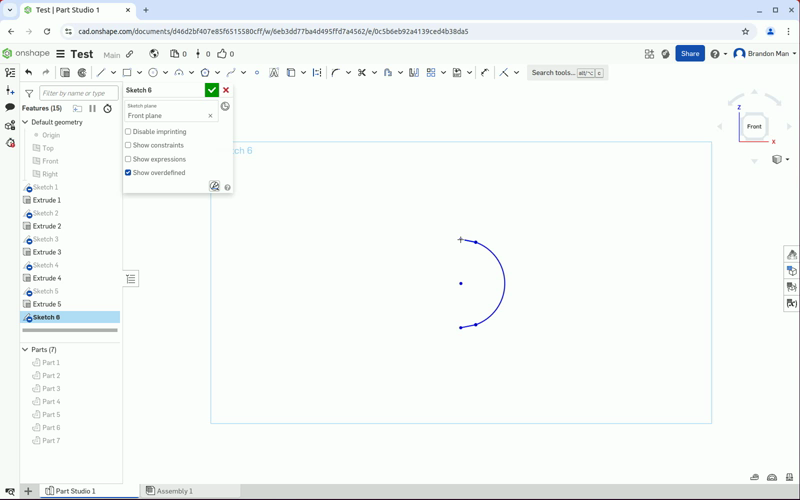
mouse_move(460, 239)
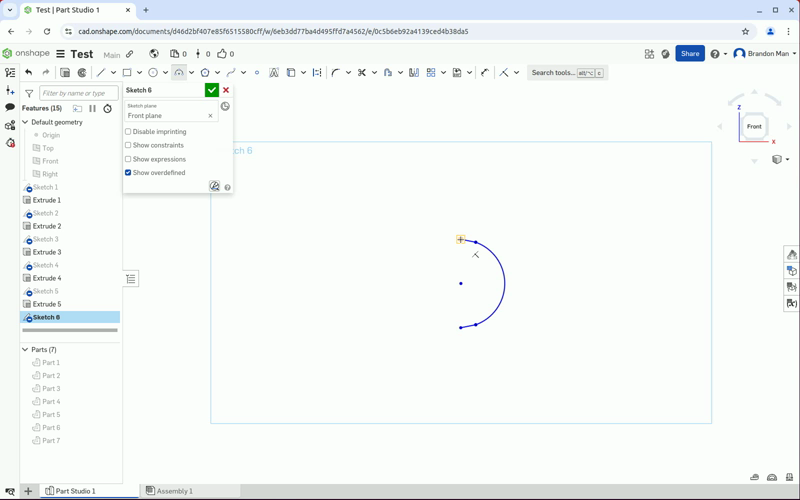
click(460, 239)
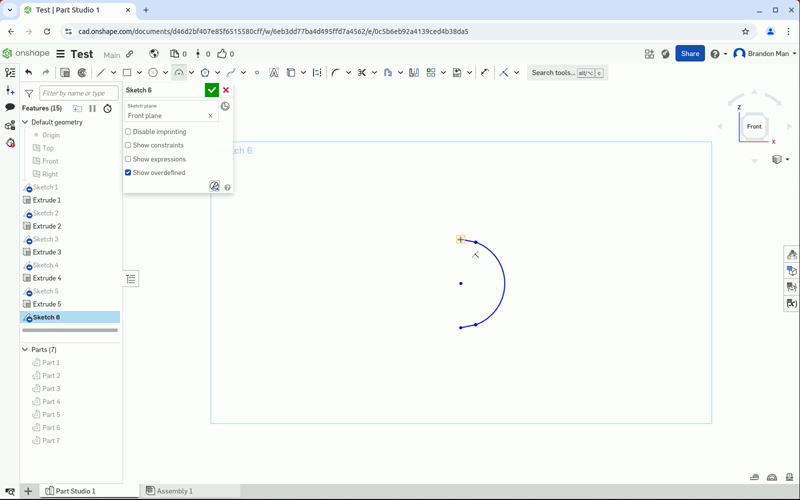
mouse_move(460, 327)
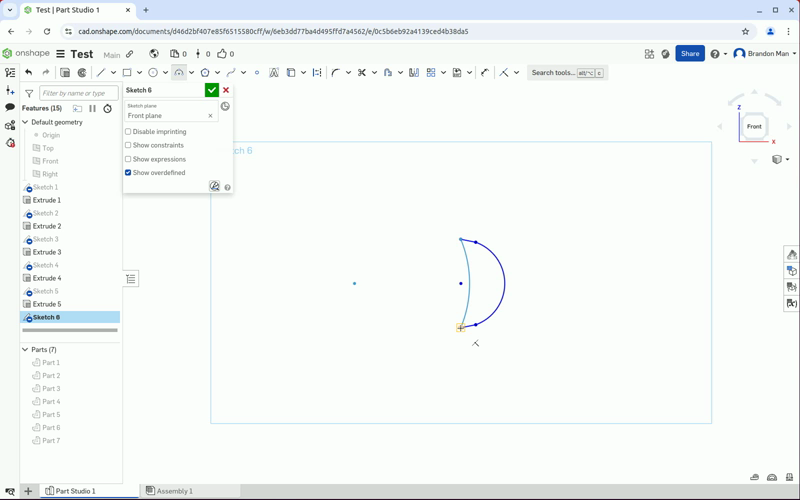
click(460, 327)
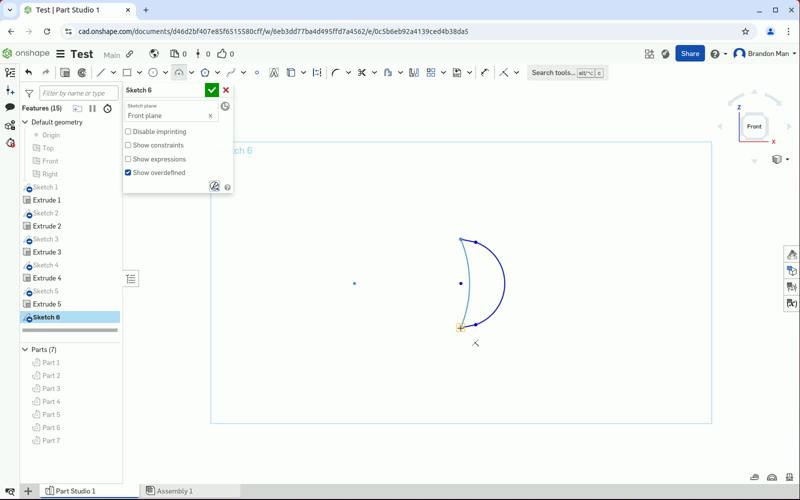
key_down(shift)
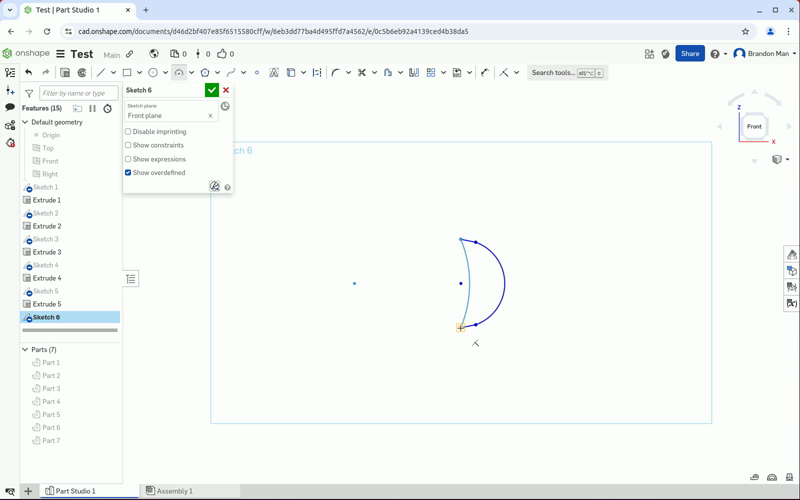
mouse_move(416, 283)
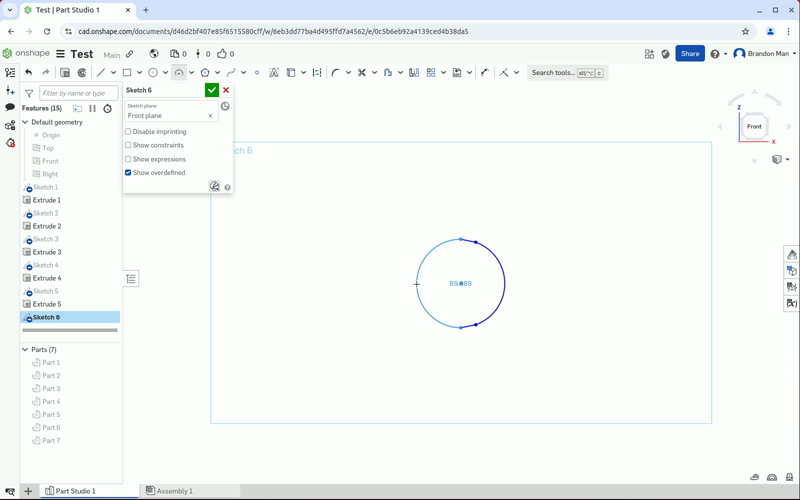
click(416, 283)
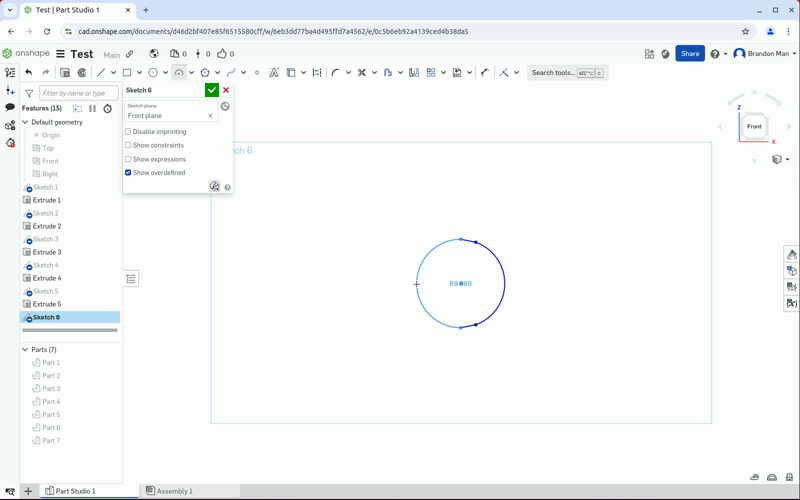
key_up(shift)
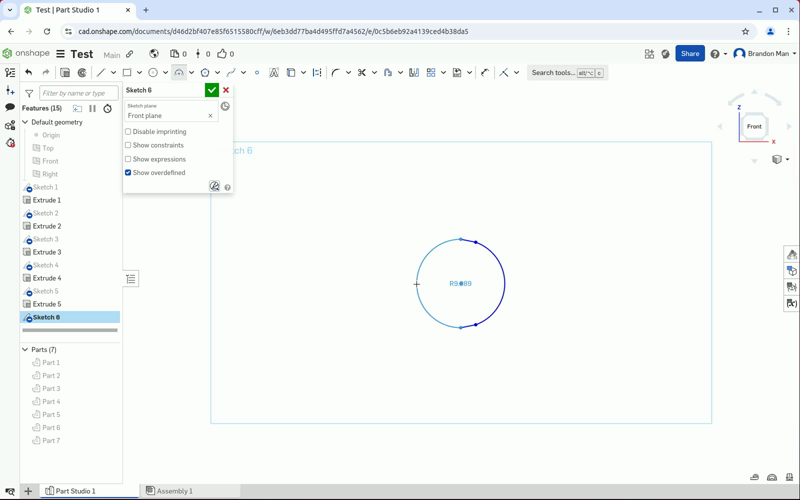
key(esc)
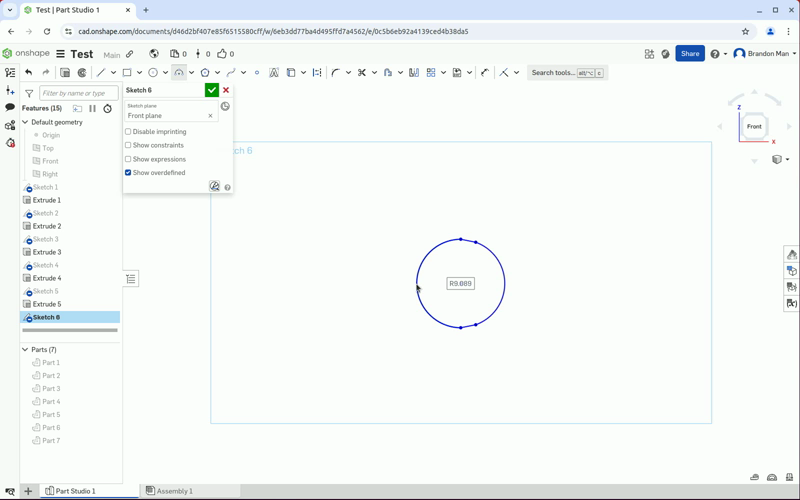
key(l)
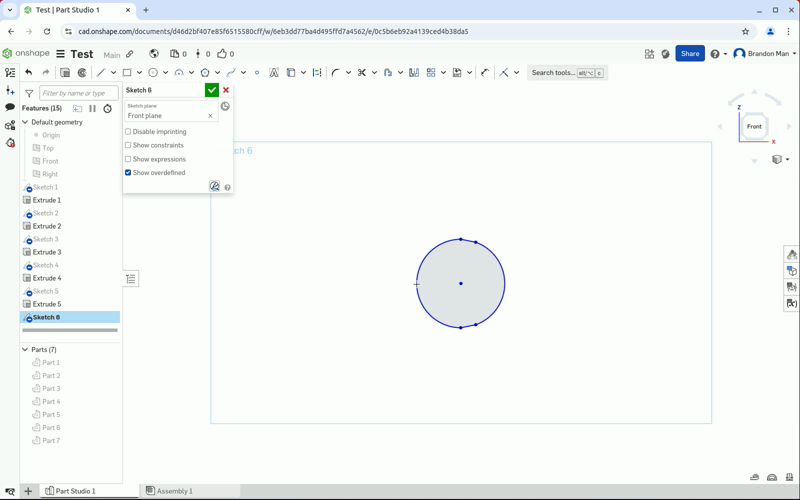
key_down(shift)
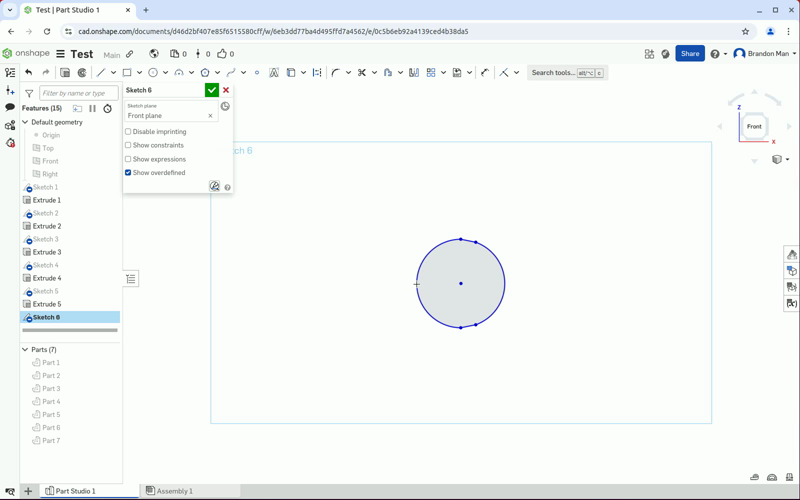
mouse_move(431, 290)
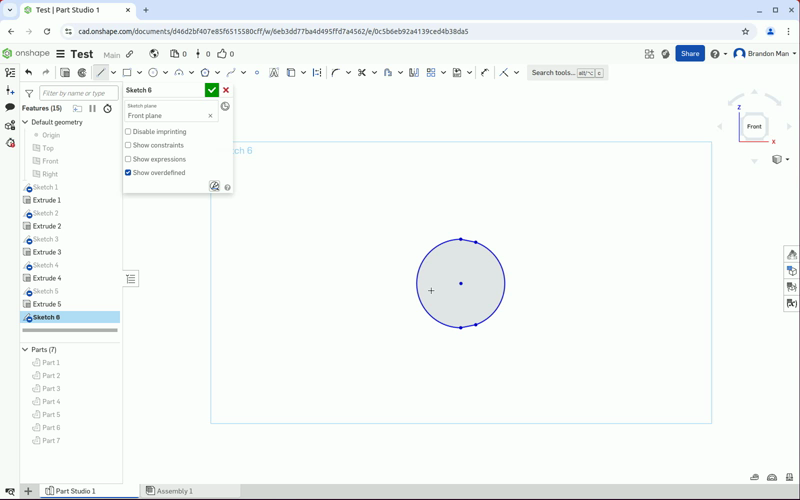
click(431, 290)
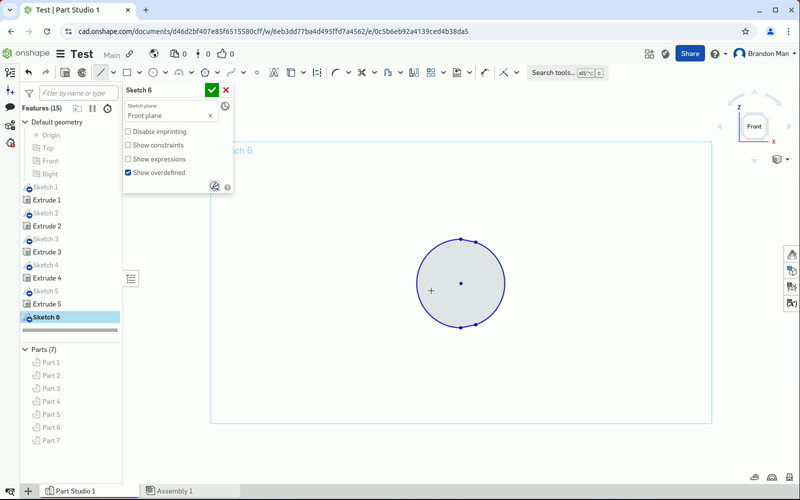
key_up(shift)
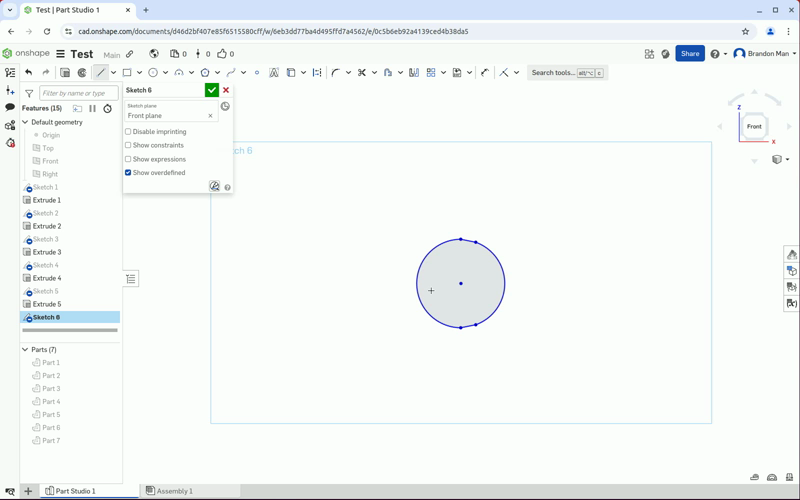
key_down(shift)
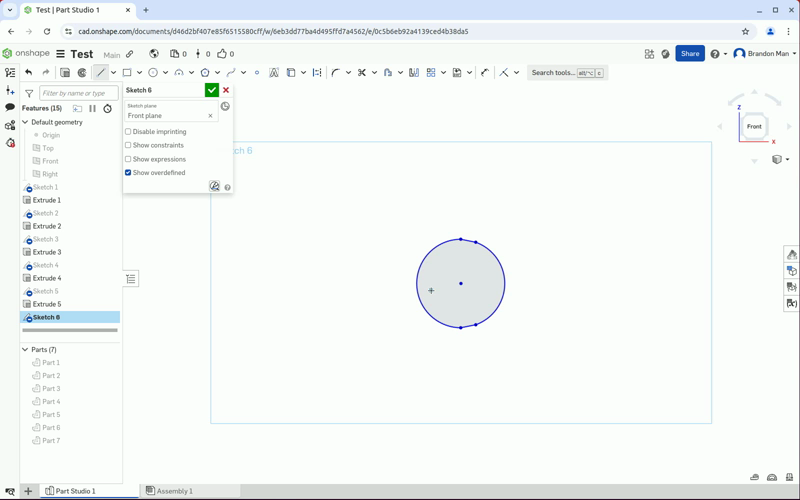
mouse_move(461, 290)
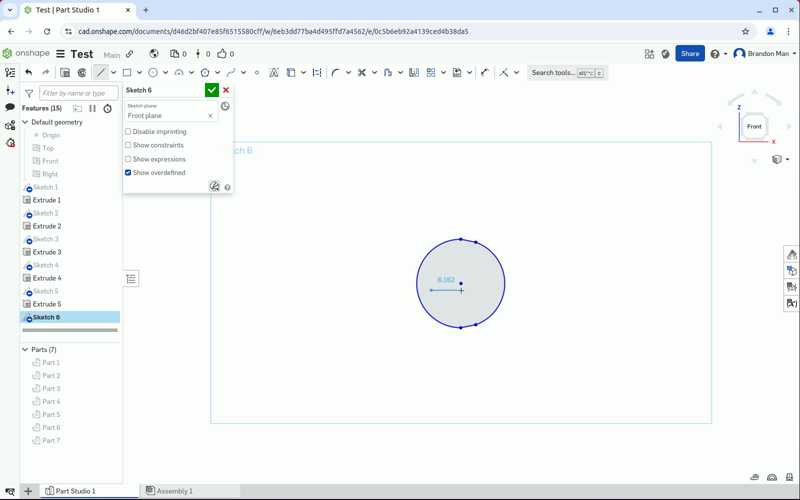
mouse_move(440, 290)
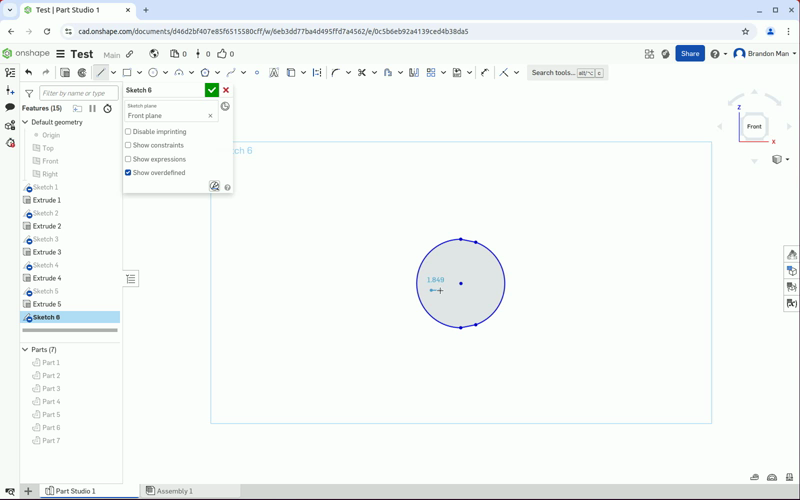
click(440, 290)
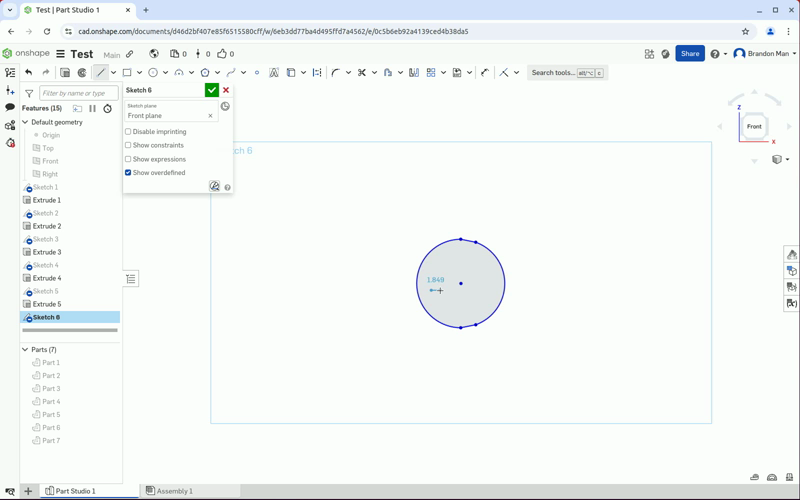
key_up(shift)
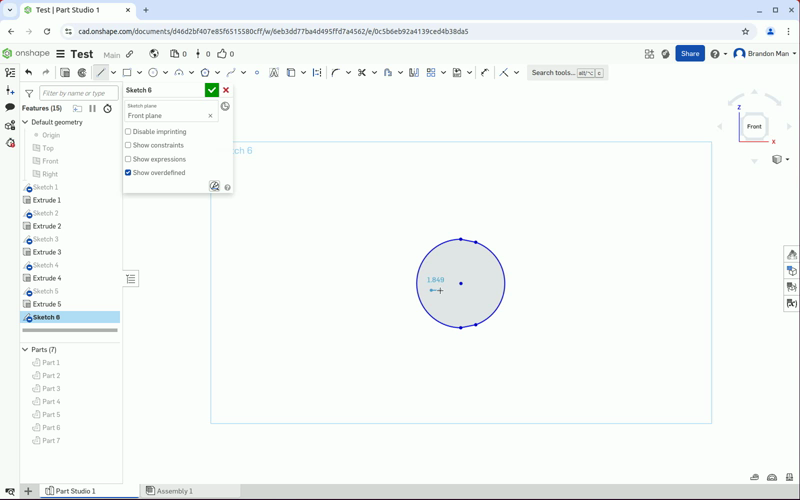
key(esc)
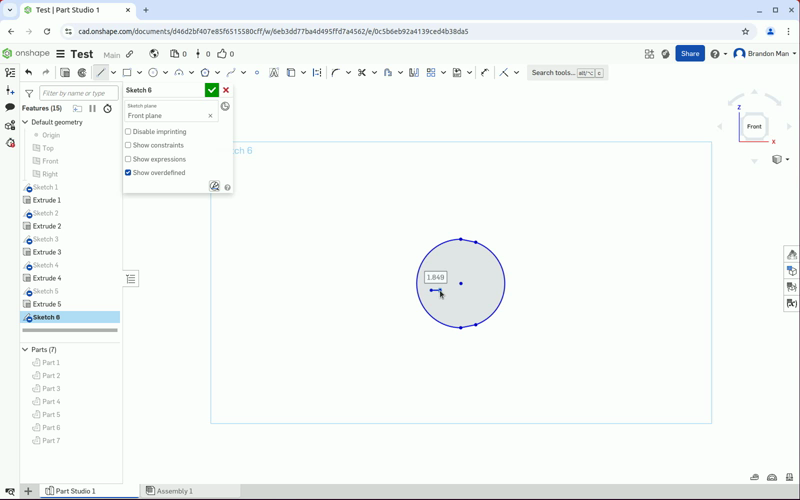
key(a)
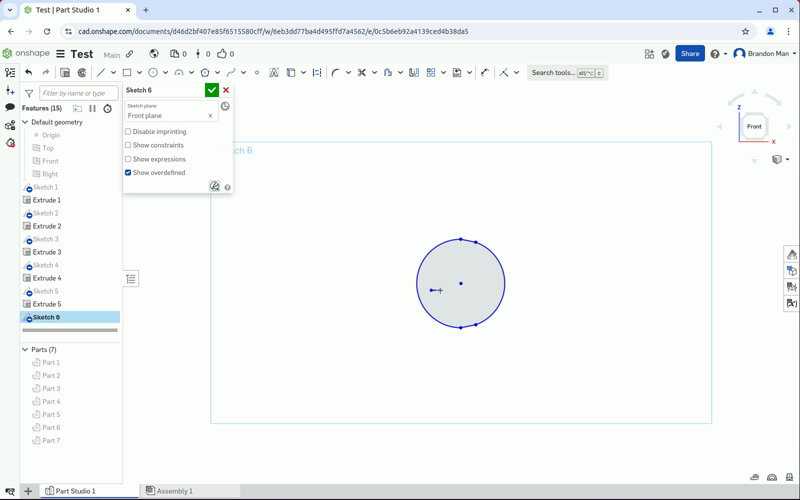
mouse_move(440, 290)
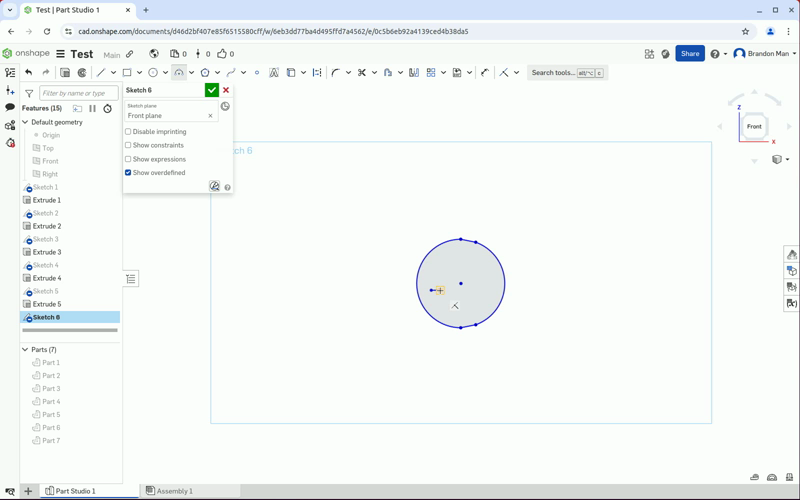
click(440, 290)
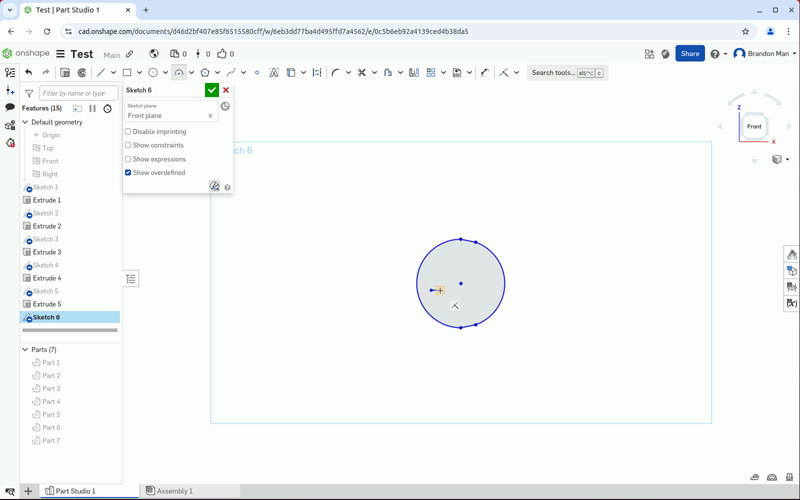
key_down(shift)
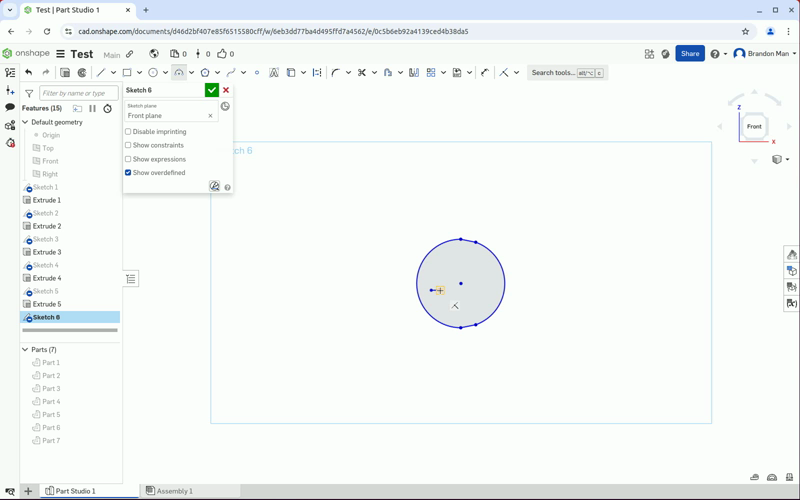
mouse_move(481, 290)
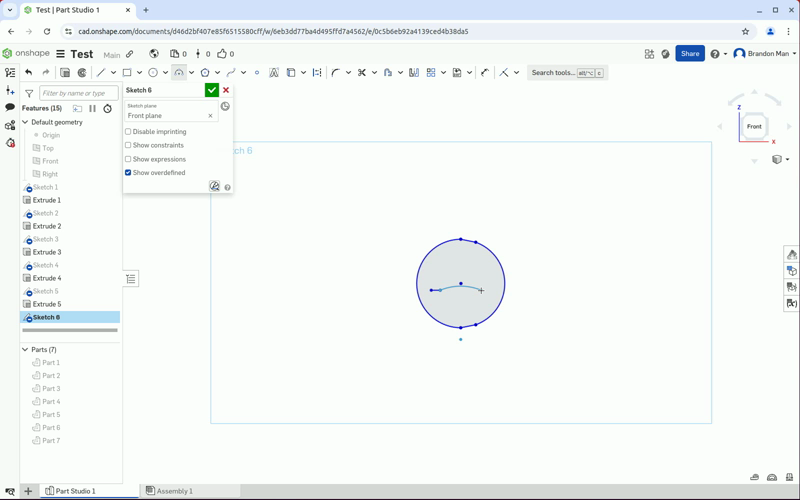
click(481, 290)
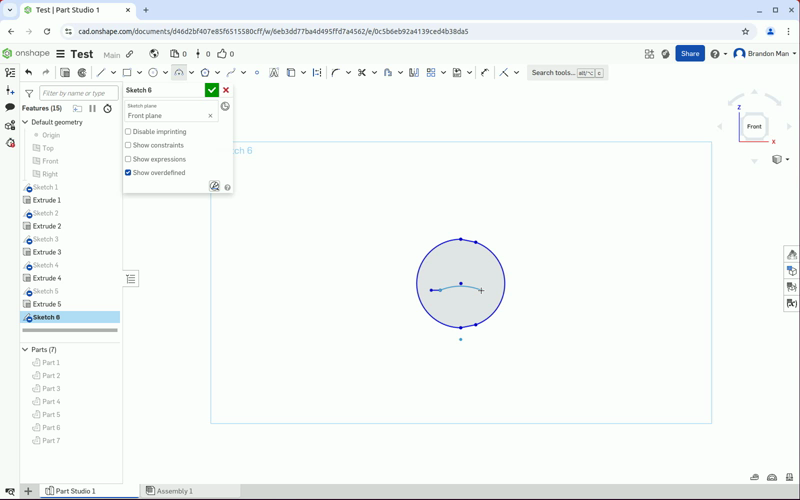
mouse_move(460, 304)
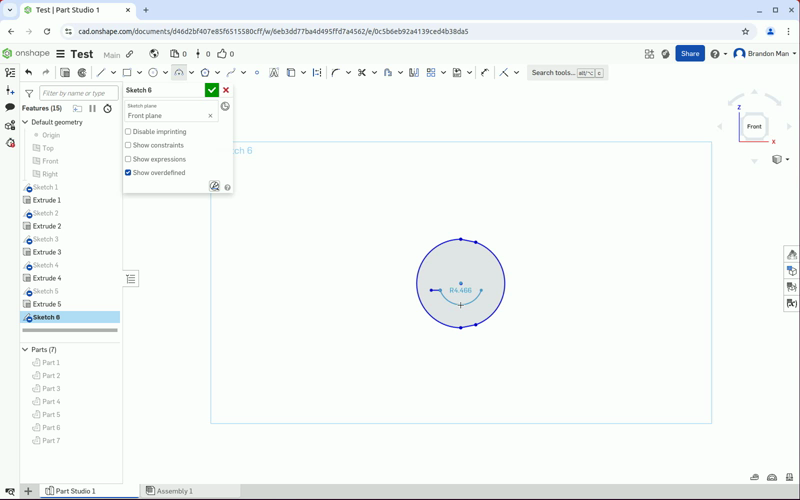
click(460, 304)
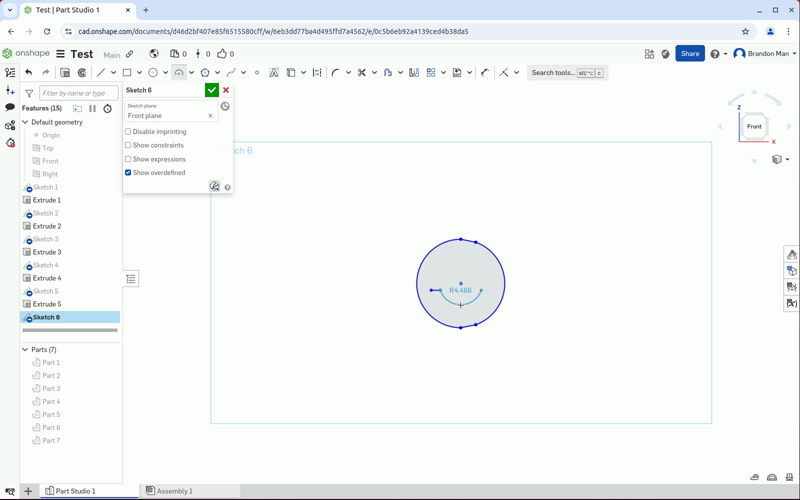
key_up(shift)
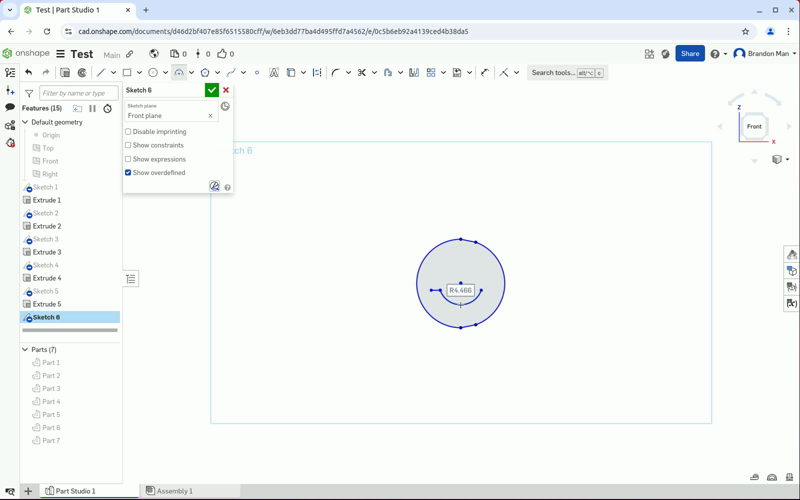
key(esc)
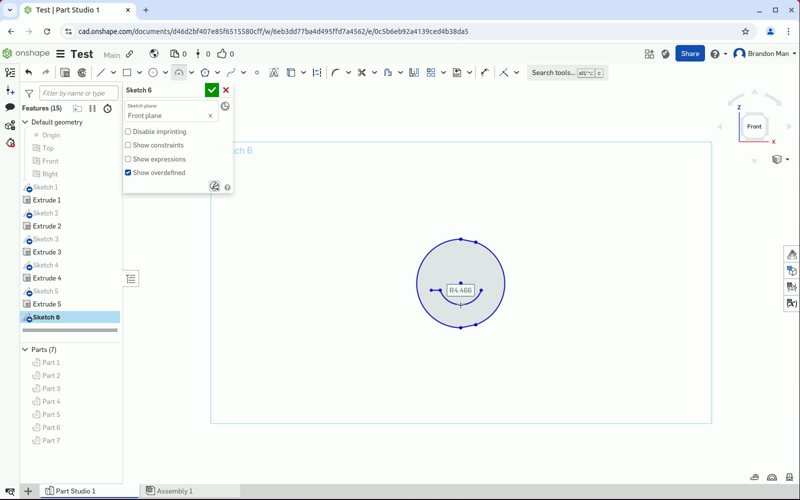
key(l)
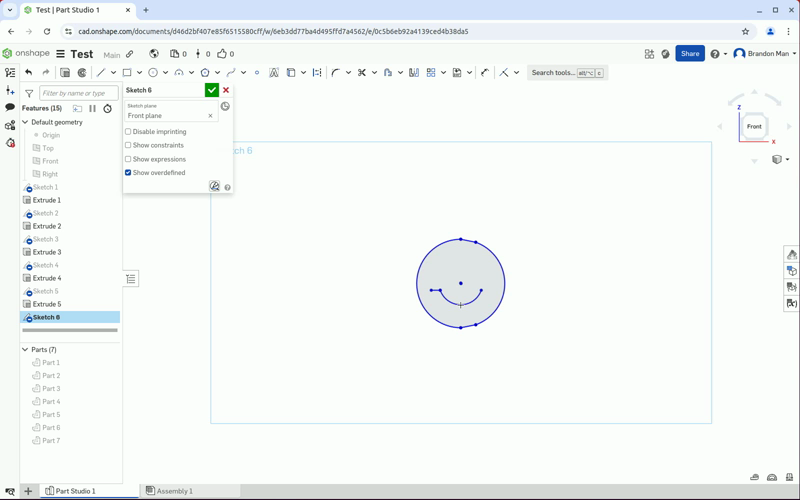
mouse_move(481, 290)
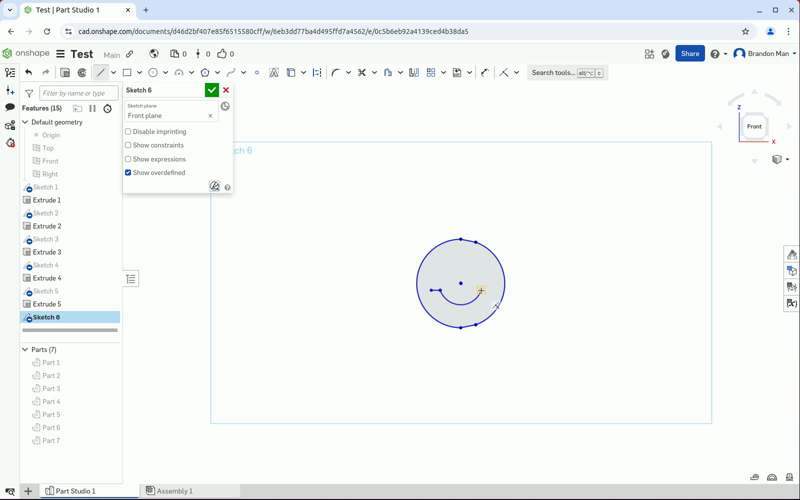
click(481, 290)
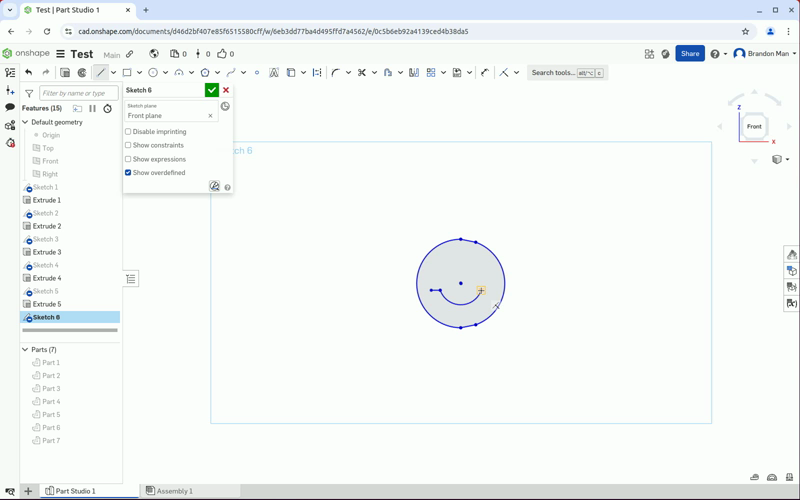
key_down(shift)
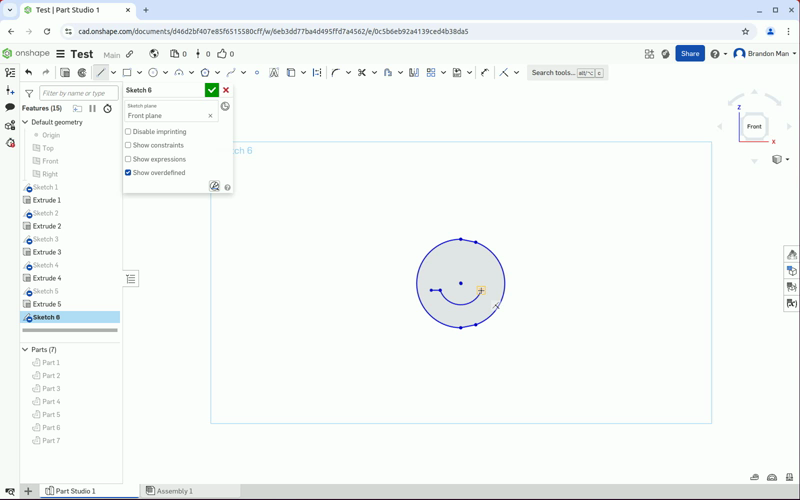
mouse_move(511, 290)
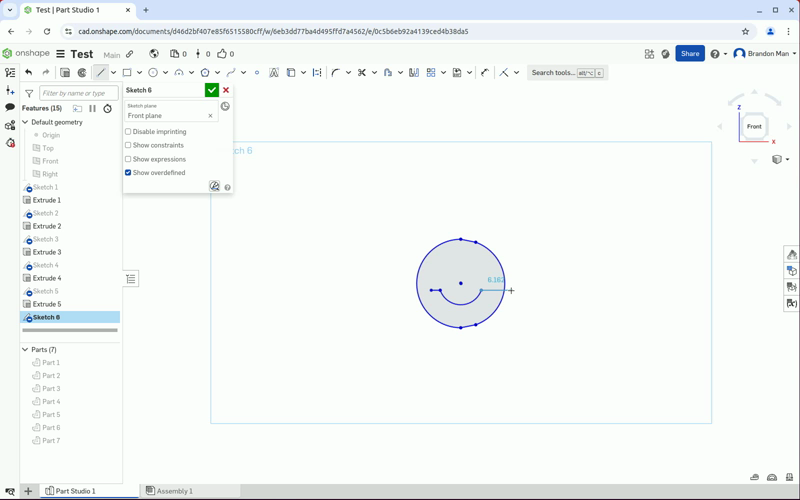
mouse_move(490, 290)
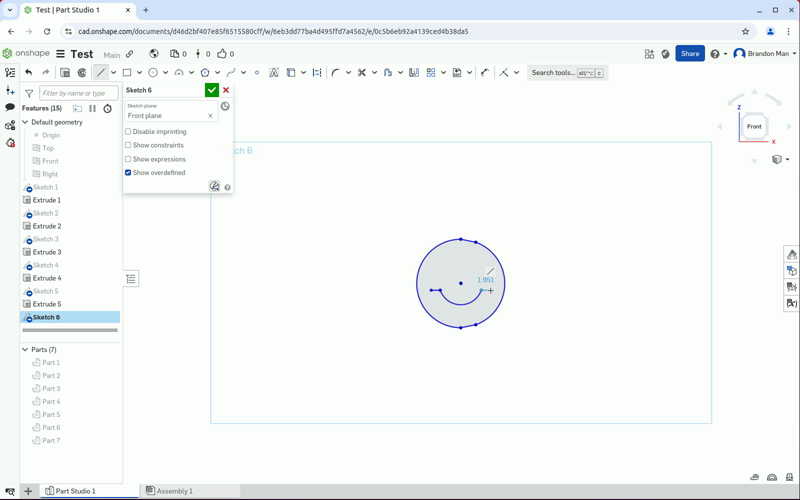
click(490, 290)
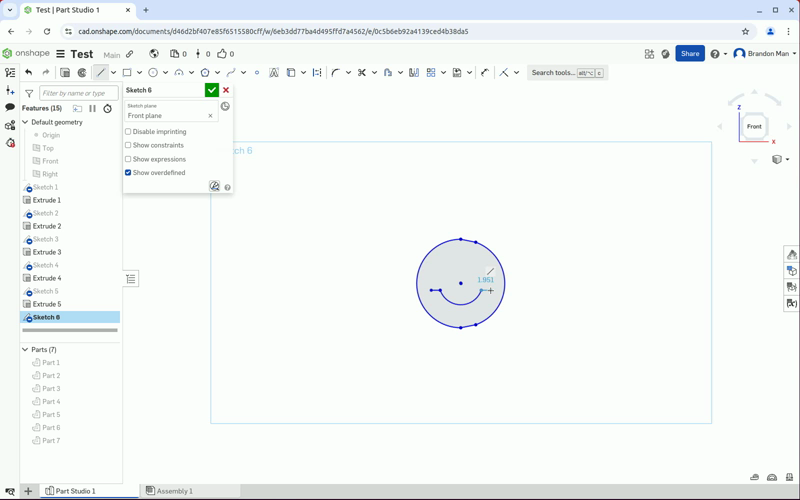
key_up(shift)
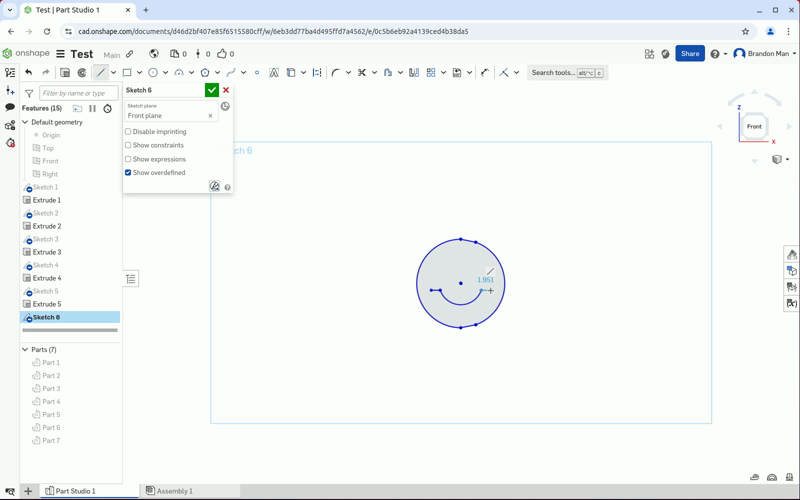
key_down(shift)
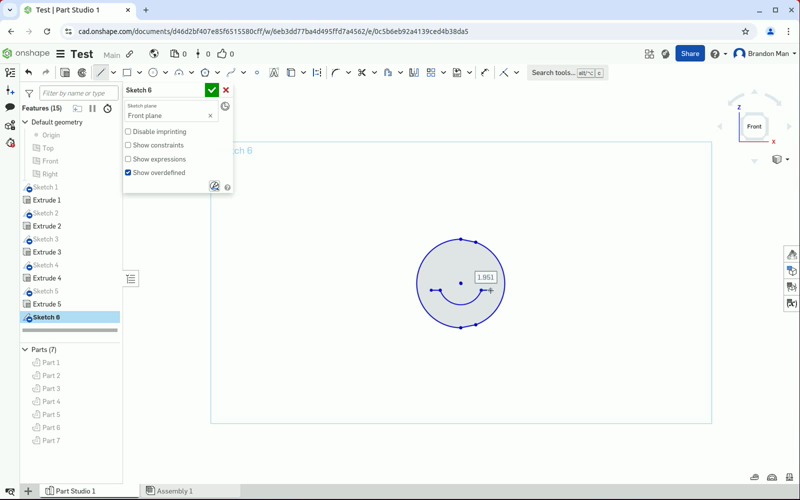
mouse_move(520, 290)
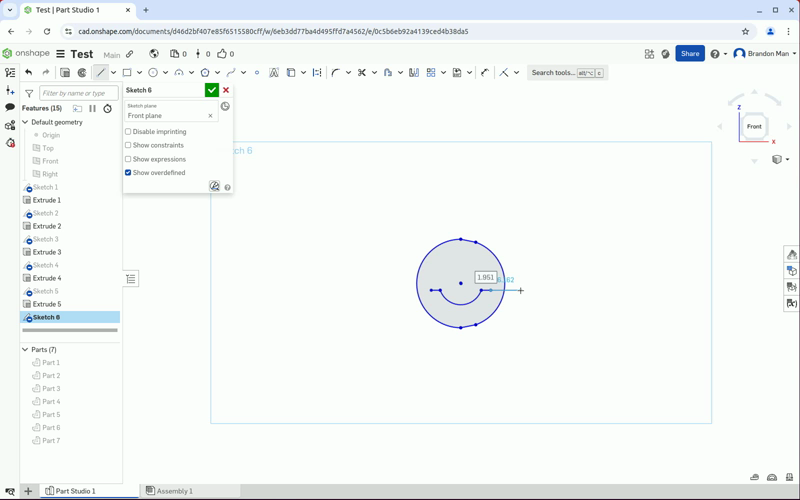
mouse_move(490, 276)
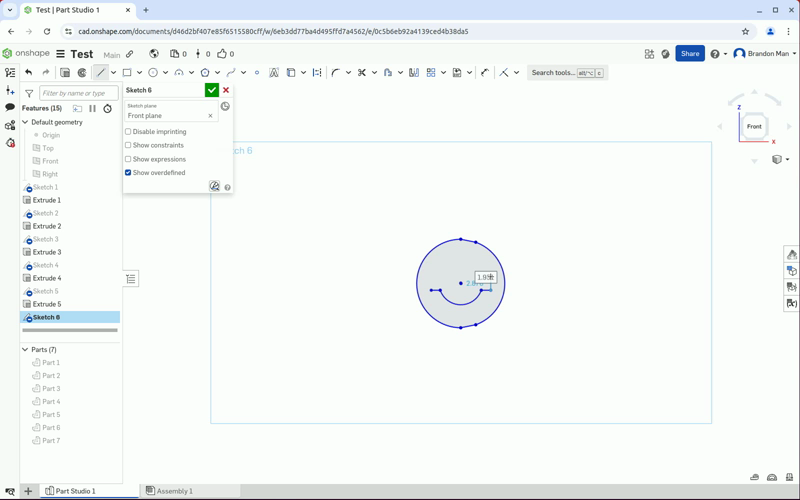
click(490, 276)
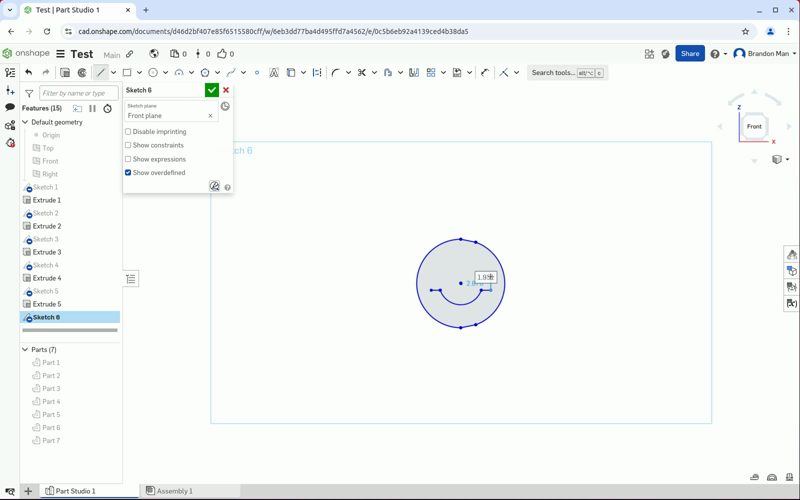
key_up(shift)
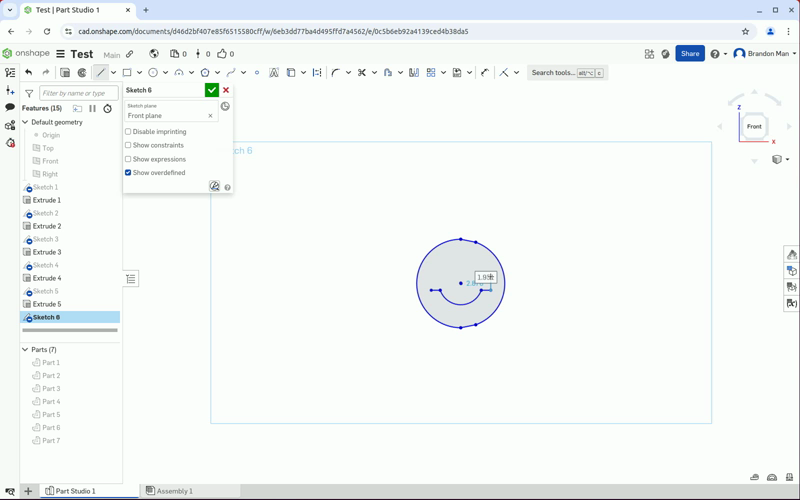
key_down(shift)
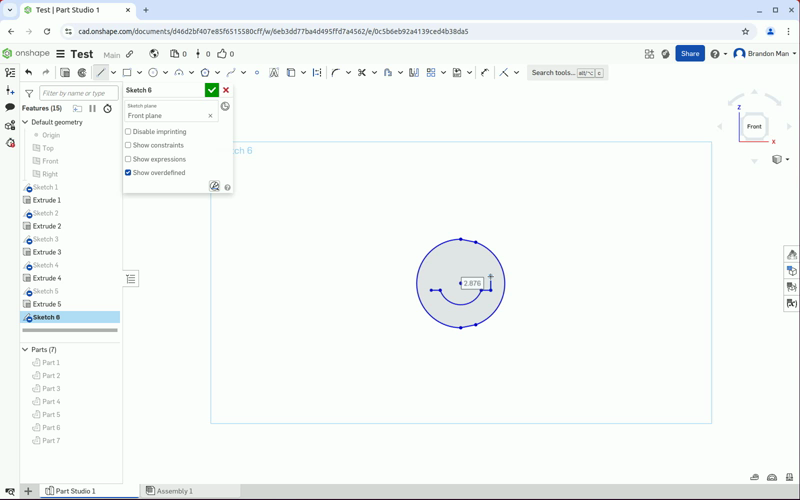
mouse_move(520, 276)
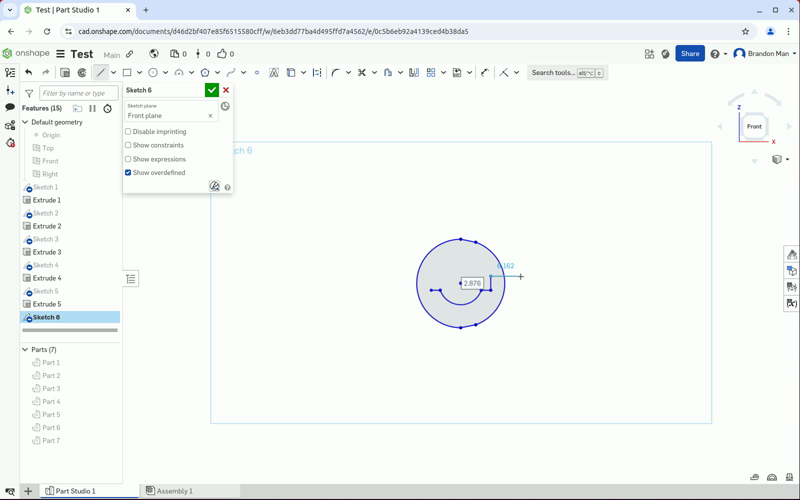
mouse_move(481, 276)
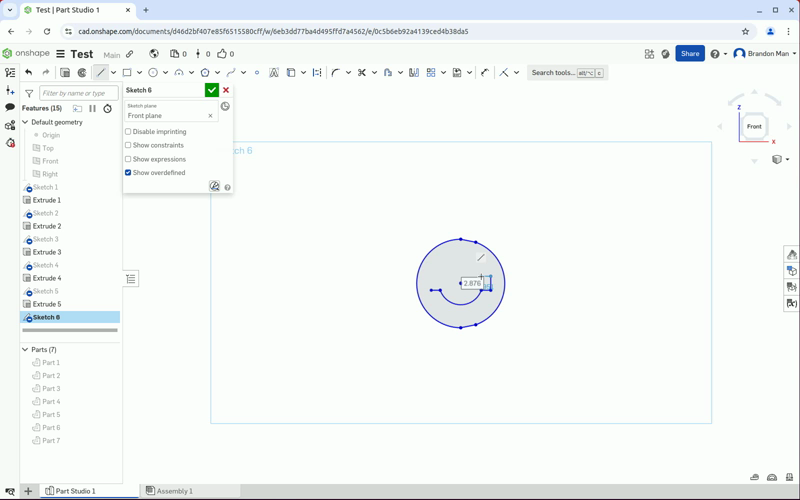
click(481, 276)
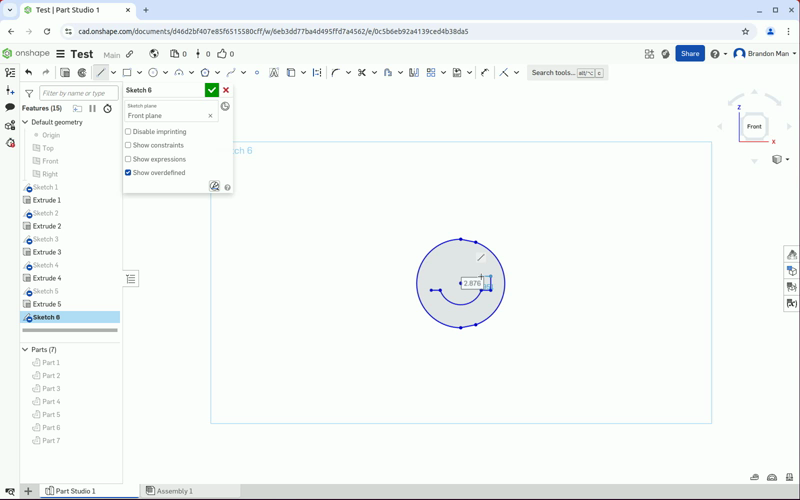
key_up(shift)
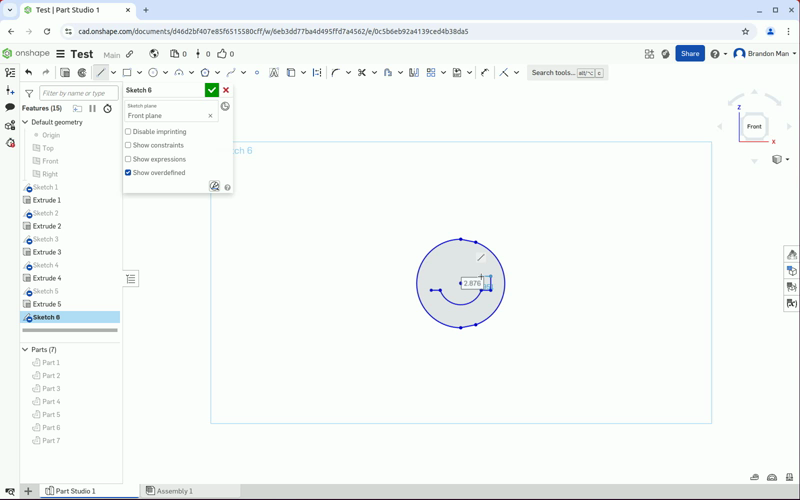
key(esc)
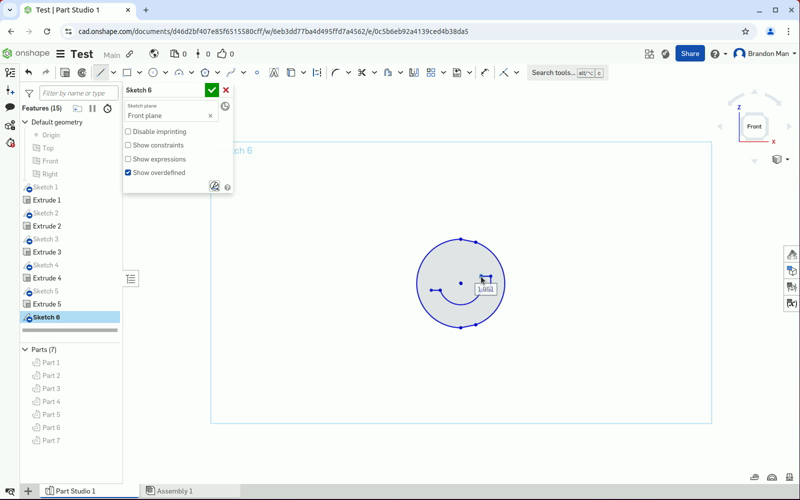
key(a)
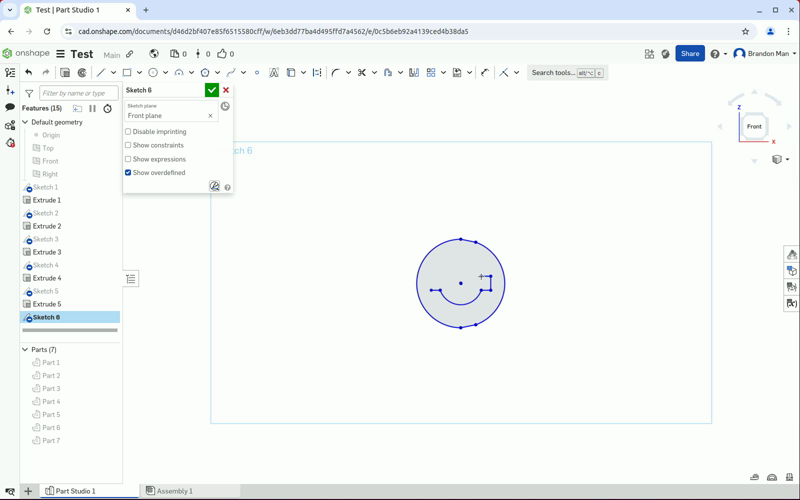
mouse_move(481, 276)
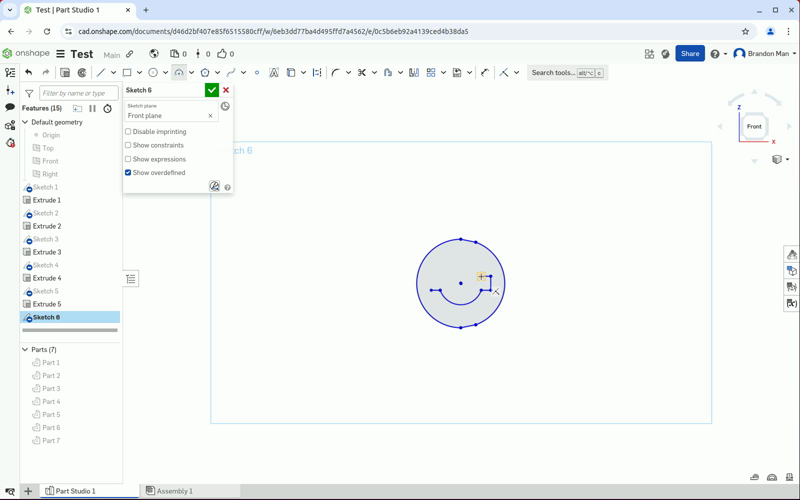
click(481, 276)
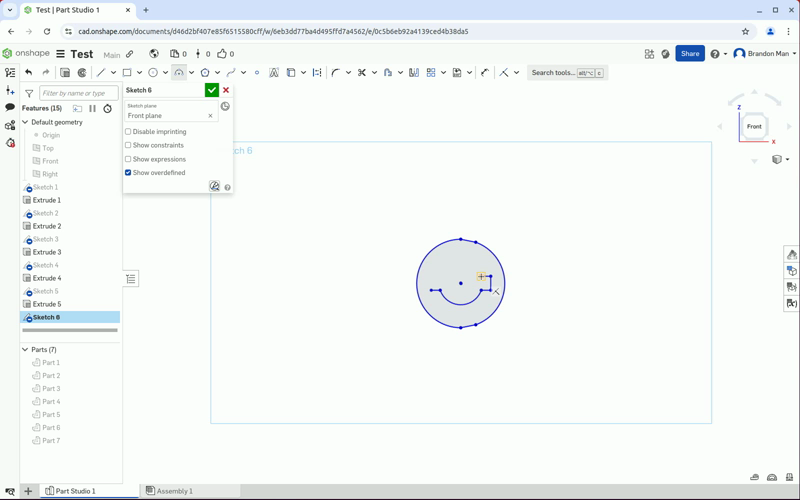
key_down(shift)
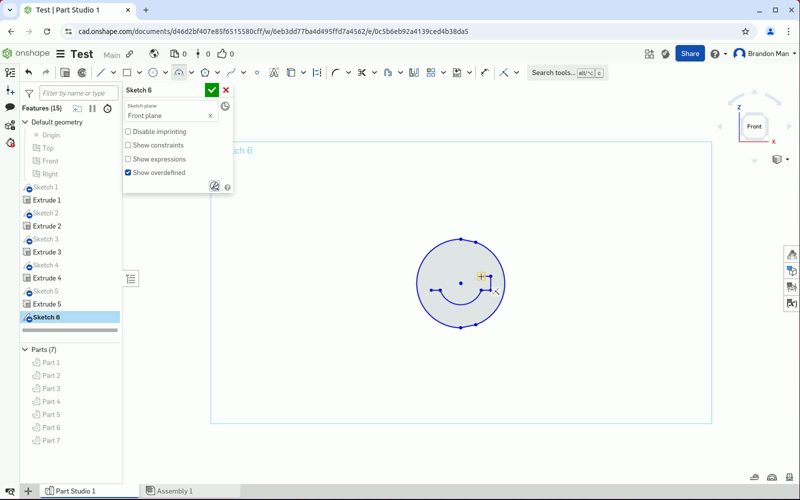
mouse_move(440, 276)
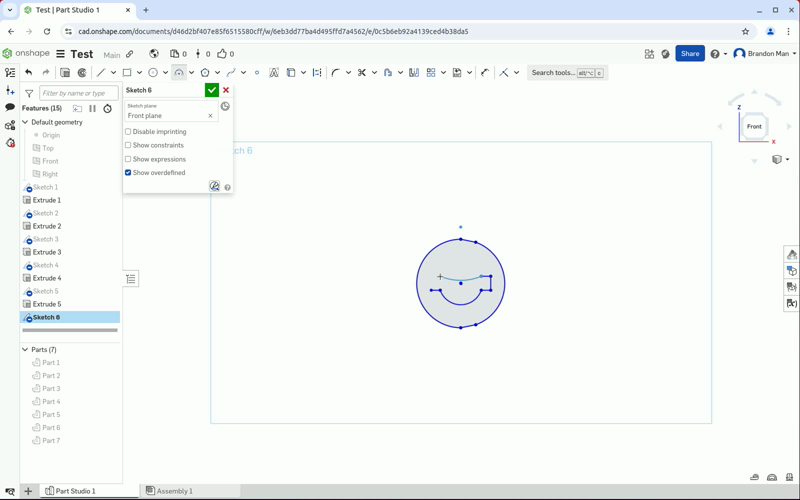
click(440, 276)
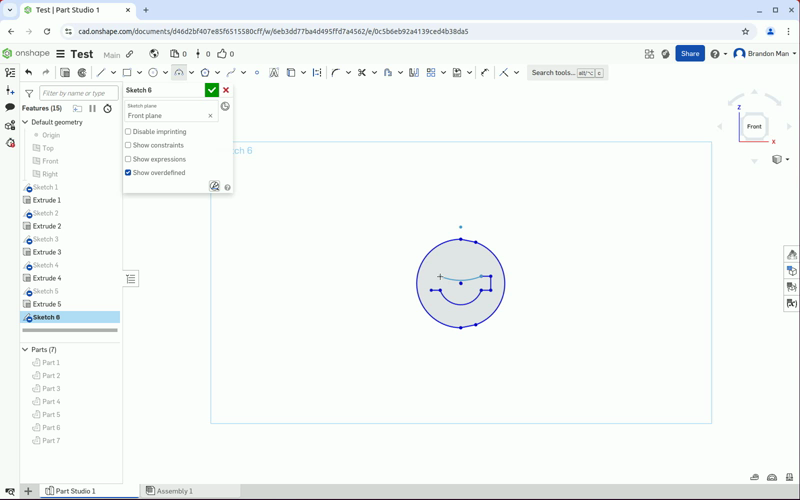
mouse_move(460, 262)
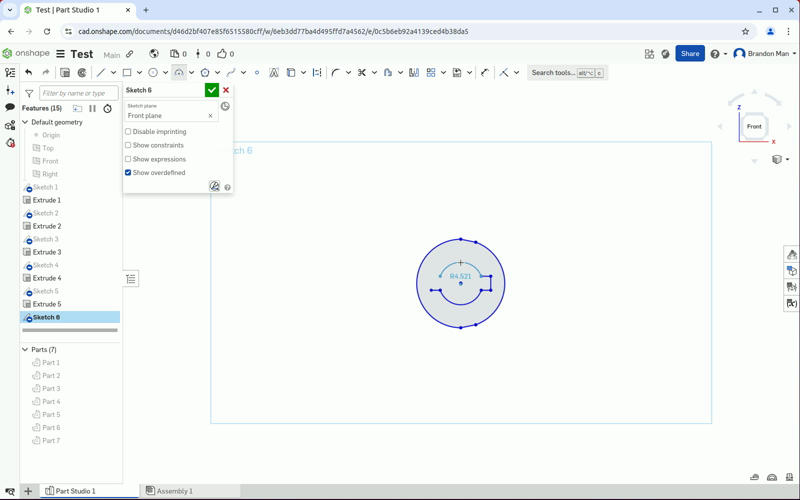
click(460, 262)
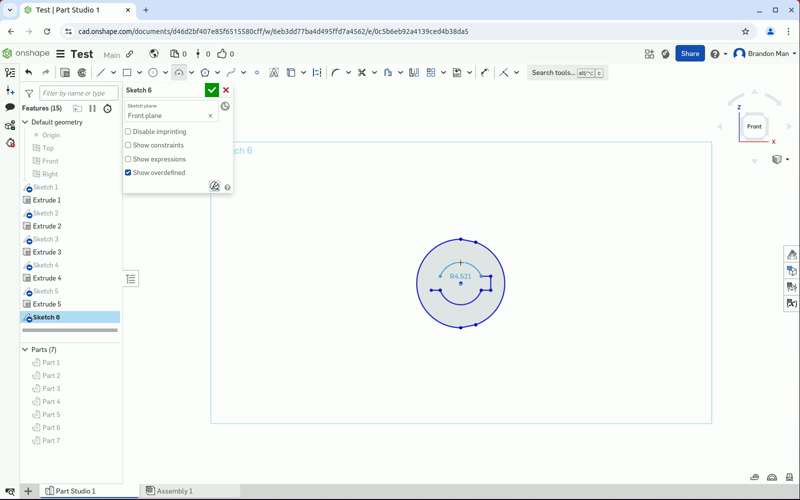
key_up(shift)
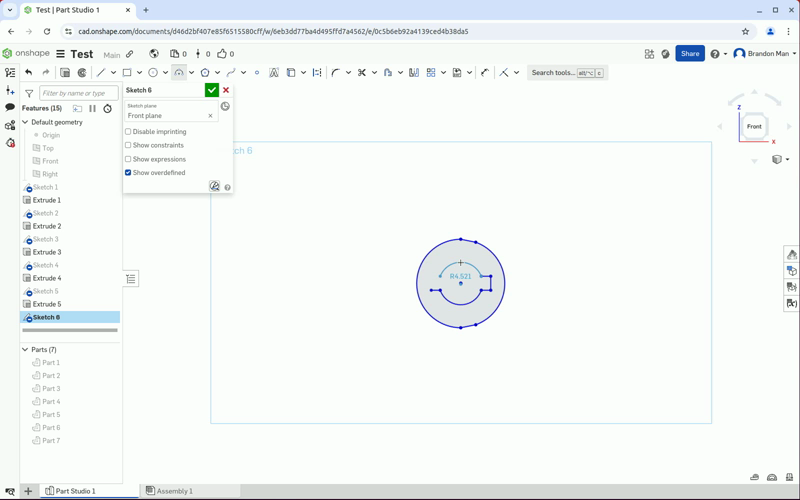
key(esc)
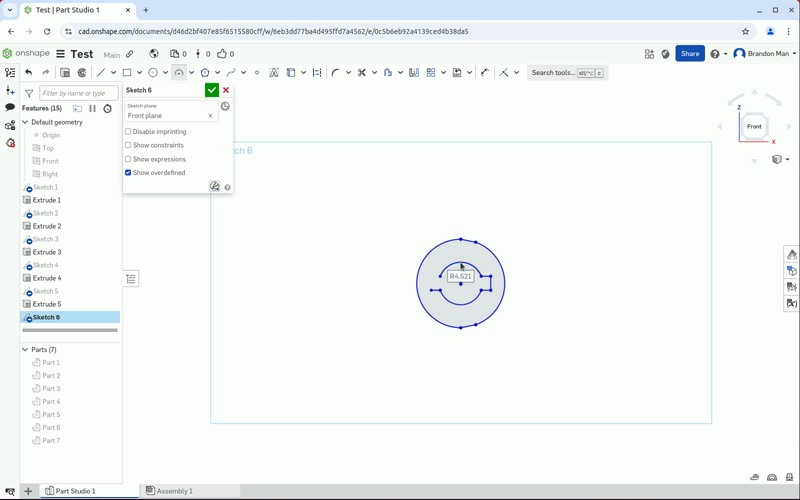
key(l)
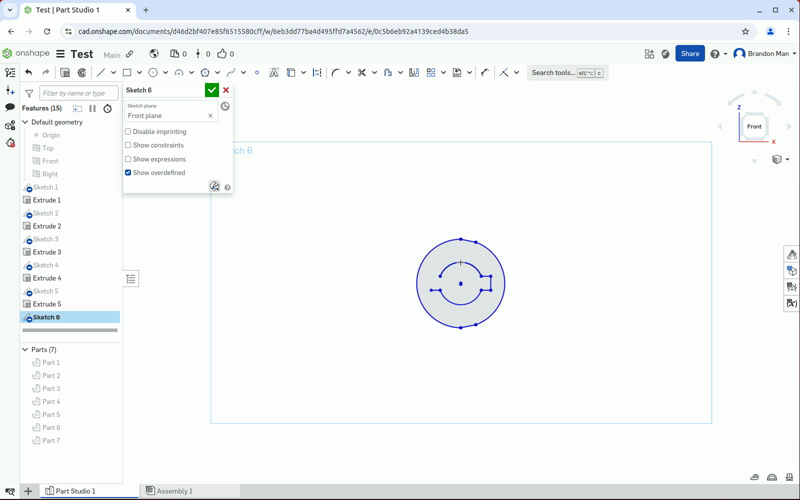
mouse_move(440, 276)
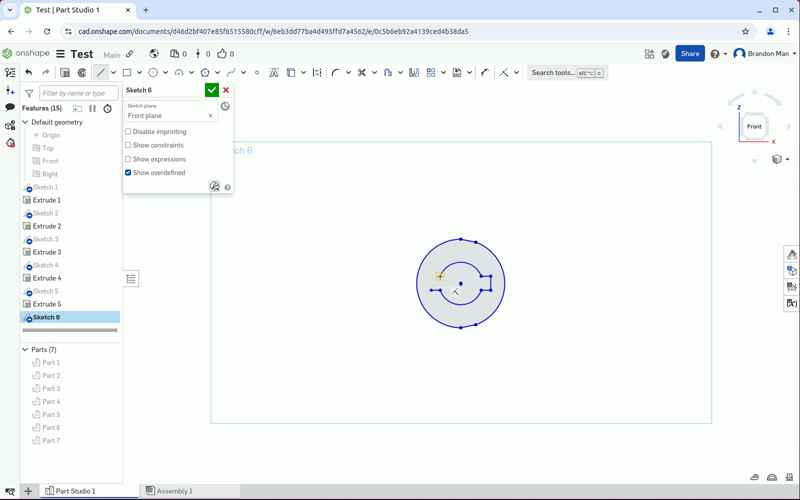
click(440, 276)
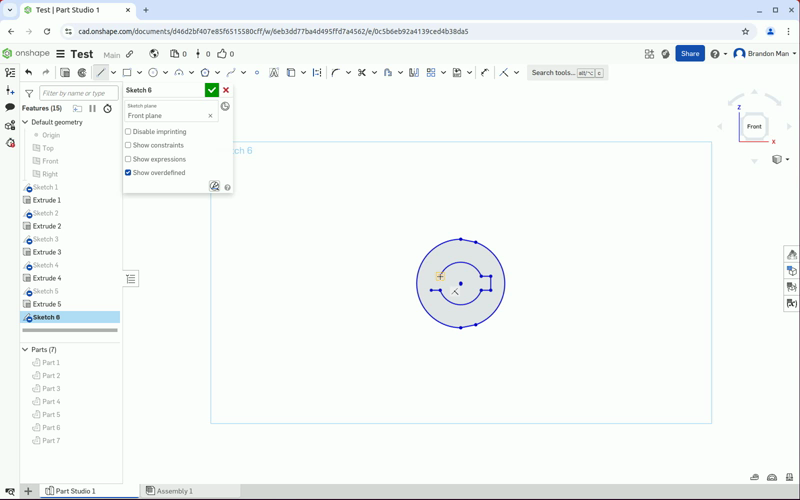
key_down(shift)
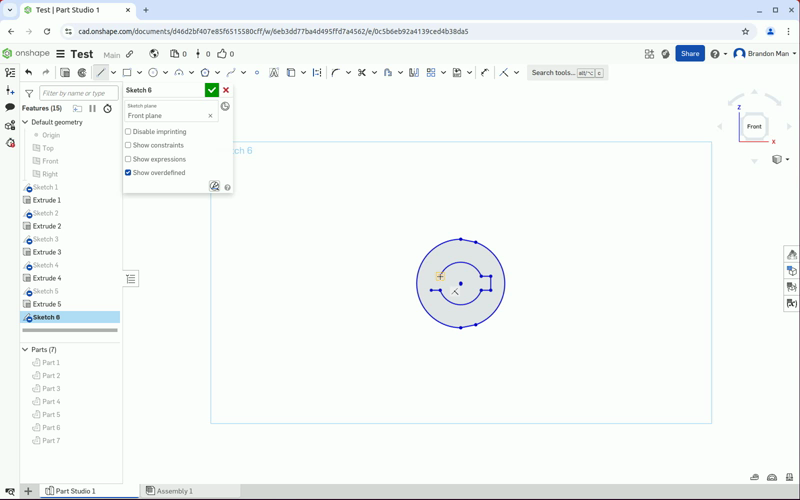
mouse_move(470, 276)
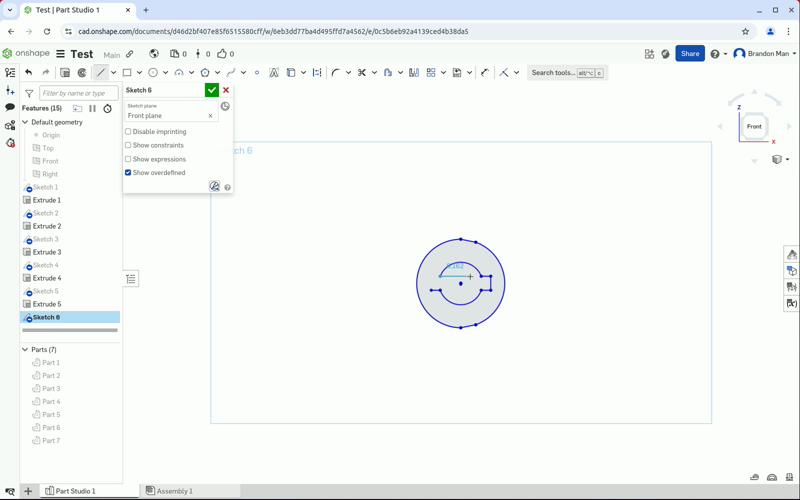
mouse_move(431, 276)
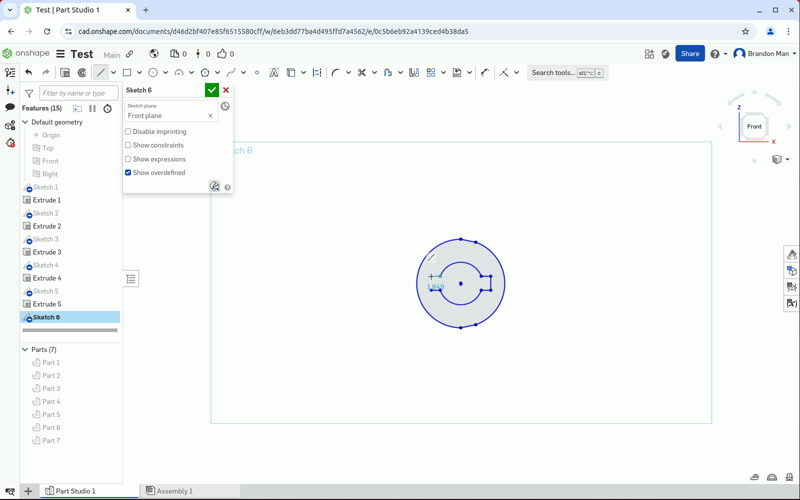
click(431, 276)
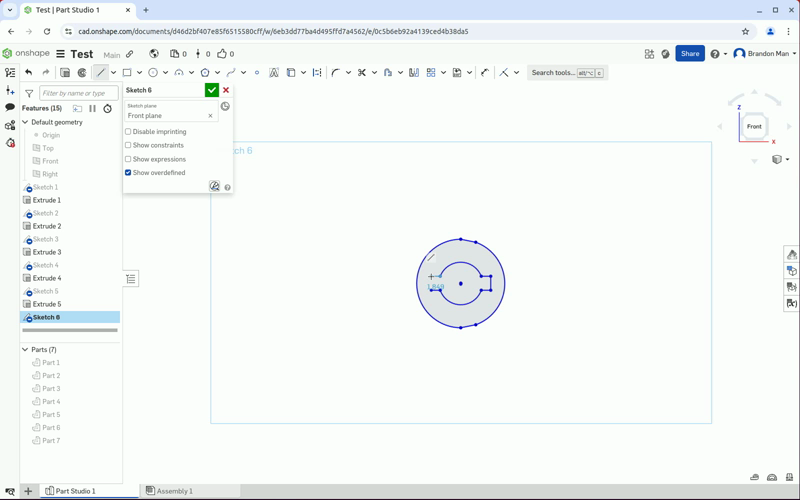
key_up(shift)
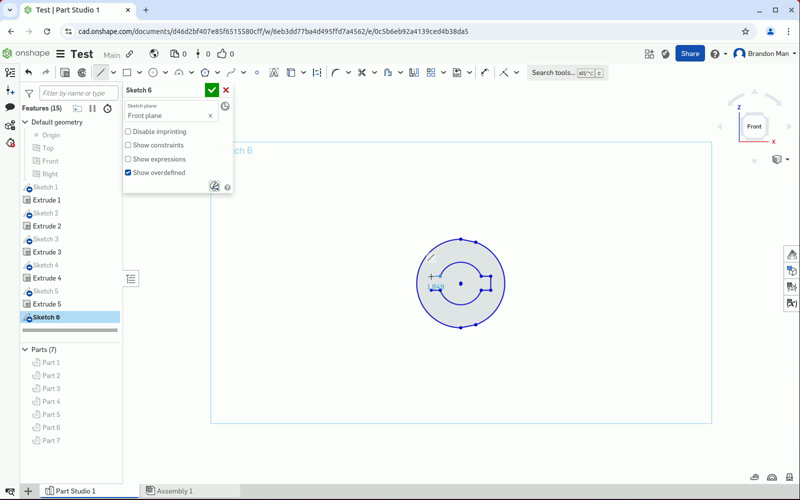
mouse_move(461, 276)
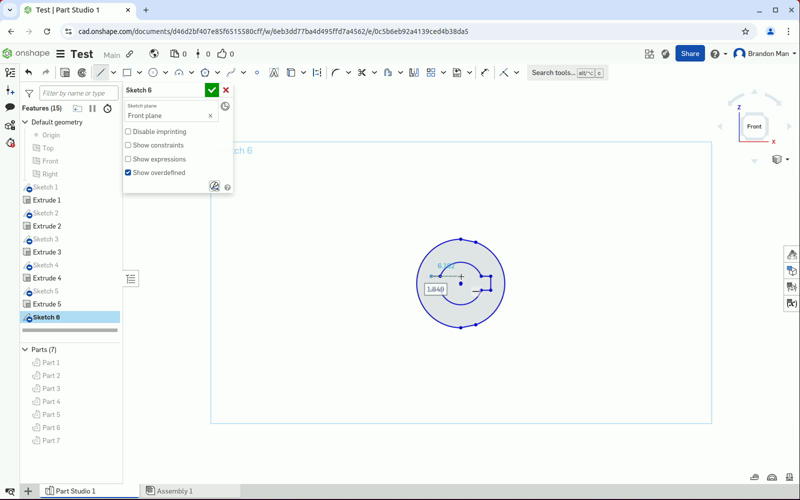
key_down(shift)
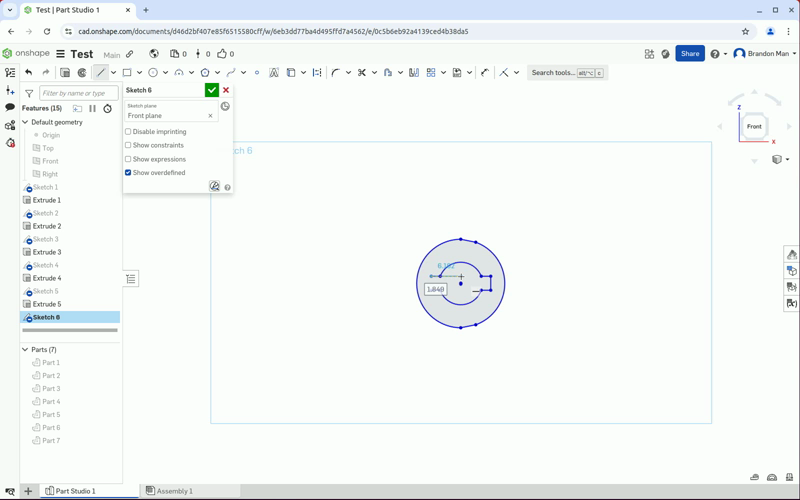
mouse_move(431, 290)
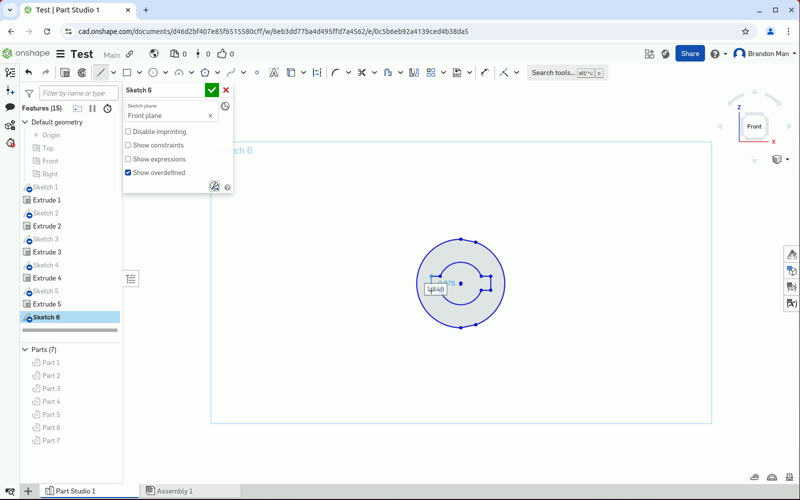
key_up(shift)
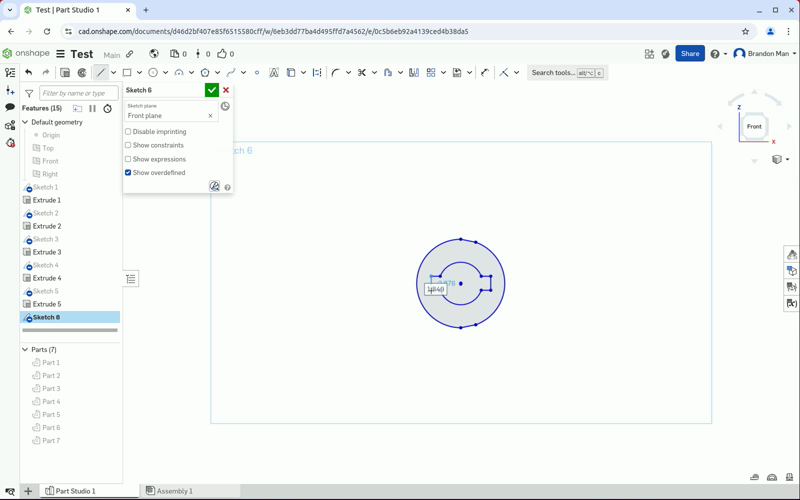
click(431, 290)
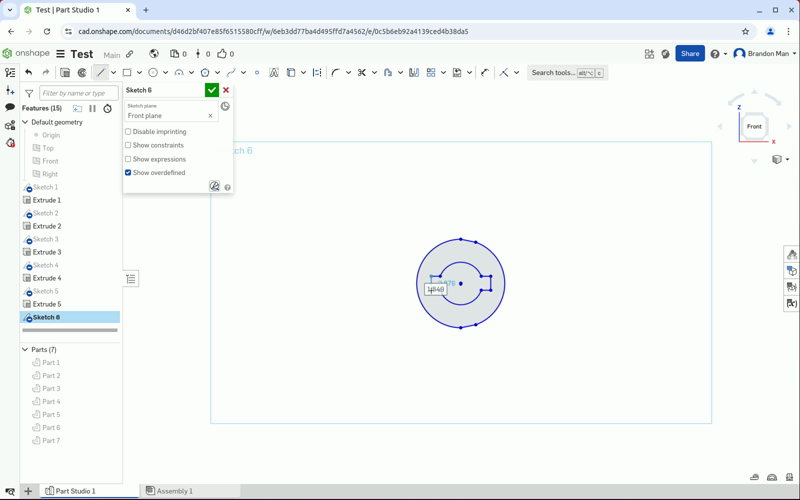
key(esc)
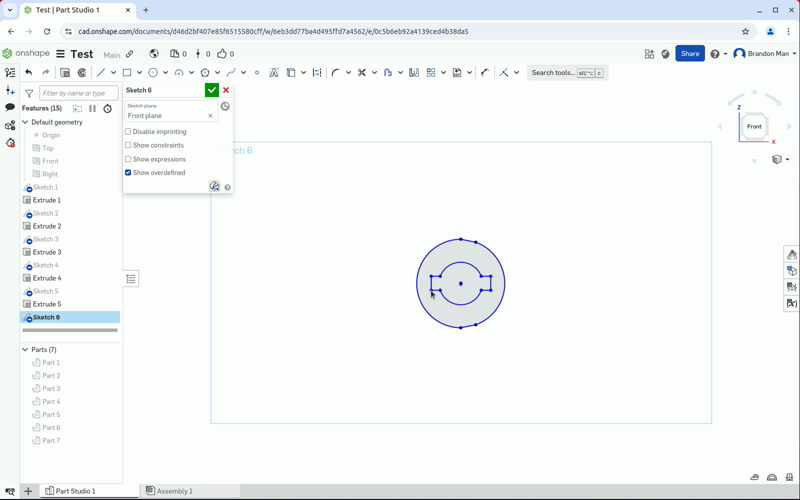
mouse_move(425, 284)
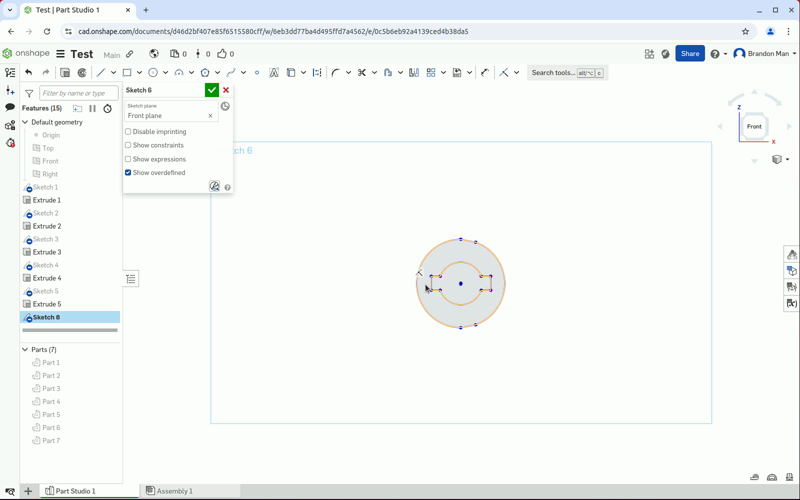
click(425, 284)
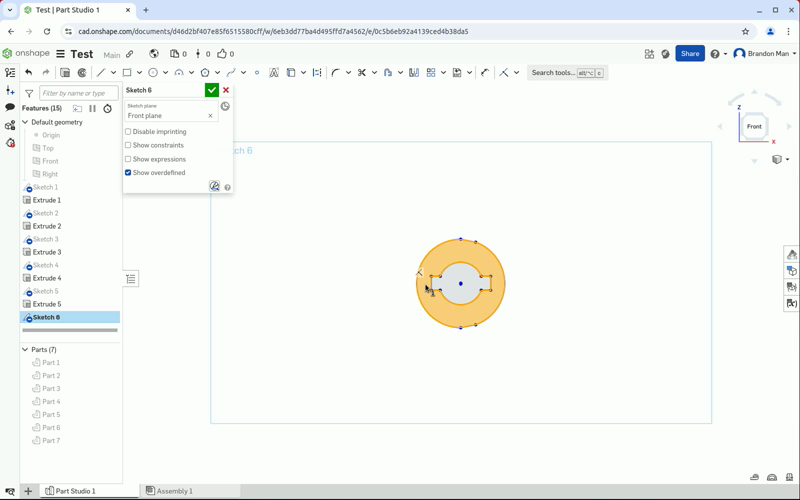
mouse_move(73, 352)
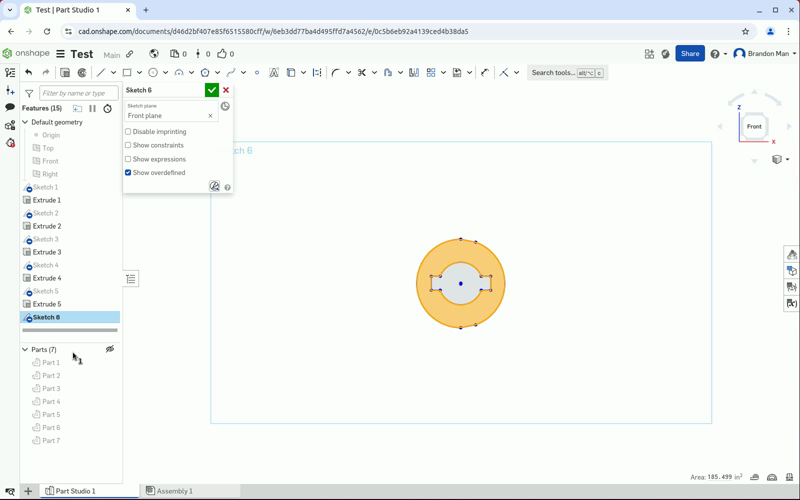
key(shift+y)
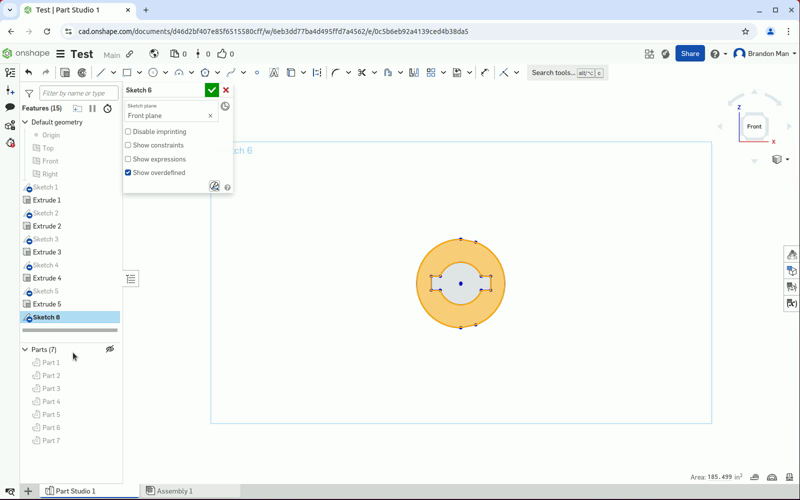
key(shift+e)
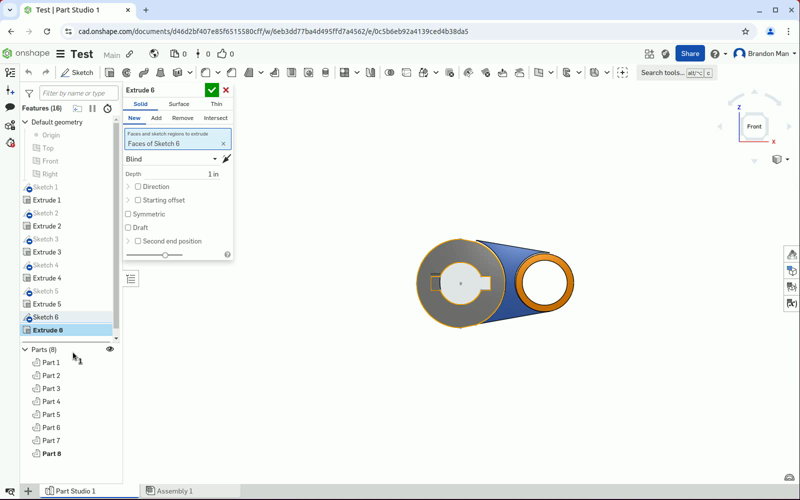
mouse_move(143, 106)
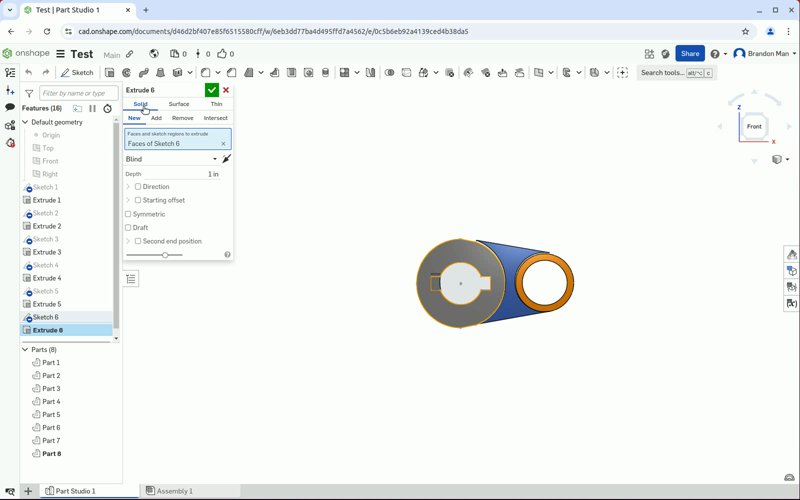
click(143, 106)
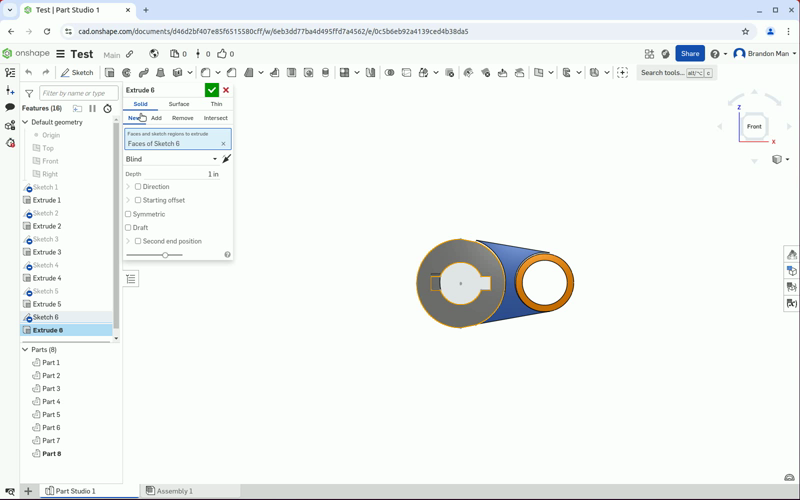
mouse_move(137, 120)
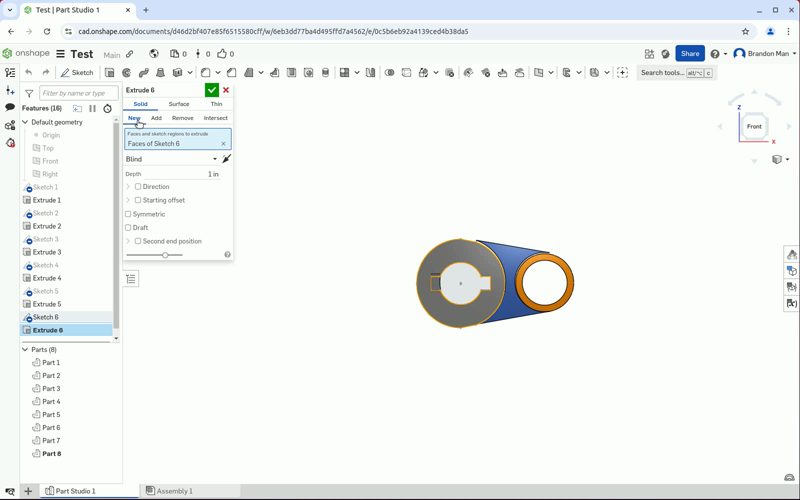
click(137, 120)
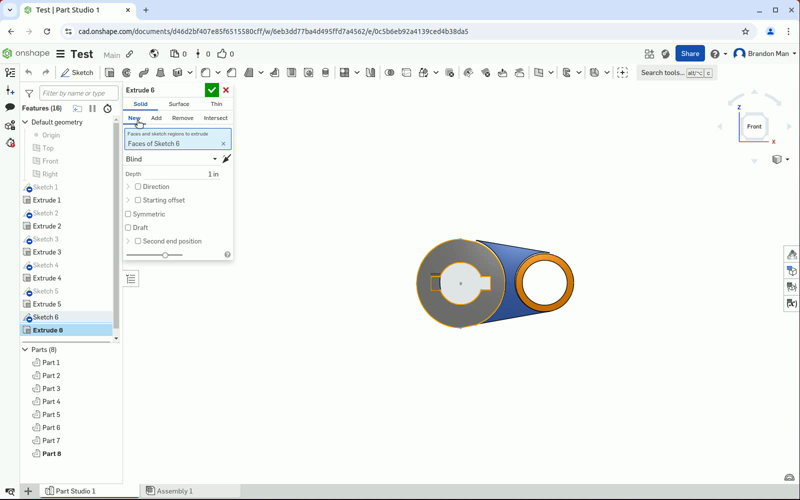
key(tab, 4)
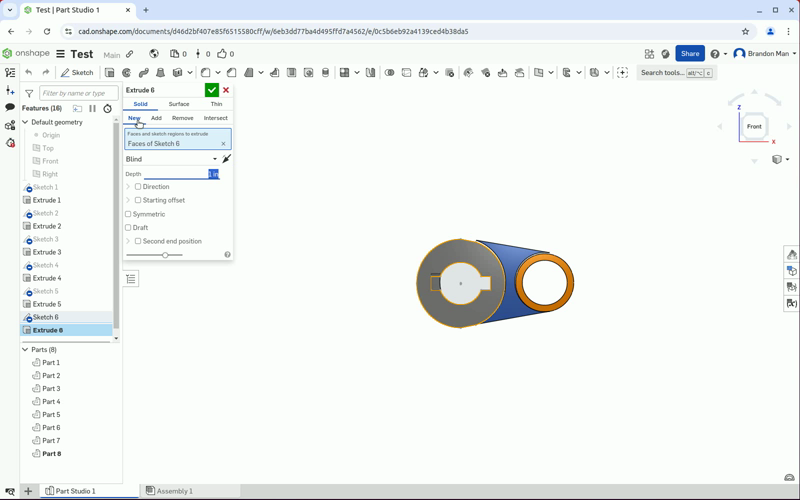
text(16.85)
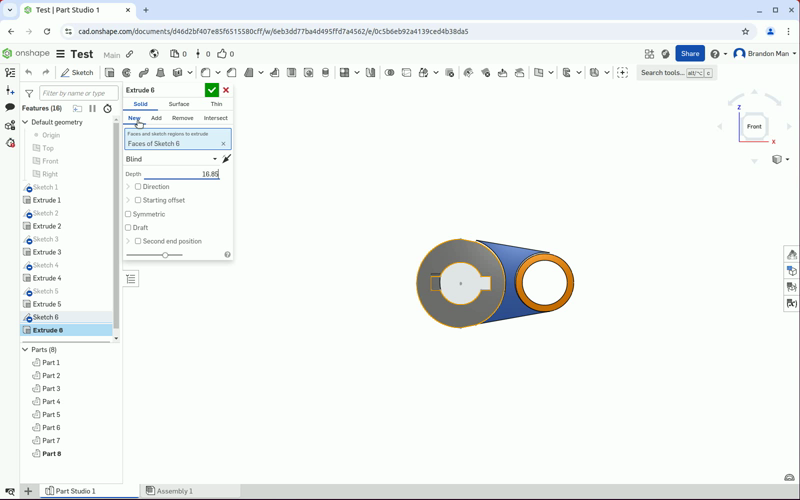
key(enter)
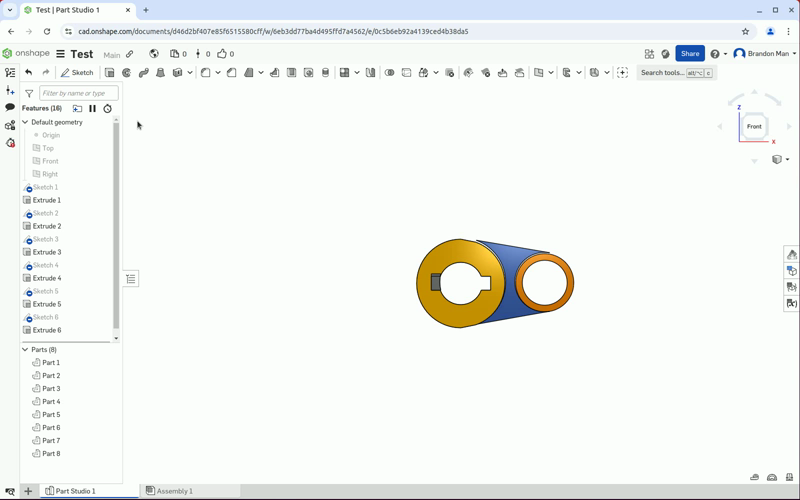
key(shift+h)
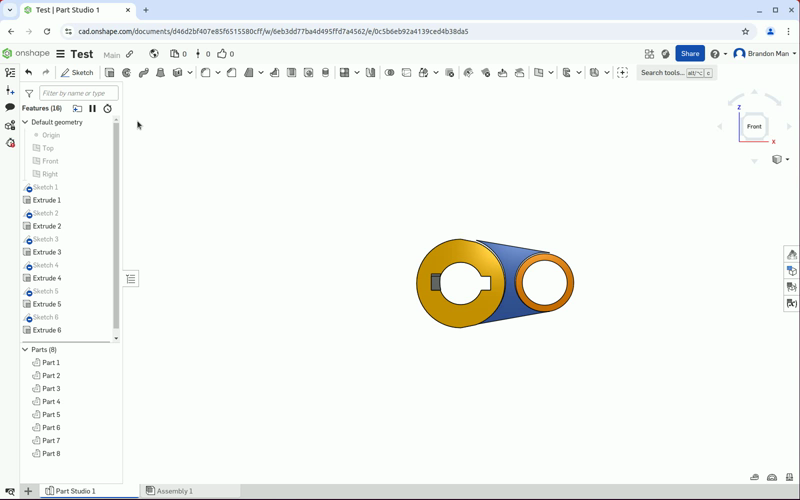
key(shift+h)
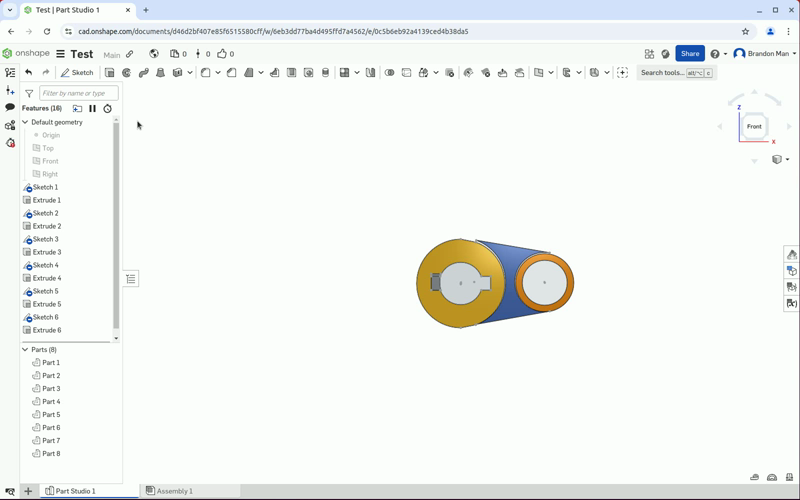
key(shift+7)
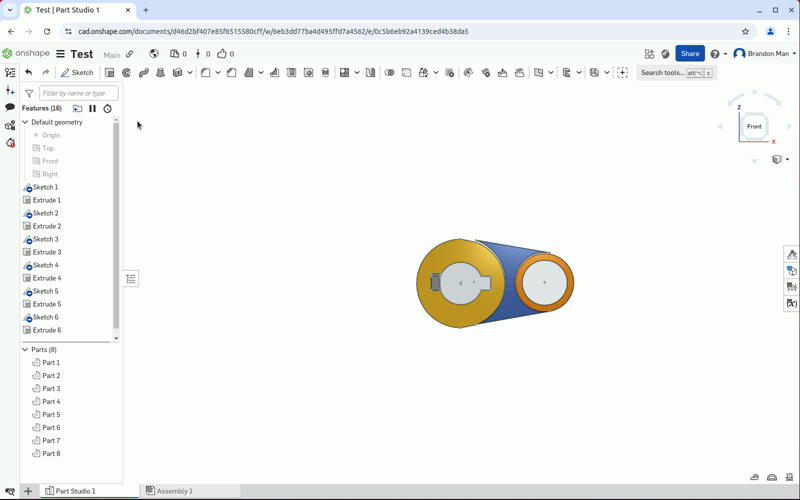
key(left, 2)
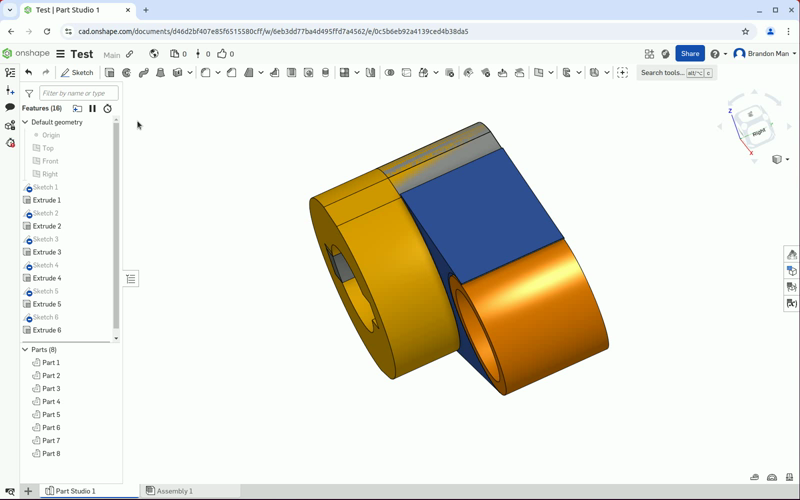
key(down, 2)
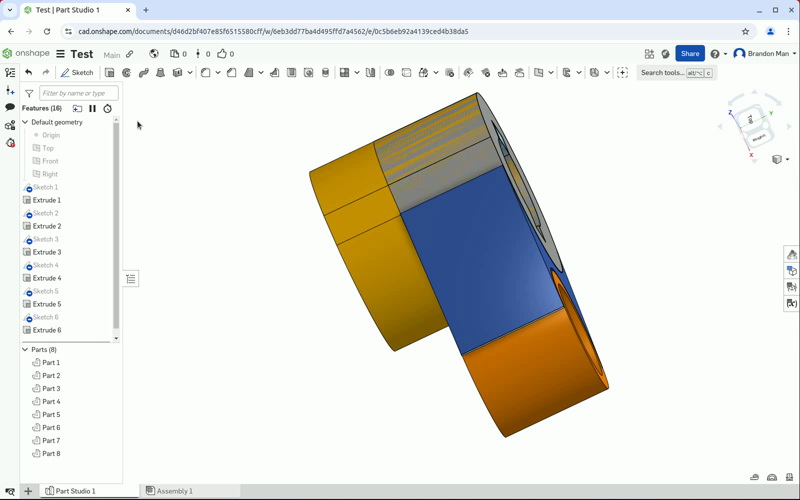
key(up, 2)
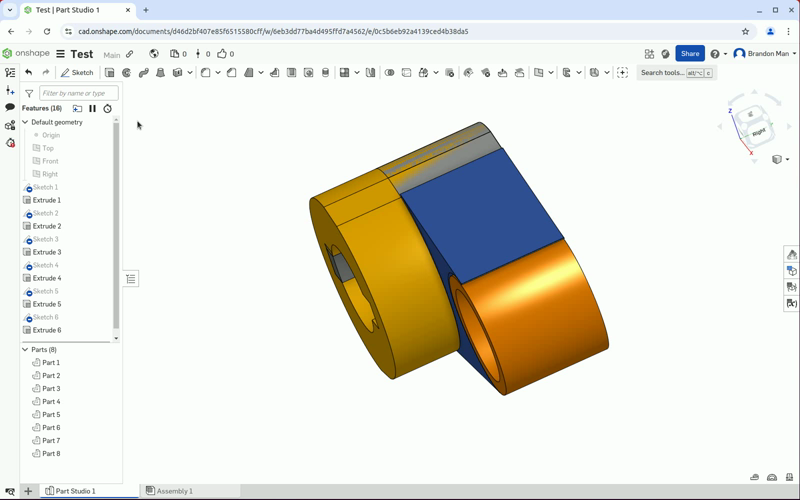
key(right, 2)
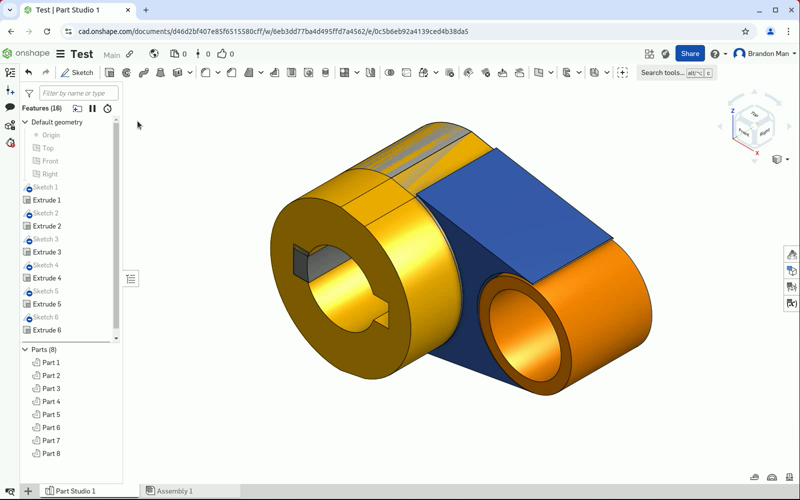
mouse_move(69, 189)
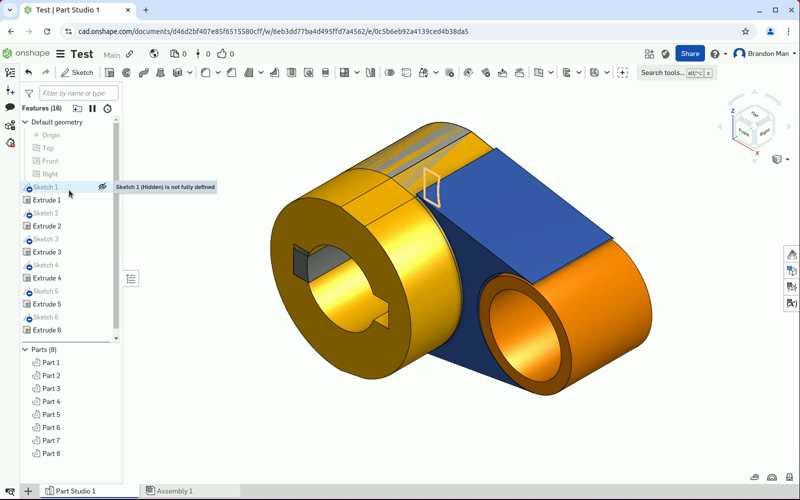
click(69, 189)